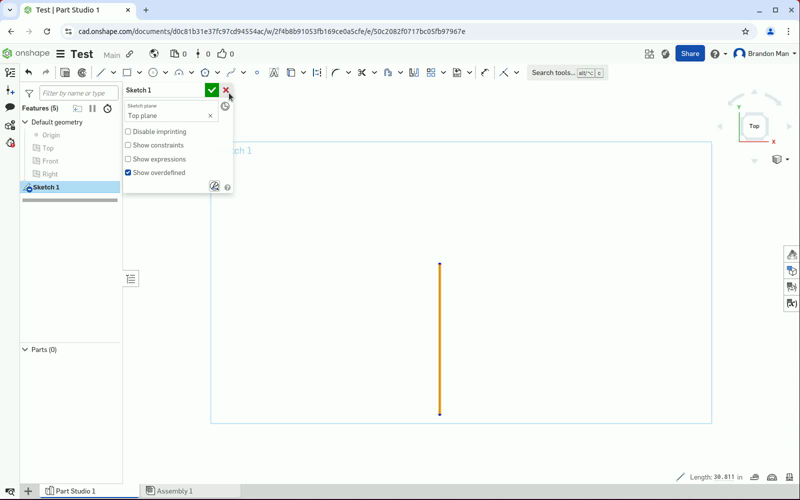
key(shift+h)
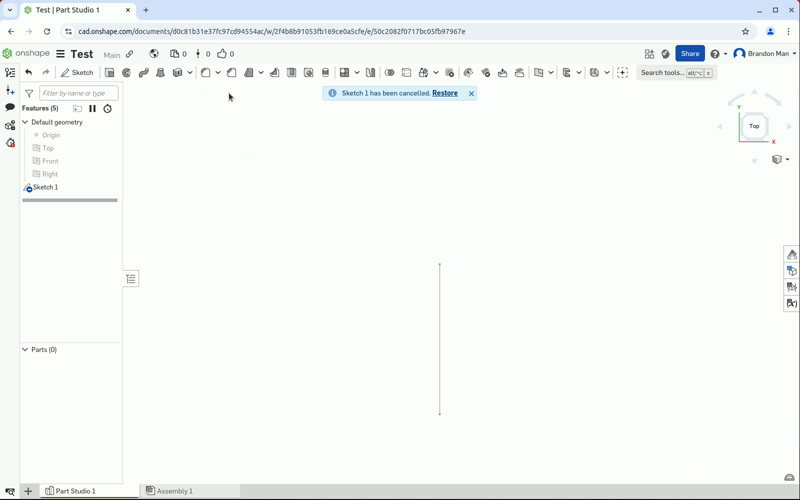
key(shift+s)
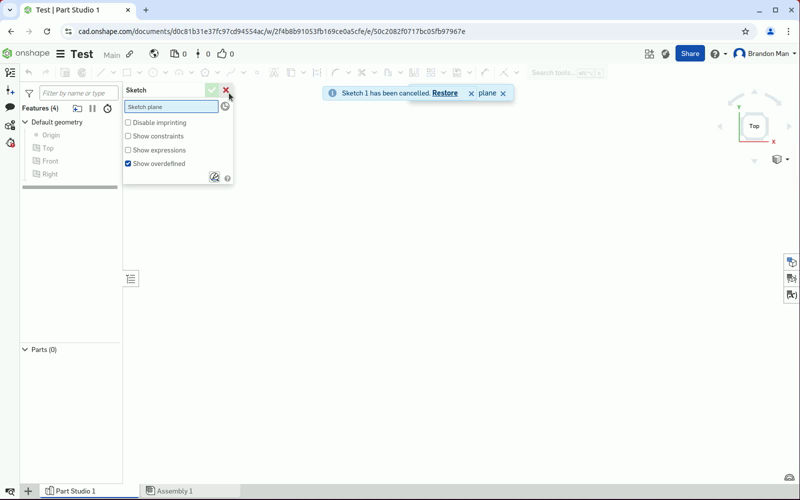
mouse_move(73, 150)
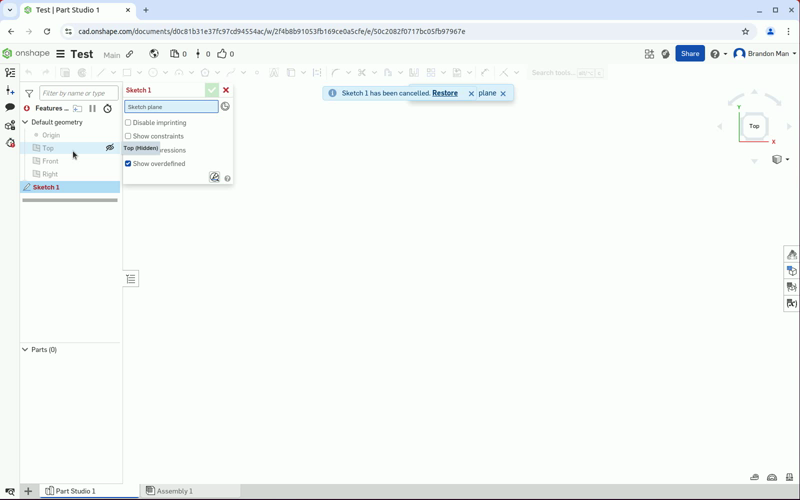
click(73, 150)
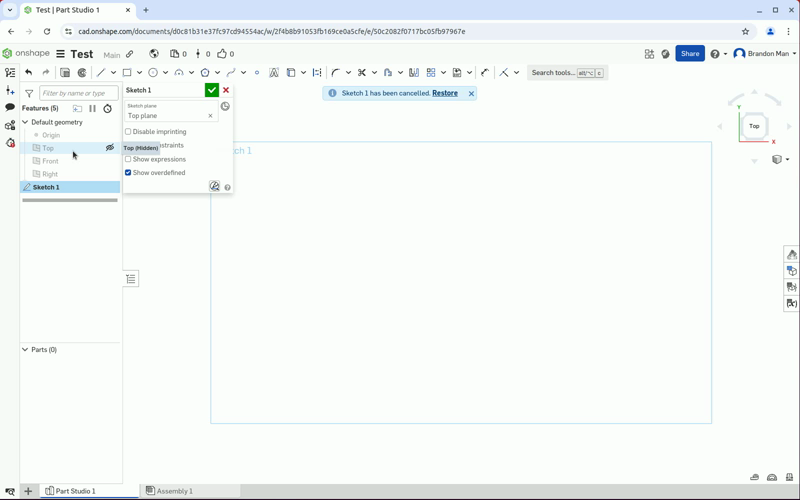
mouse_move(73, 352)
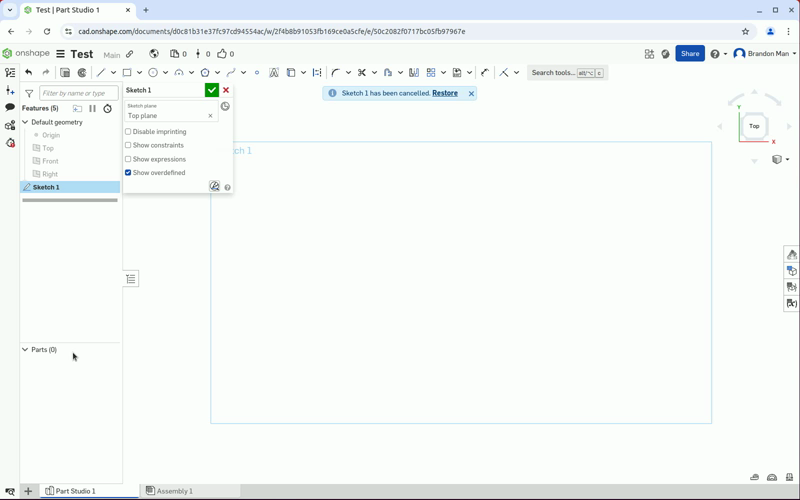
key(y)
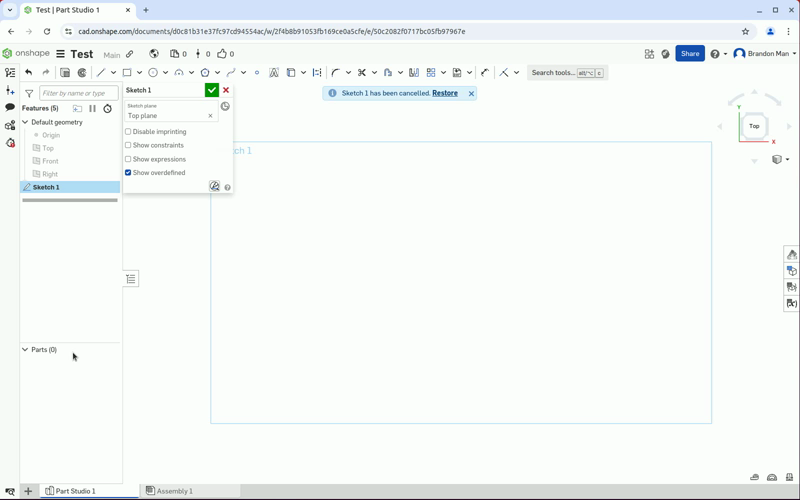
key(l)
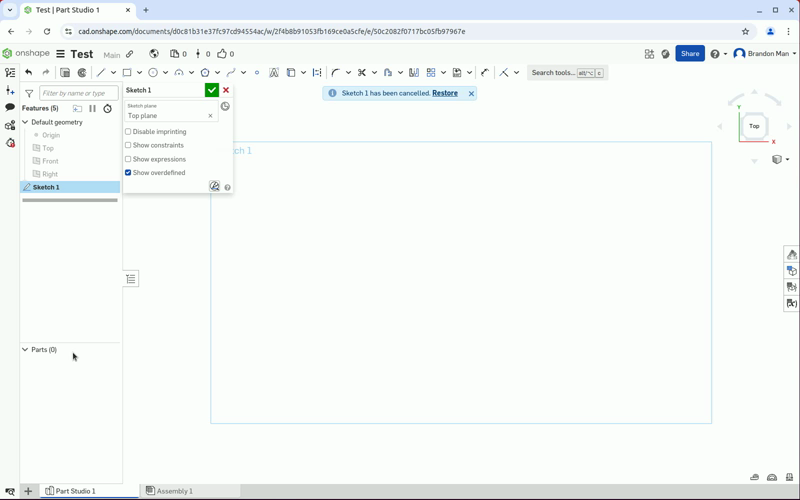
key_down(shift)
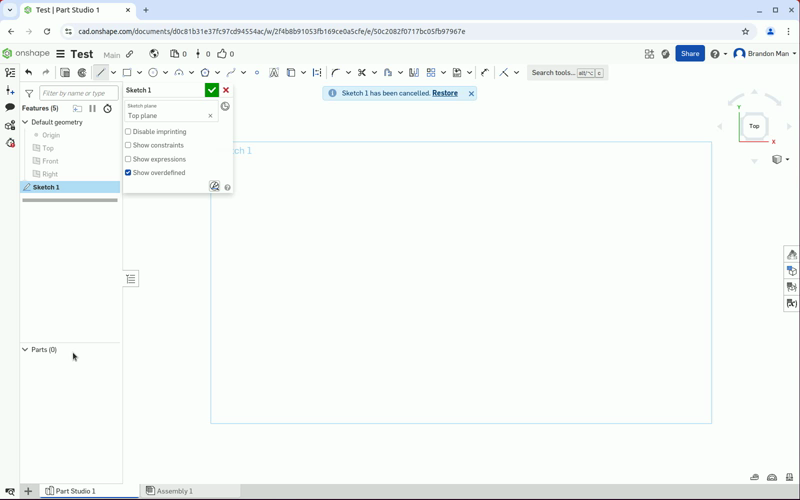
mouse_move(460, 395)
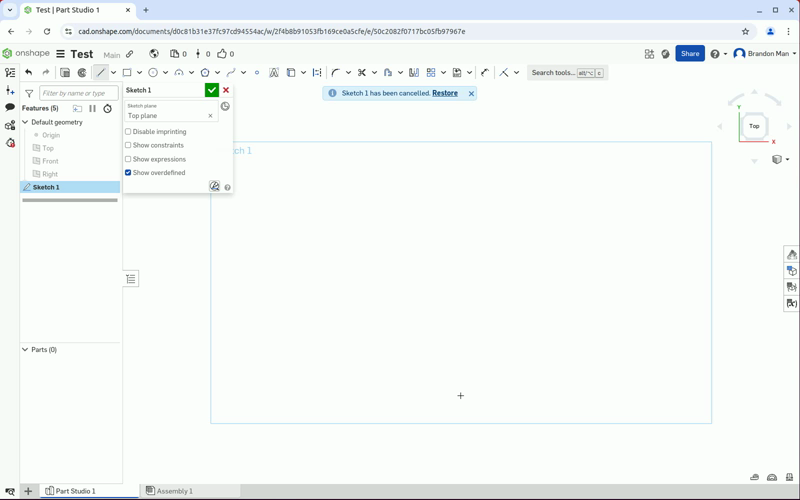
click(460, 395)
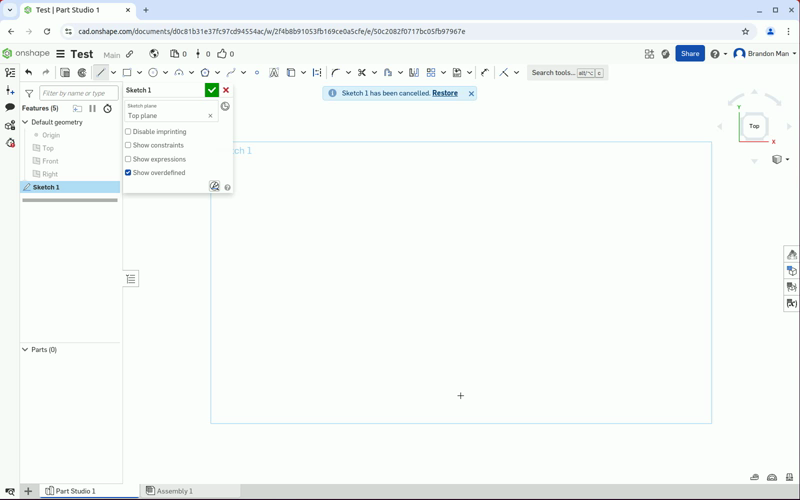
key_up(shift)
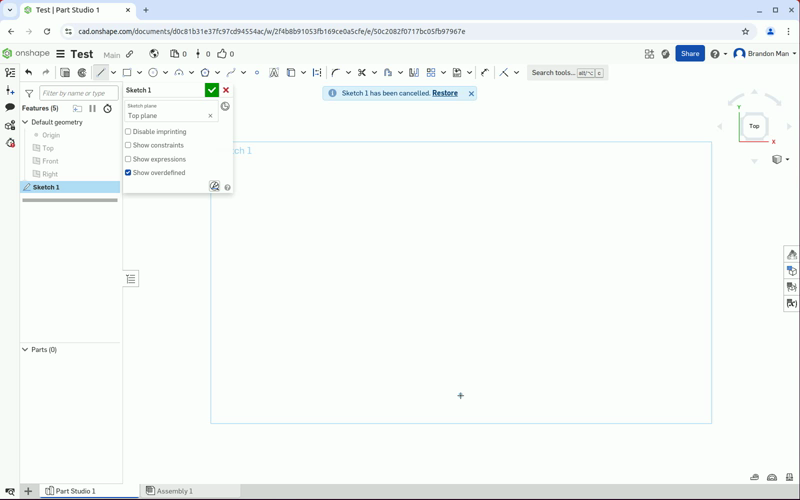
key_down(shift)
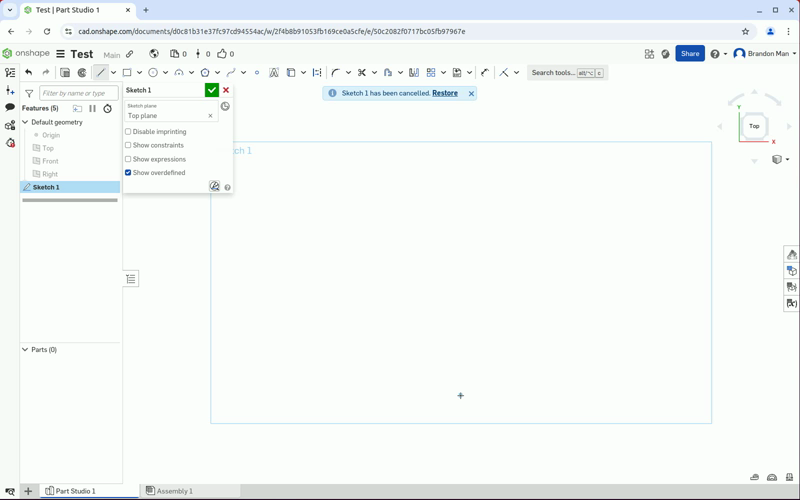
mouse_move(535, 395)
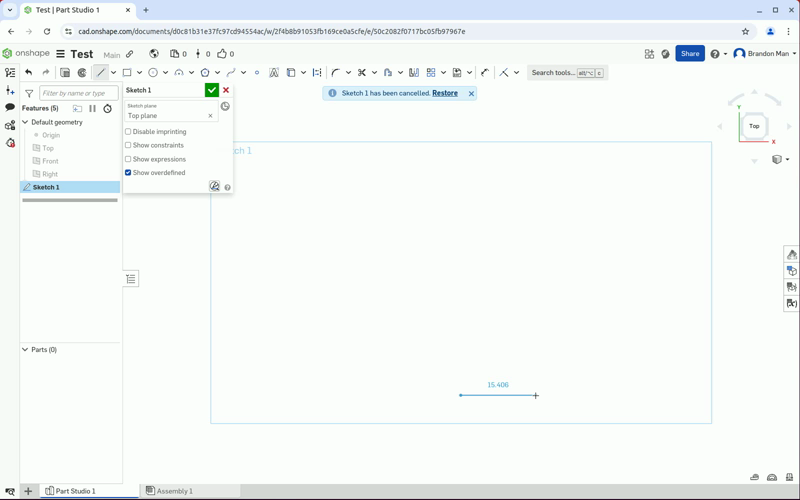
click(535, 395)
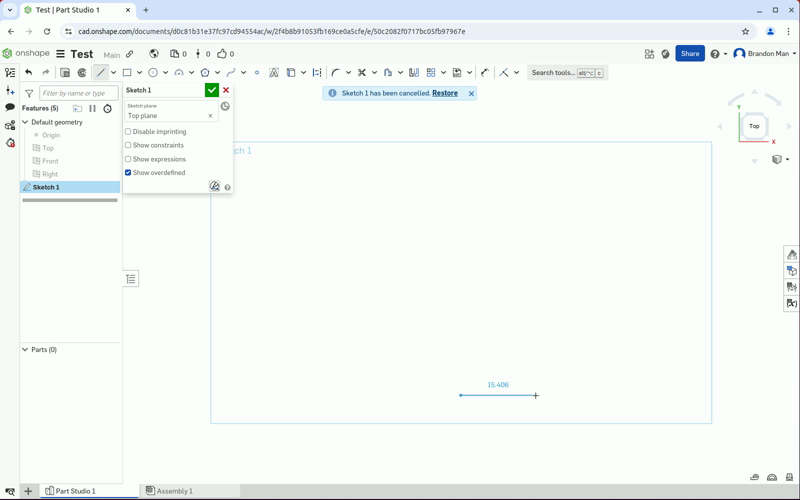
key_up(shift)
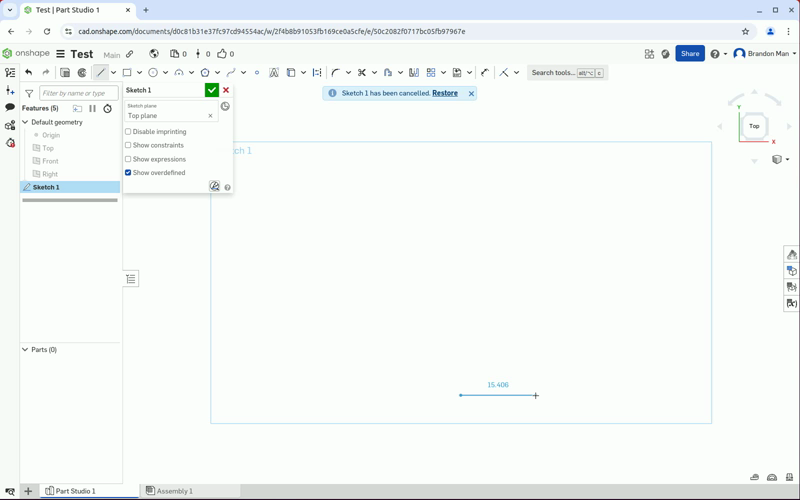
key_down(shift)
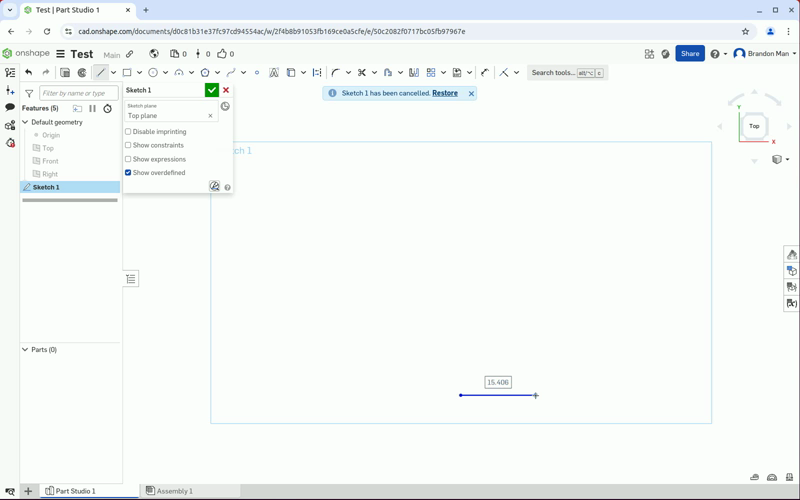
mouse_move(535, 282)
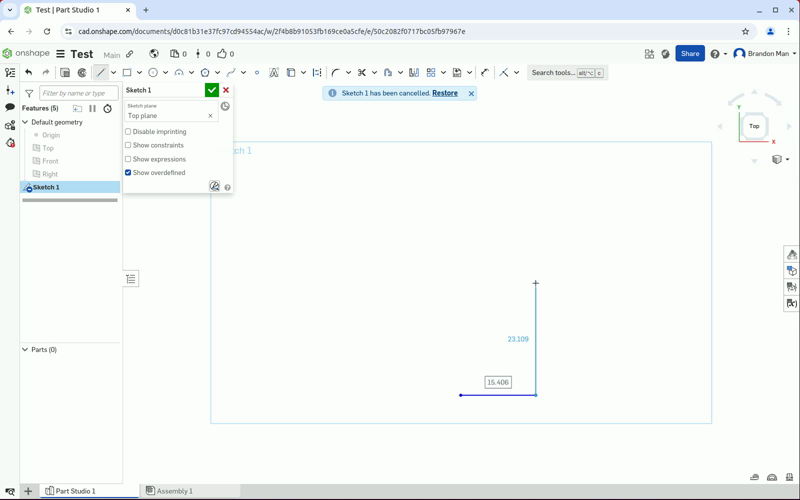
click(535, 282)
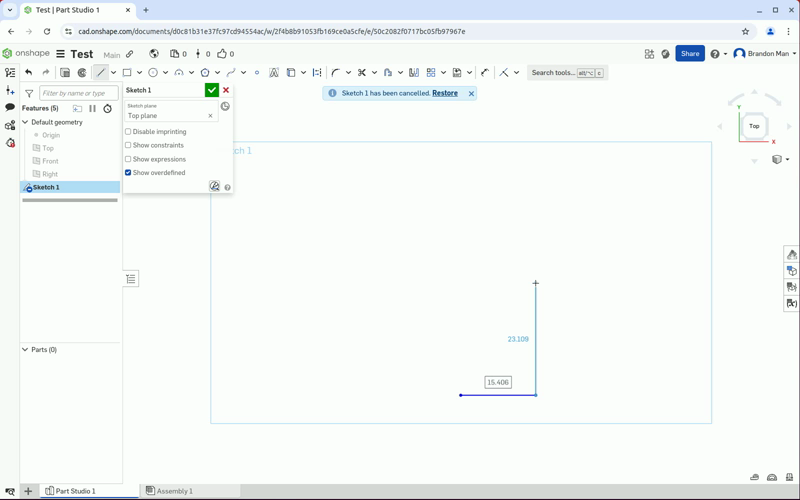
key_up(shift)
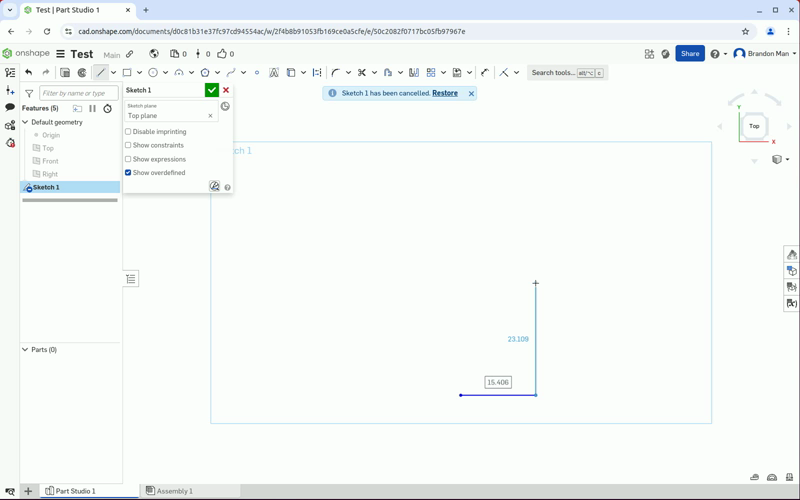
key_down(shift)
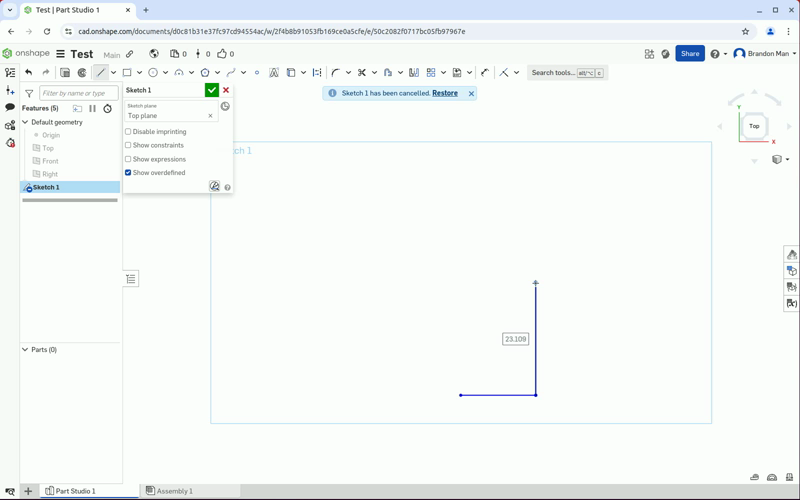
mouse_move(460, 282)
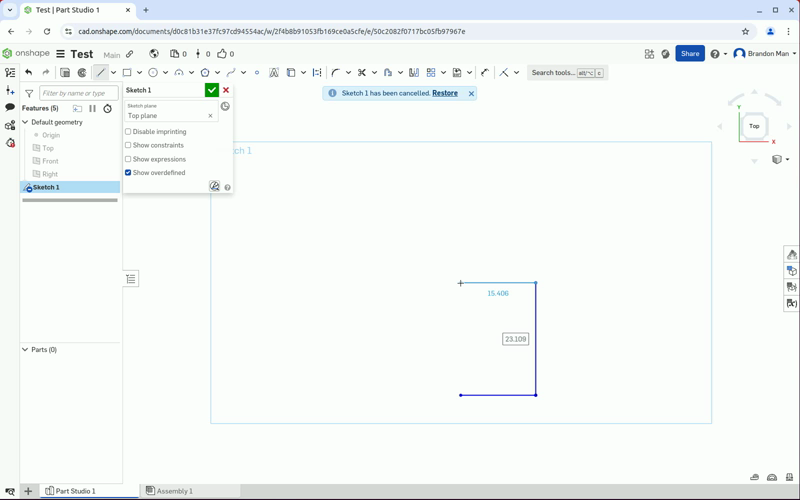
click(460, 282)
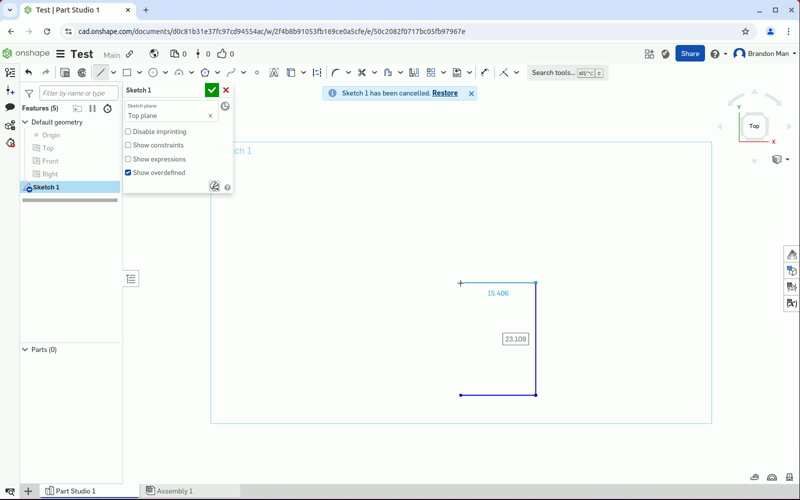
key_up(shift)
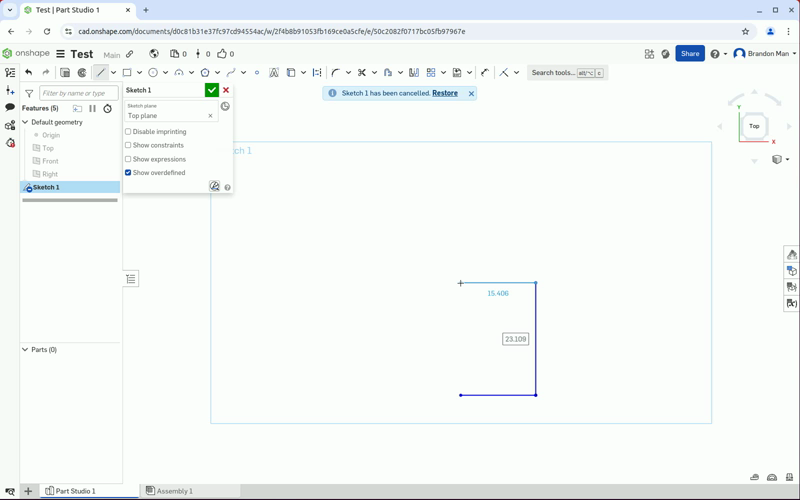
key_down(shift)
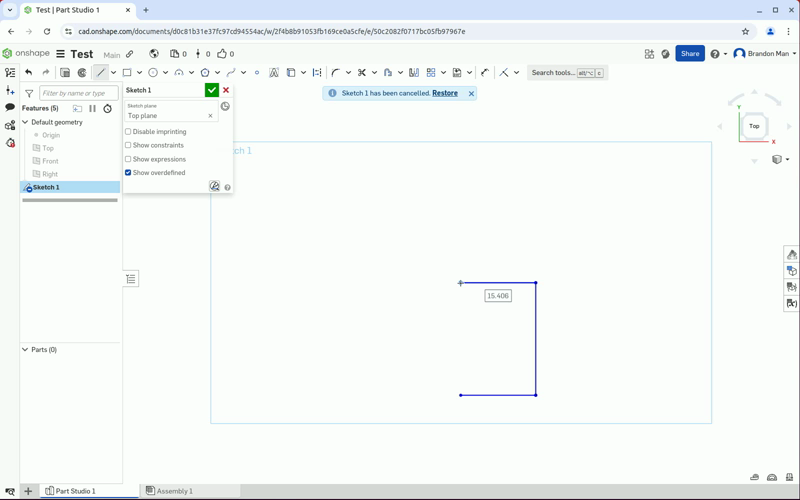
mouse_move(460, 395)
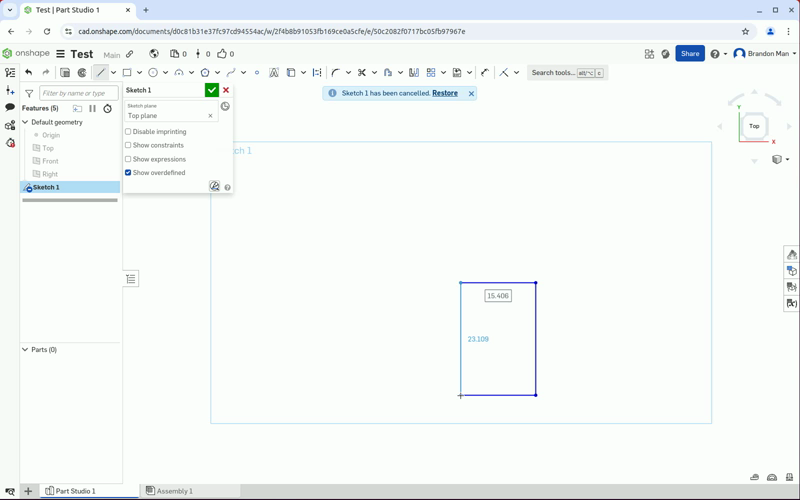
key_up(shift)
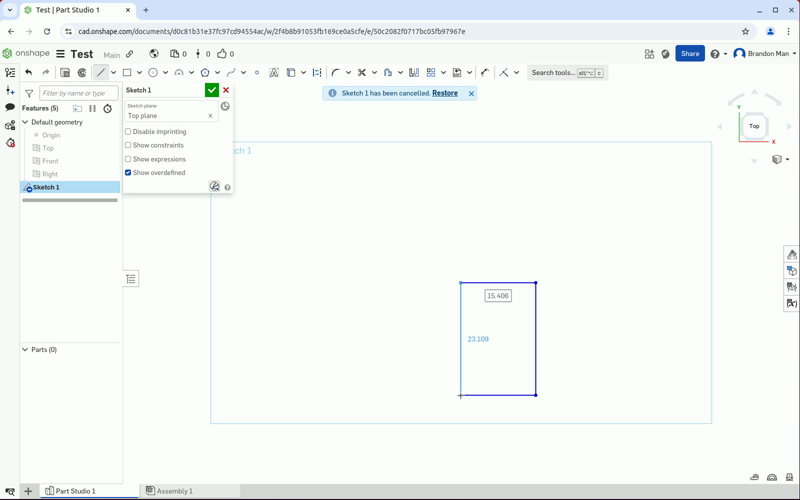
click(460, 395)
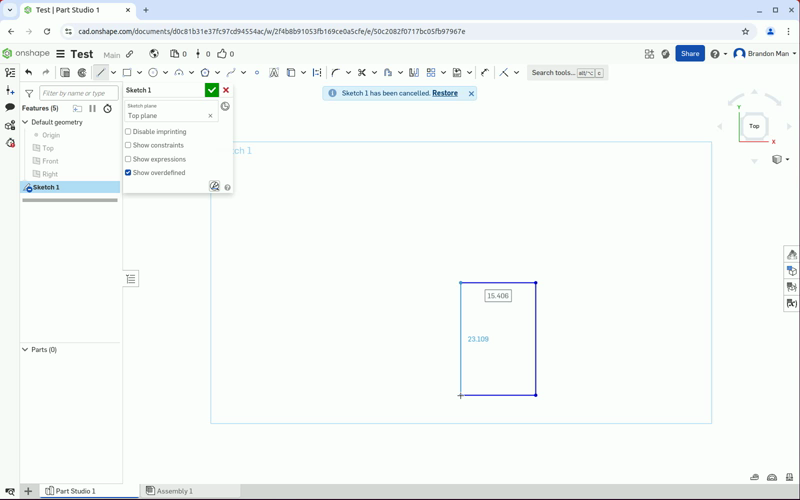
key(esc)
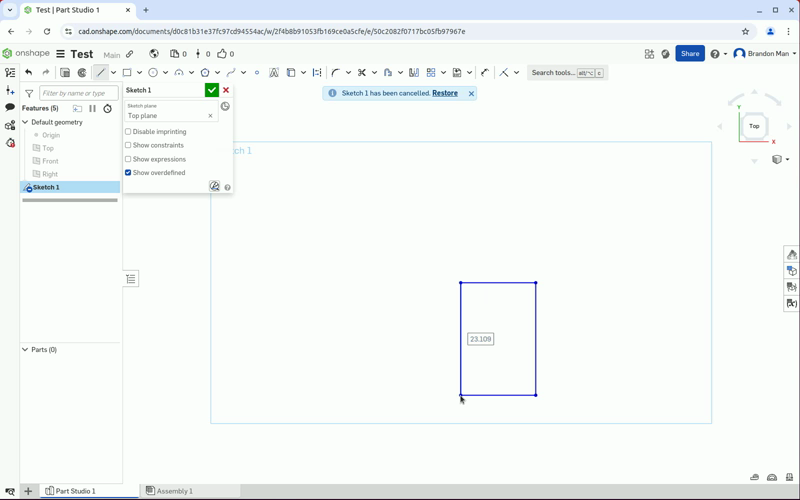
mouse_move(488, 316)
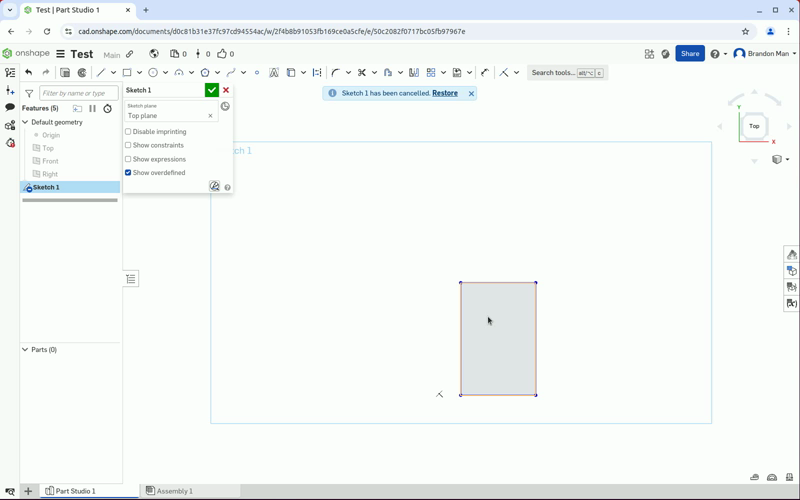
click(488, 316)
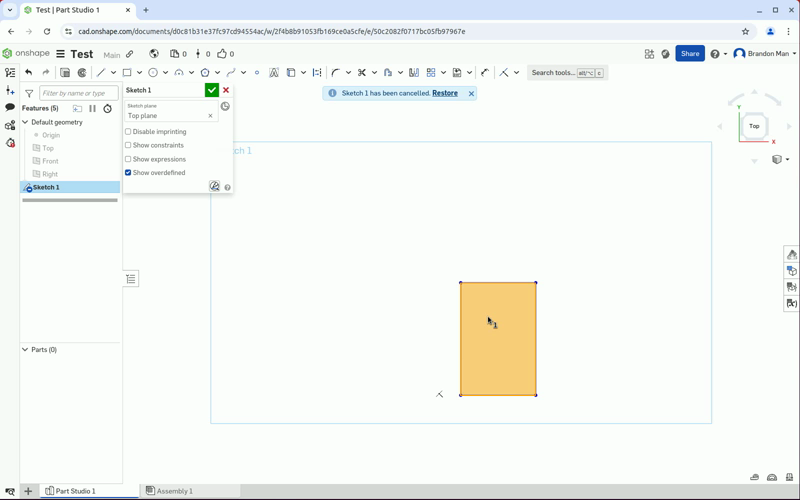
mouse_move(73, 352)
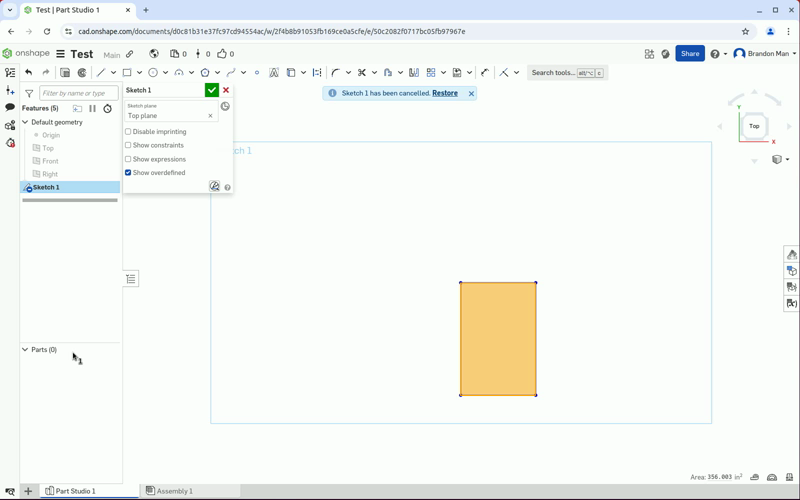
key(shift+y)
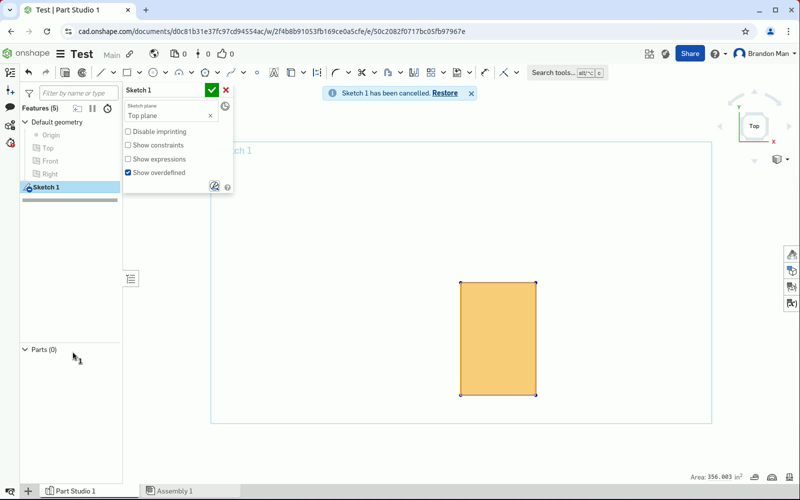
key(shift+e)
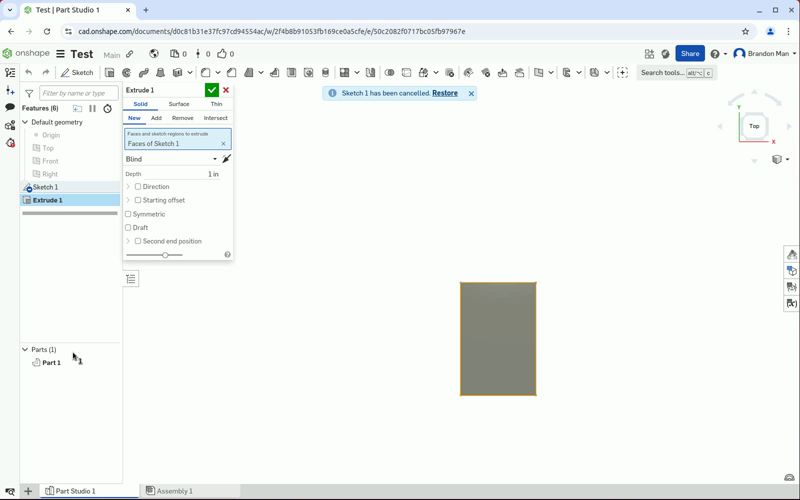
mouse_move(143, 106)
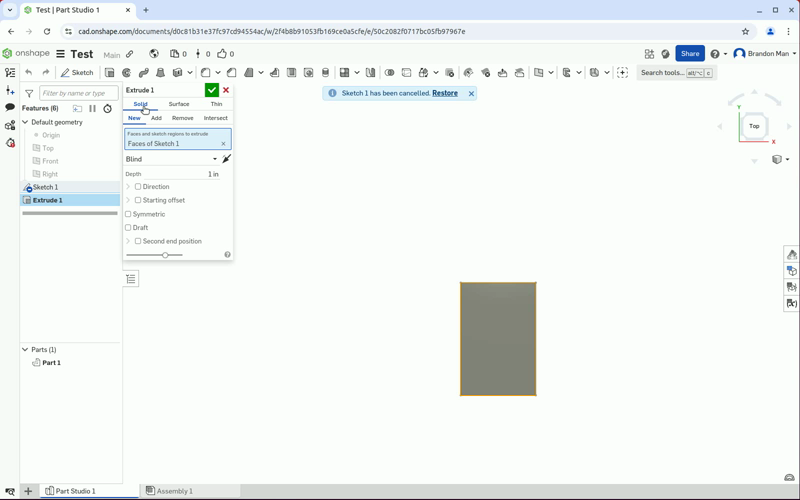
click(143, 106)
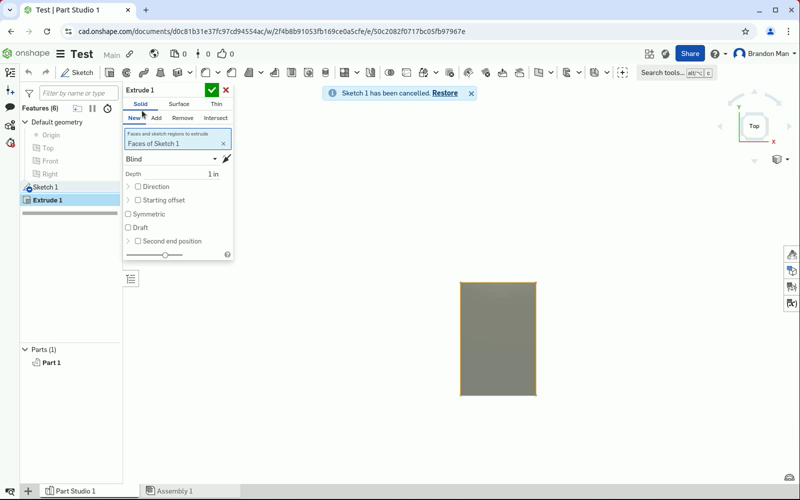
mouse_move(137, 120)
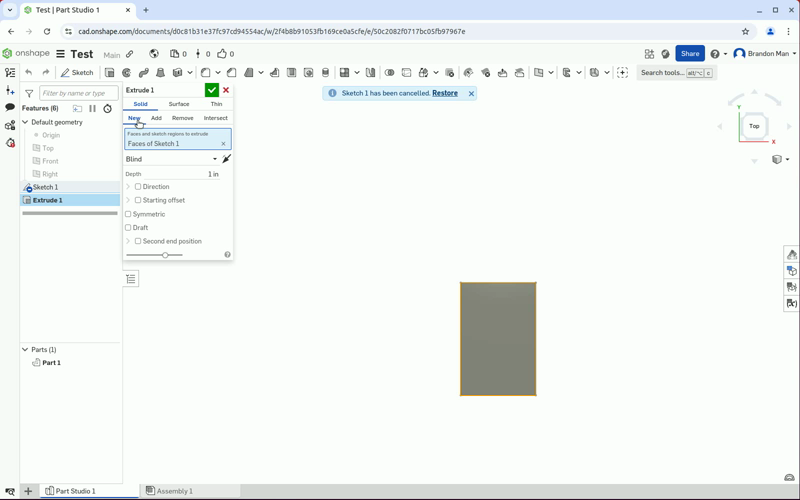
click(137, 120)
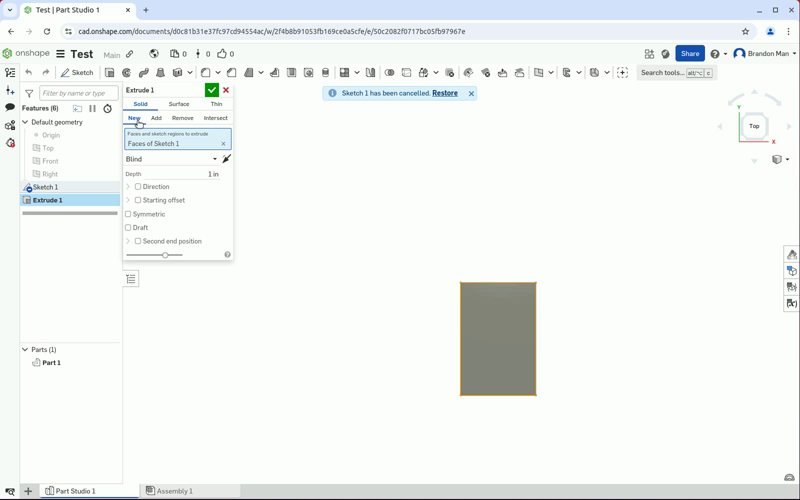
key(tab, 4)
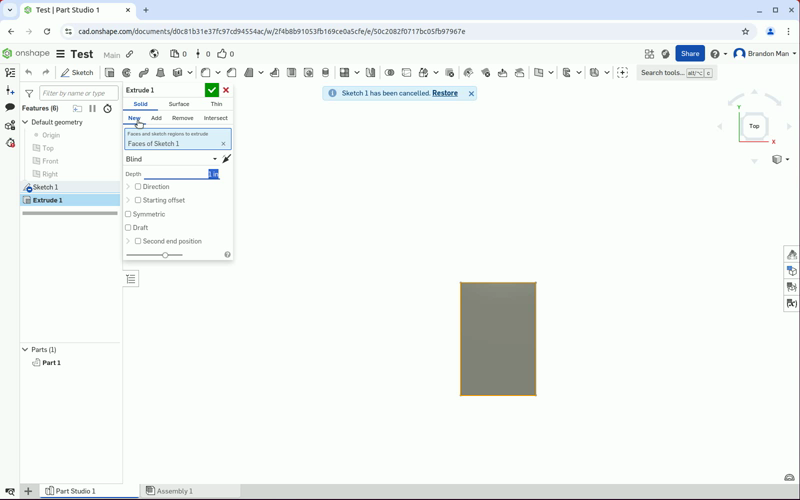
text(0.241)
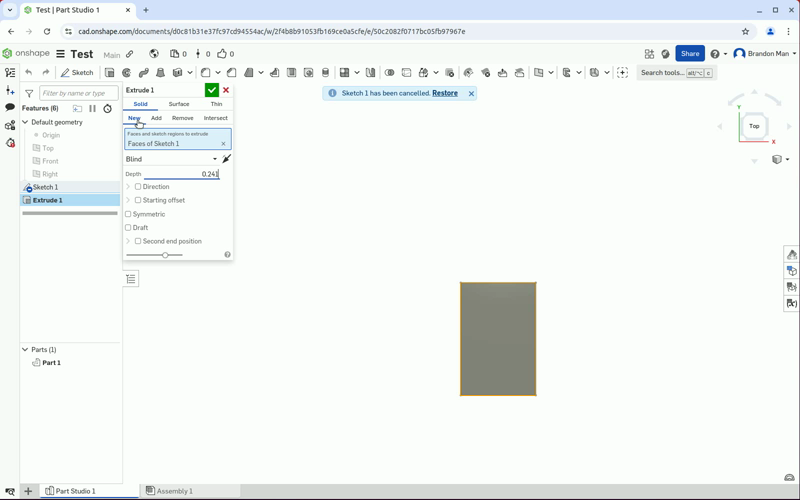
key(enter)
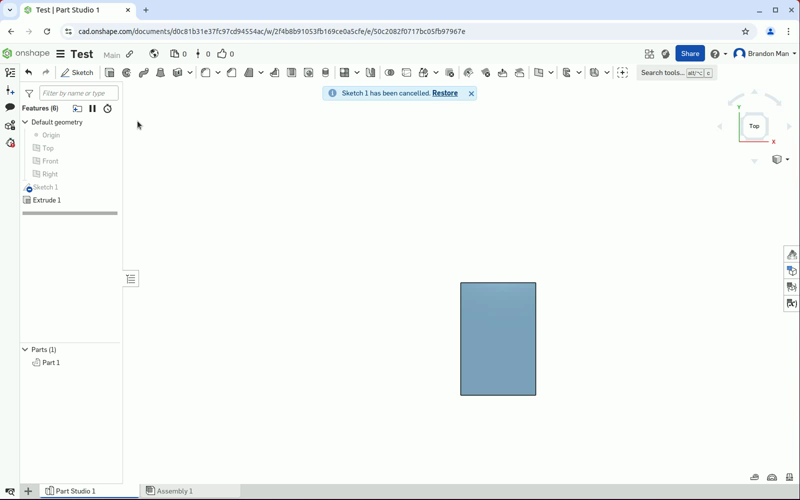
key(shift+h)
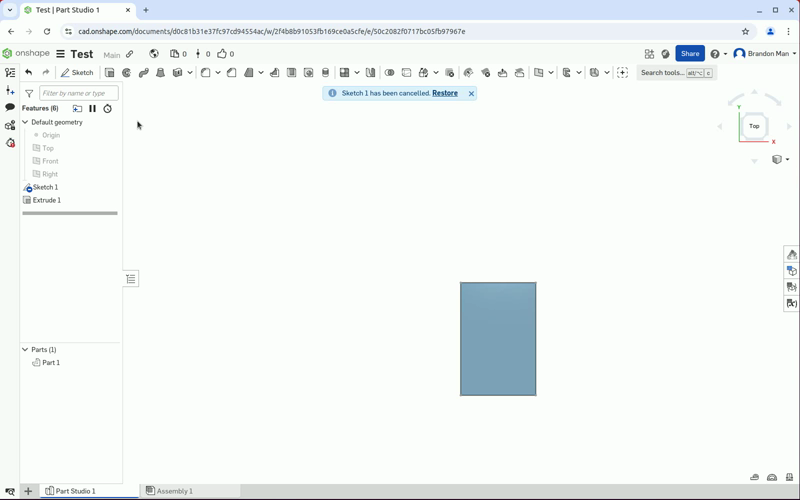
key(shift+h)
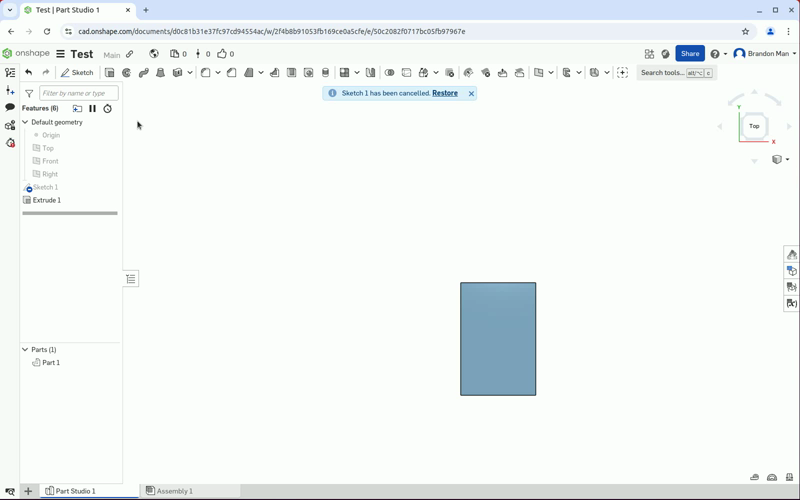
mouse_move(73, 189)
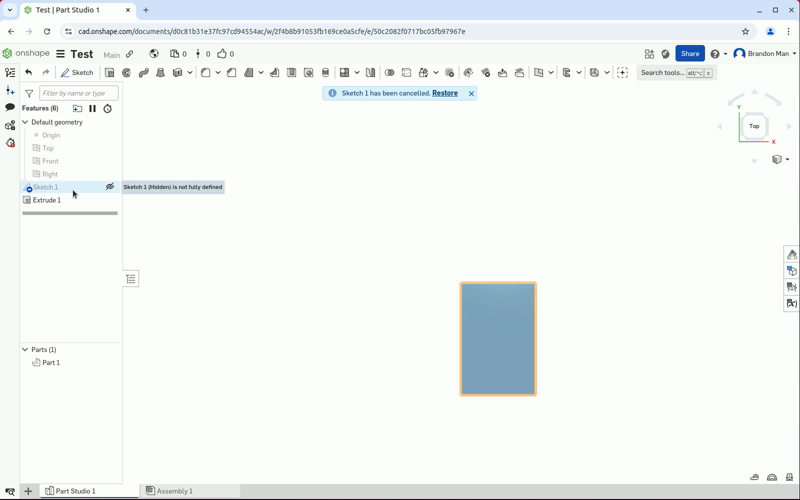
click(73, 189)
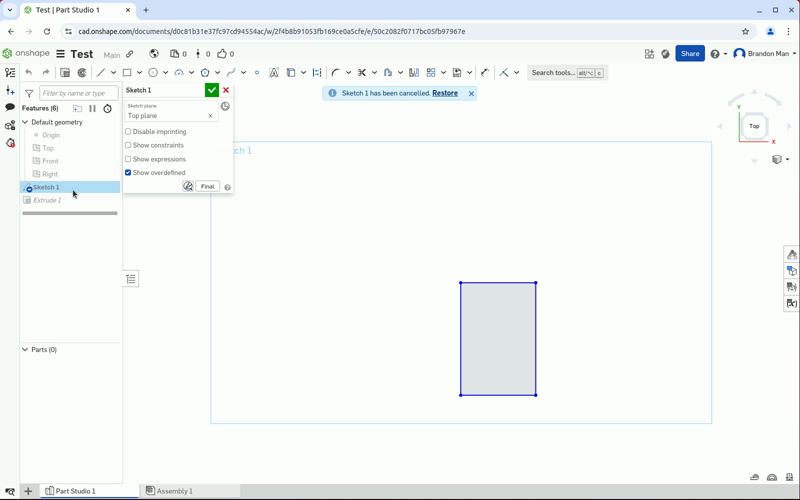
mouse_move(229, 92)
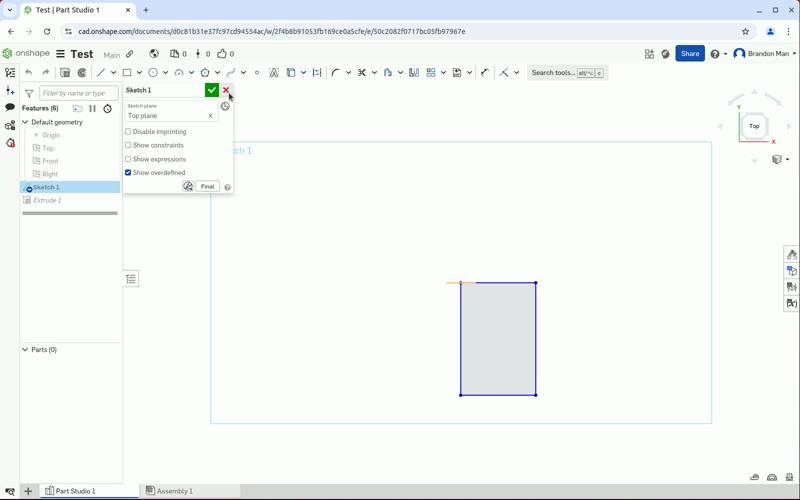
click(229, 92)
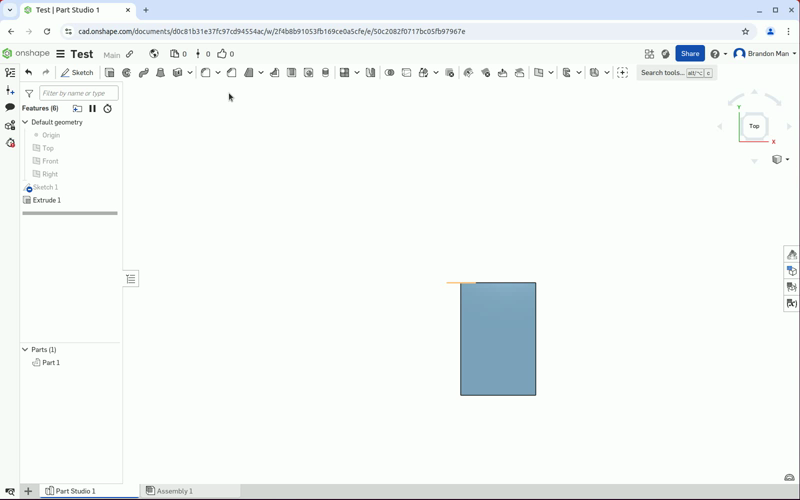
mouse_move(541, 75)
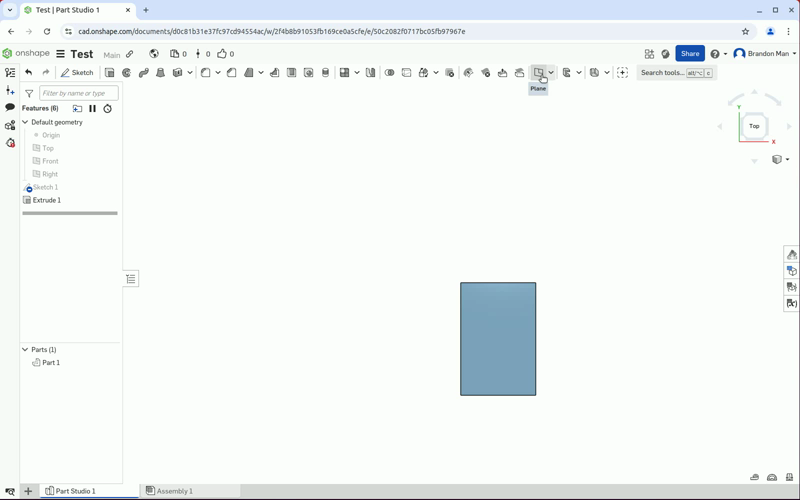
click(541, 75)
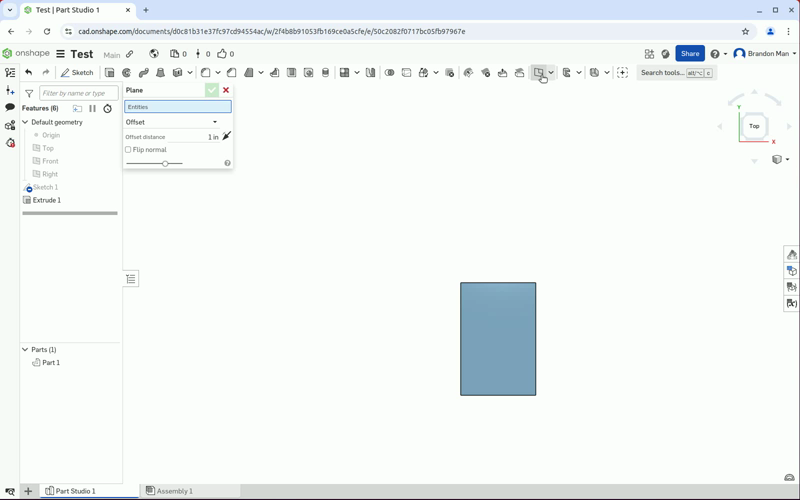
mouse_move(73, 150)
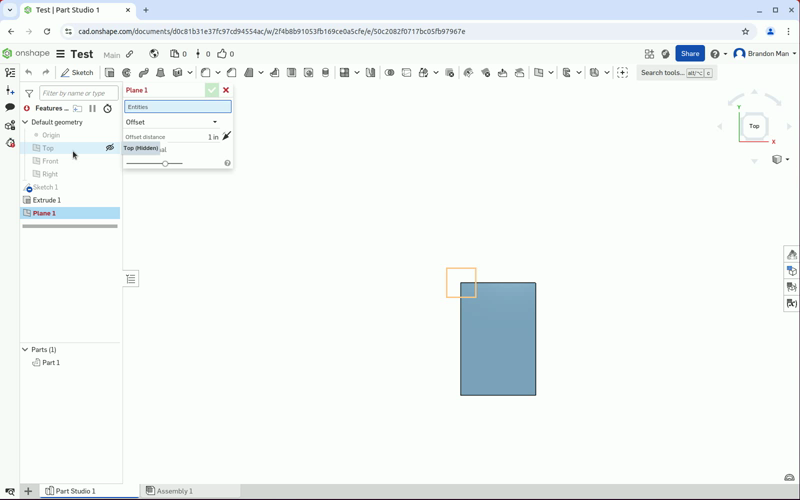
click(73, 150)
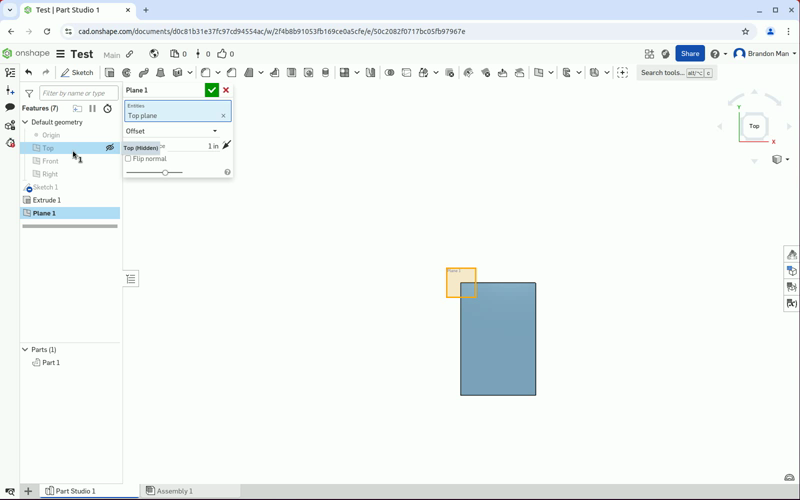
key(tab, 2)
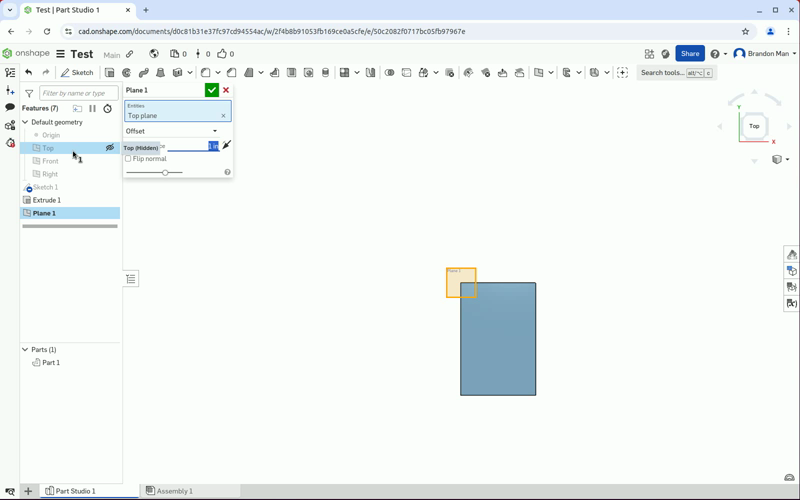
text(0.246)
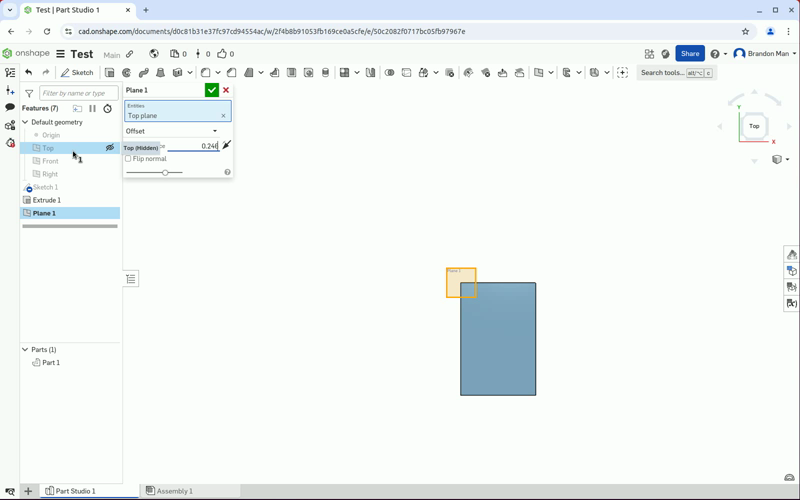
key(enter, 2)
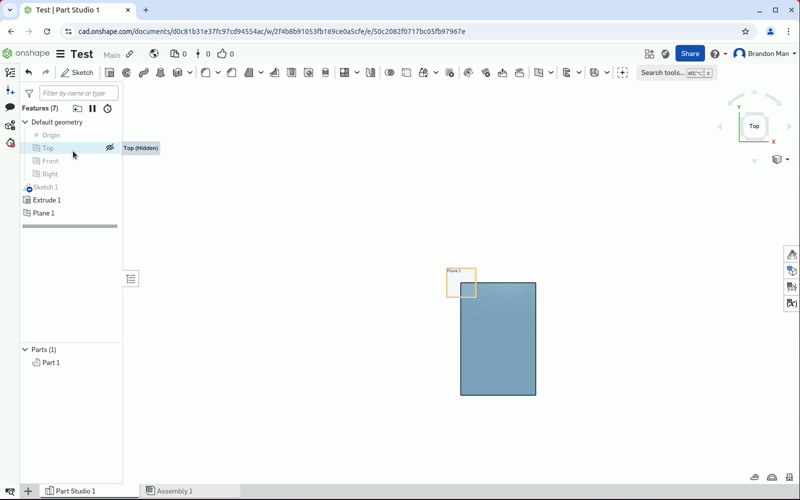
key(shift+s)
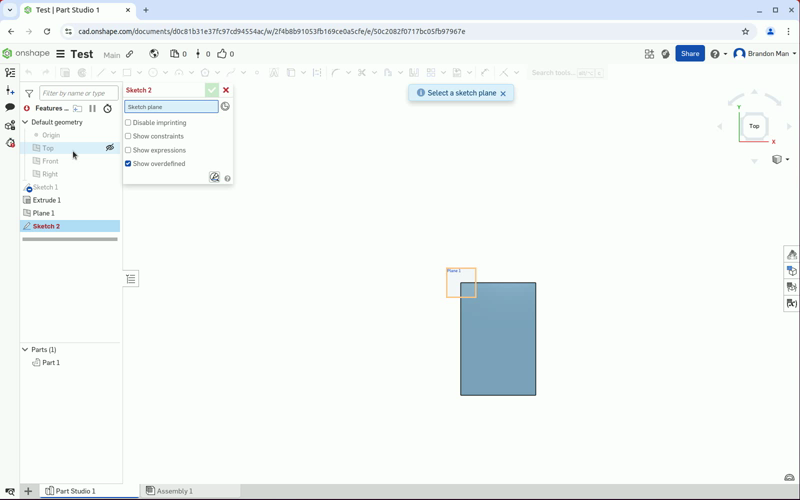
mouse_move(73, 215)
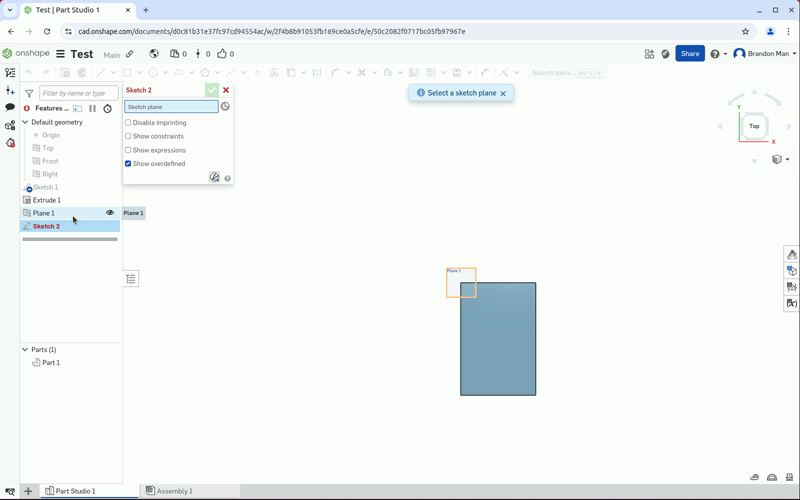
click(73, 215)
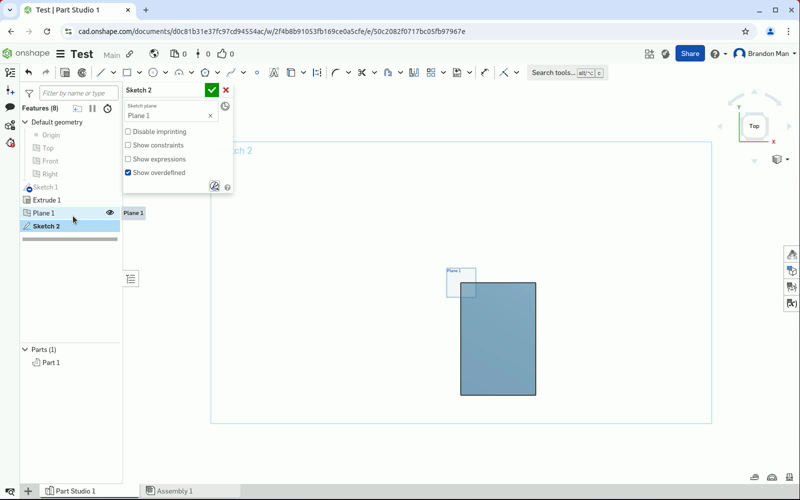
mouse_move(73, 352)
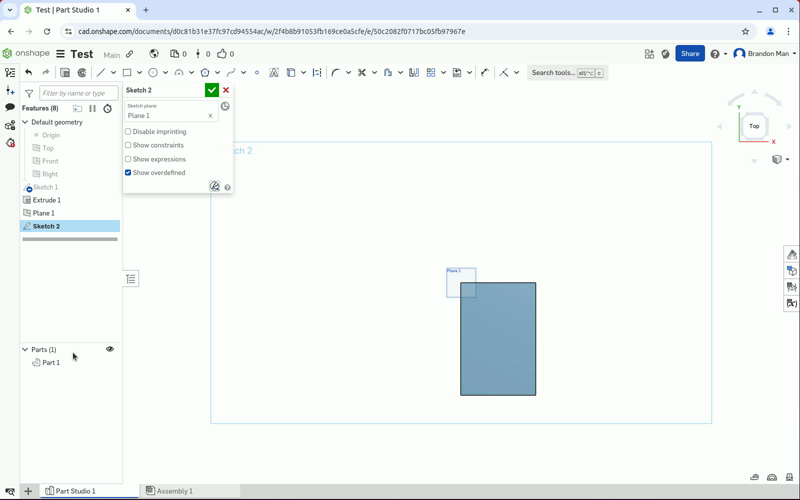
key(y)
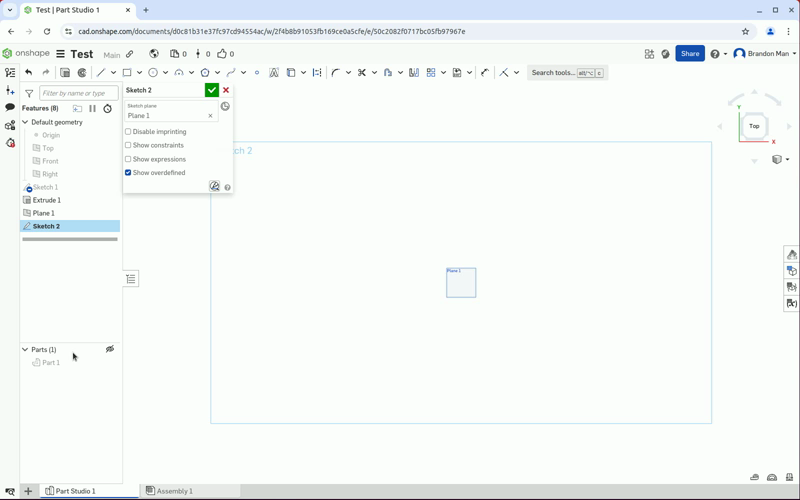
key(l)
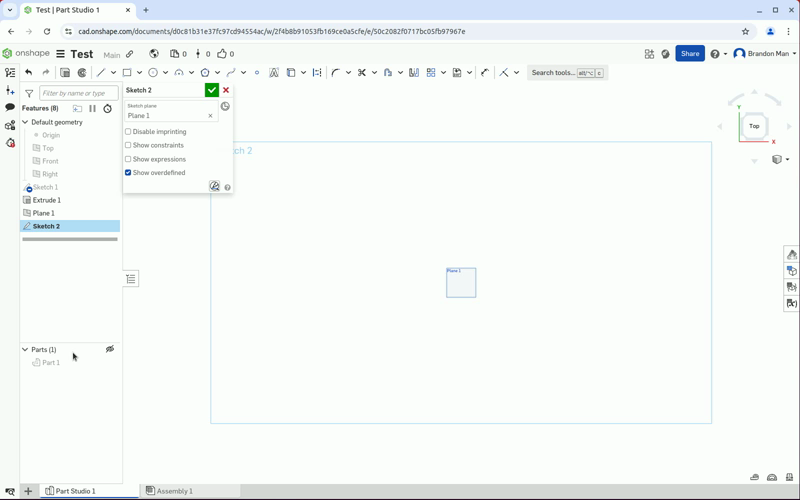
key_down(shift)
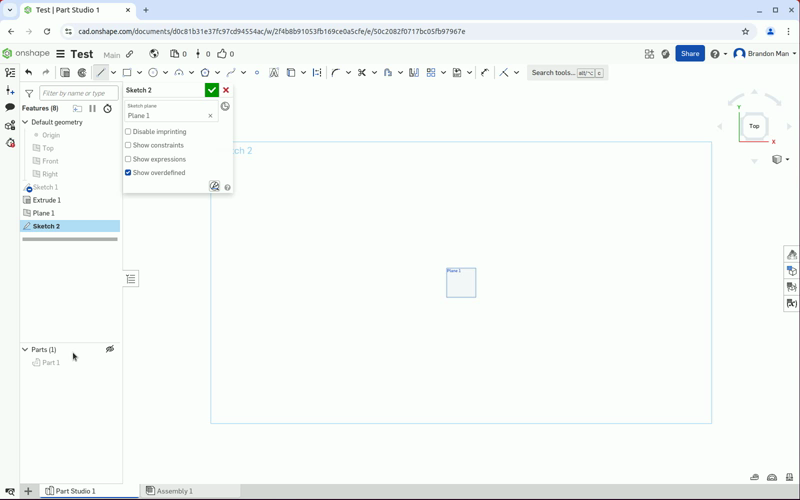
mouse_move(498, 295)
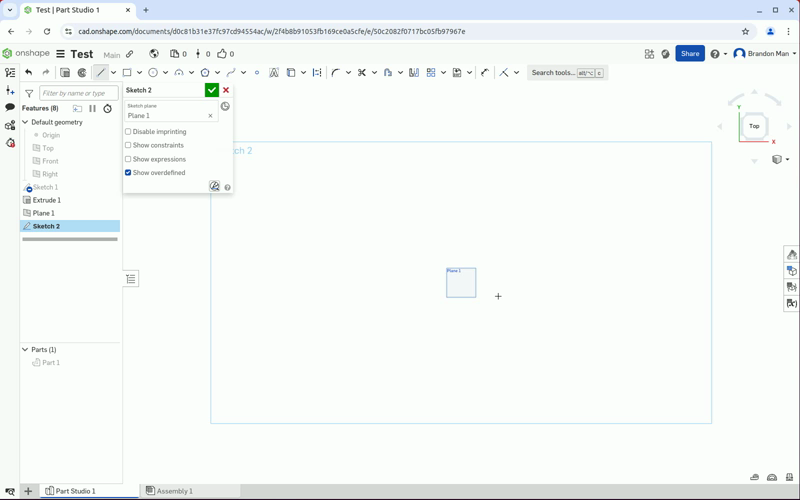
click(498, 295)
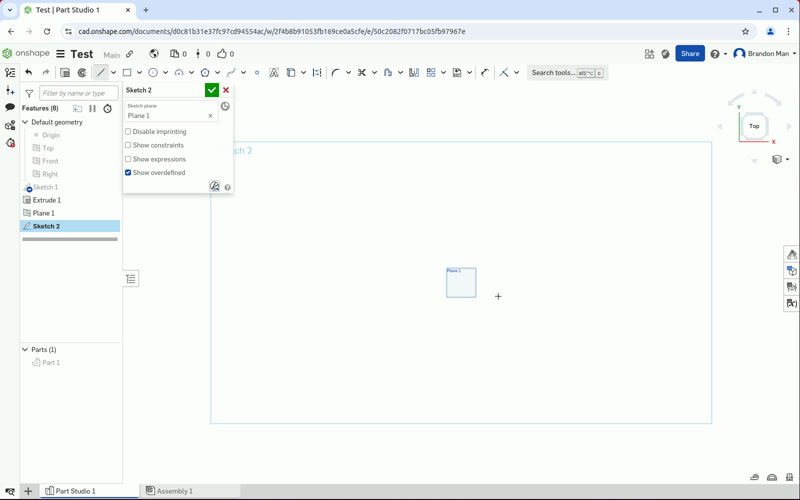
key_up(shift)
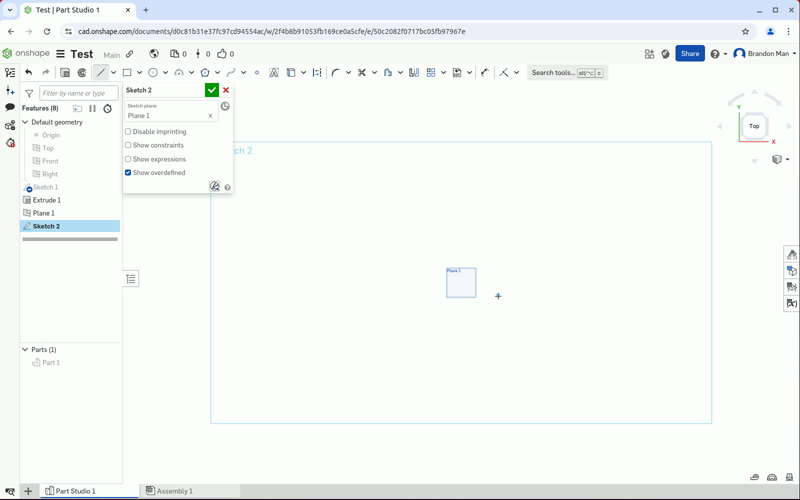
key_down(shift)
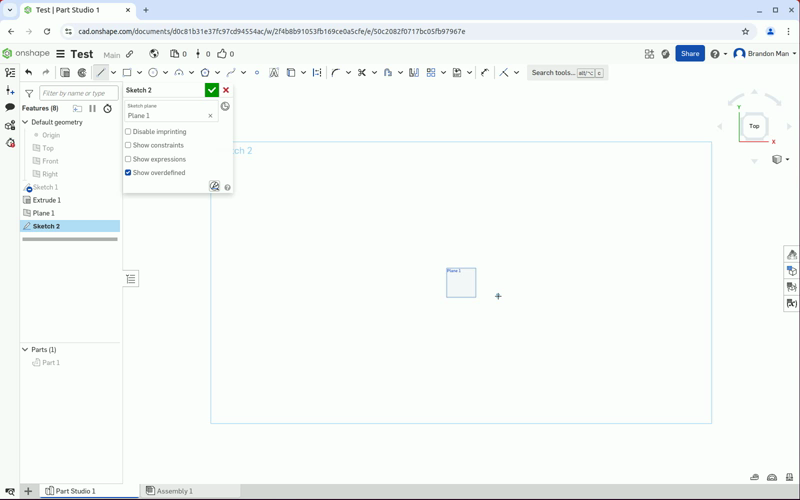
mouse_move(528, 295)
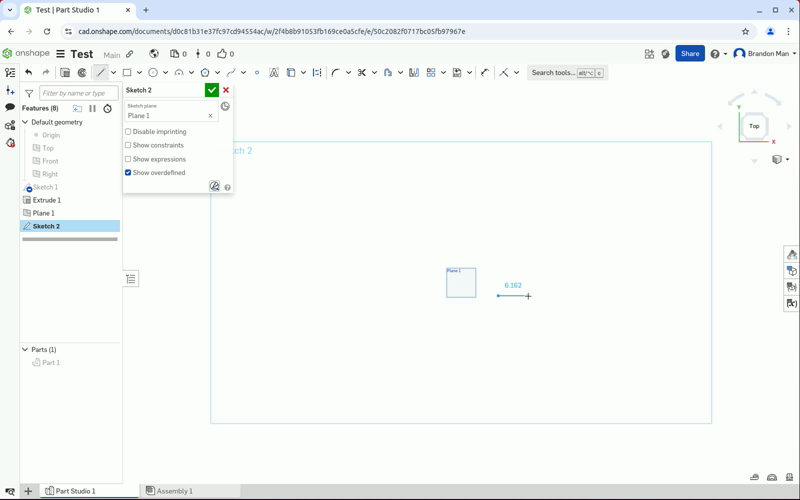
mouse_move(500, 295)
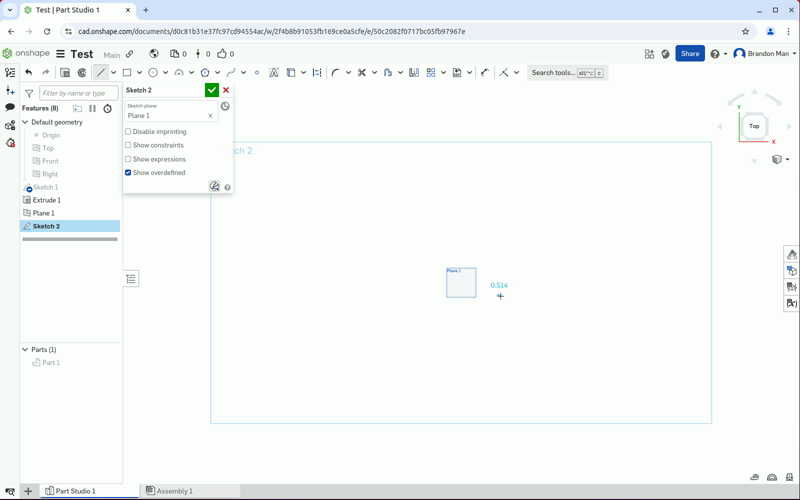
scroll(6)
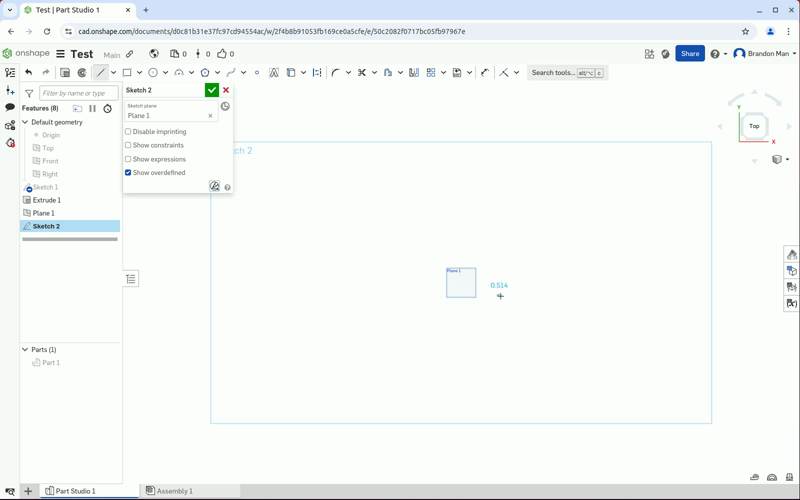
scroll(6)
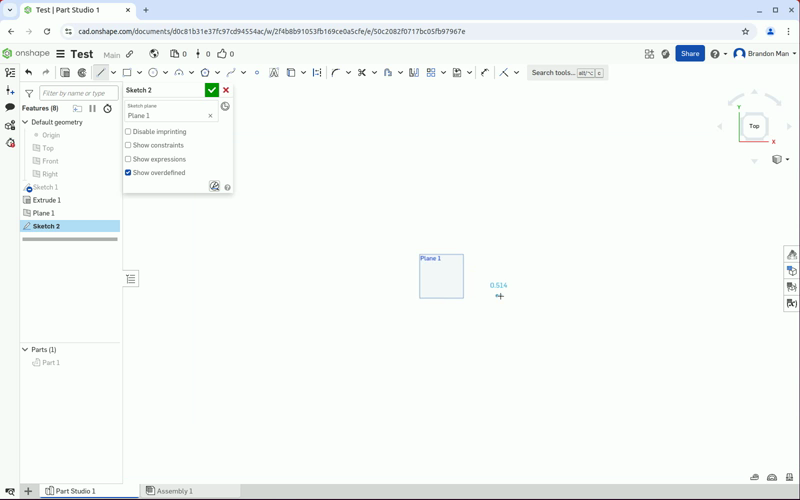
scroll(6)
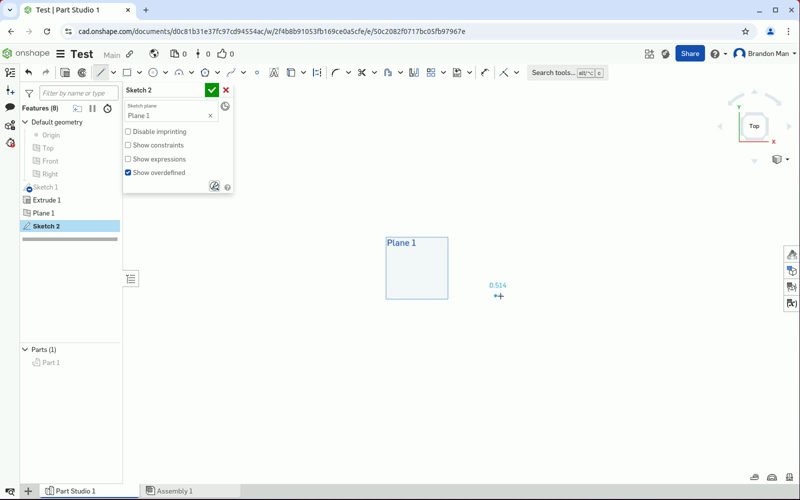
scroll(6)
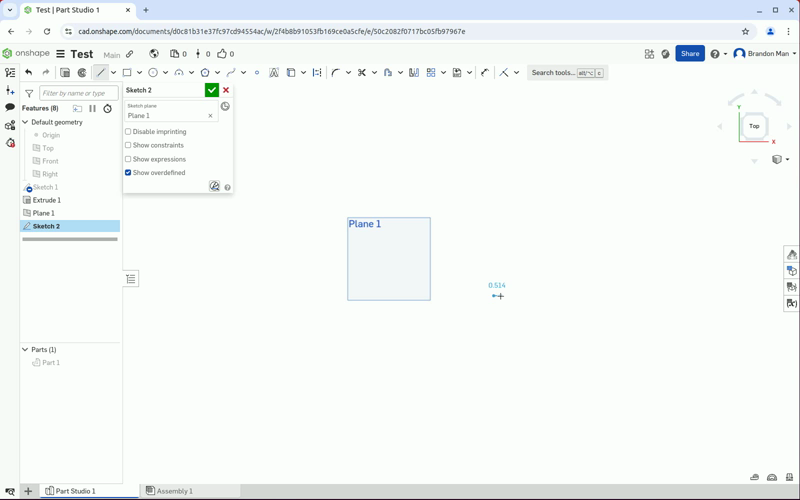
scroll(6)
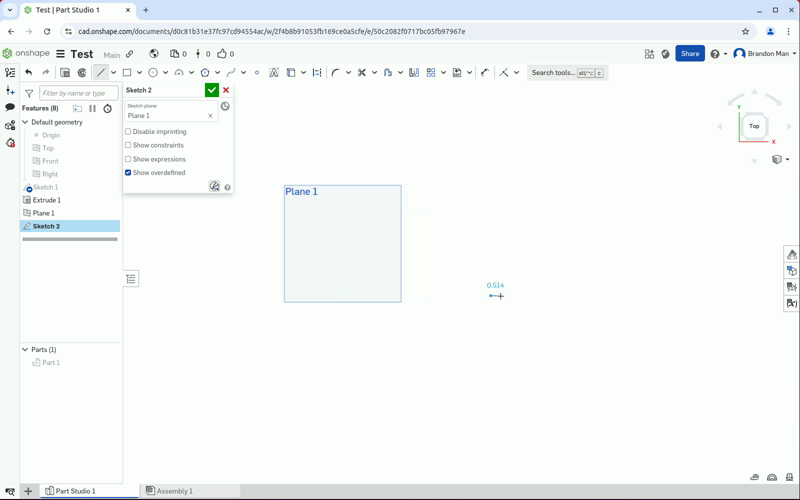
scroll(6)
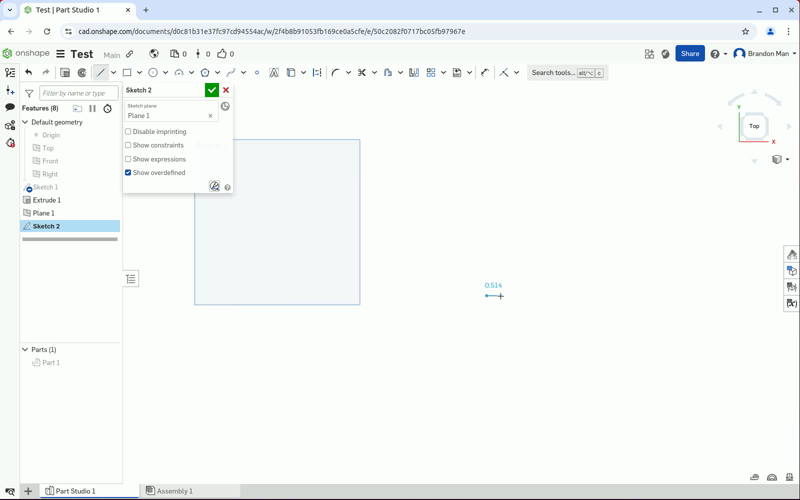
scroll(6)
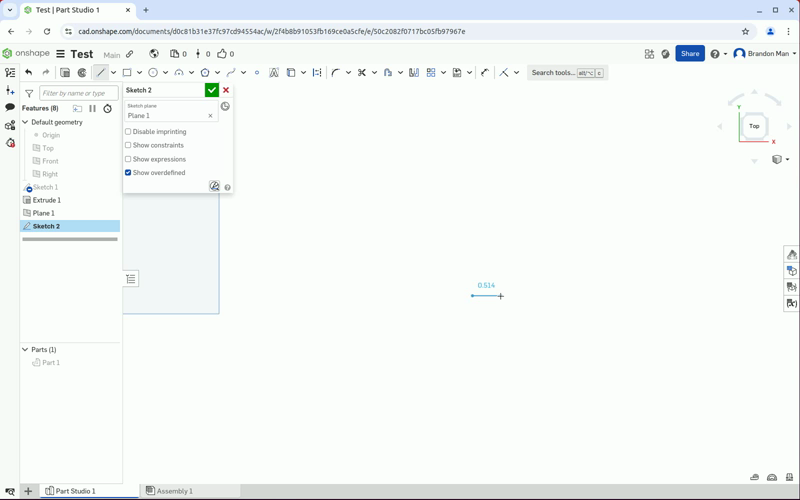
click(500, 295)
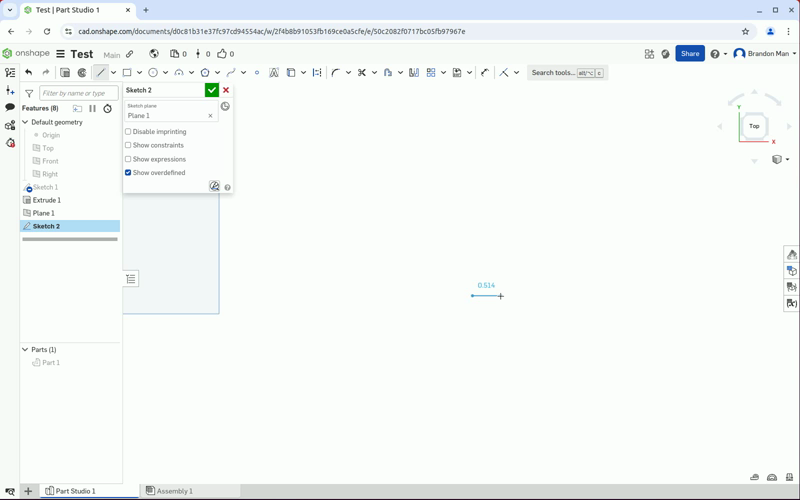
scroll(-6)
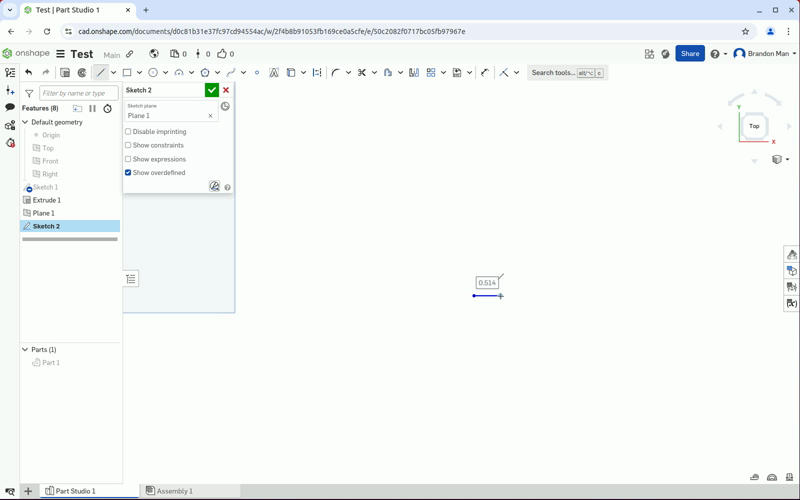
scroll(-6)
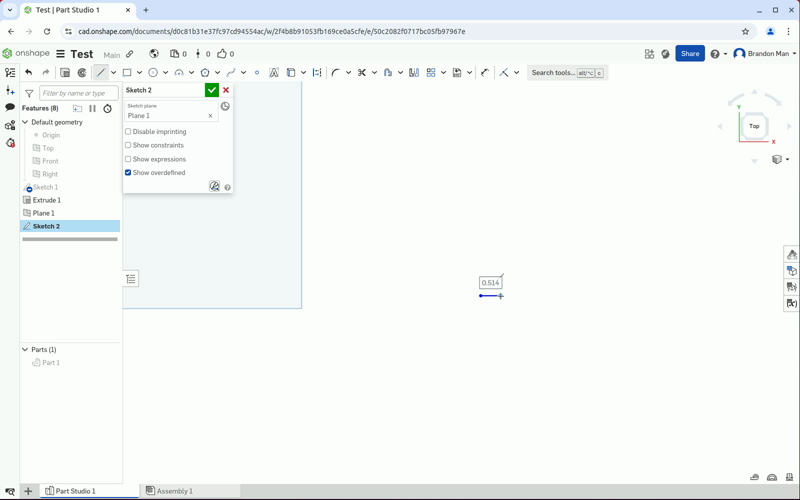
scroll(-6)
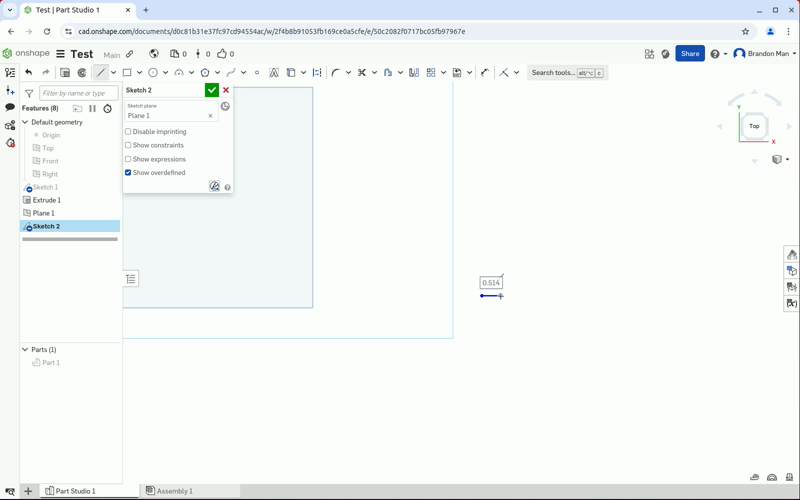
scroll(-6)
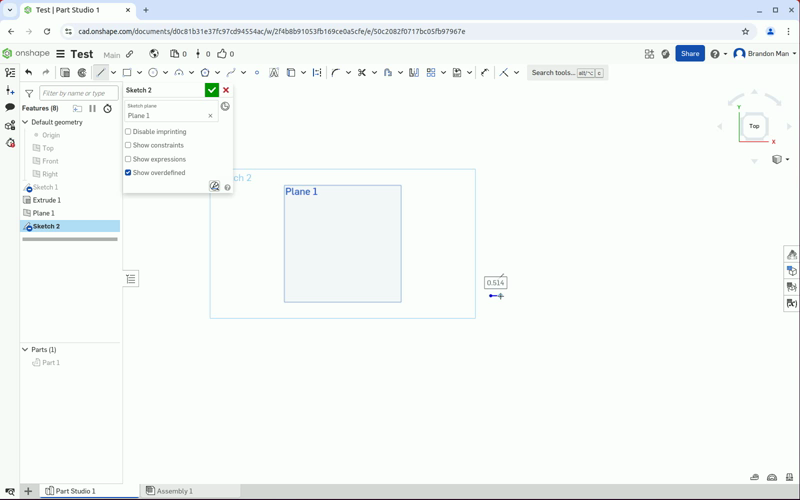
scroll(-6)
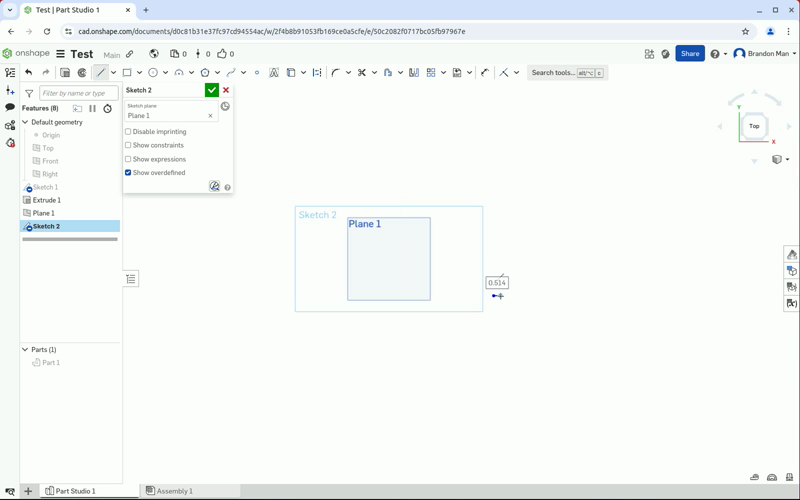
scroll(-6)
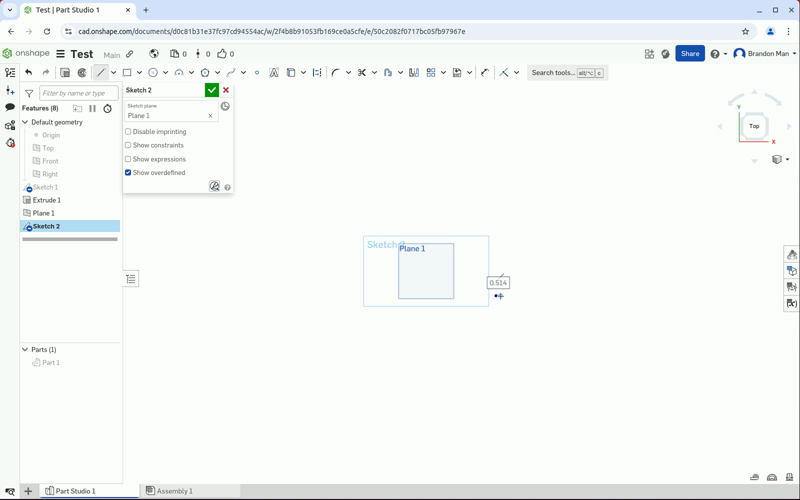
scroll(-6)
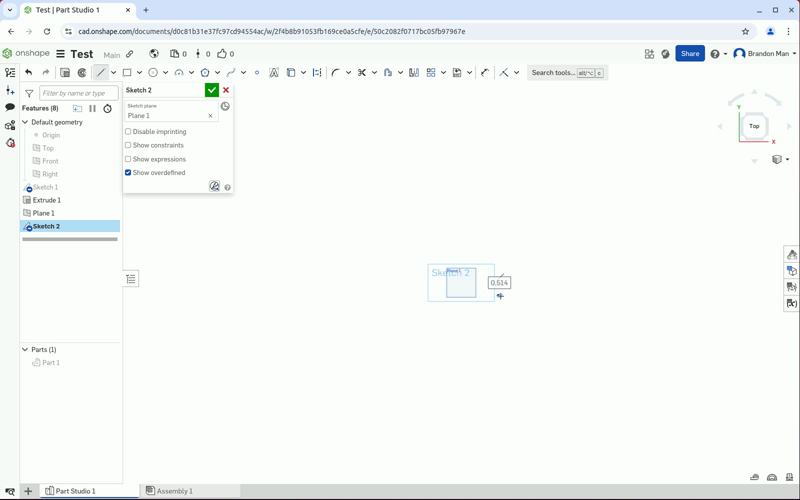
key_up(shift)
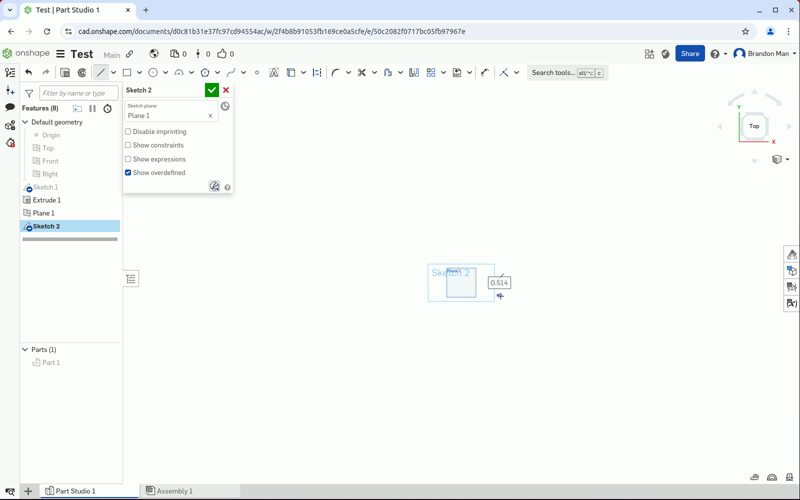
key_down(shift)
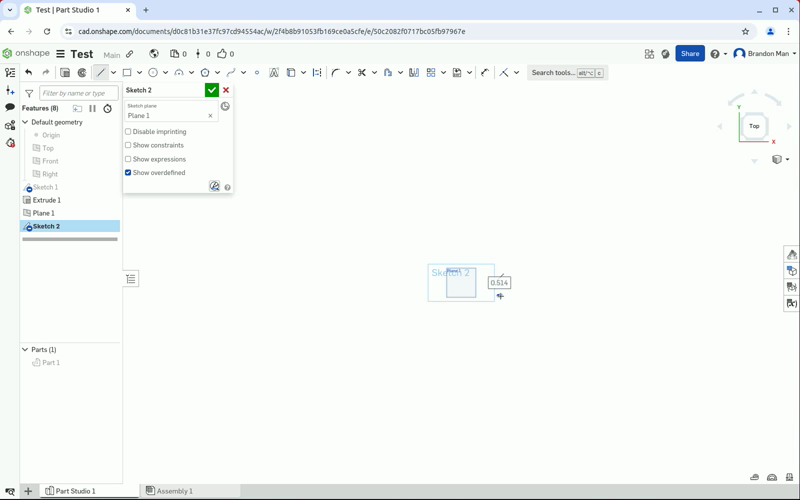
mouse_move(530, 295)
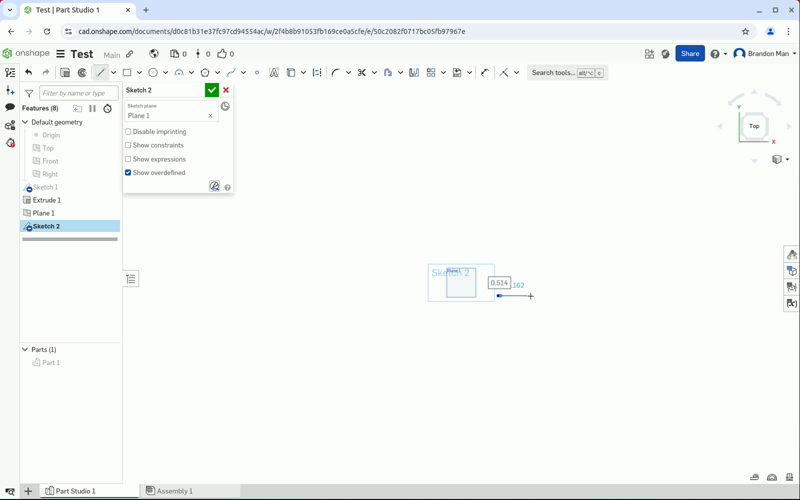
mouse_move(500, 294)
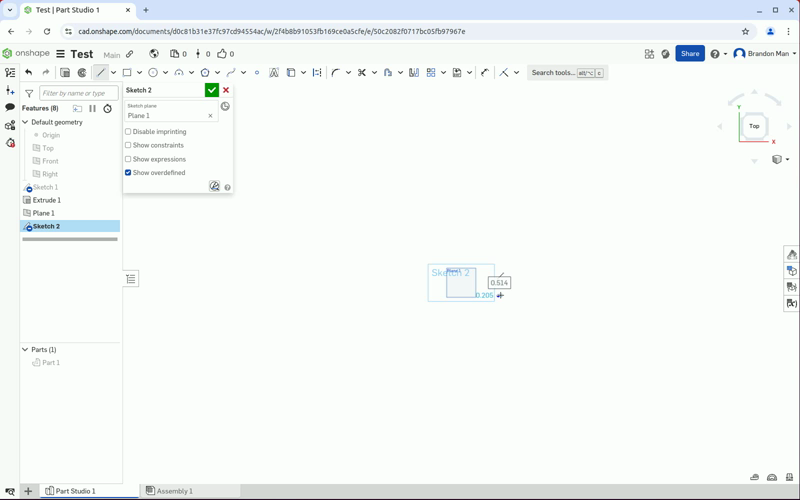
scroll(6)
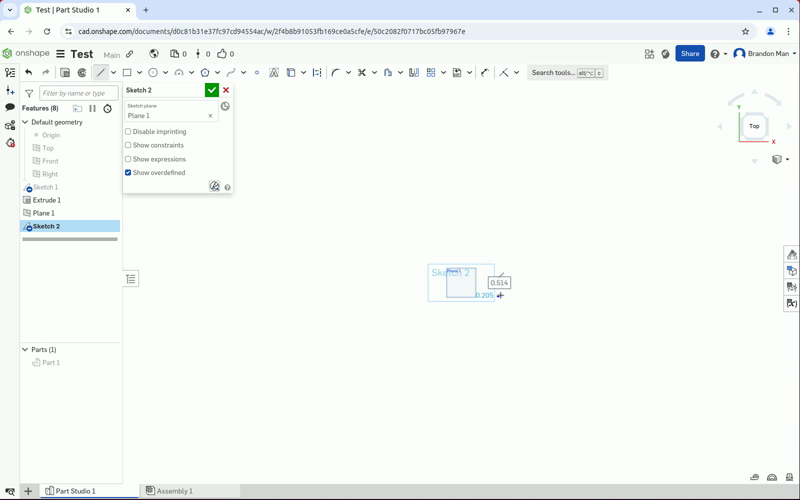
scroll(6)
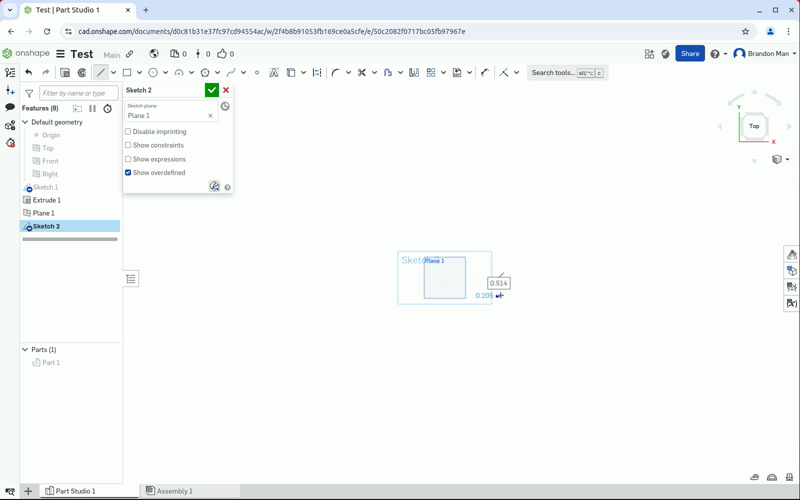
scroll(6)
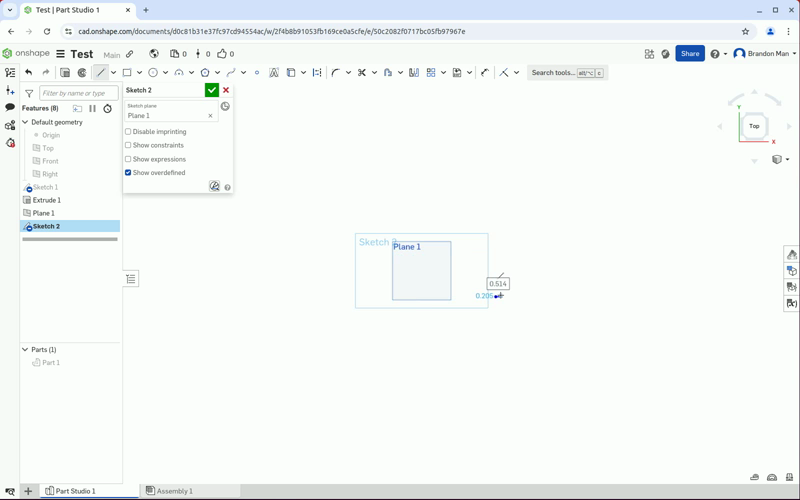
scroll(6)
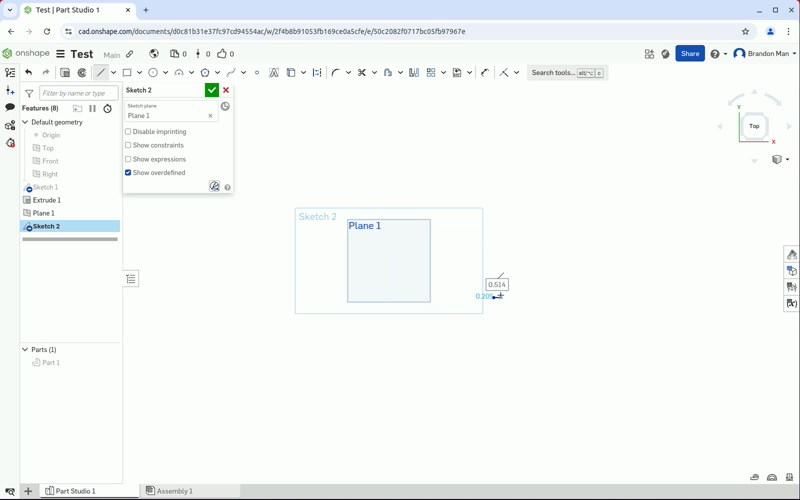
scroll(6)
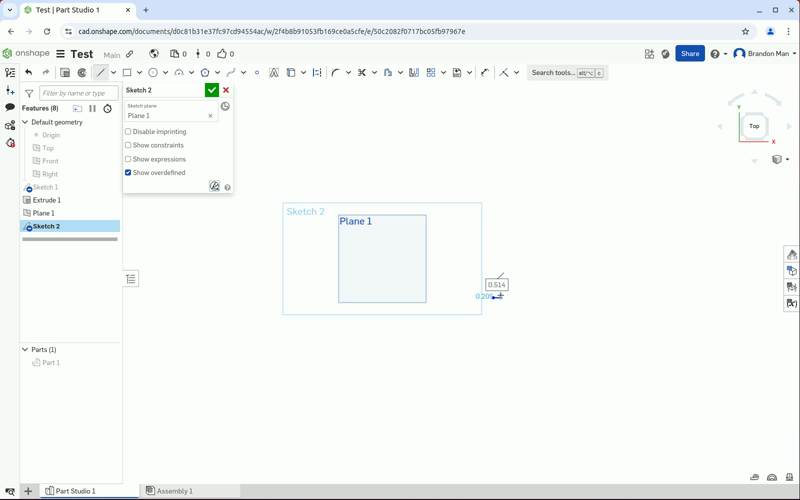
scroll(6)
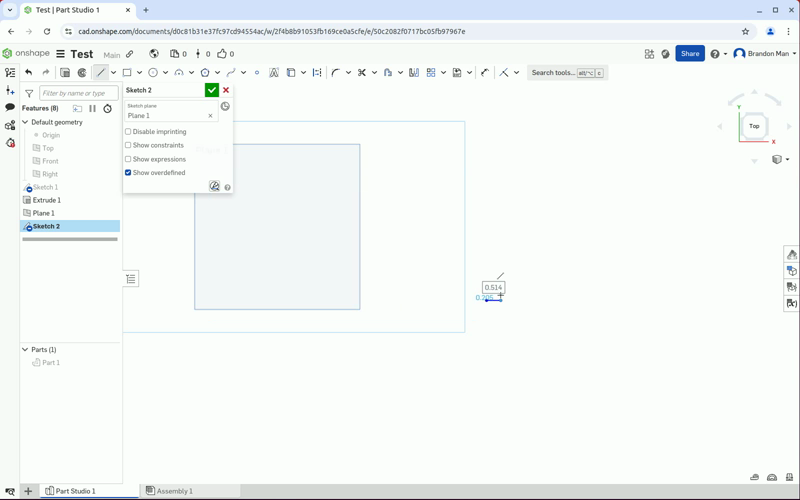
scroll(6)
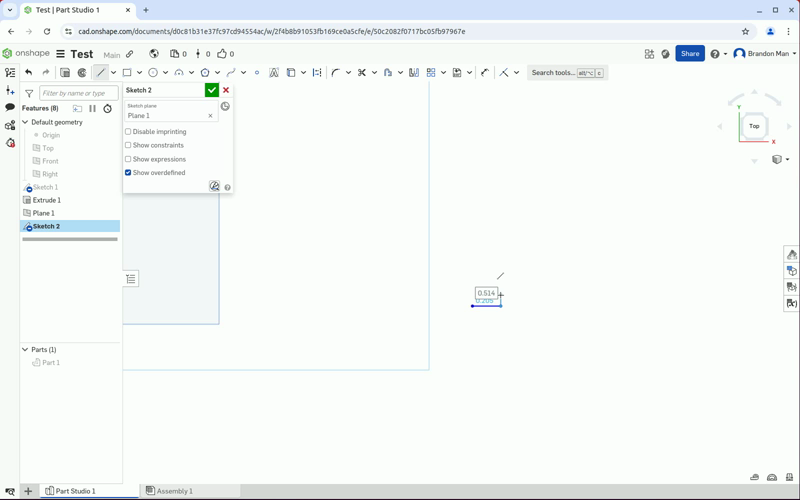
click(500, 294)
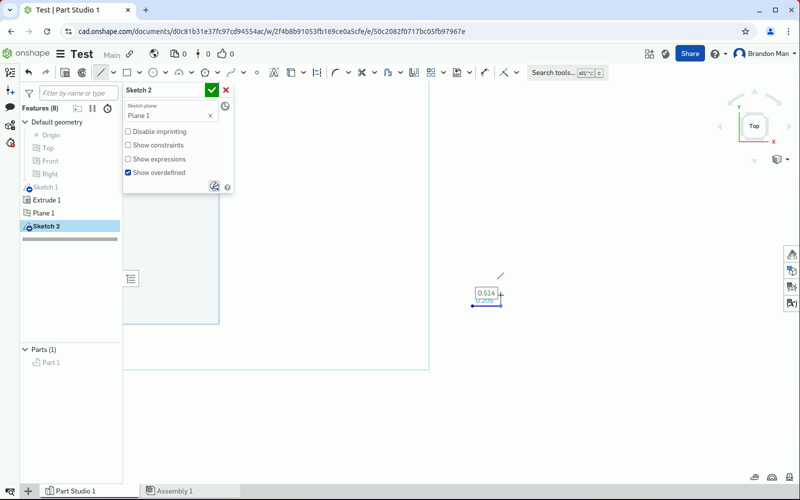
scroll(-6)
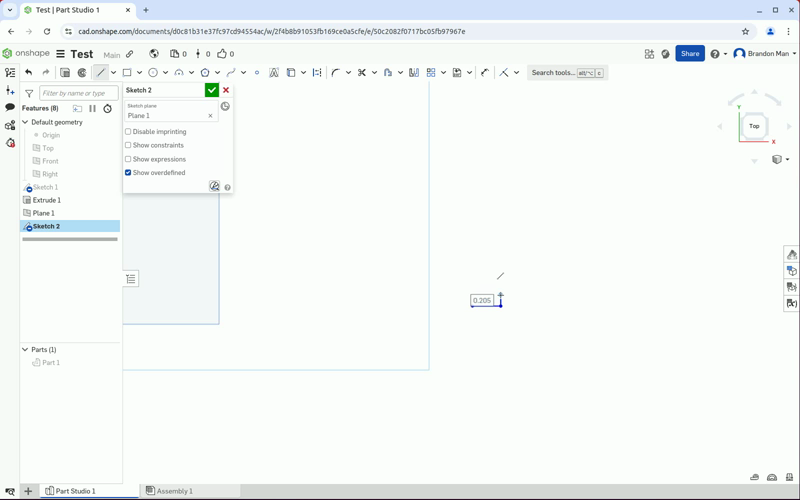
scroll(-6)
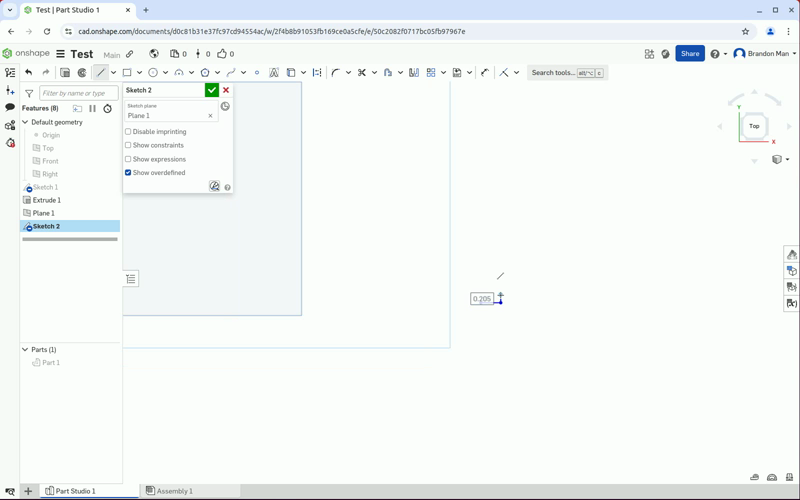
scroll(-6)
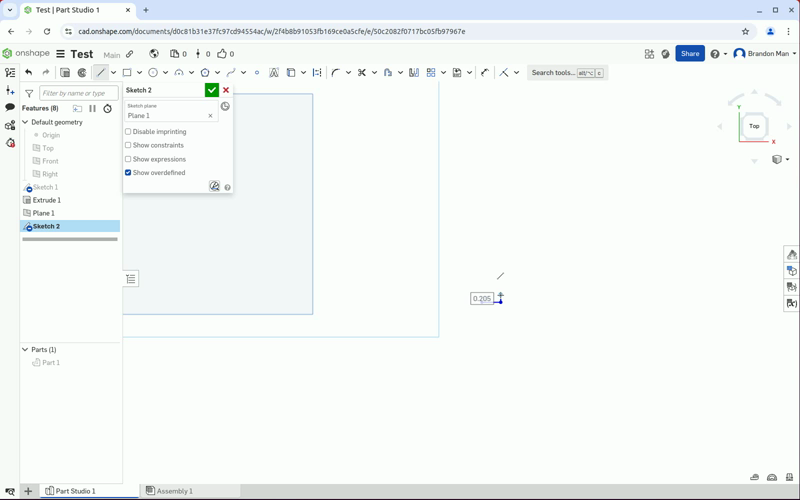
scroll(-6)
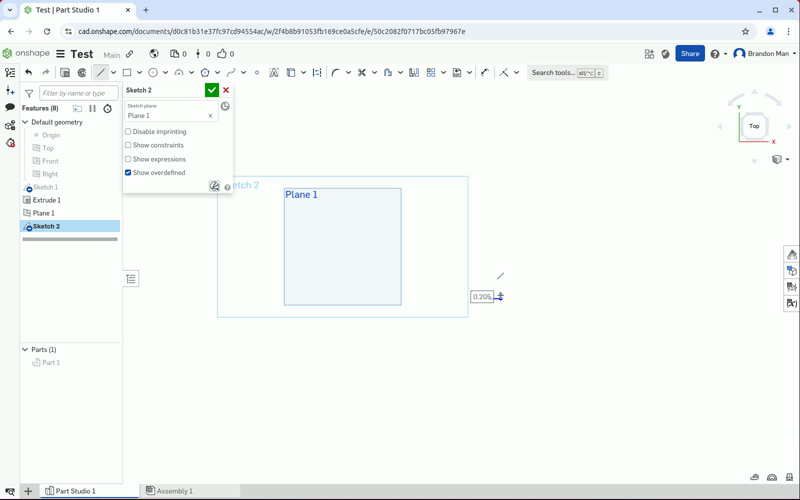
scroll(-6)
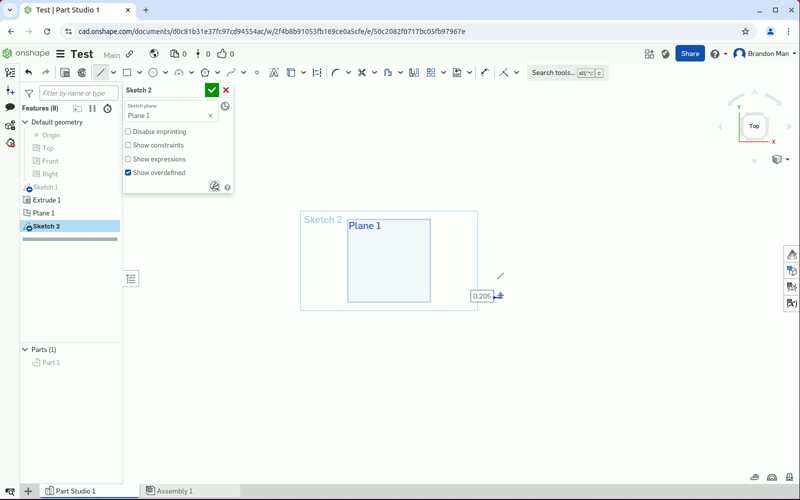
scroll(-6)
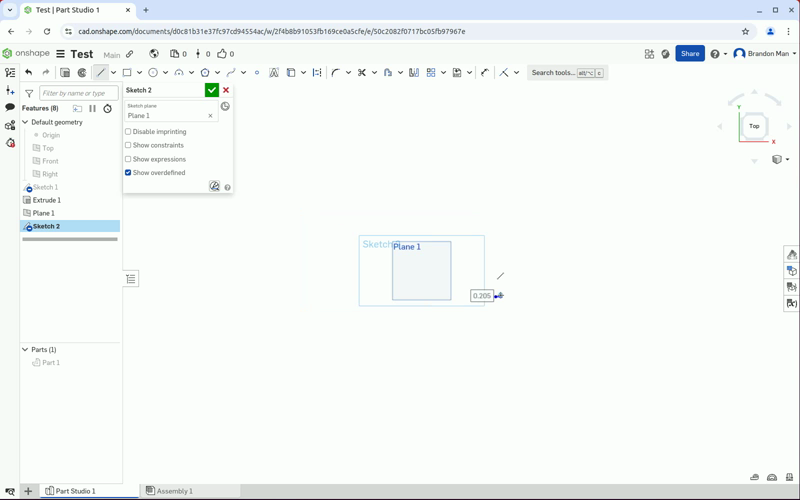
scroll(-6)
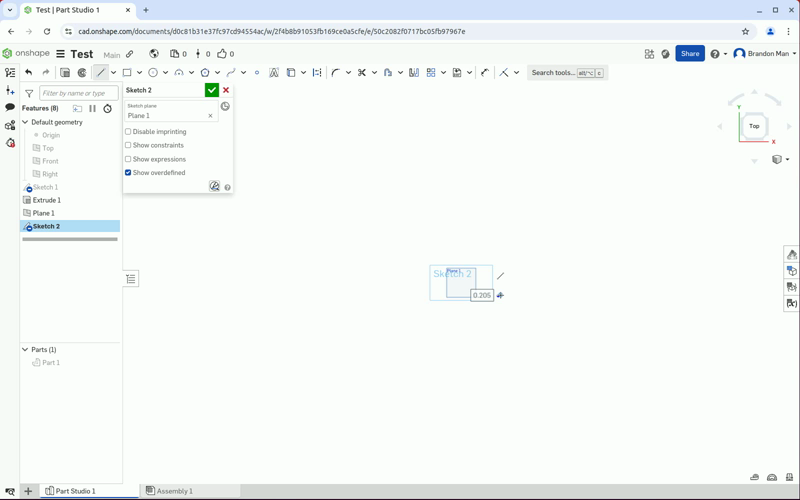
key_up(shift)
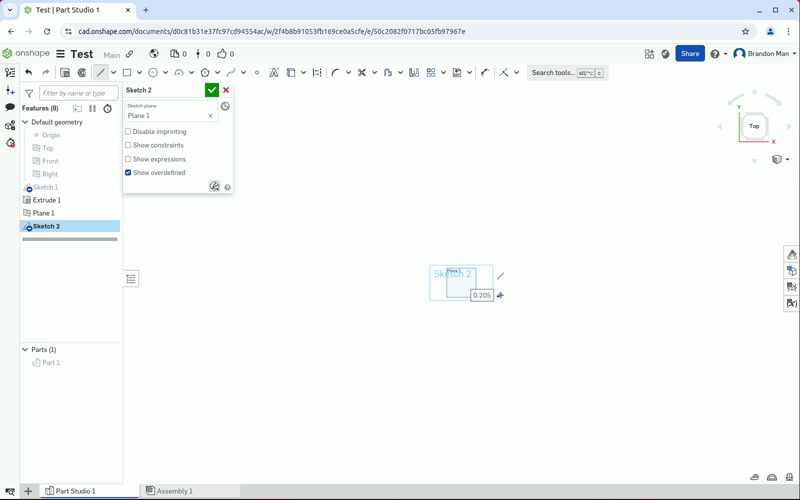
key_down(shift)
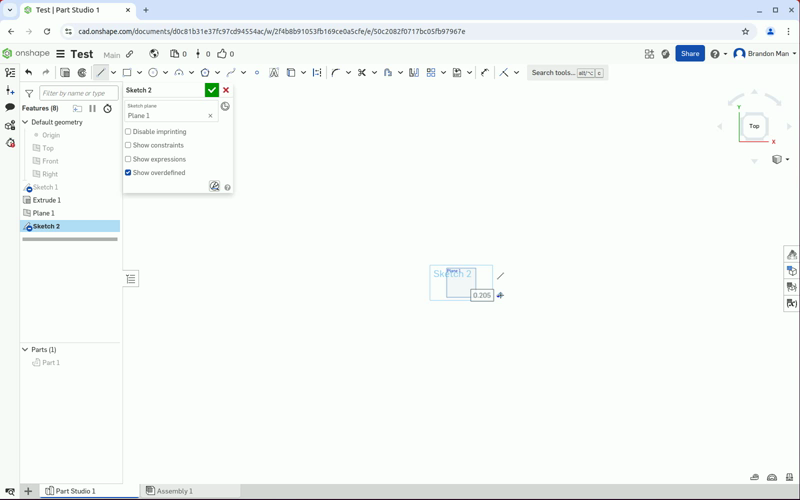
mouse_move(530, 294)
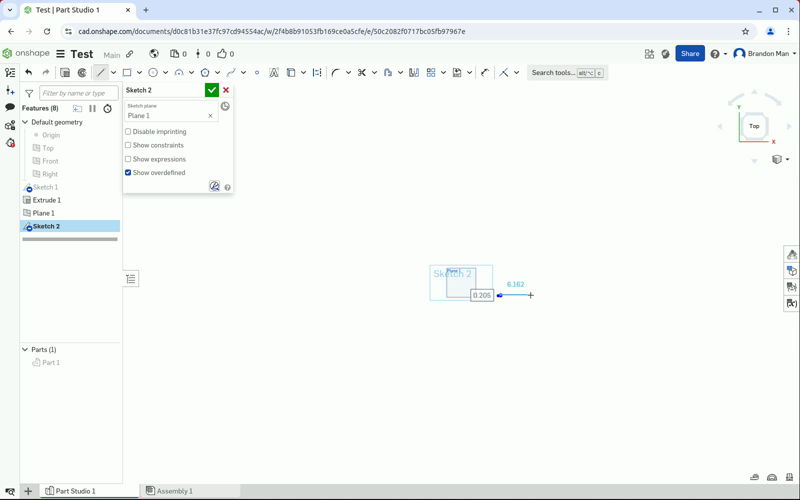
mouse_move(498, 294)
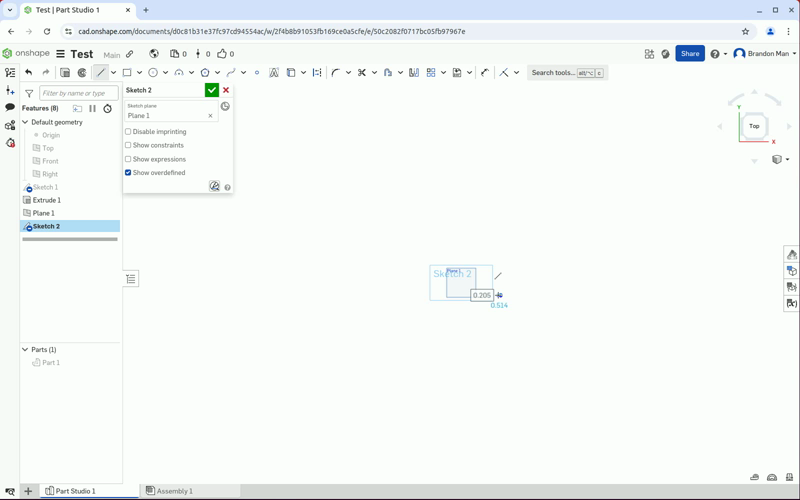
scroll(6)
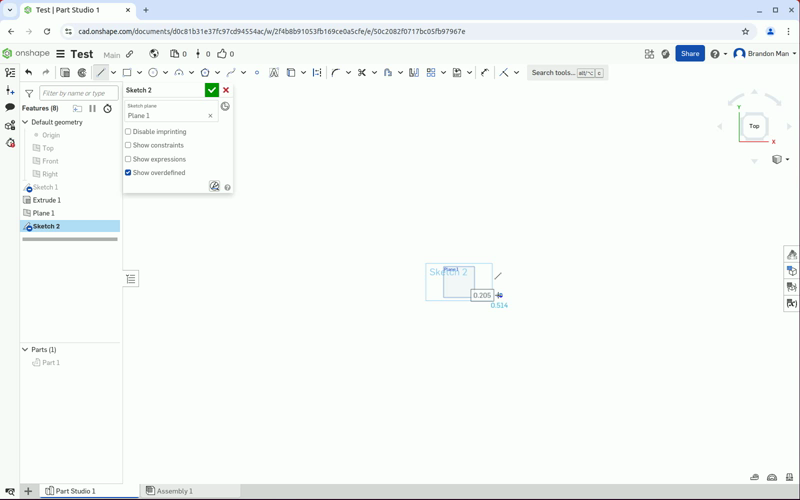
scroll(6)
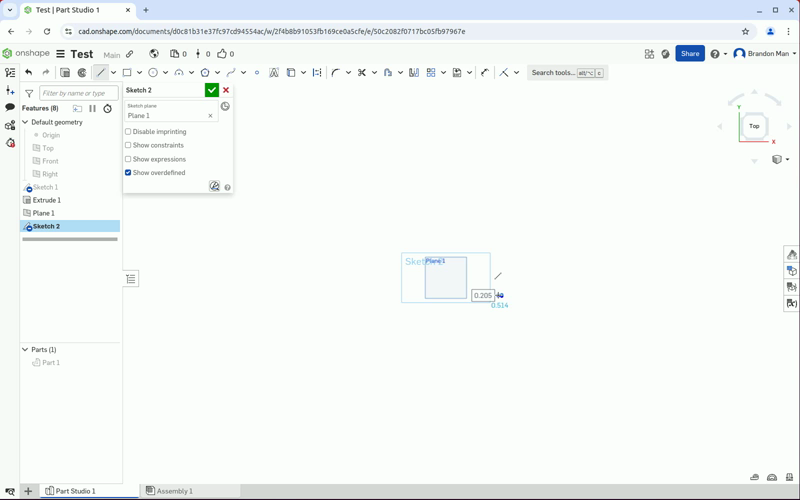
scroll(6)
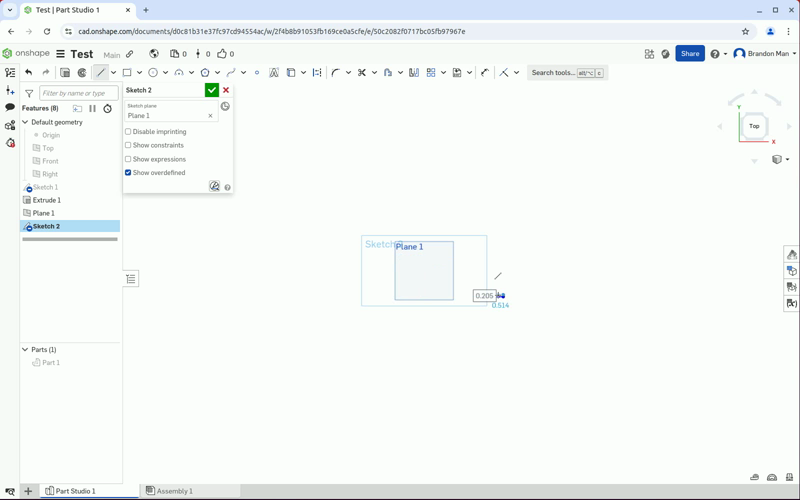
scroll(6)
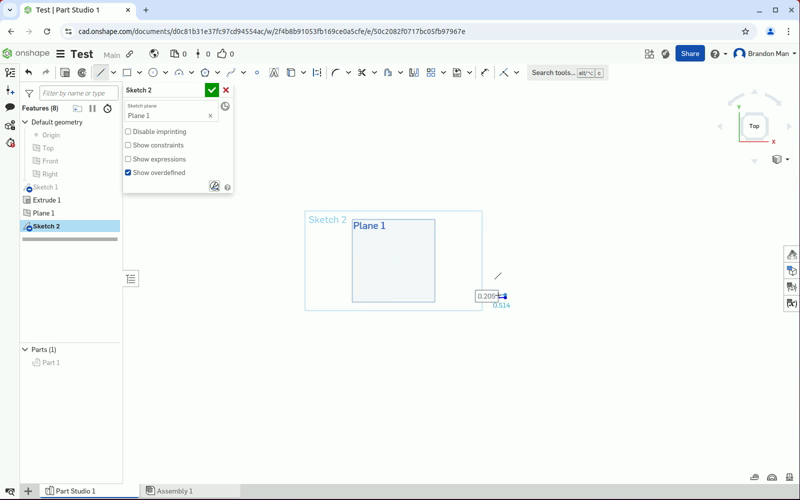
scroll(6)
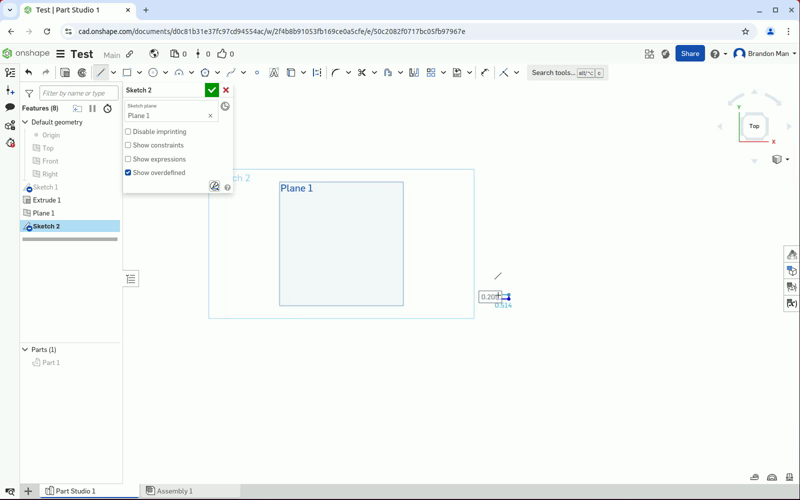
scroll(6)
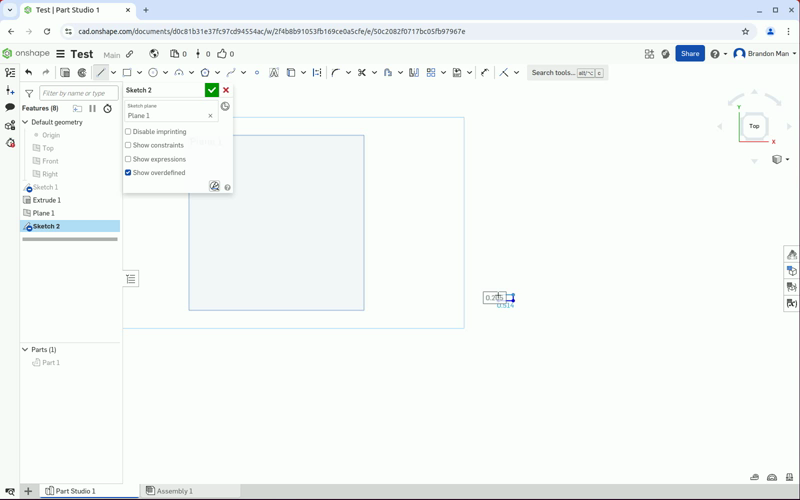
scroll(6)
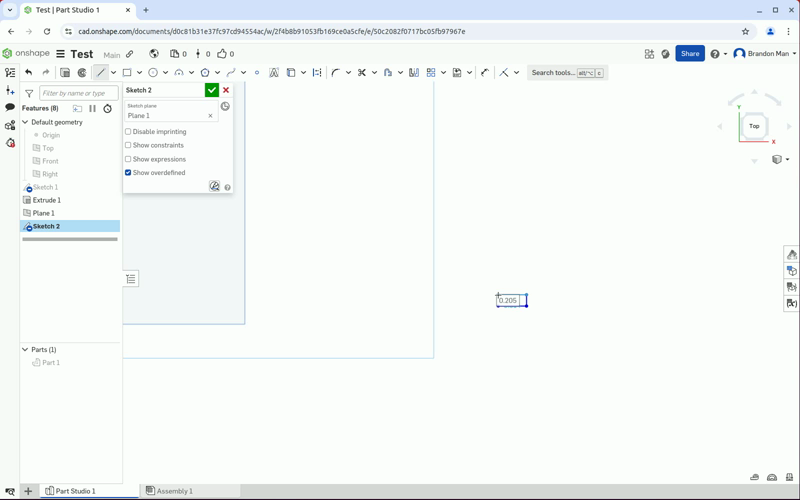
click(498, 294)
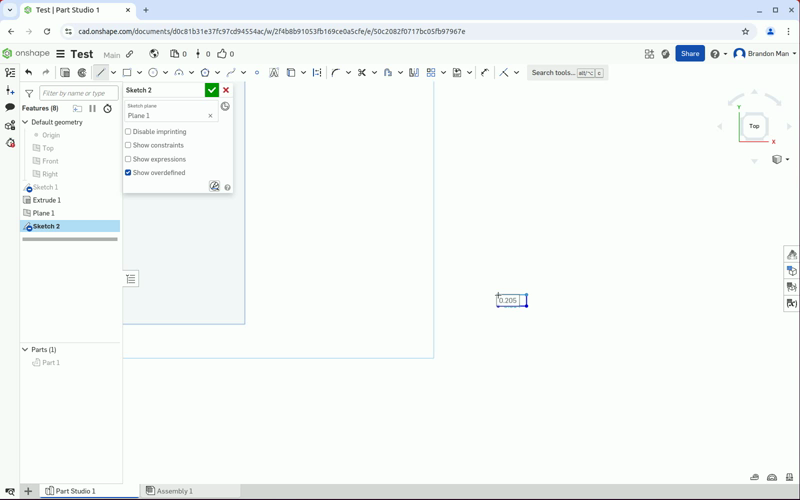
scroll(-6)
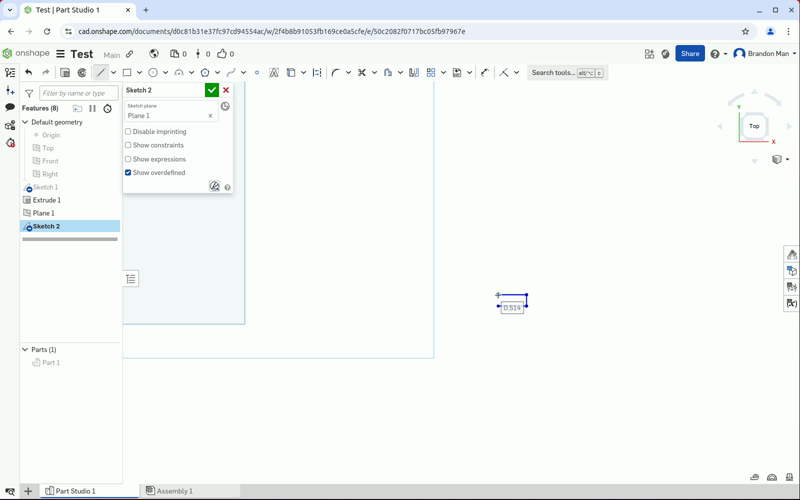
scroll(-6)
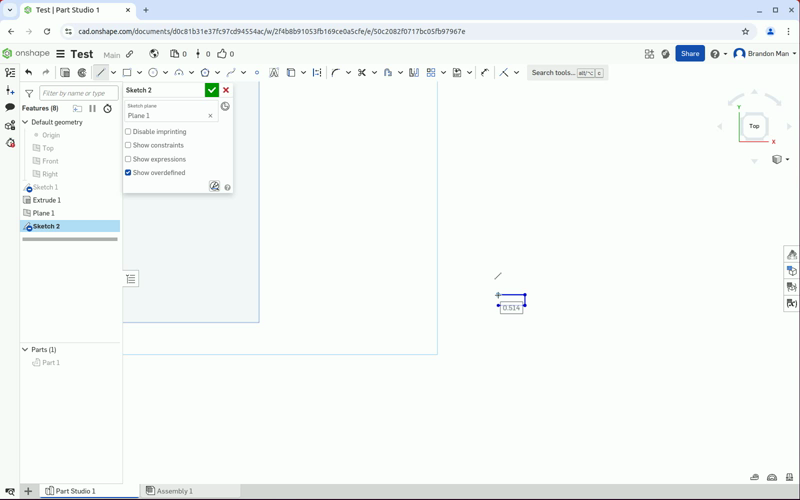
scroll(-6)
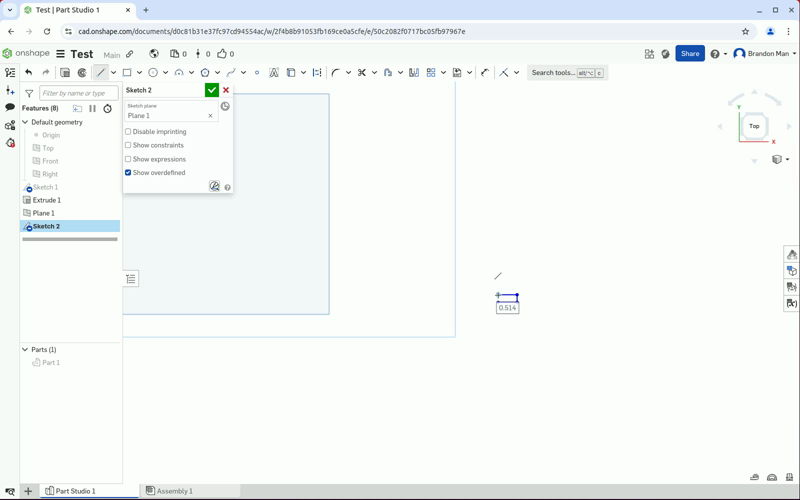
scroll(-6)
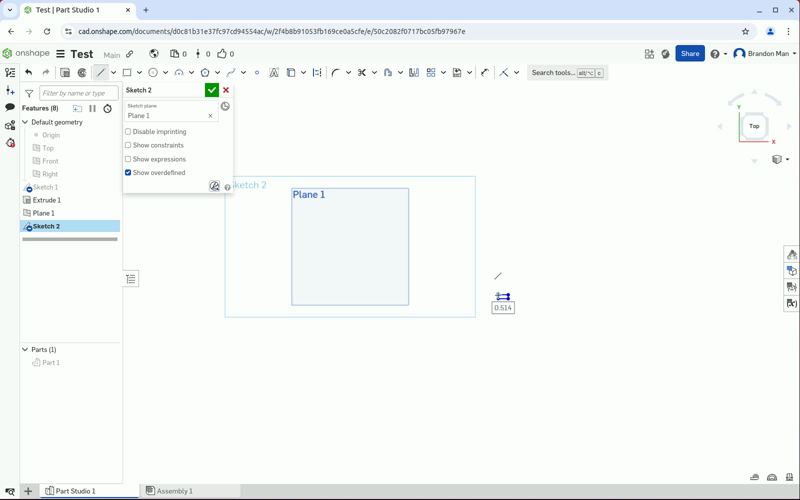
scroll(-6)
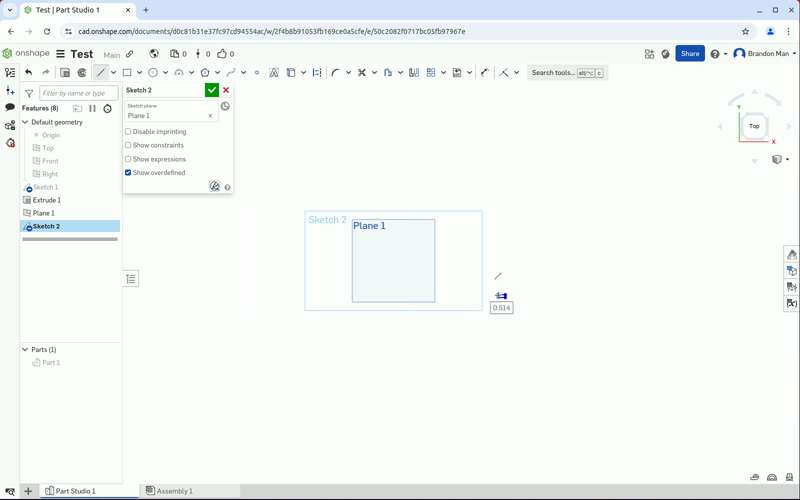
scroll(-6)
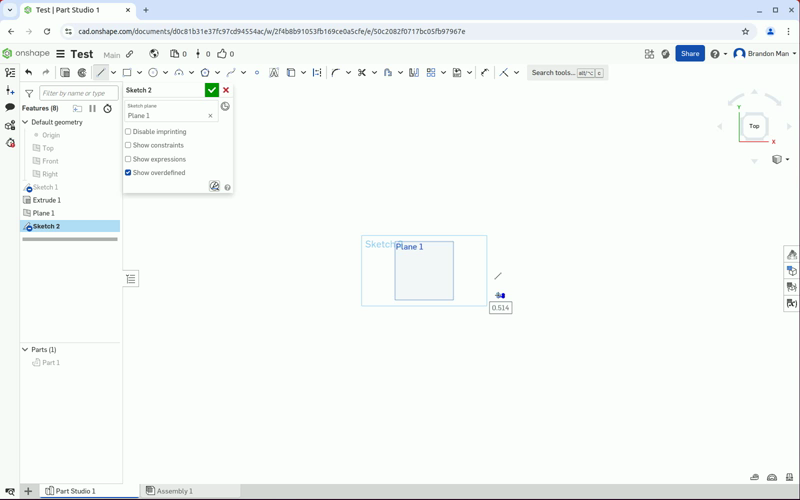
scroll(-6)
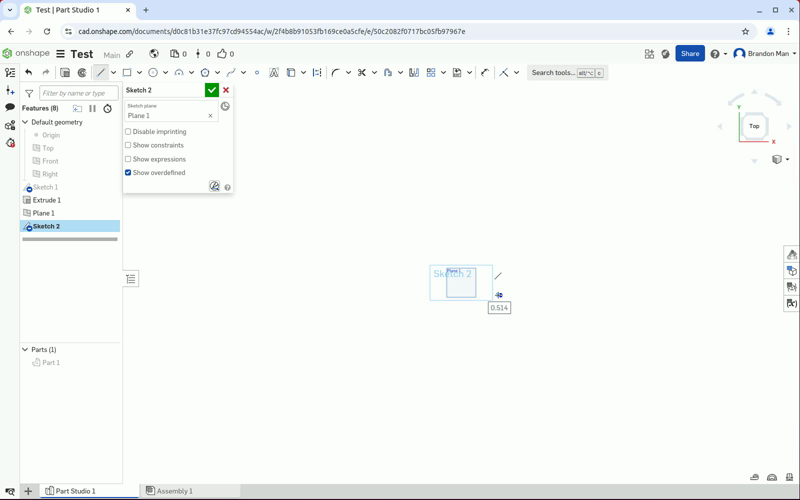
key_up(shift)
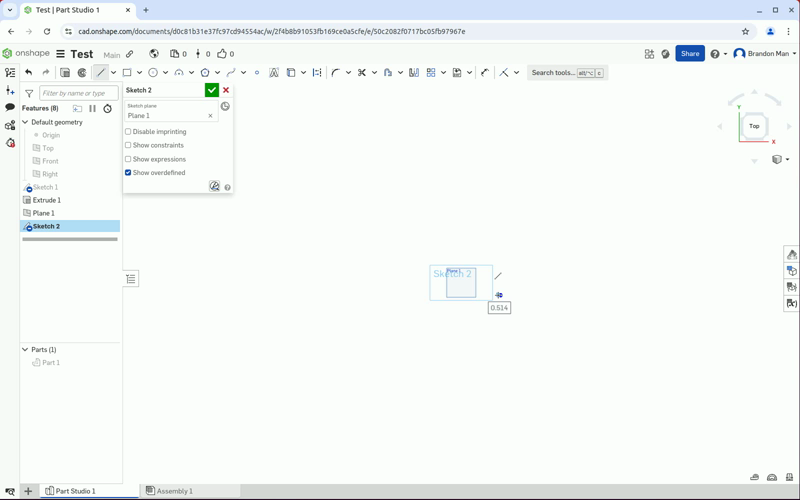
mouse_move(528, 294)
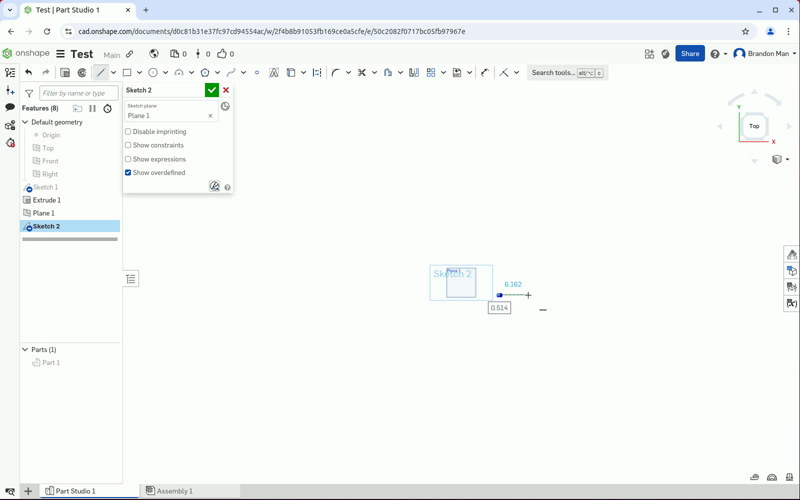
key_down(shift)
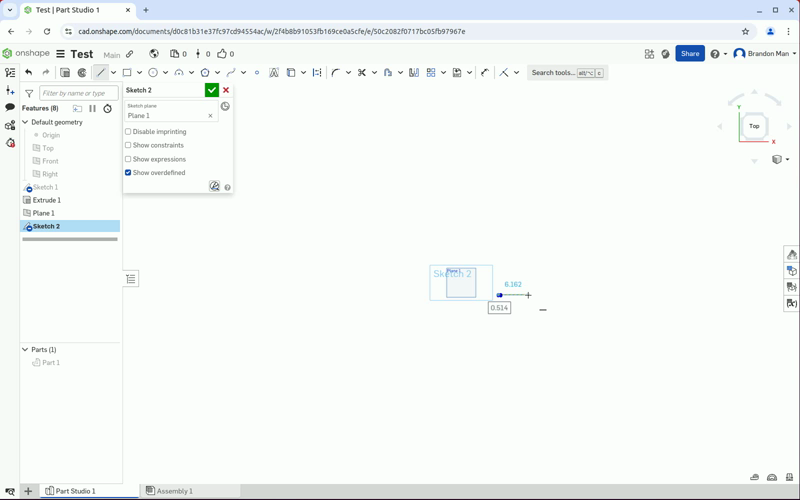
mouse_move(498, 295)
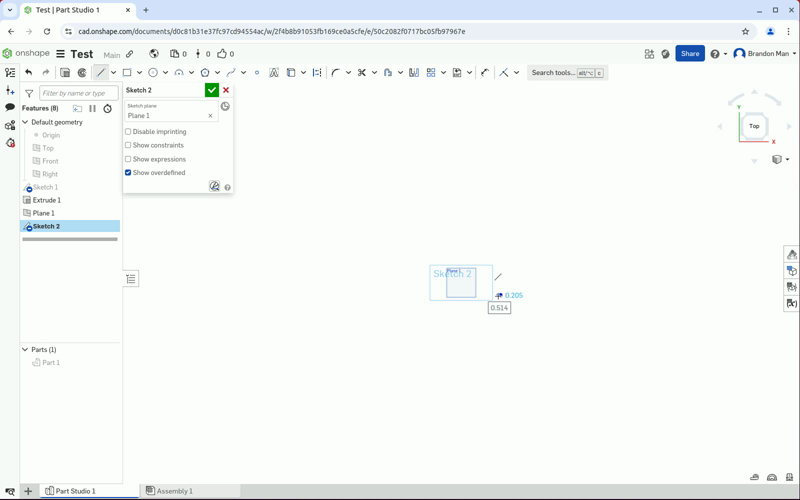
scroll(6)
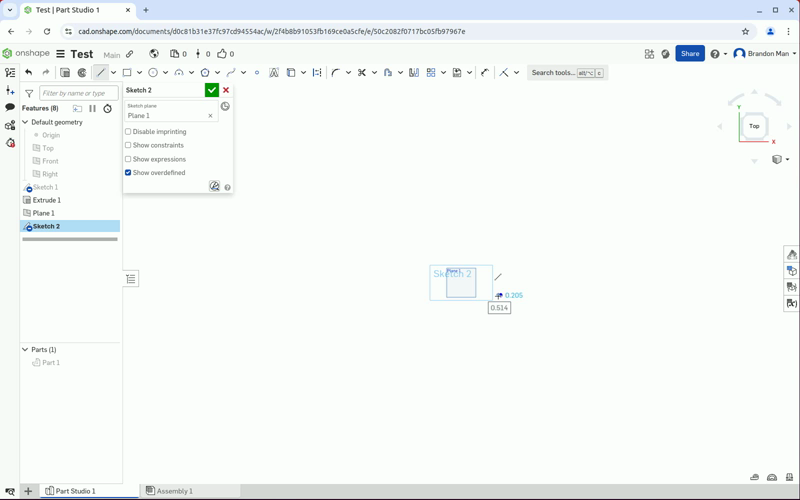
scroll(6)
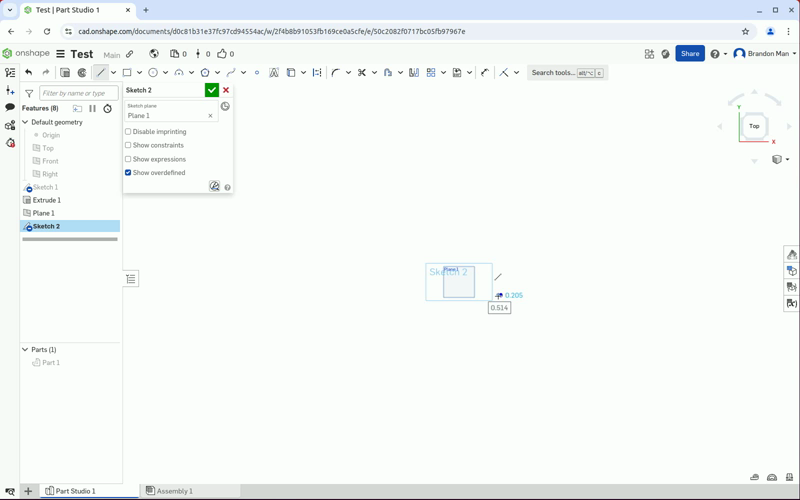
scroll(6)
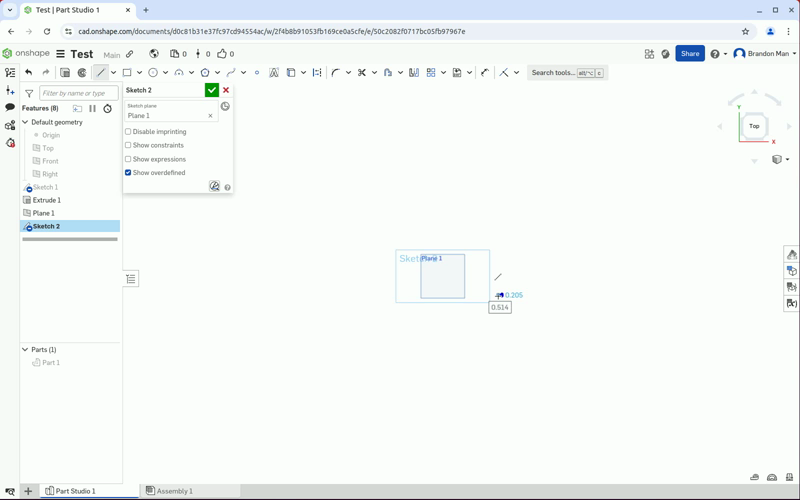
scroll(6)
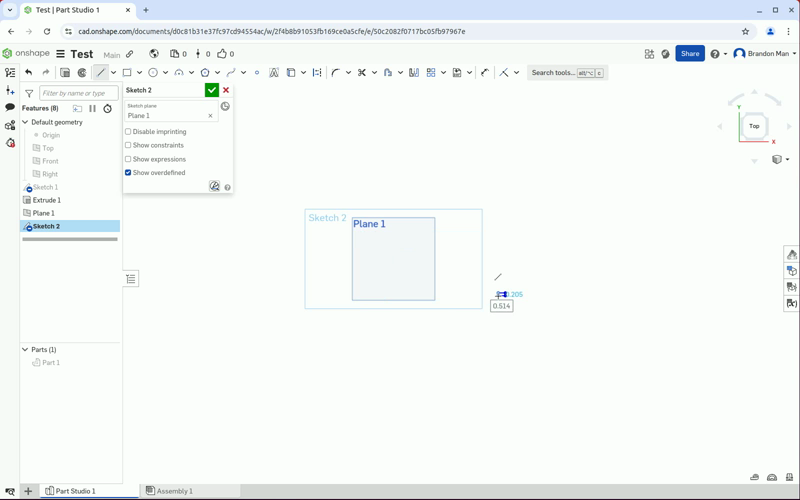
scroll(6)
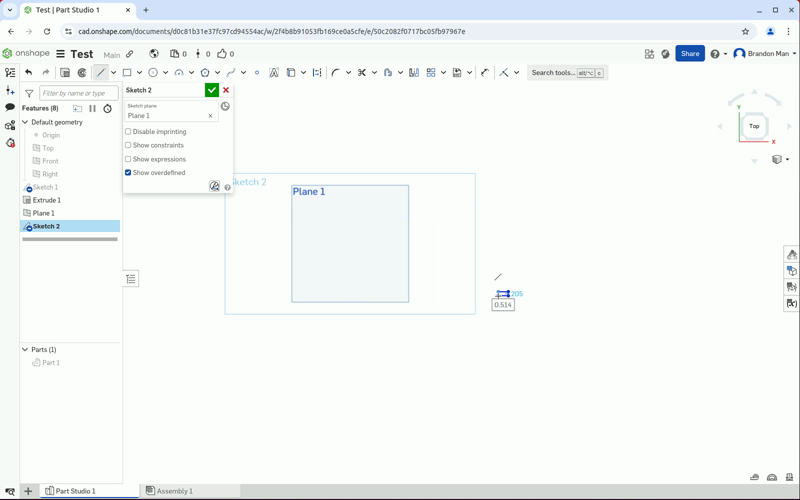
scroll(6)
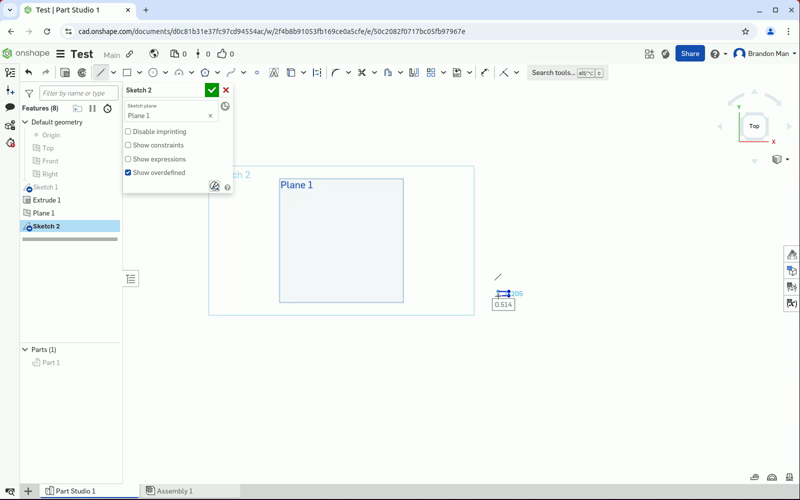
scroll(6)
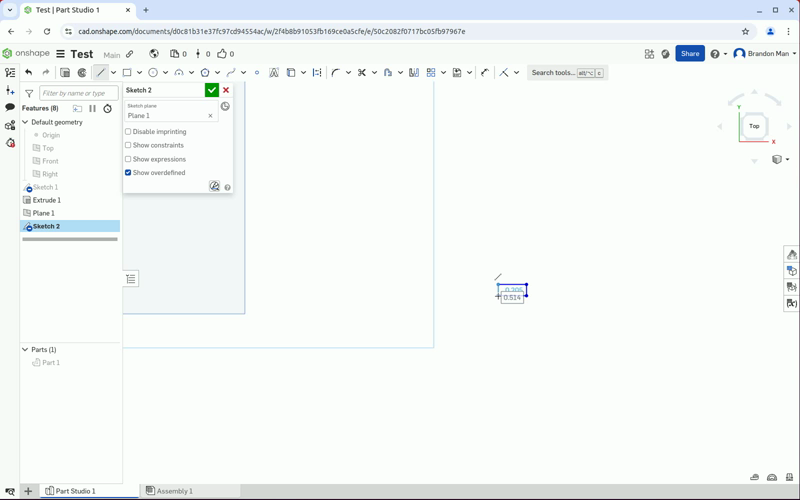
key_up(shift)
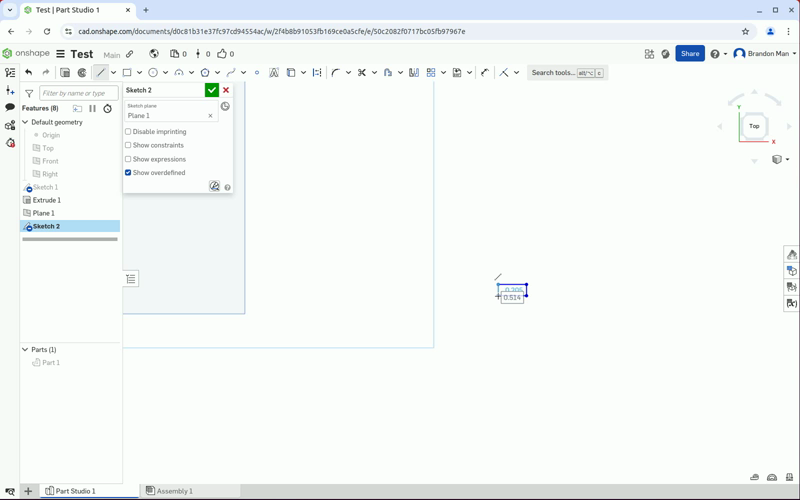
click(498, 295)
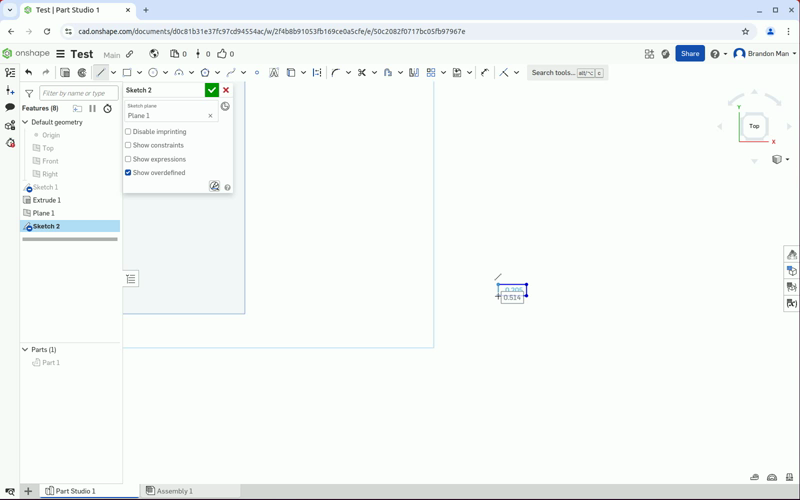
scroll(-6)
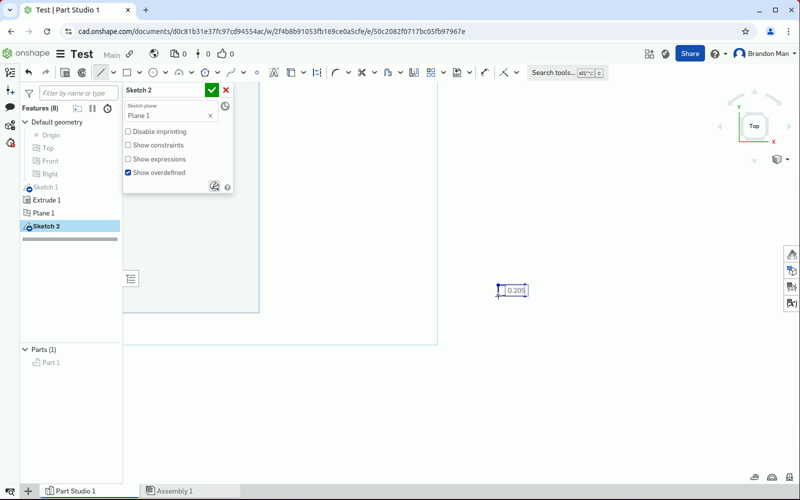
scroll(-6)
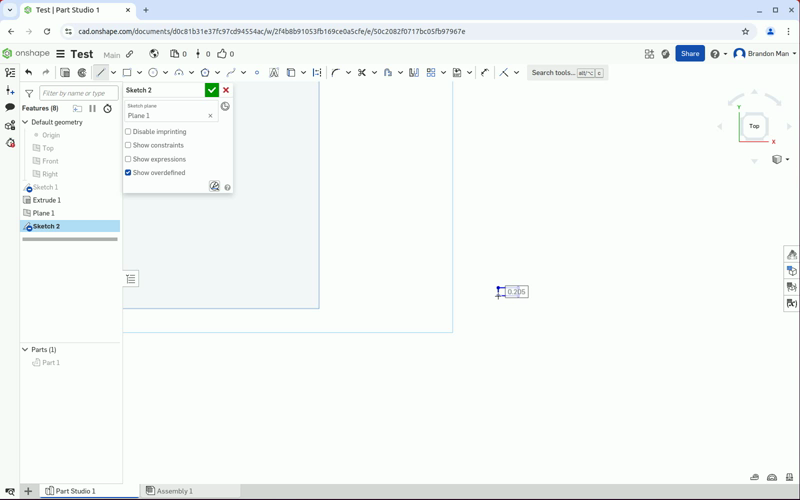
scroll(-6)
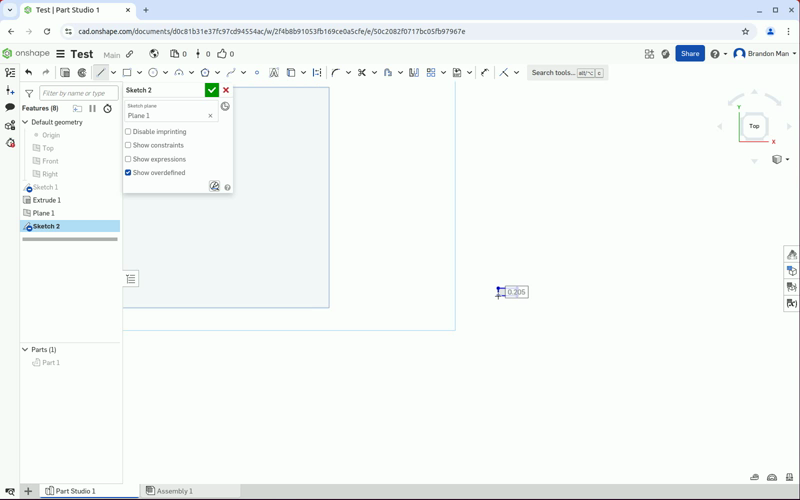
scroll(-6)
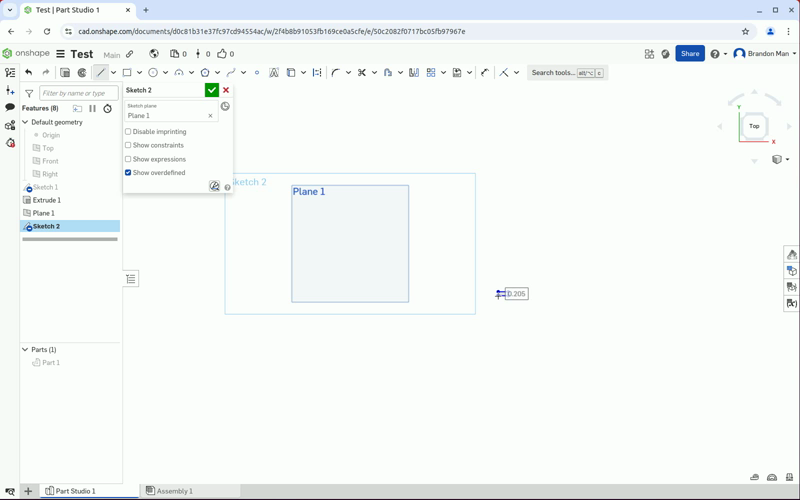
scroll(-6)
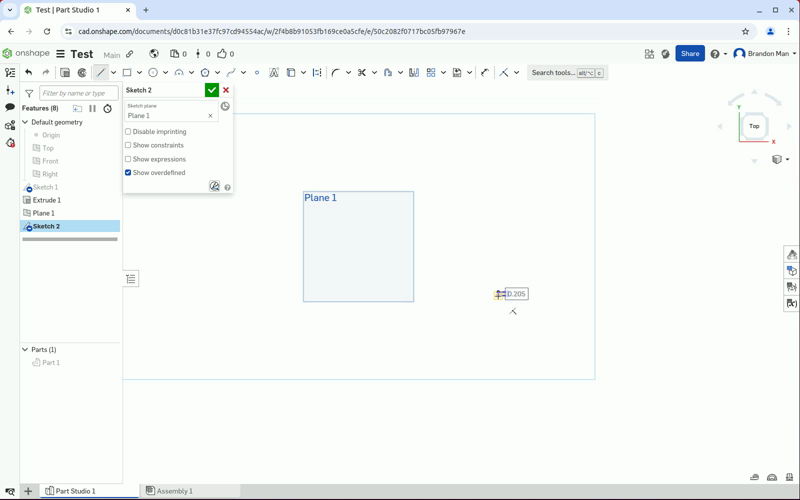
scroll(-6)
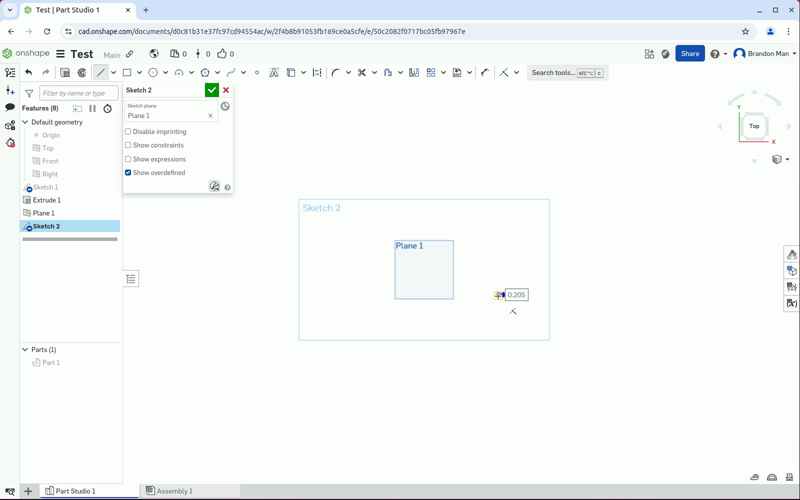
scroll(-6)
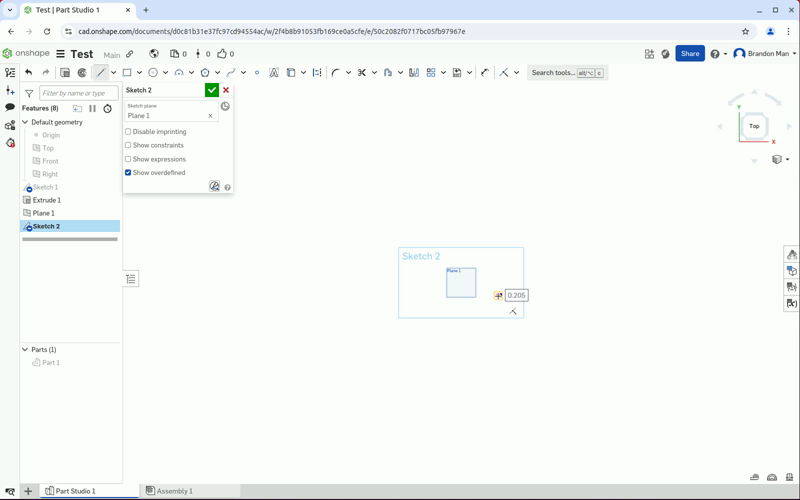
key(esc)
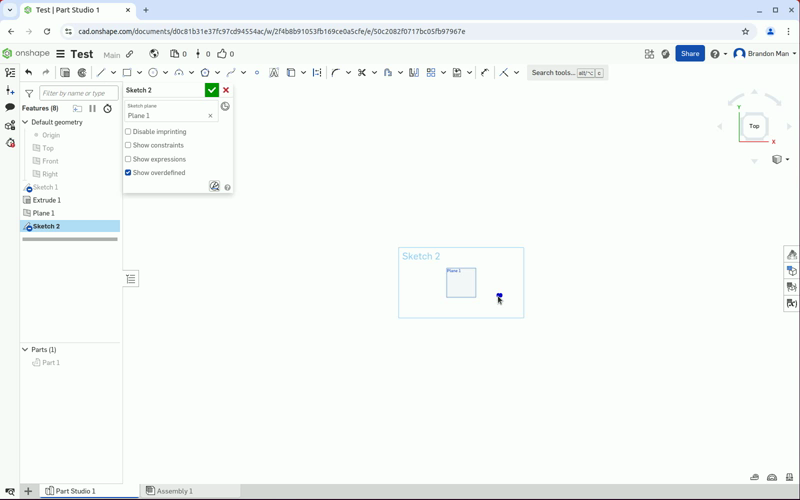
mouse_move(498, 295)
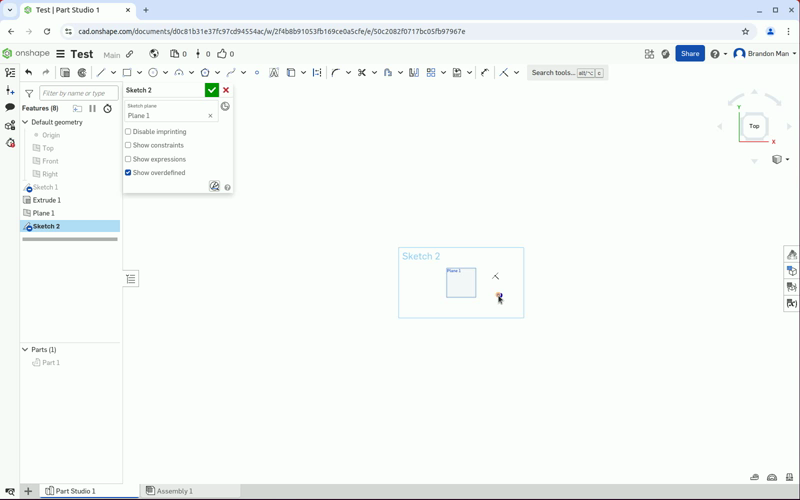
scroll(6)
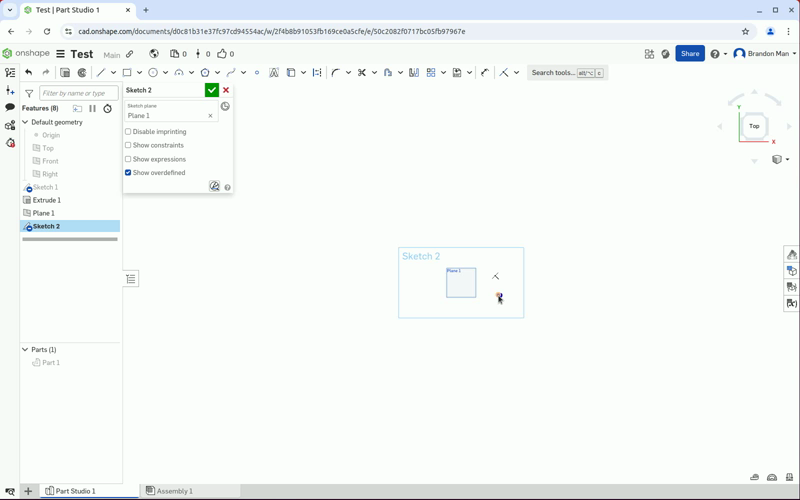
scroll(6)
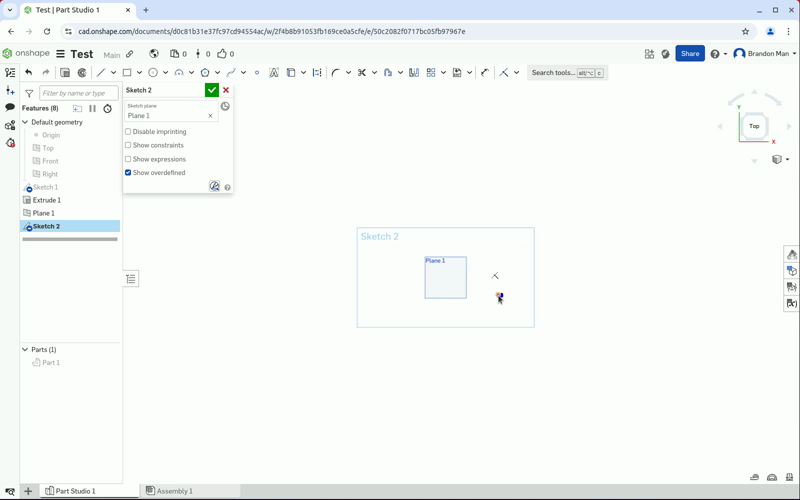
scroll(6)
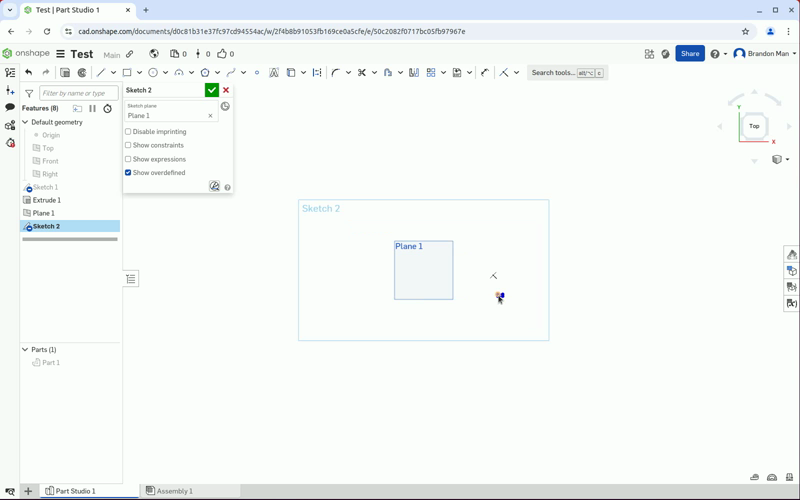
scroll(6)
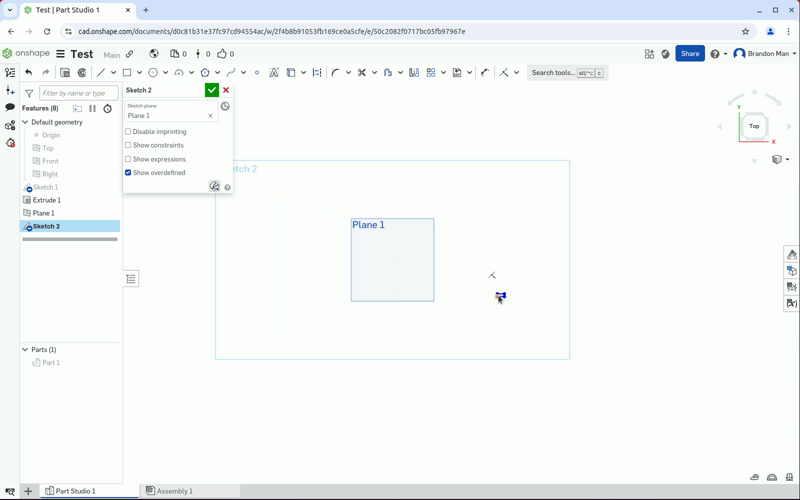
scroll(6)
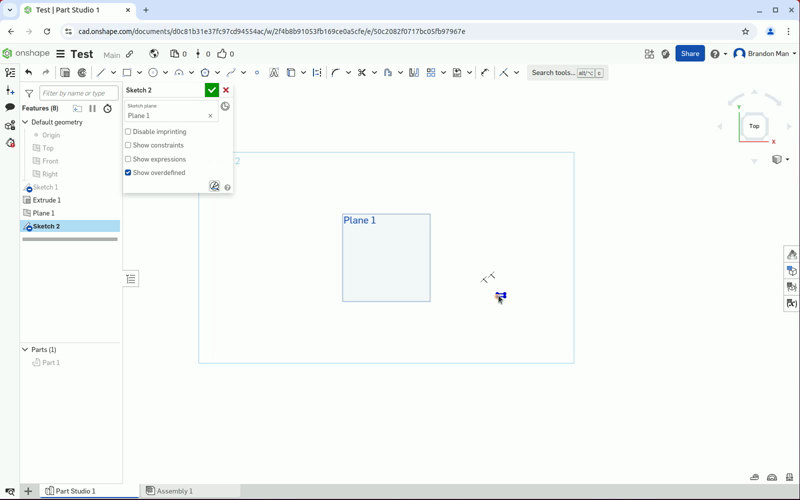
scroll(6)
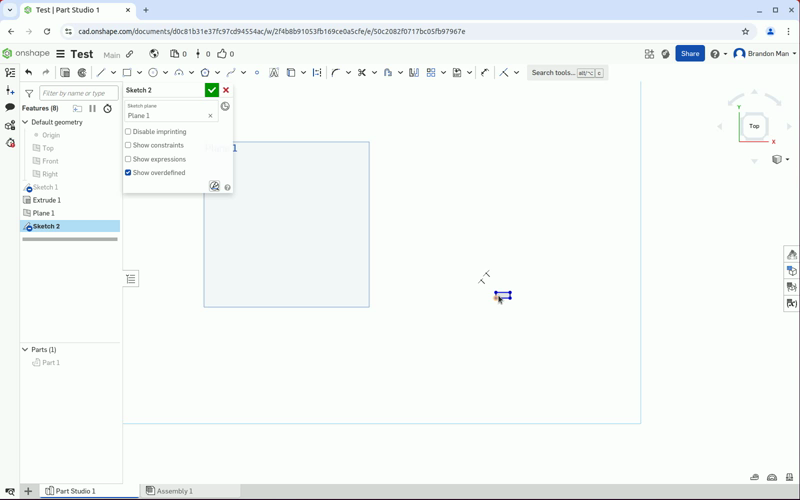
scroll(6)
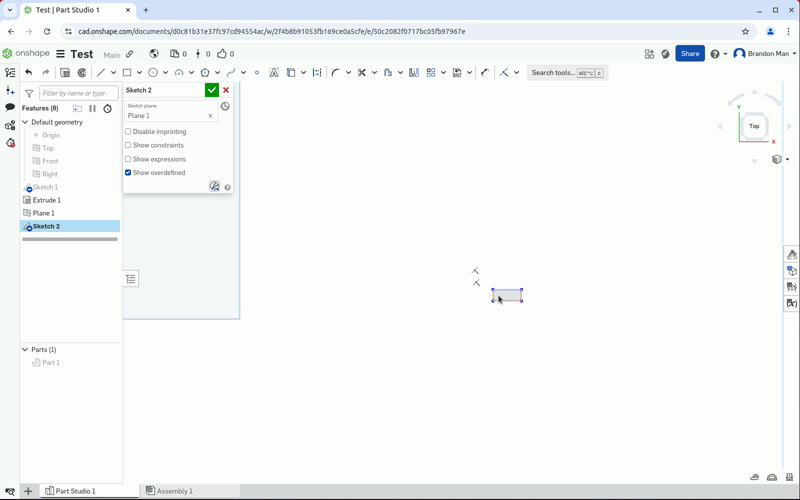
click(498, 295)
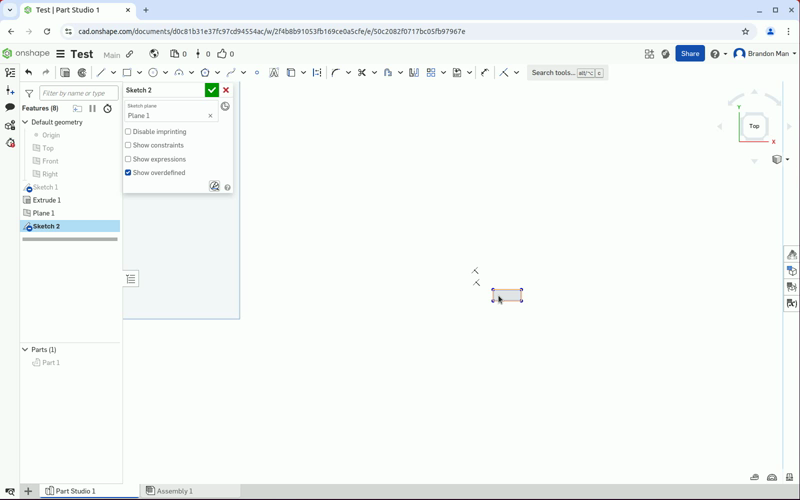
scroll(-6)
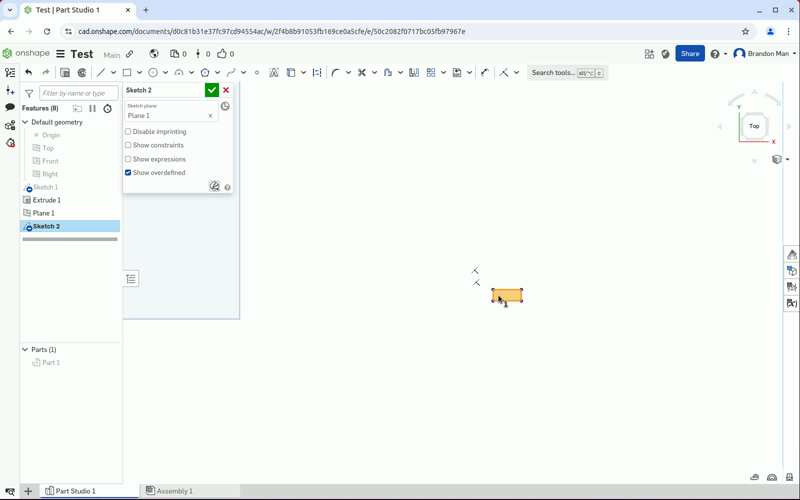
scroll(-6)
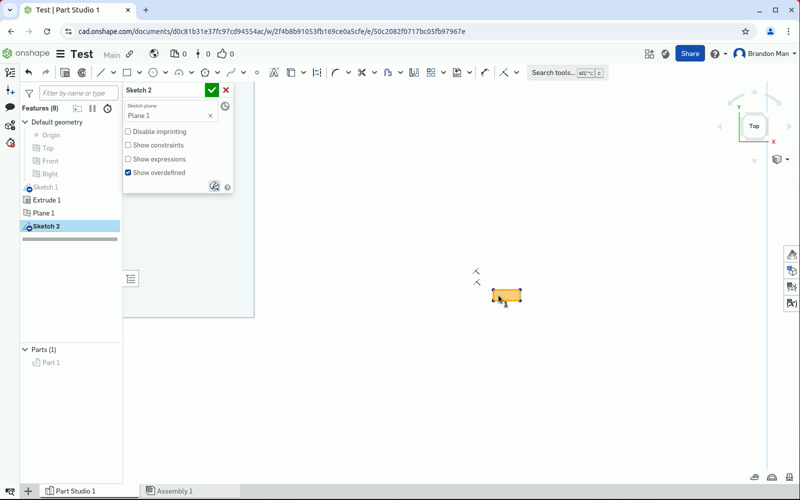
scroll(-6)
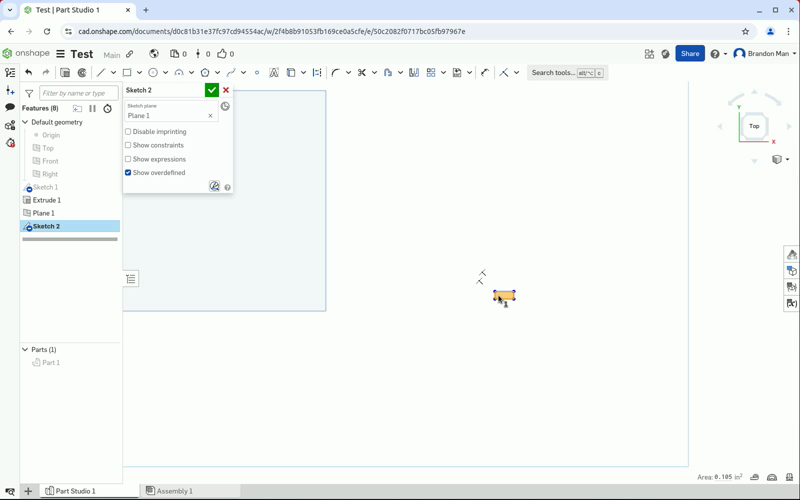
scroll(-6)
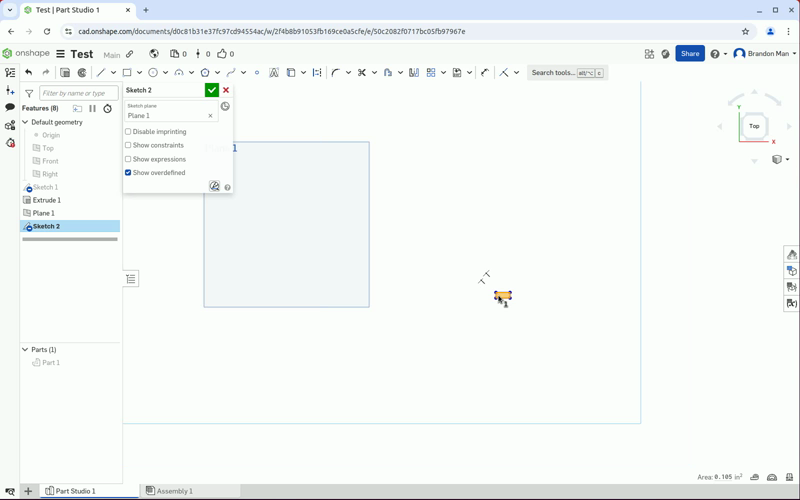
scroll(-6)
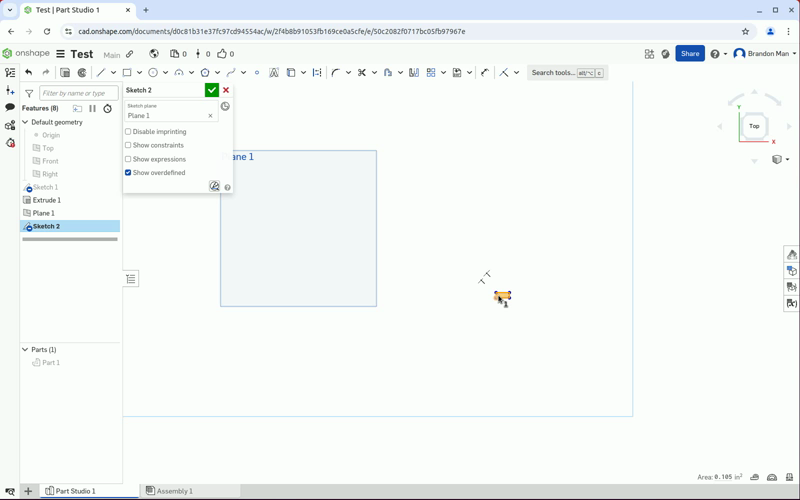
scroll(-6)
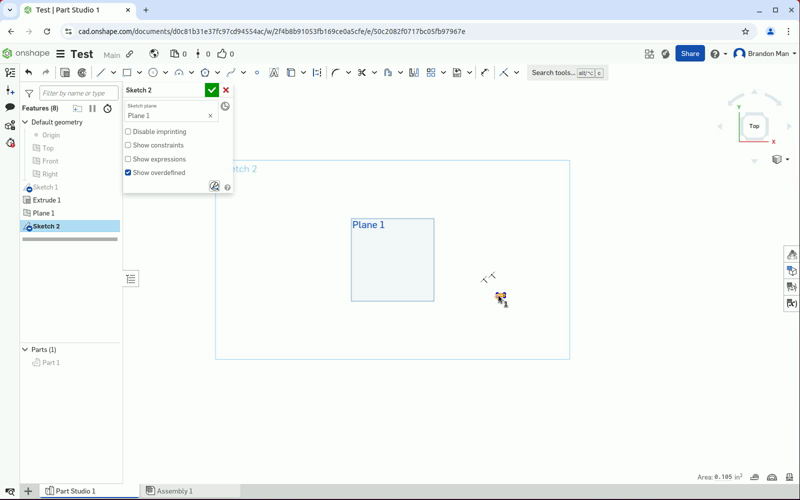
scroll(-6)
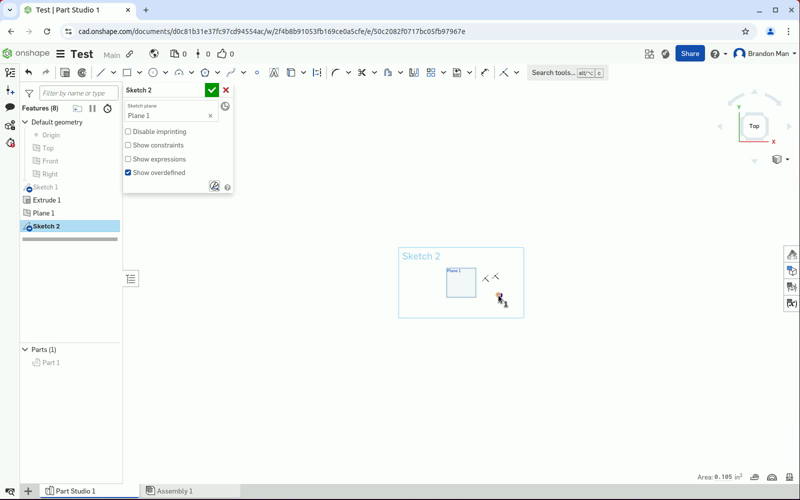
mouse_move(73, 352)
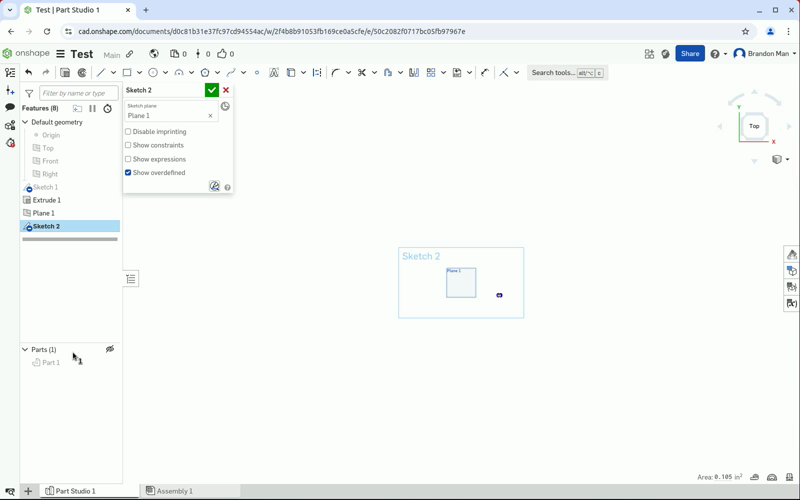
key(shift+y)
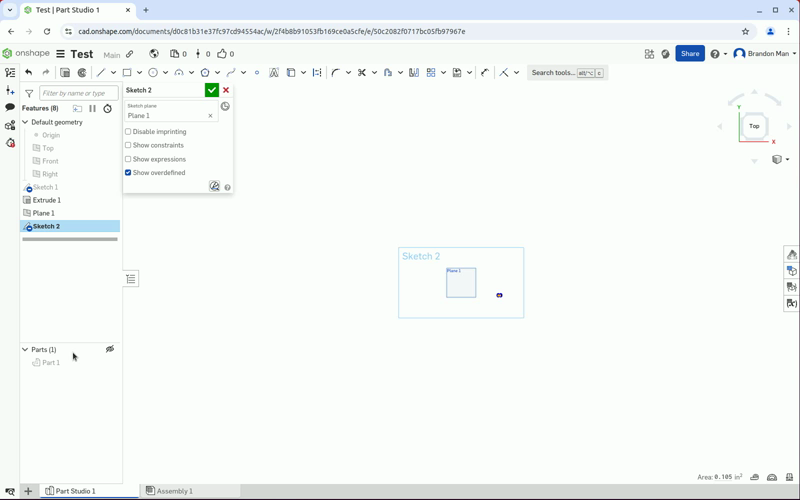
key(shift+e)
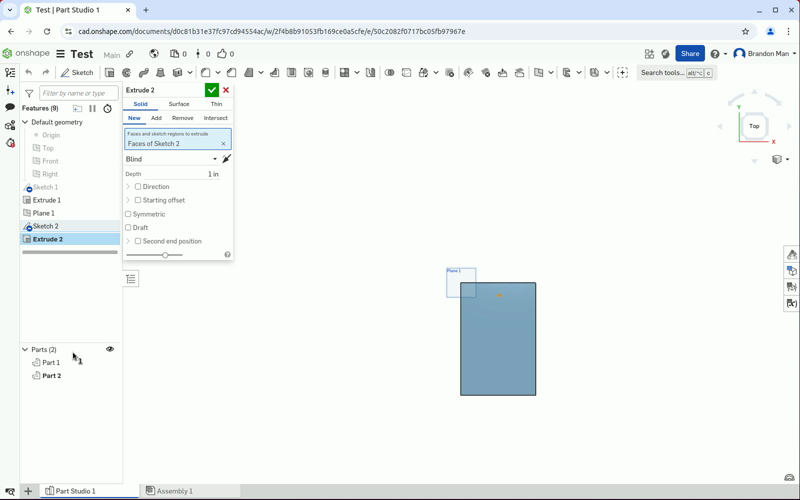
mouse_move(143, 106)
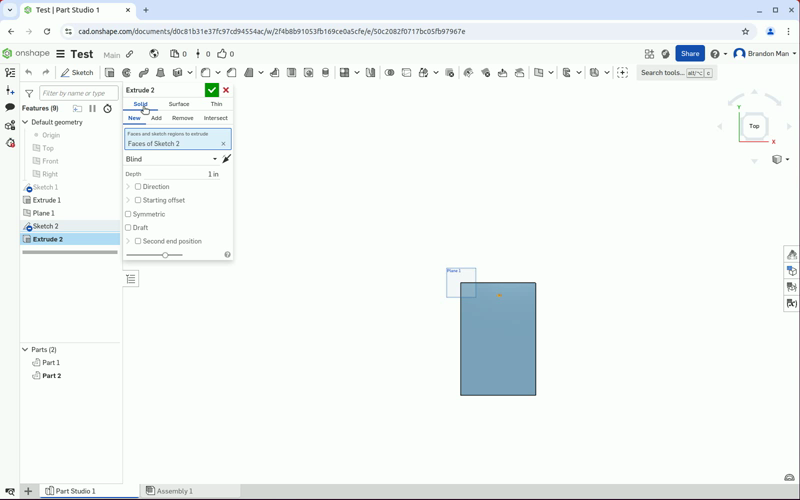
click(143, 106)
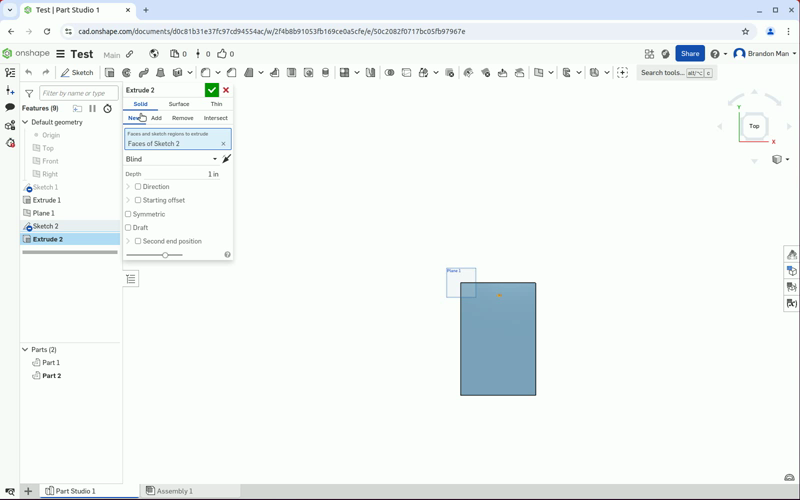
mouse_move(137, 120)
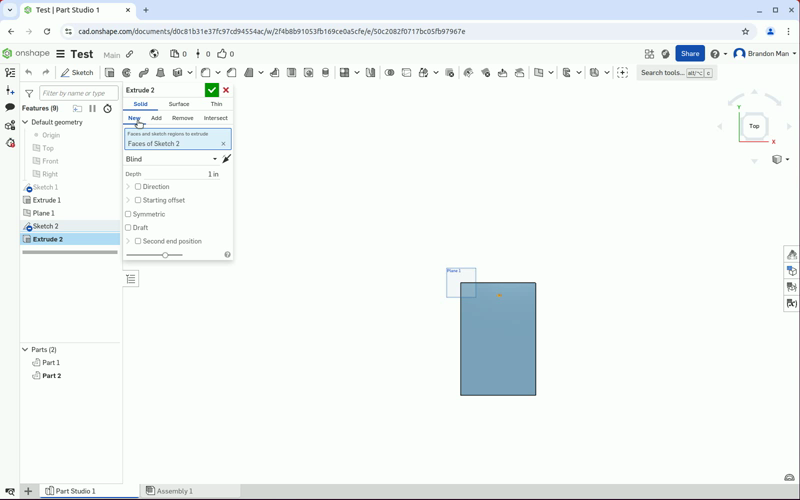
click(137, 120)
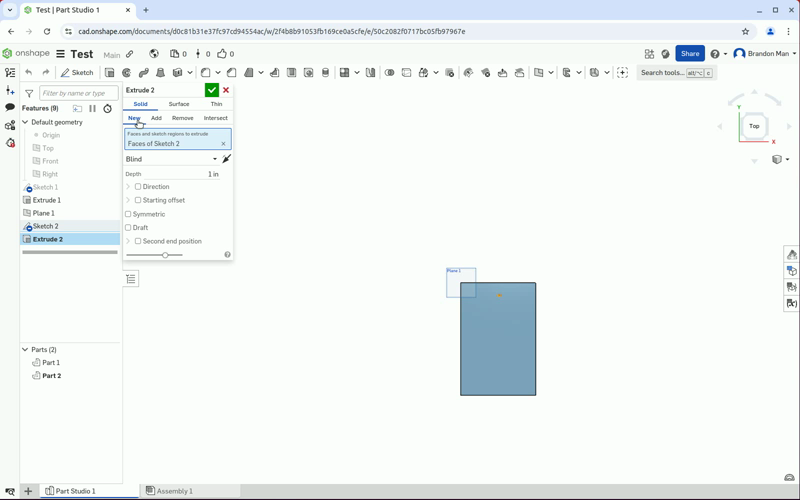
key(tab, 4)
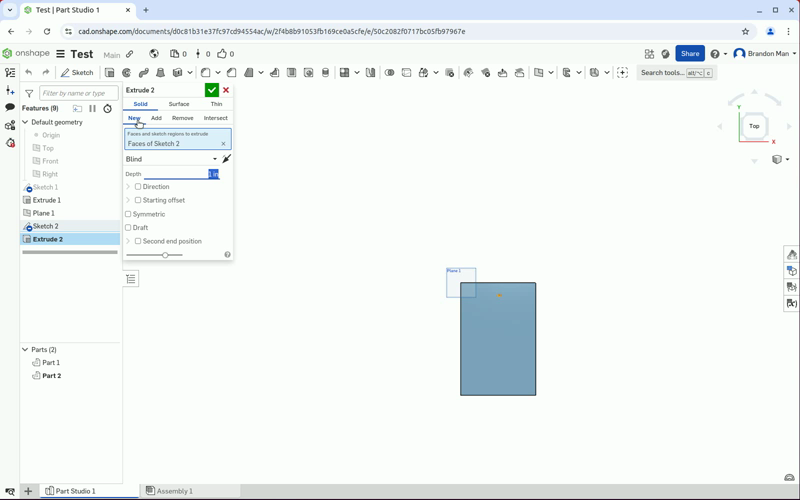
text(0.241)
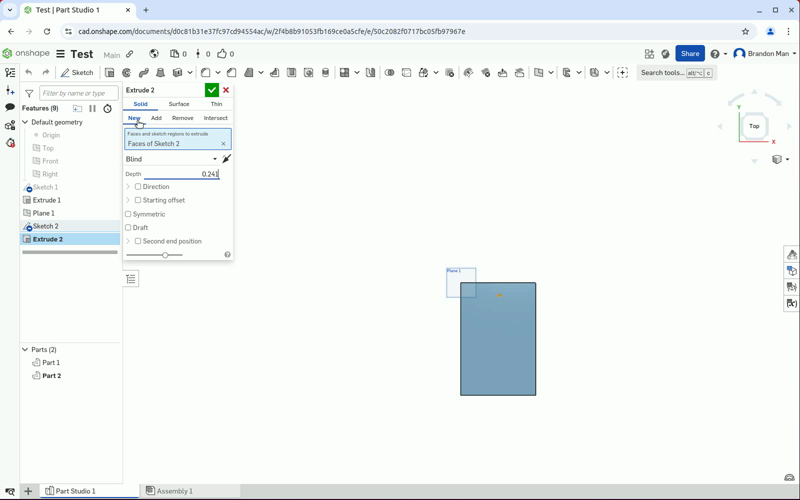
key(enter)
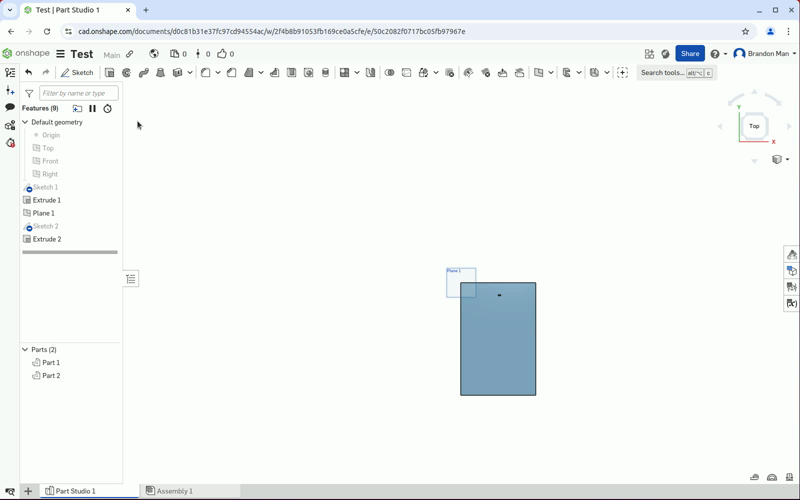
key(shift+h)
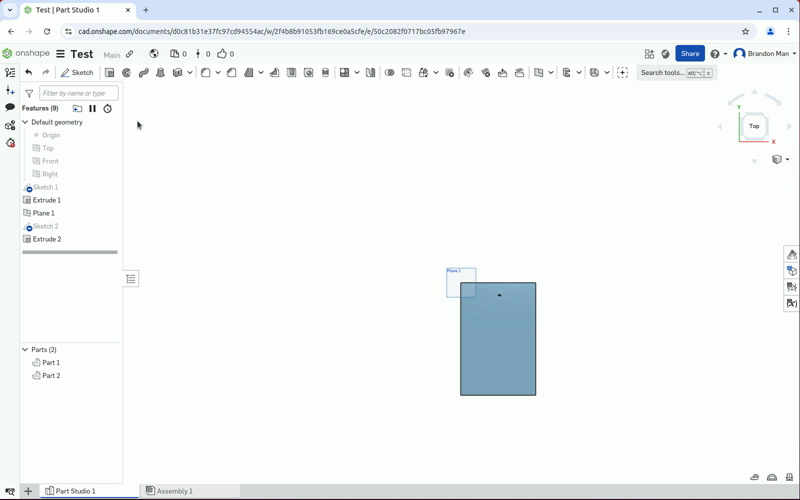
key(shift+h)
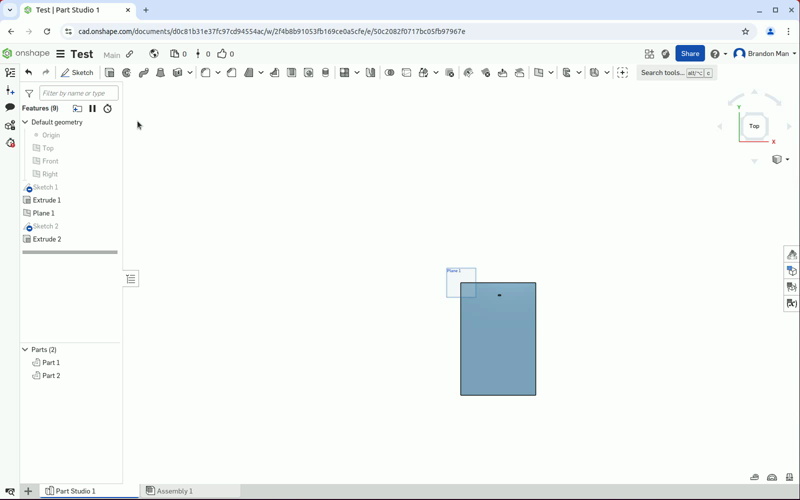
mouse_move(73, 189)
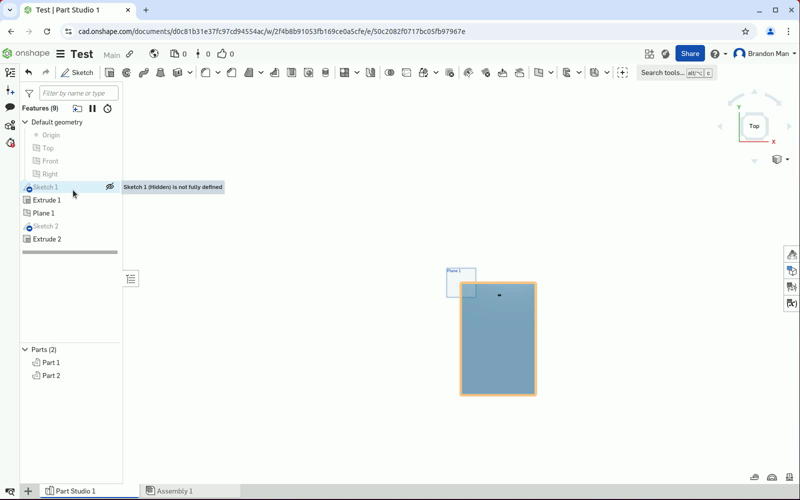
click(73, 189)
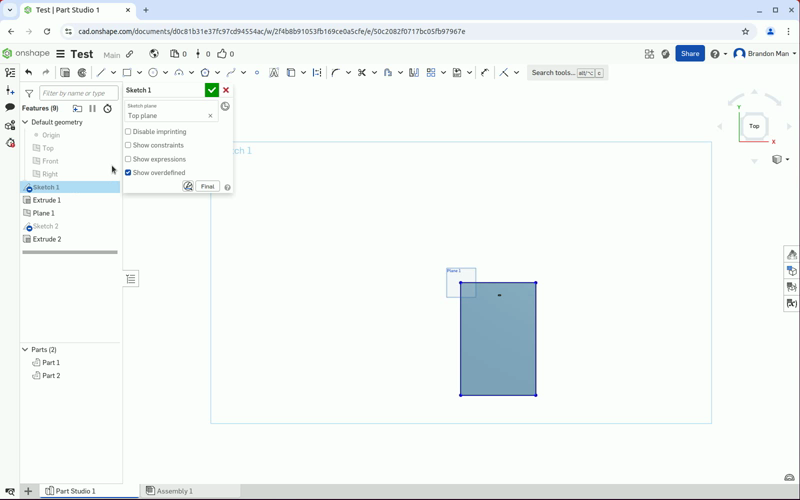
mouse_move(229, 92)
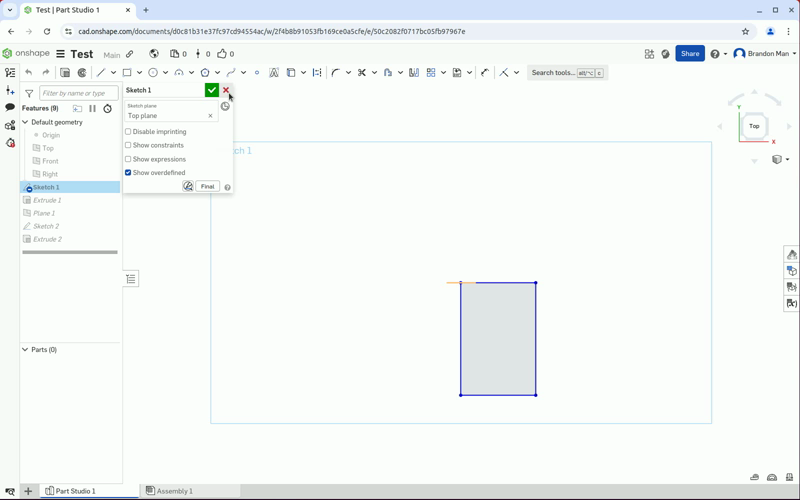
click(229, 92)
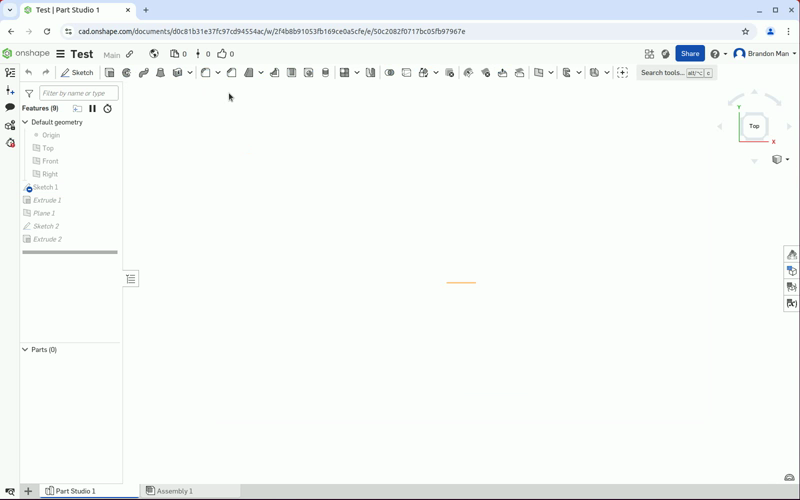
key(shift+s)
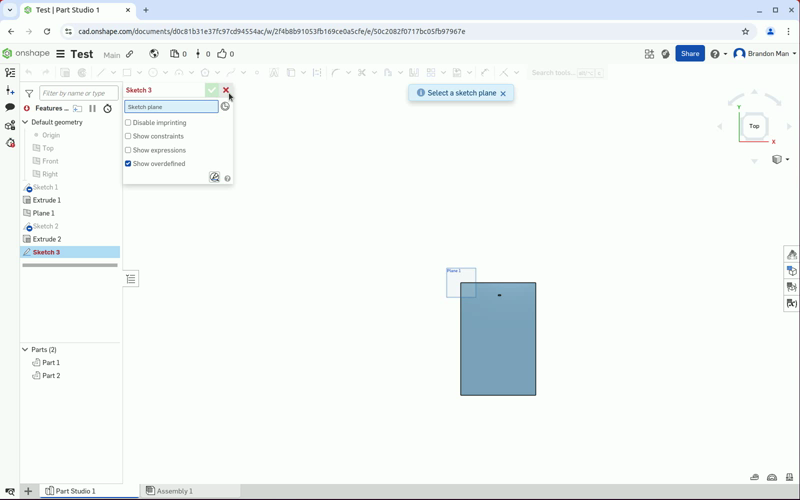
mouse_move(73, 215)
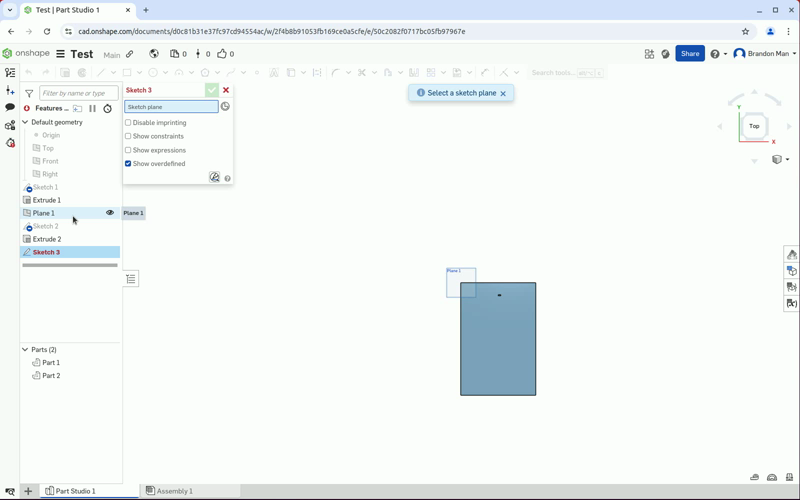
click(73, 215)
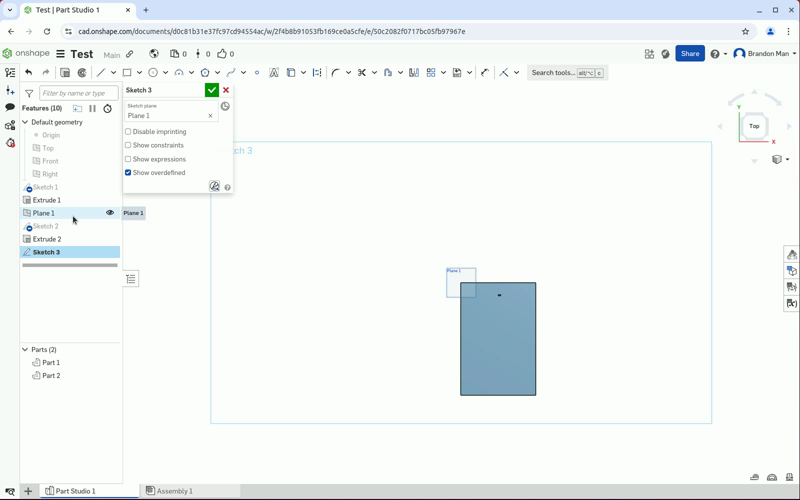
mouse_move(73, 352)
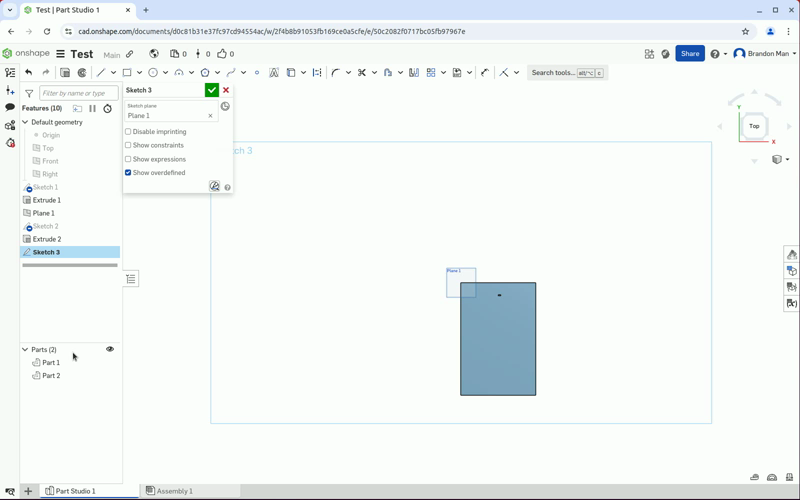
key(y)
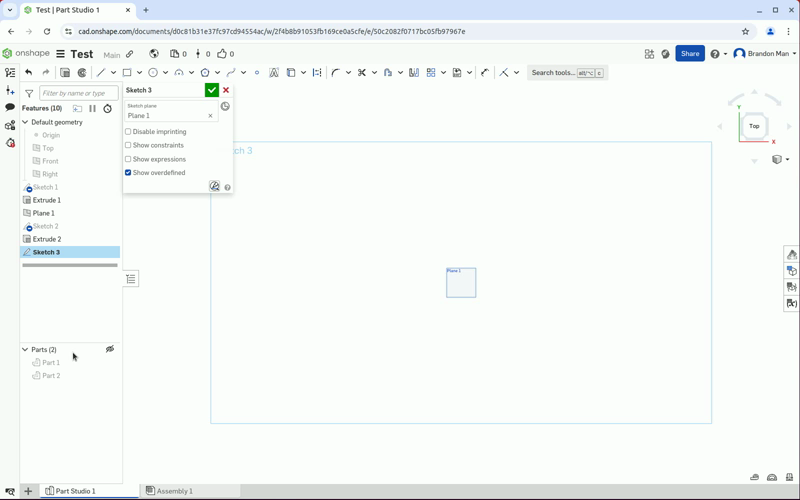
key(l)
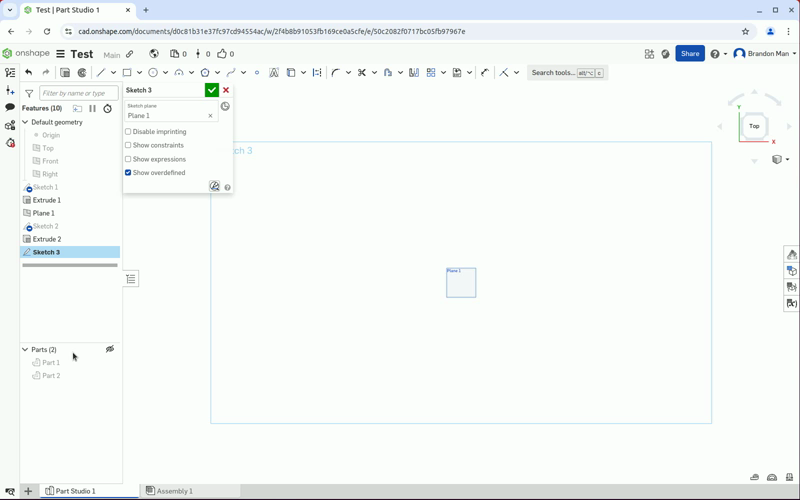
key_down(shift)
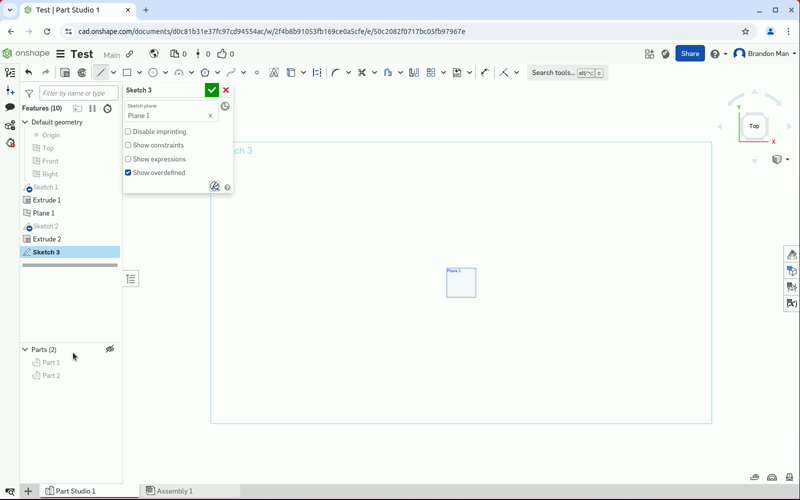
mouse_move(525, 293)
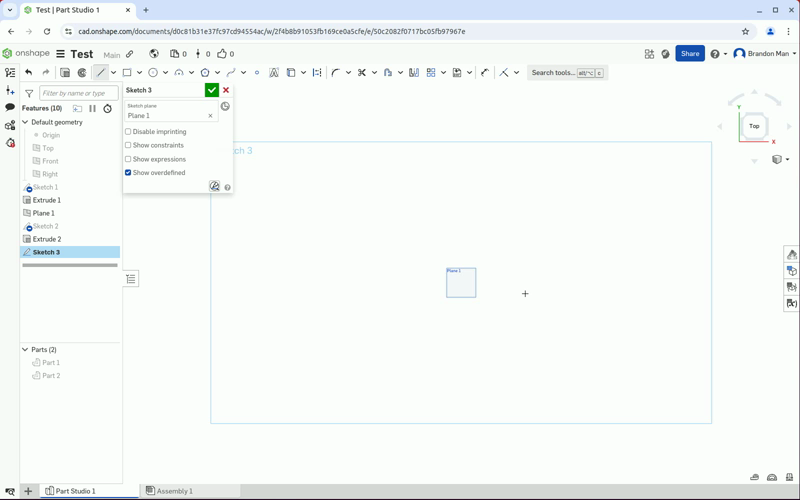
click(525, 293)
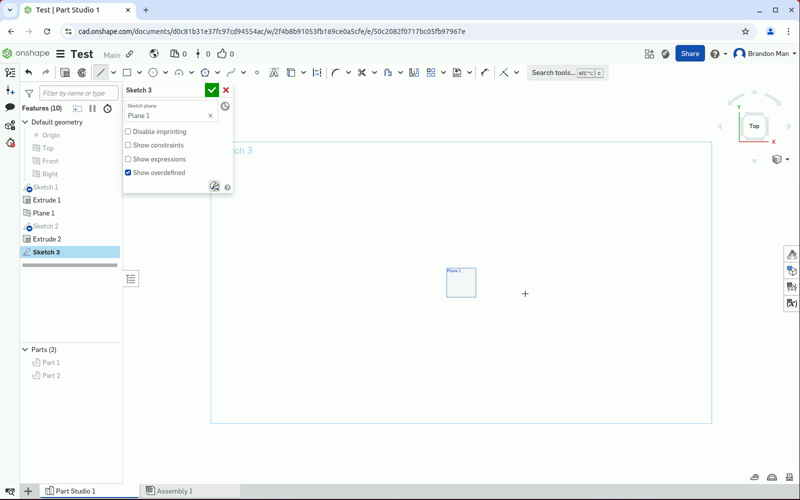
key_up(shift)
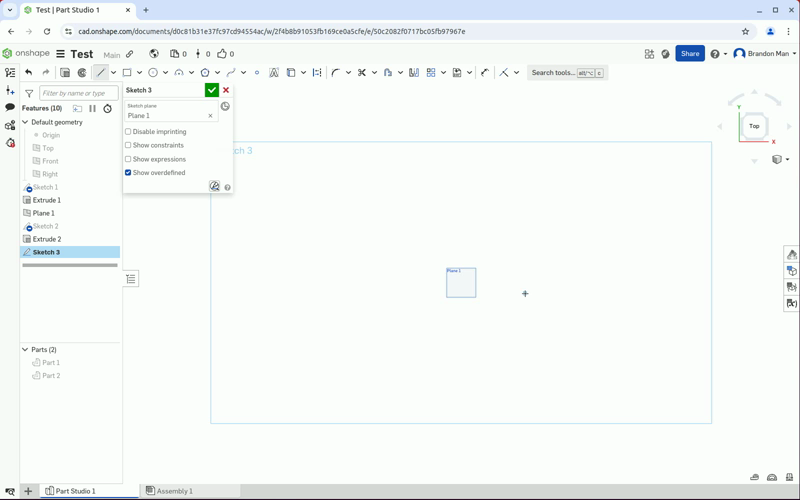
key_down(shift)
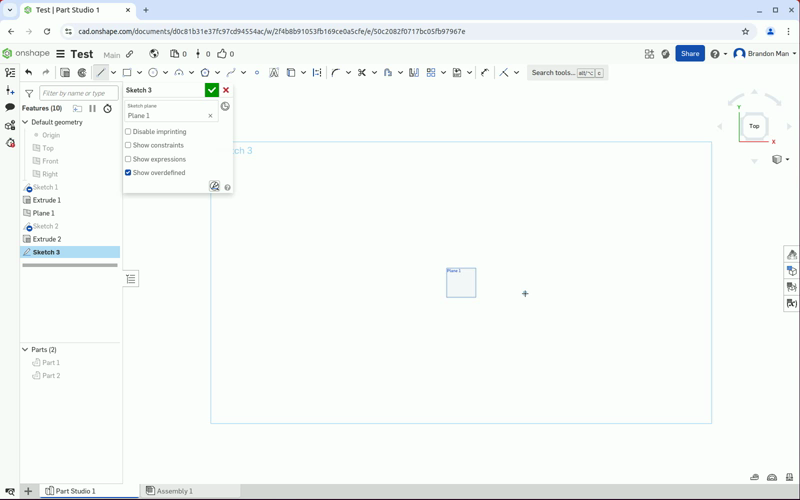
mouse_move(555, 293)
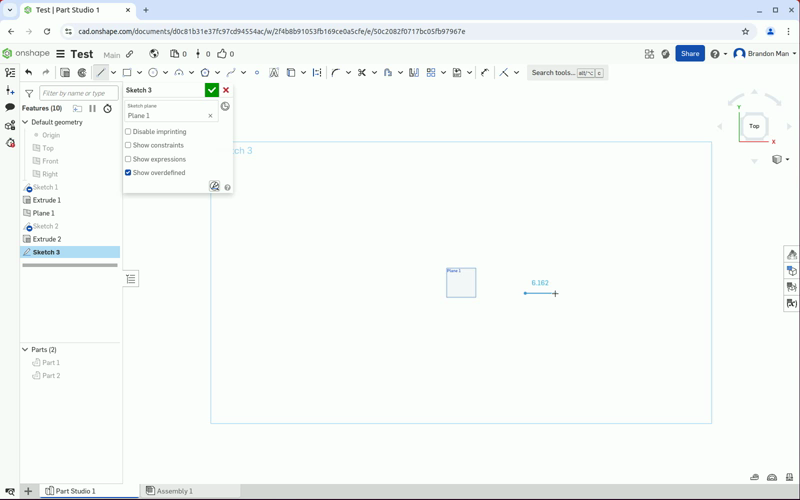
mouse_move(527, 293)
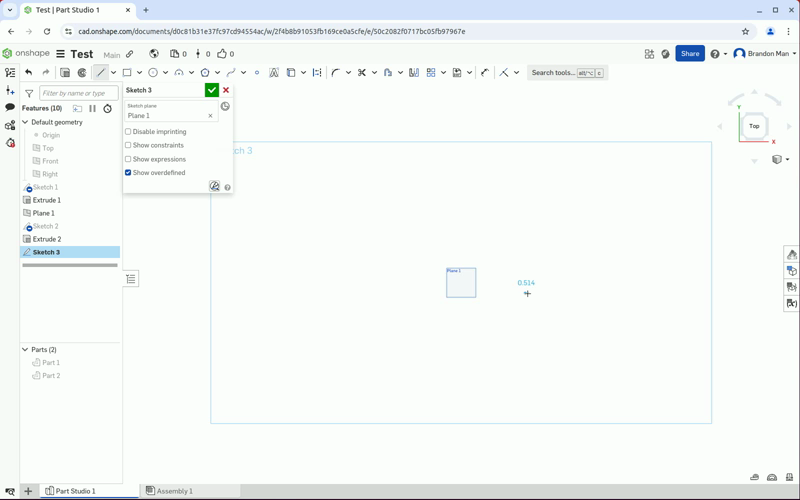
scroll(6)
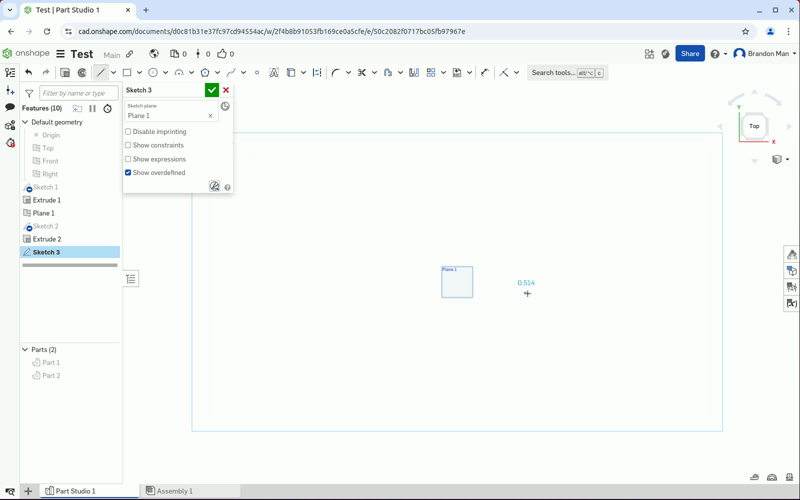
scroll(6)
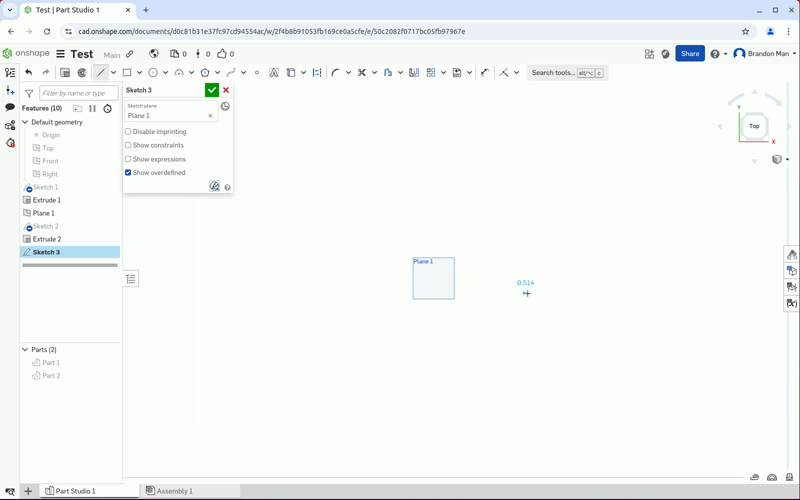
scroll(6)
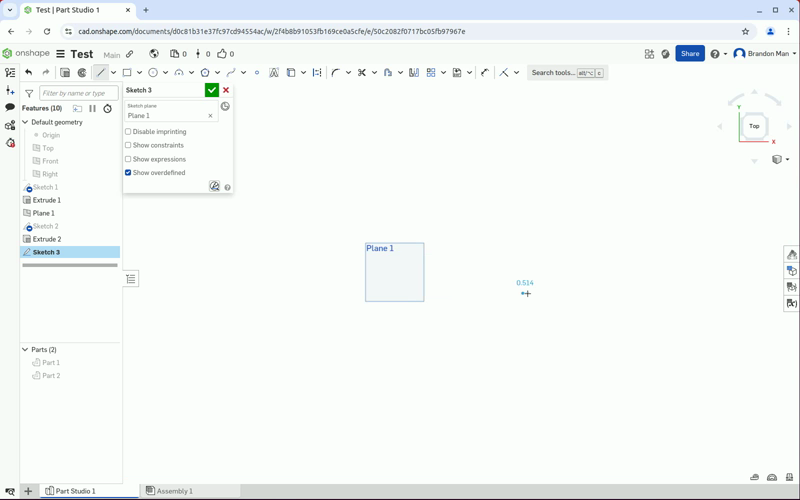
scroll(6)
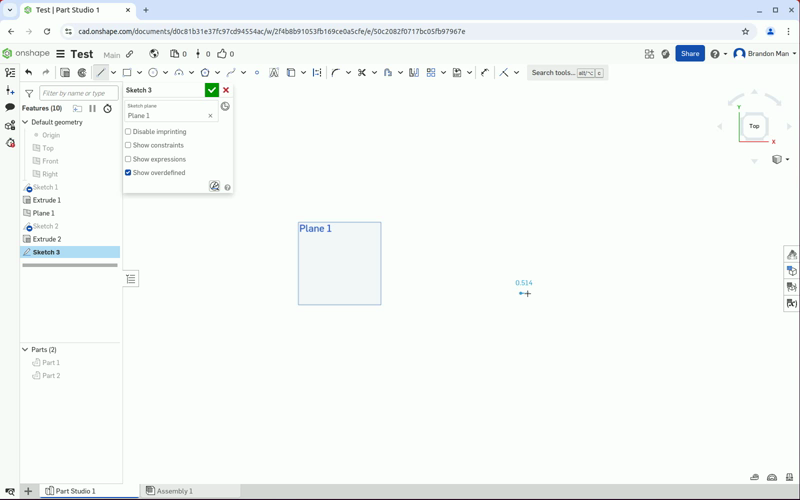
scroll(6)
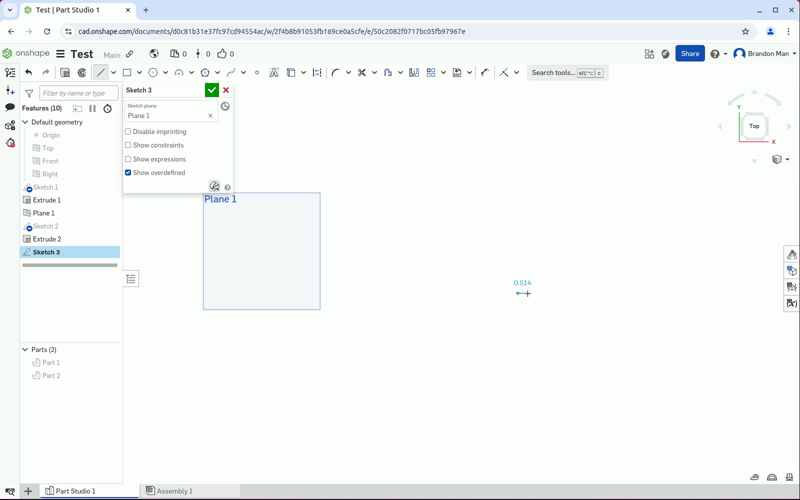
scroll(6)
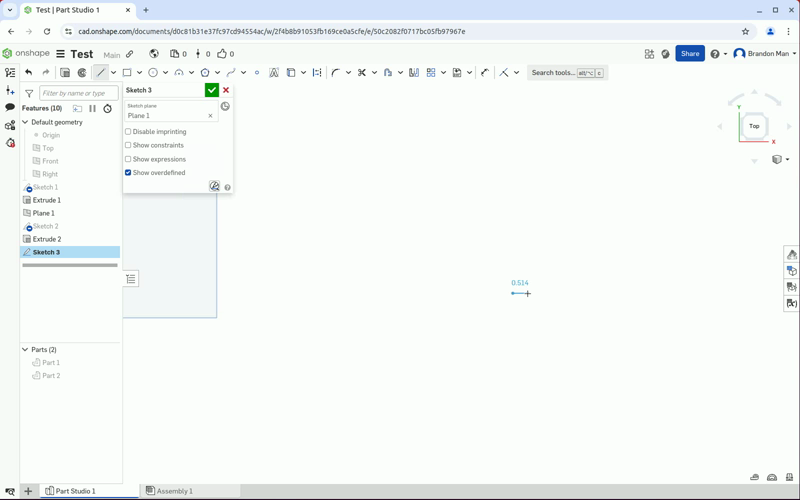
scroll(6)
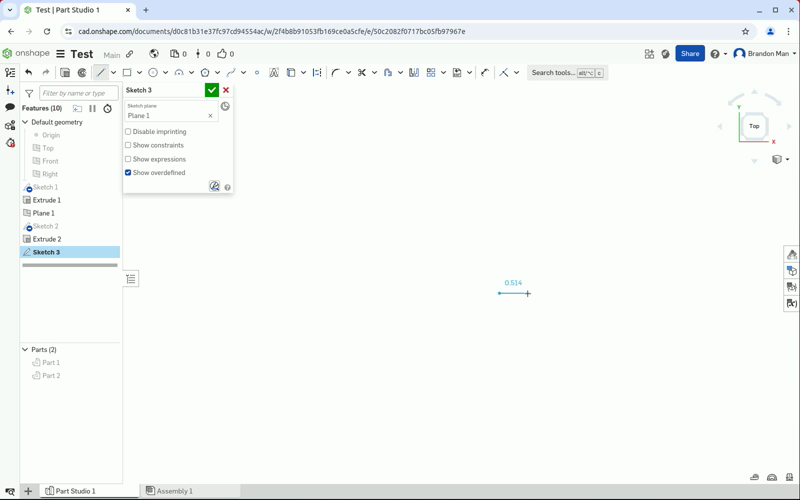
click(527, 293)
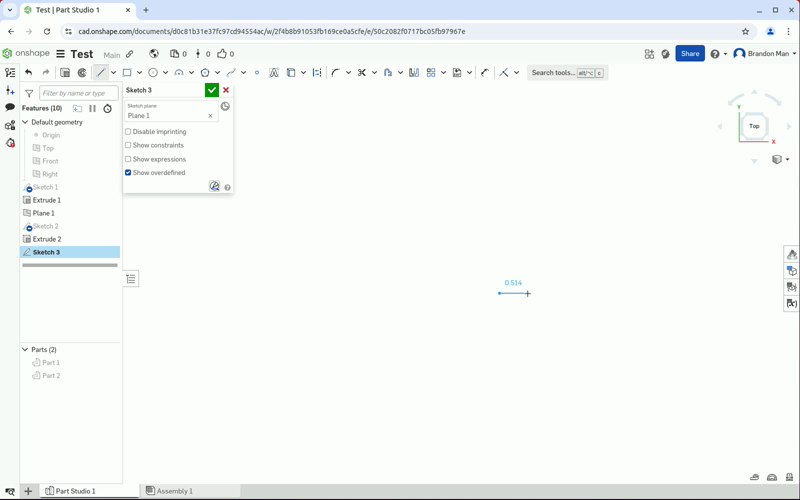
scroll(-6)
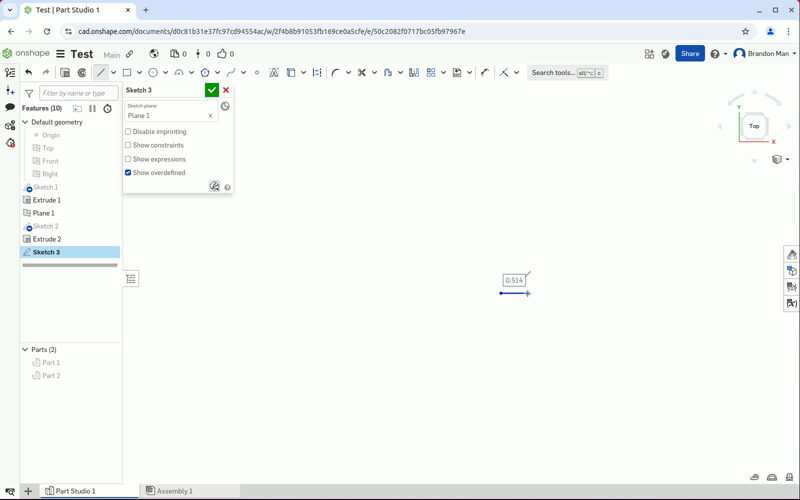
scroll(-6)
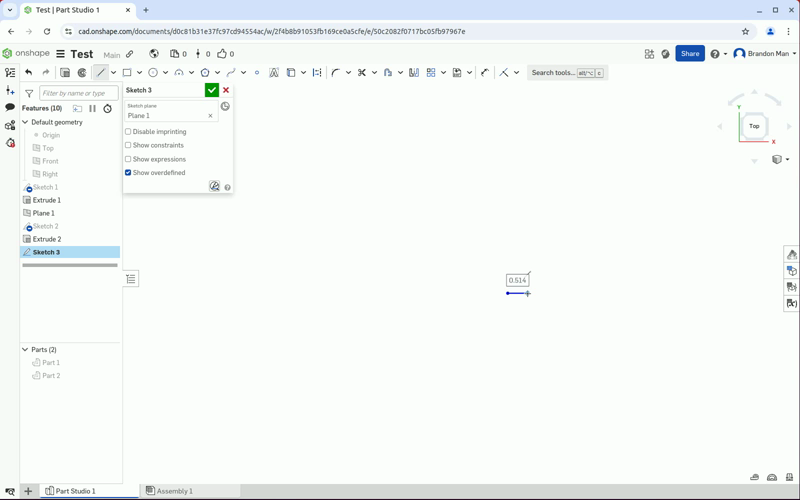
scroll(-6)
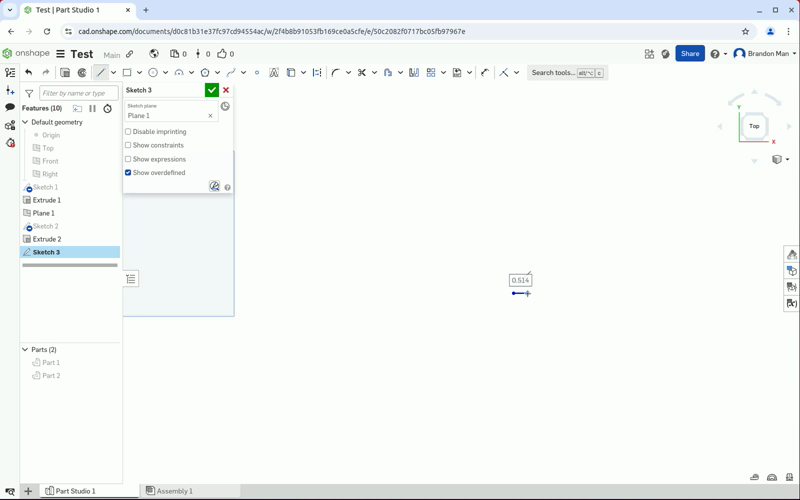
scroll(-6)
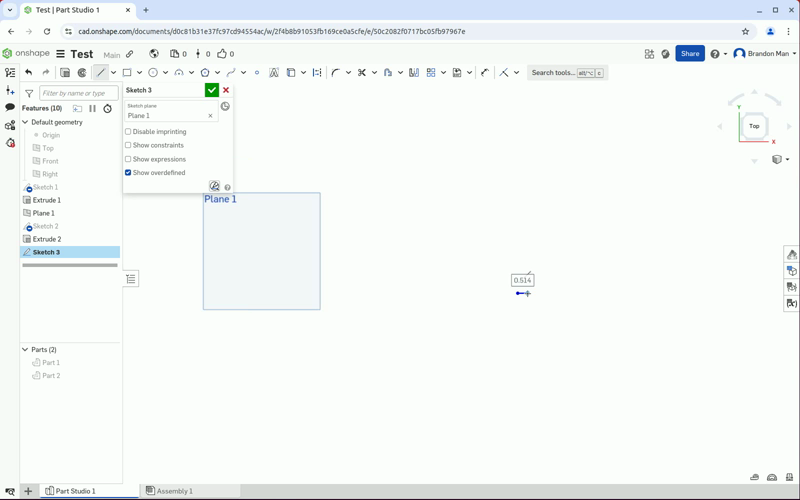
scroll(-6)
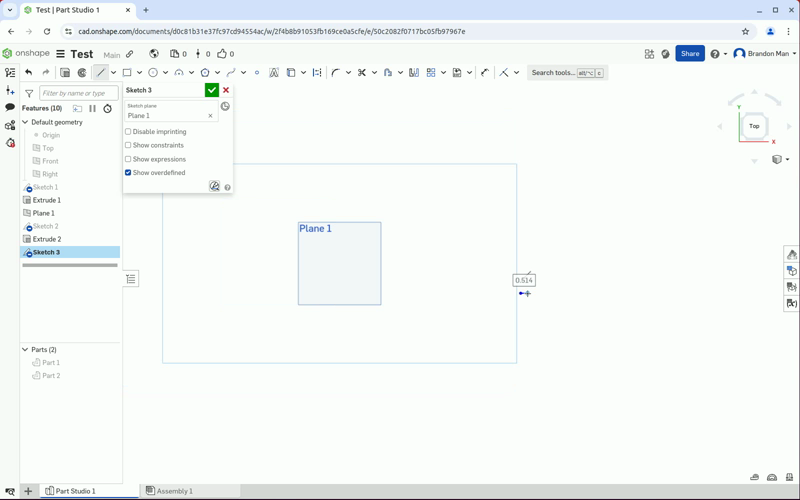
scroll(-6)
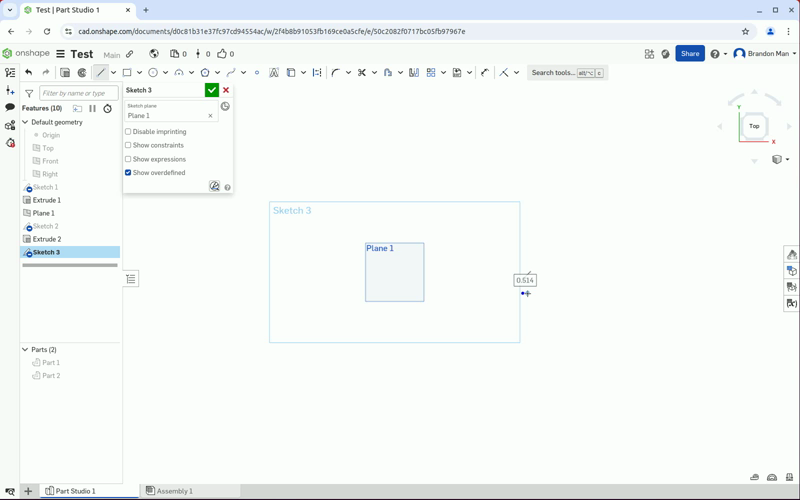
scroll(-6)
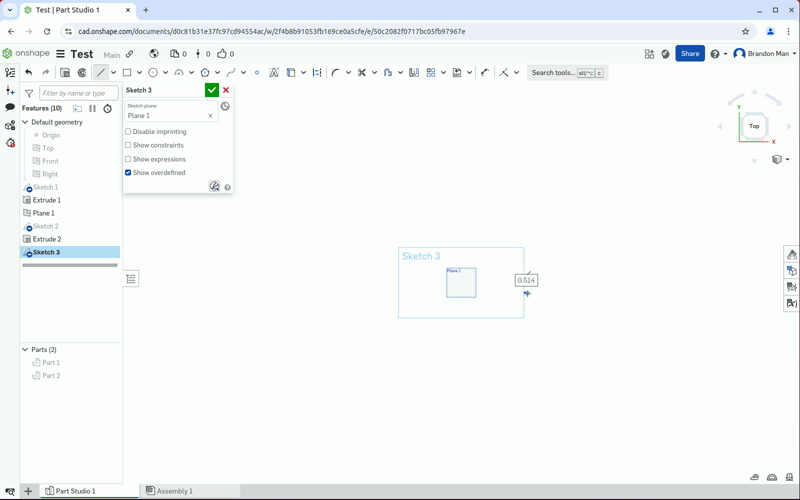
key_up(shift)
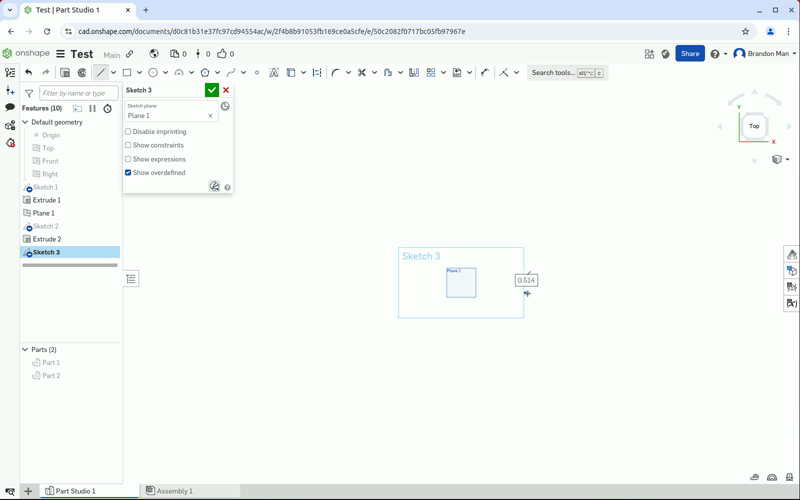
key_down(shift)
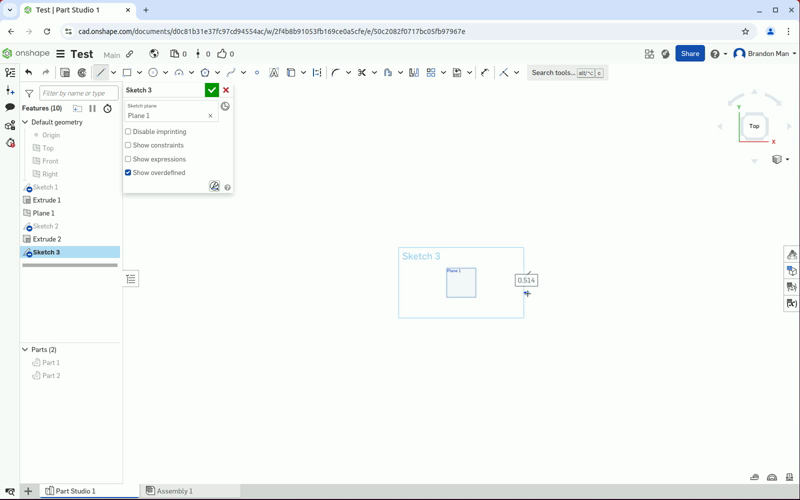
mouse_move(557, 293)
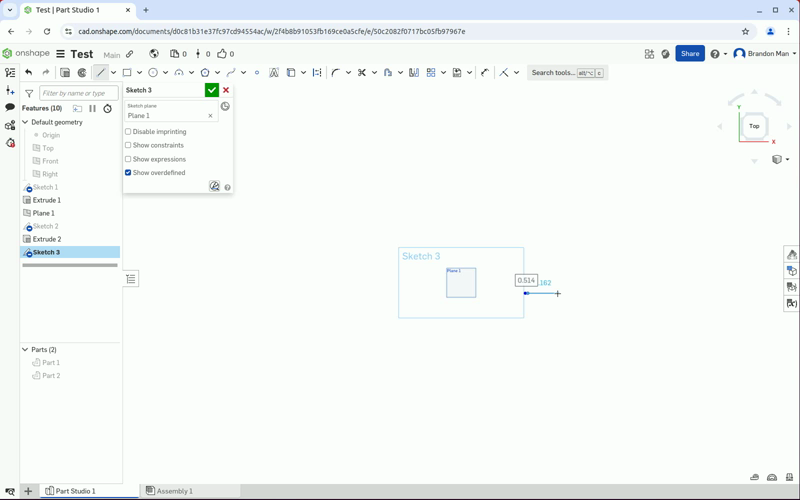
mouse_move(527, 291)
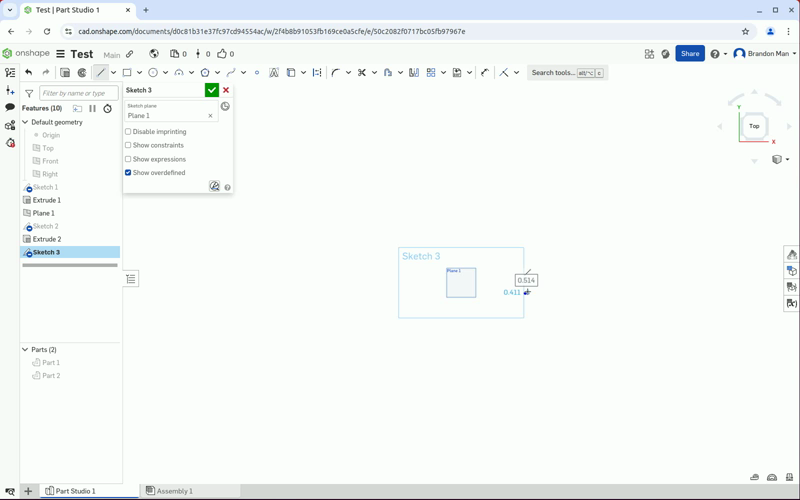
scroll(6)
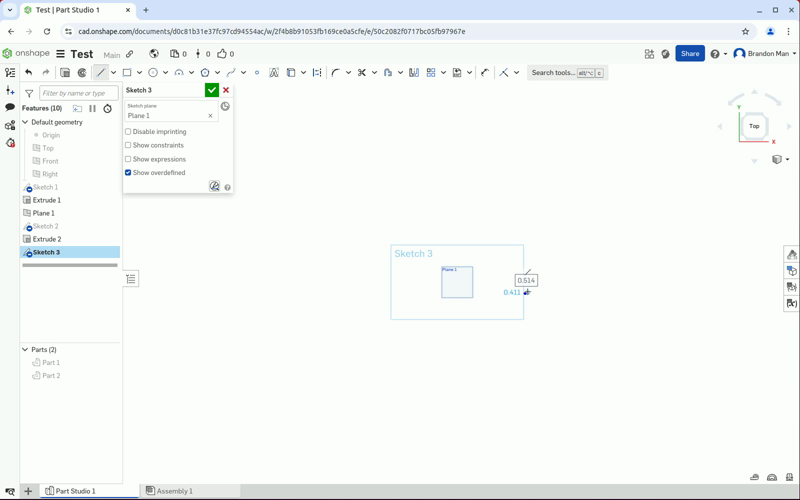
scroll(6)
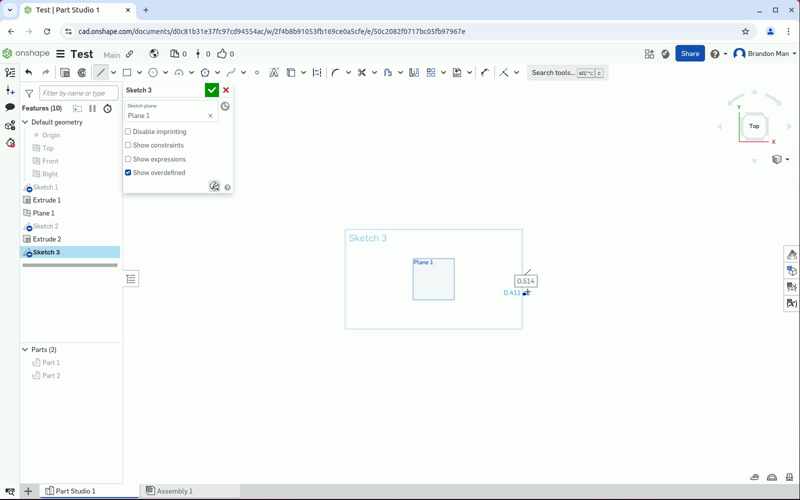
scroll(6)
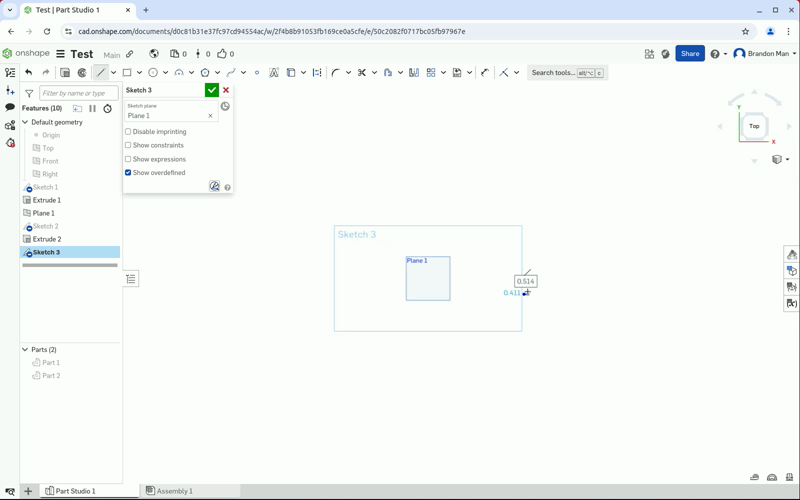
scroll(6)
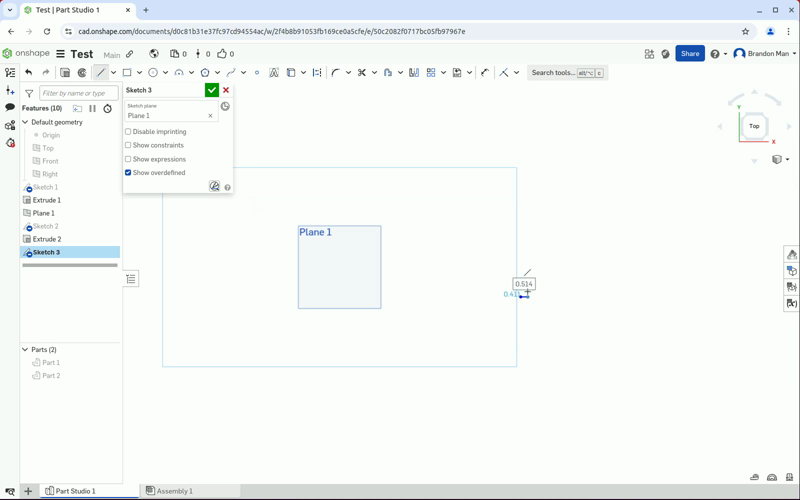
scroll(6)
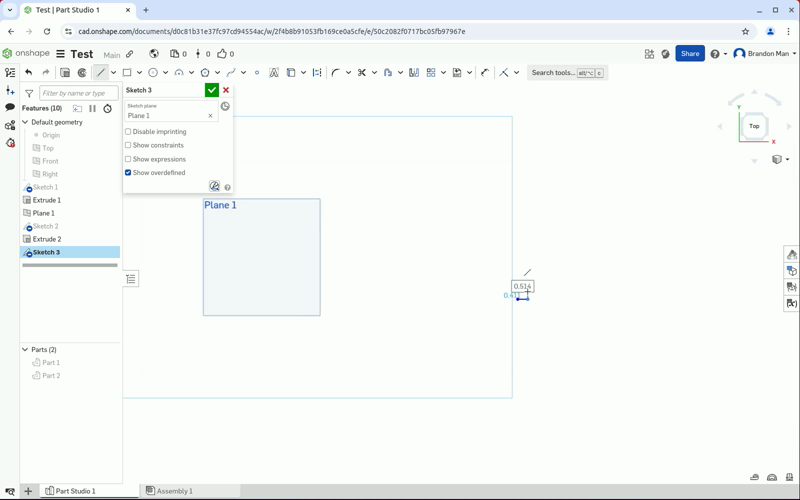
scroll(6)
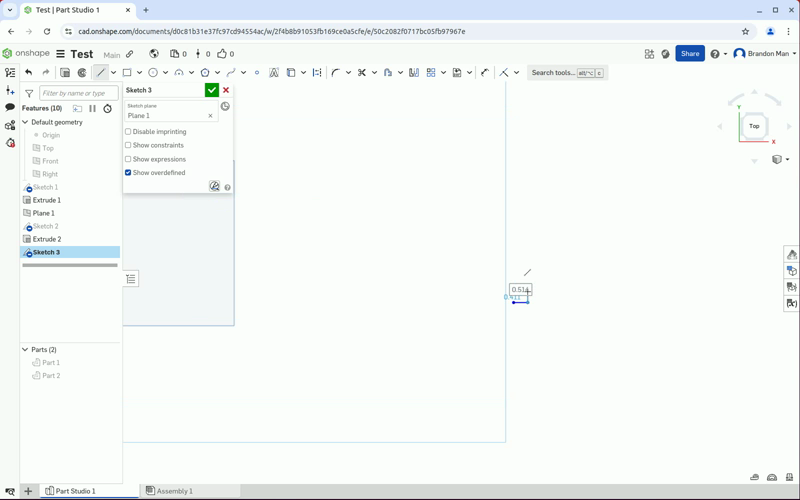
scroll(6)
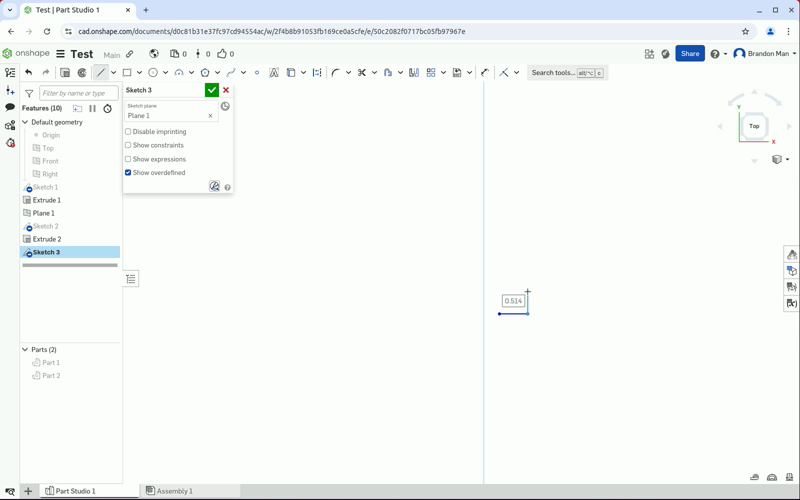
click(527, 291)
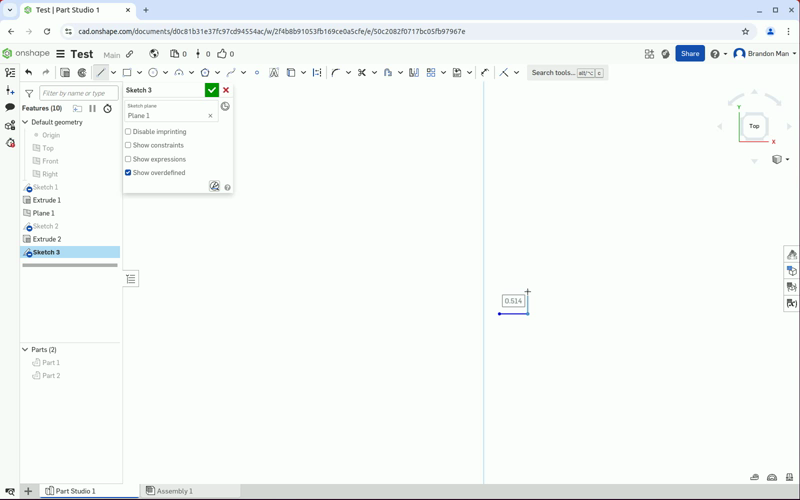
scroll(-6)
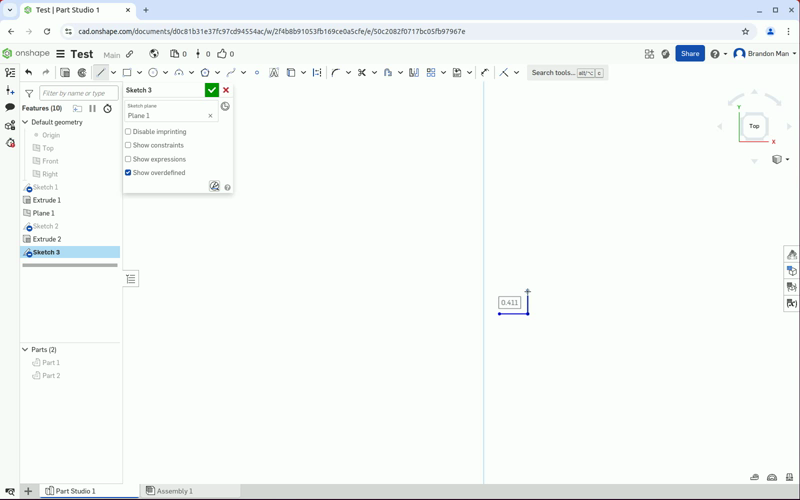
scroll(-6)
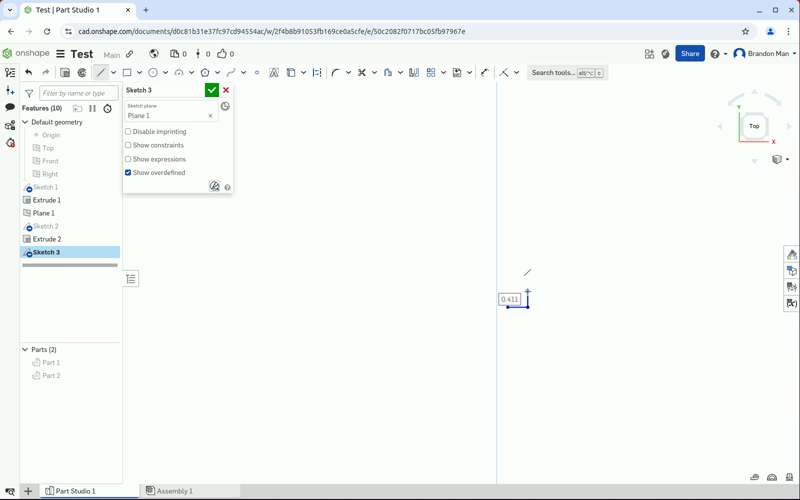
scroll(-6)
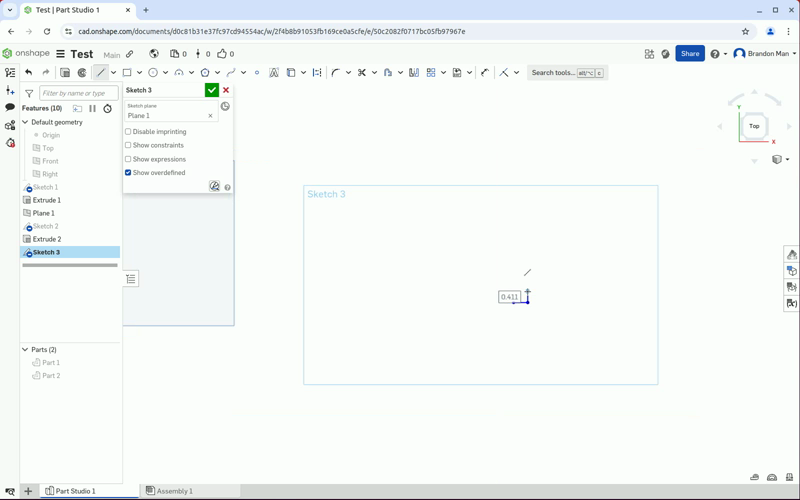
scroll(-6)
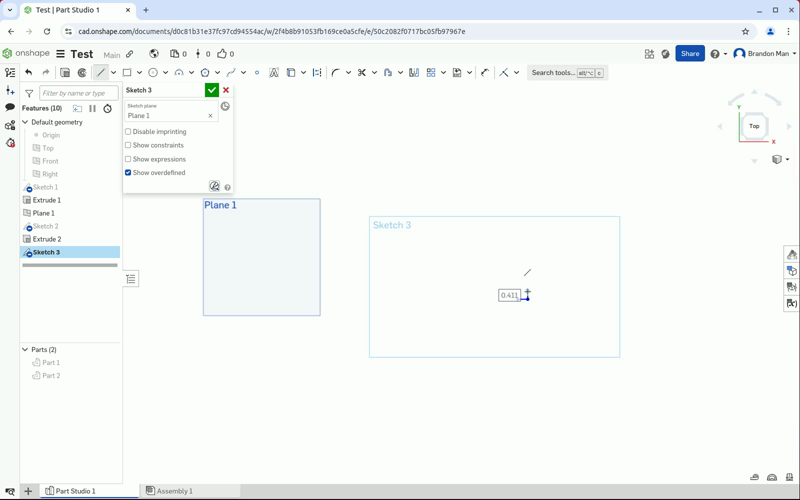
scroll(-6)
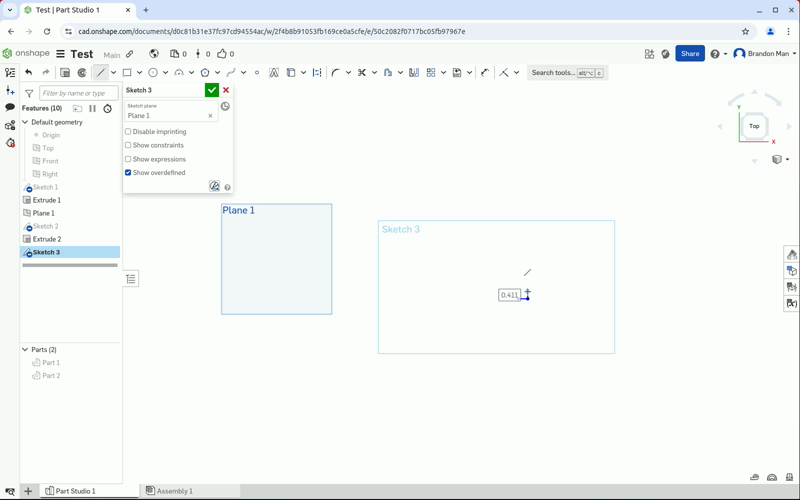
scroll(-6)
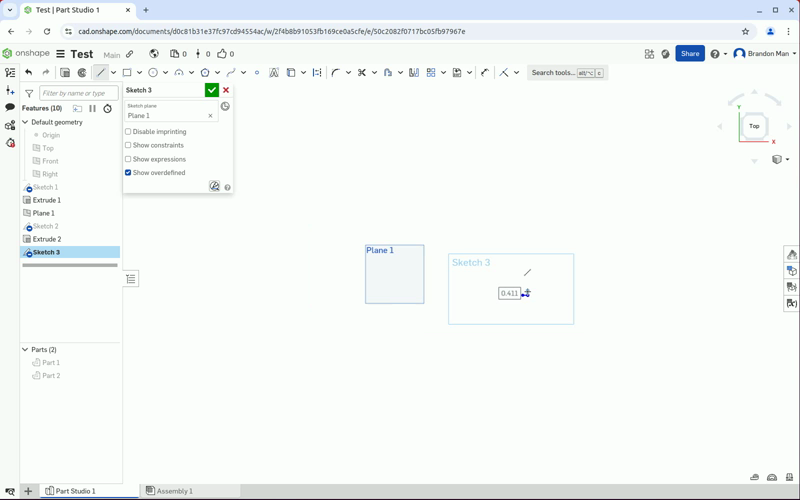
scroll(-6)
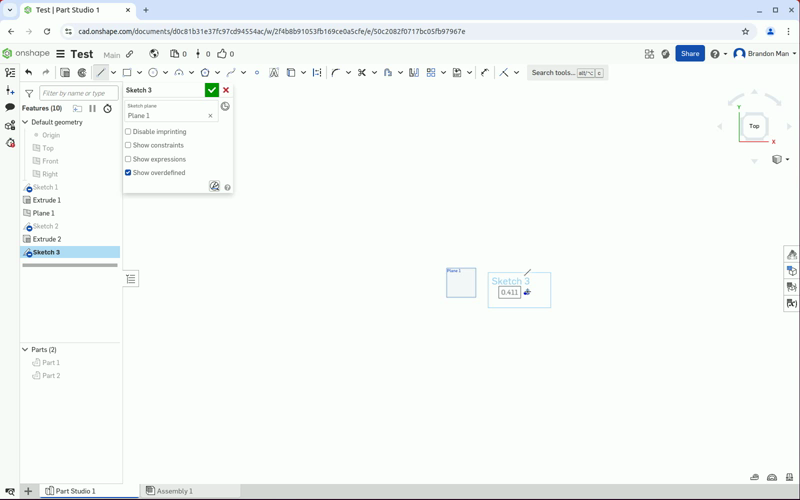
key_up(shift)
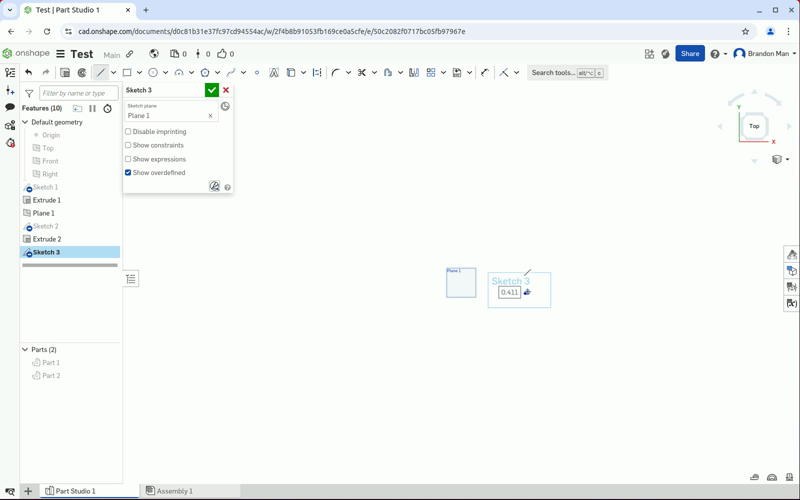
key_down(shift)
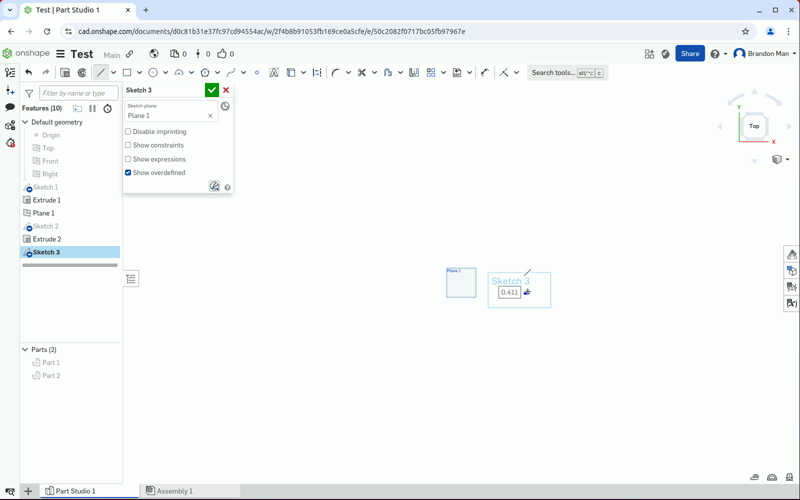
mouse_move(557, 291)
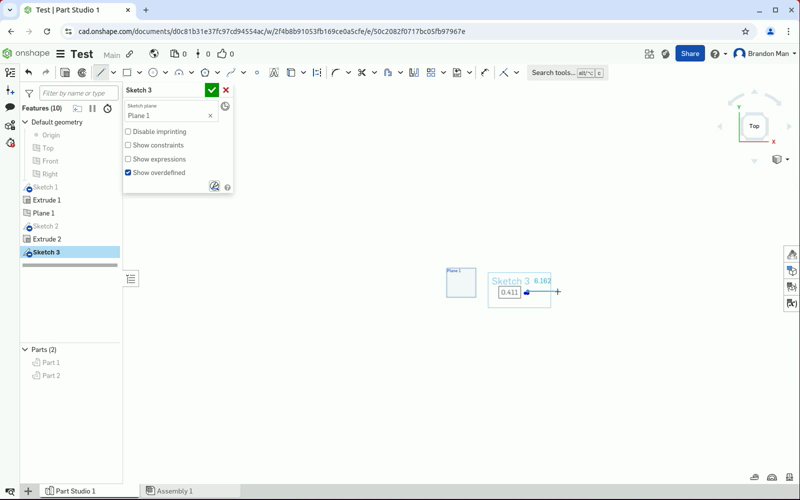
mouse_move(525, 291)
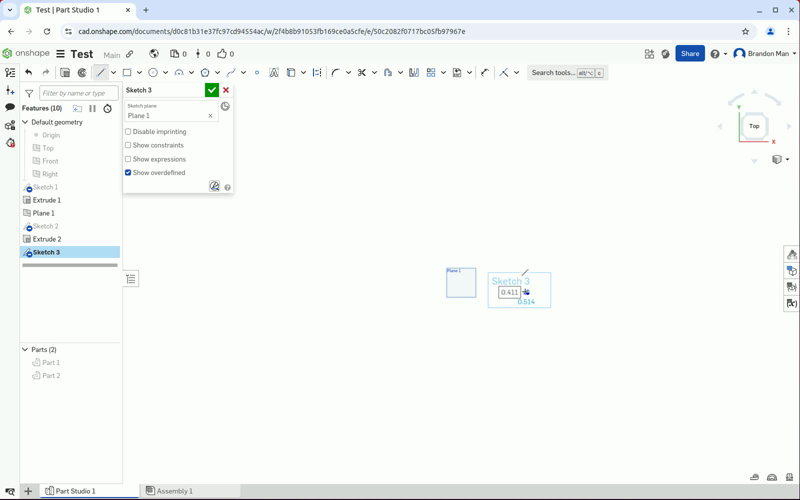
scroll(6)
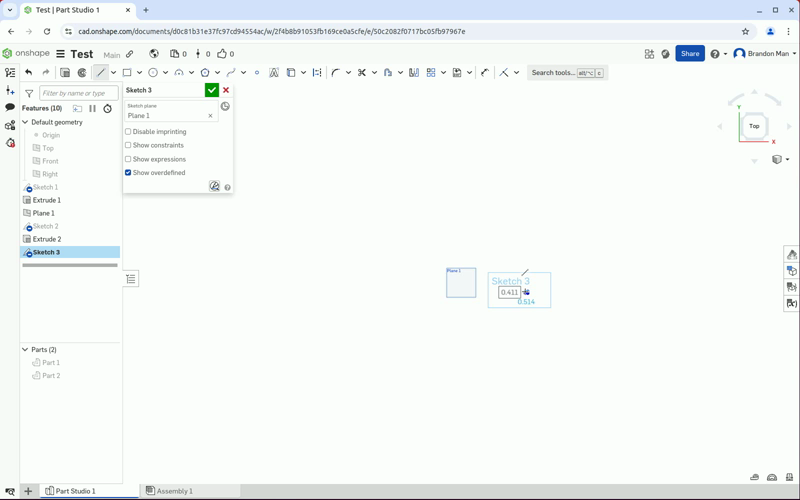
scroll(6)
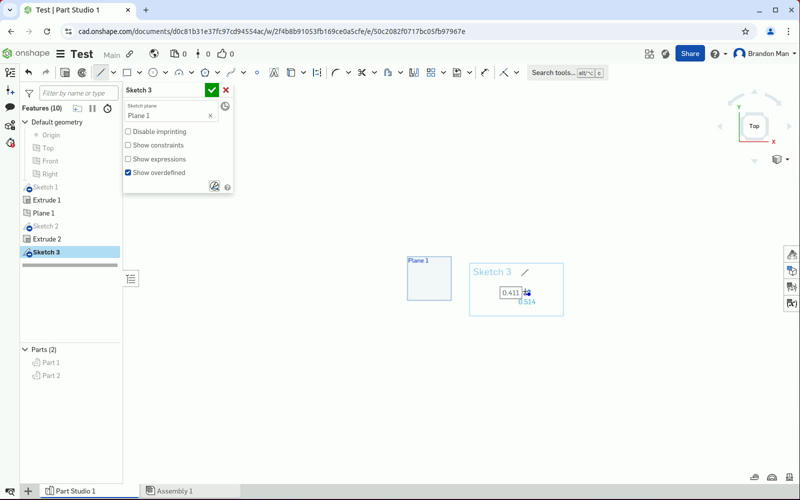
scroll(6)
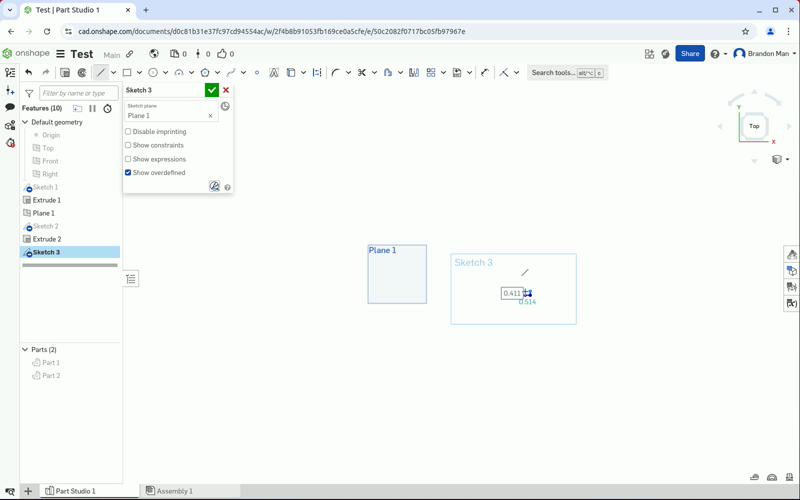
scroll(6)
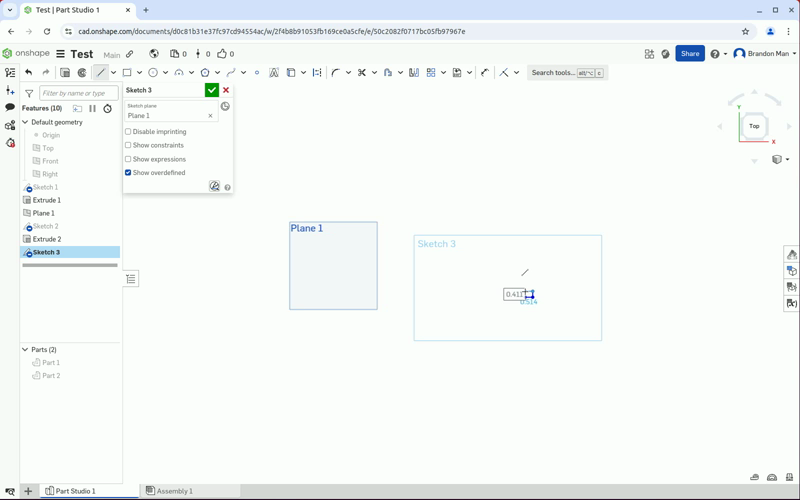
scroll(6)
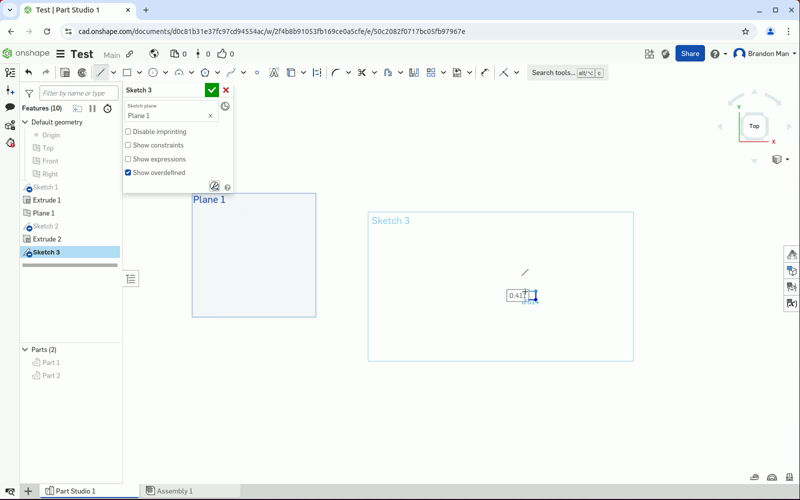
scroll(6)
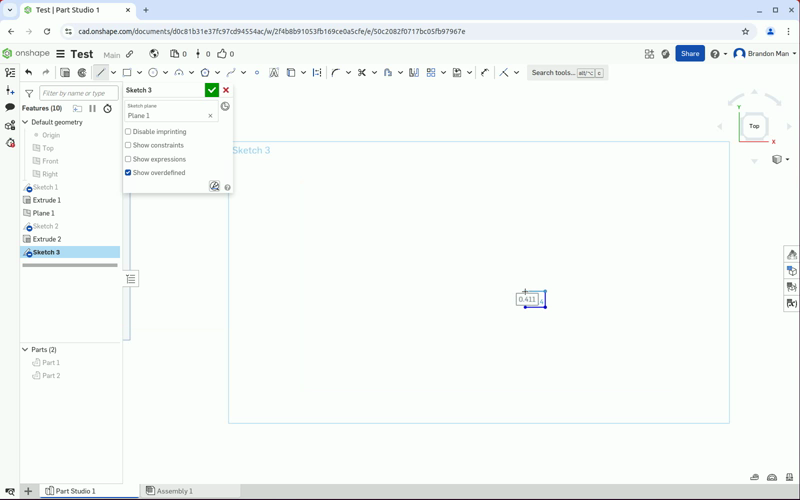
scroll(6)
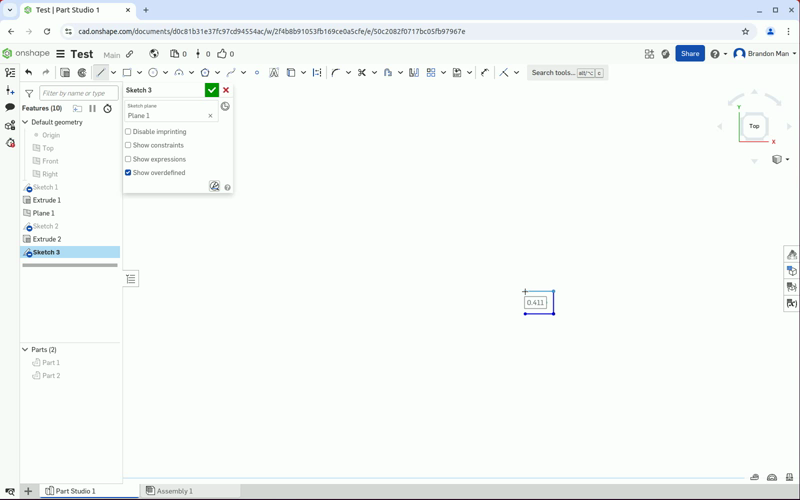
click(525, 291)
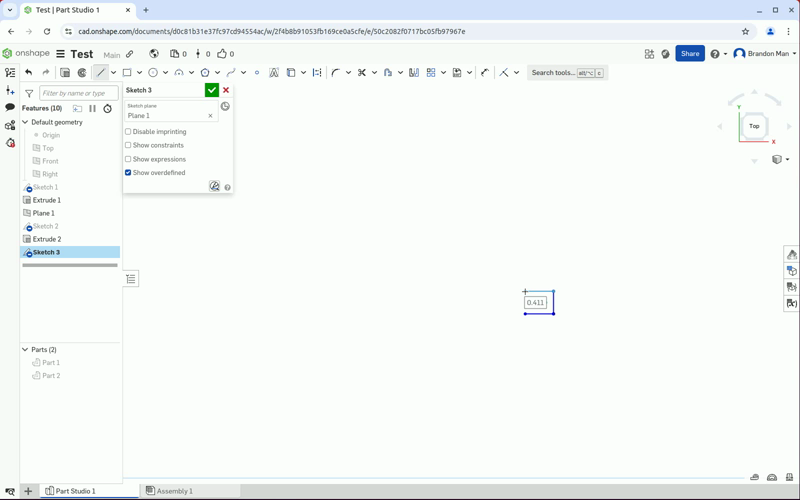
scroll(-6)
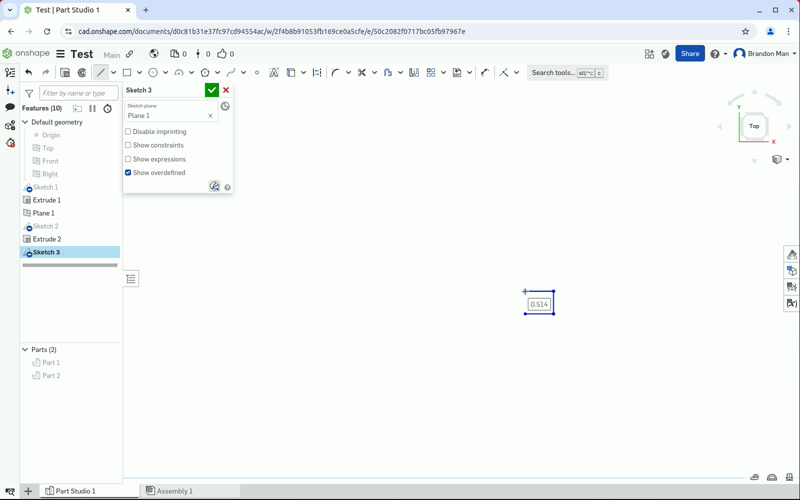
scroll(-6)
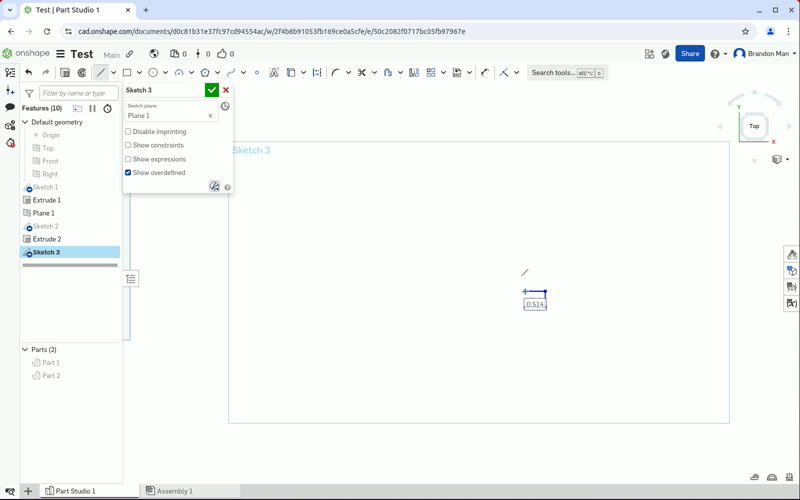
scroll(-6)
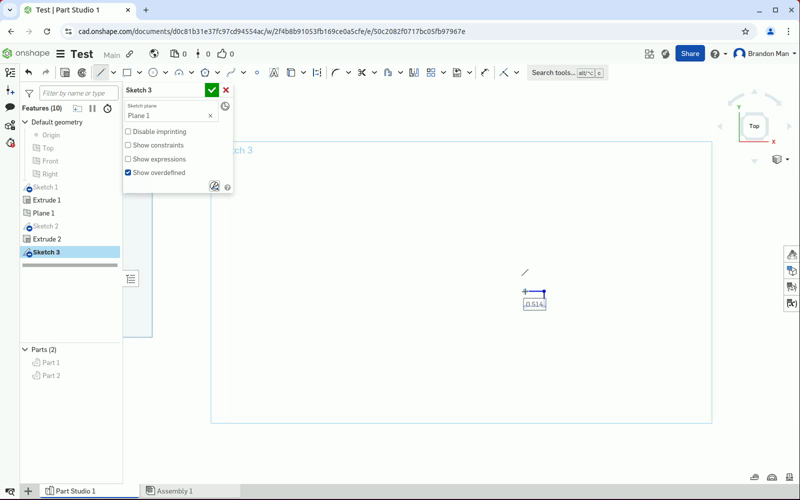
scroll(-6)
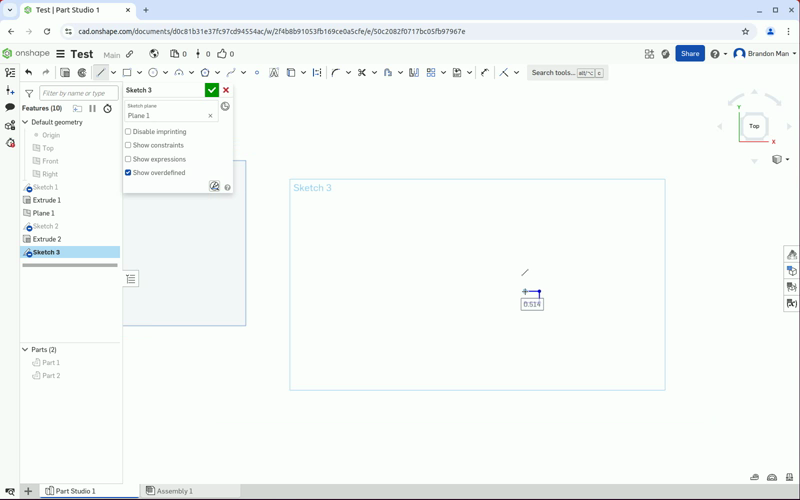
scroll(-6)
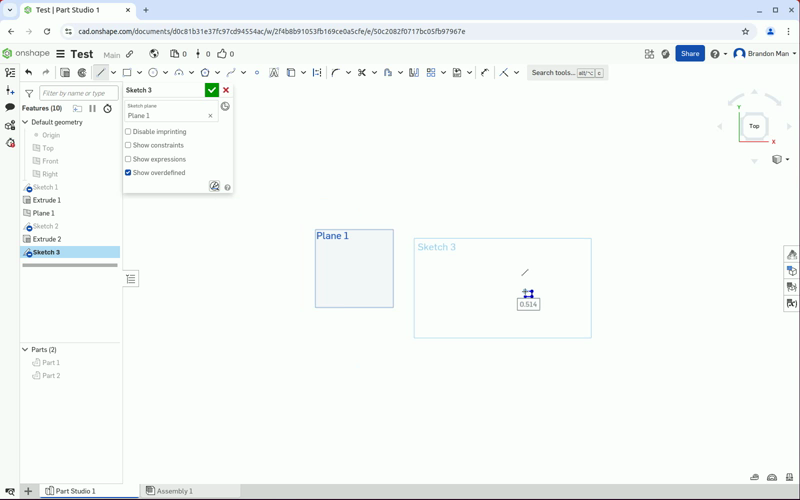
scroll(-6)
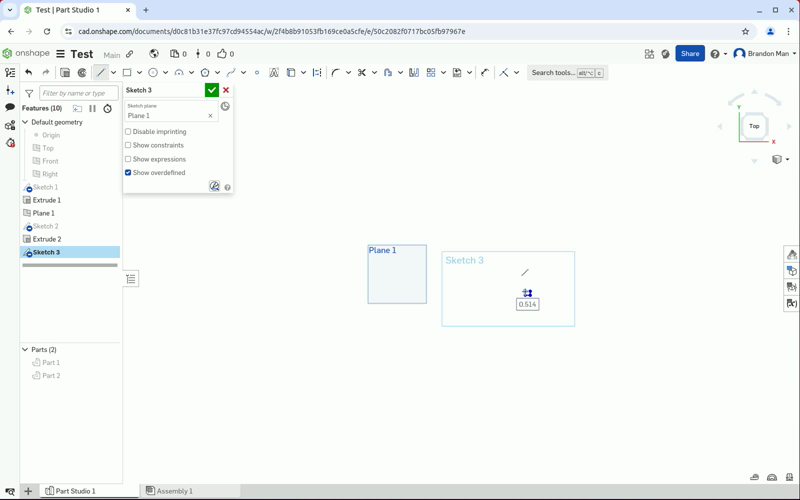
scroll(-6)
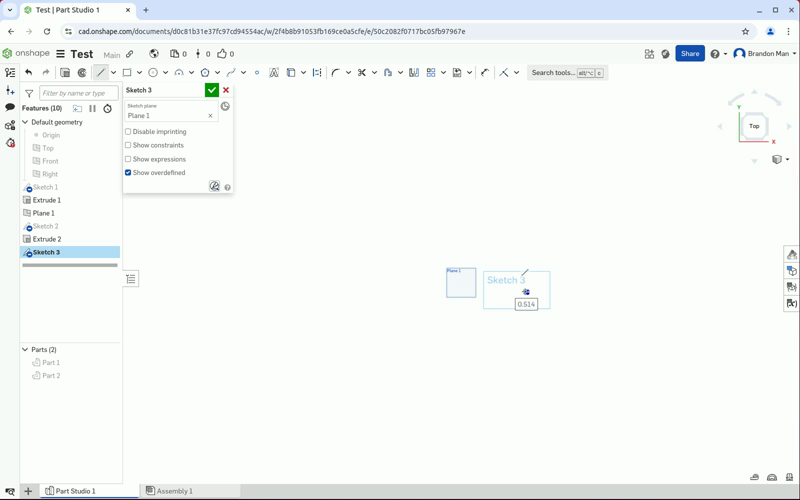
key_up(shift)
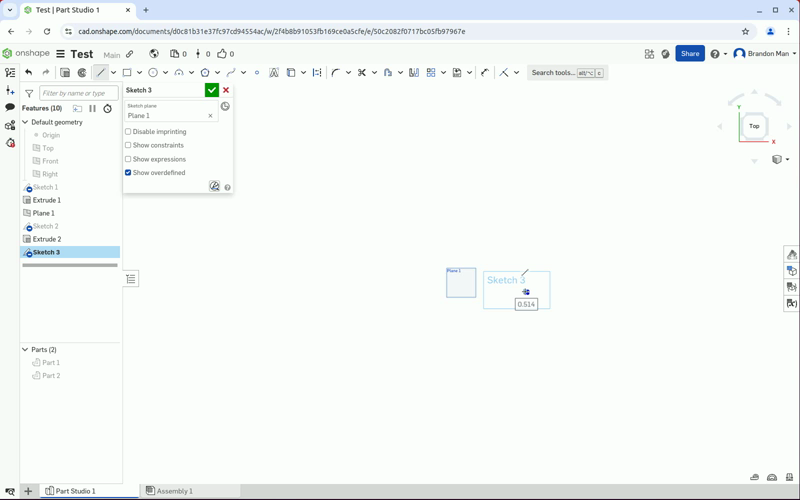
mouse_move(555, 291)
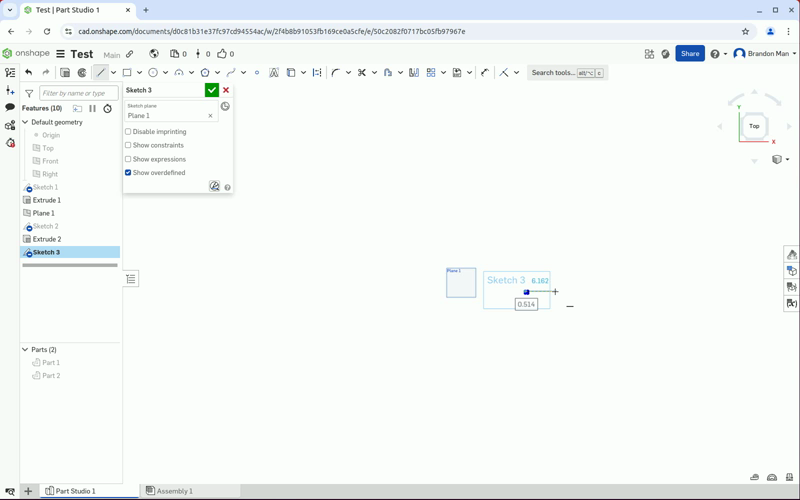
key_down(shift)
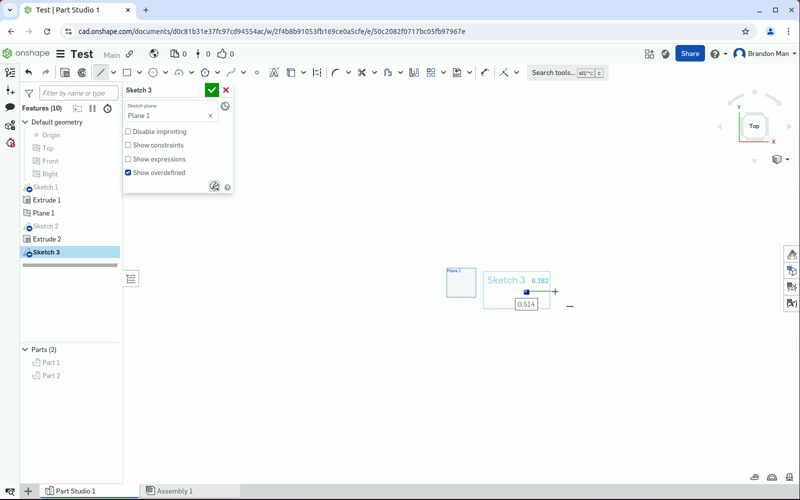
mouse_move(525, 293)
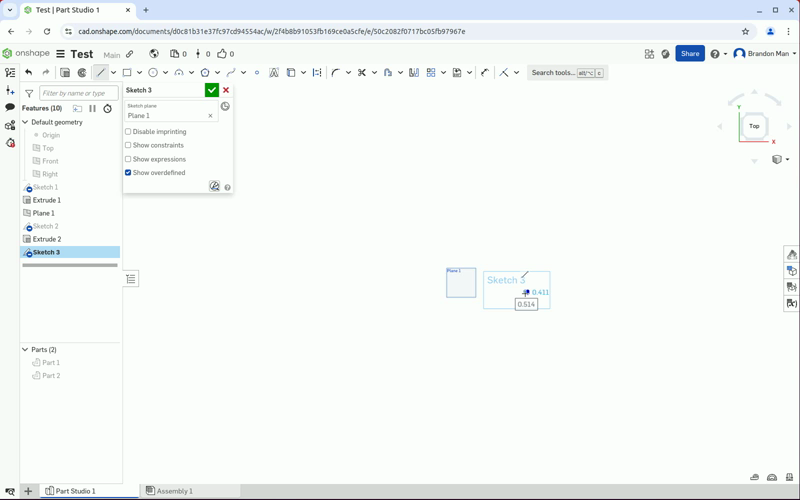
scroll(6)
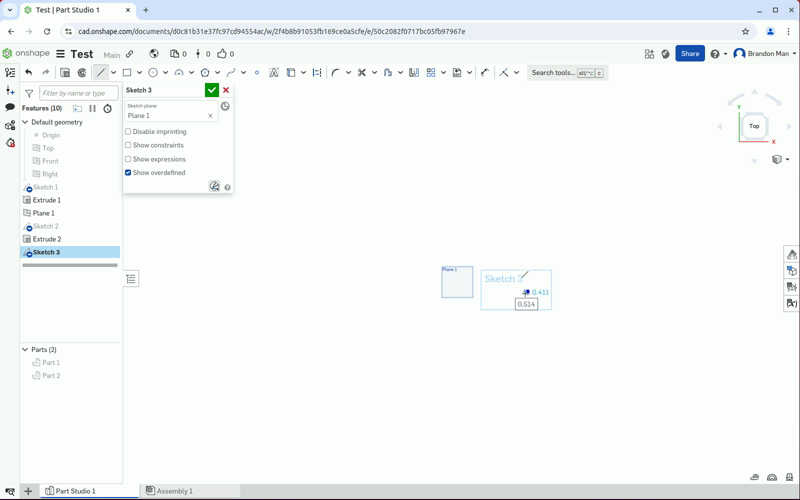
scroll(6)
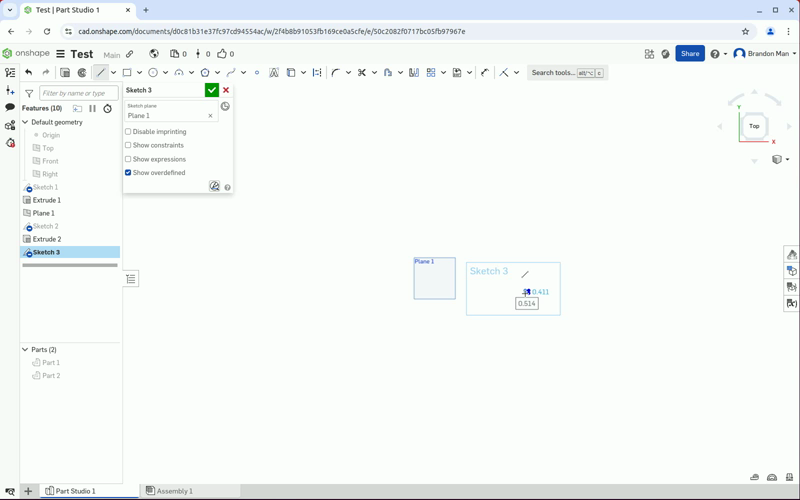
scroll(6)
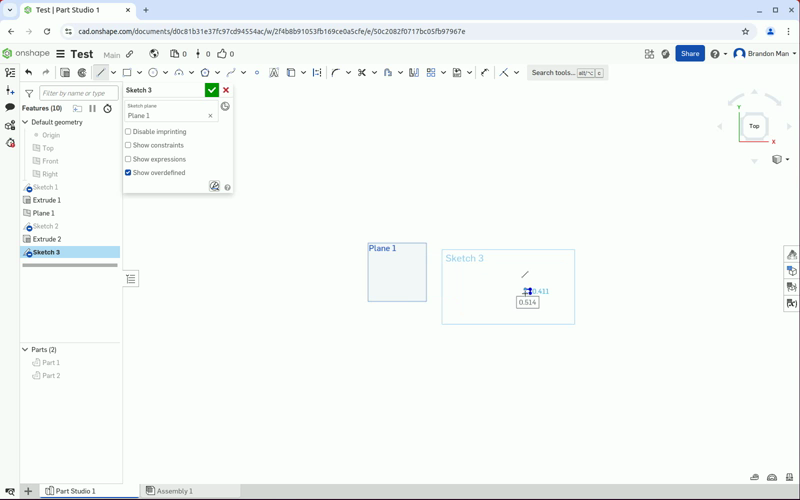
scroll(6)
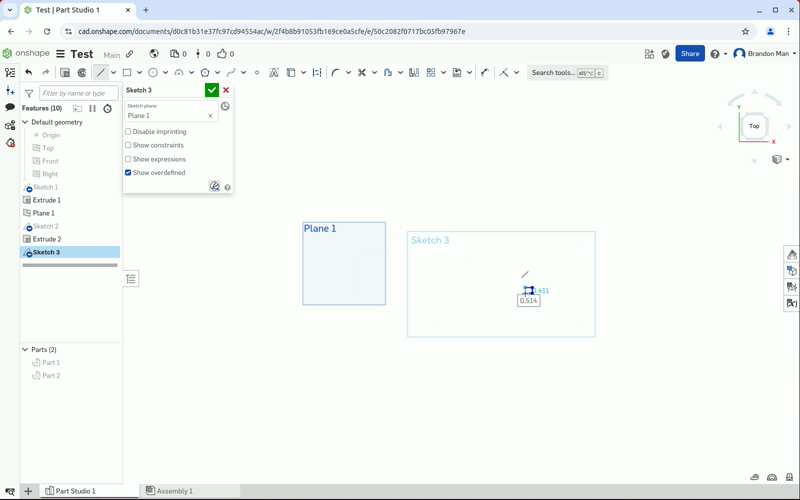
scroll(6)
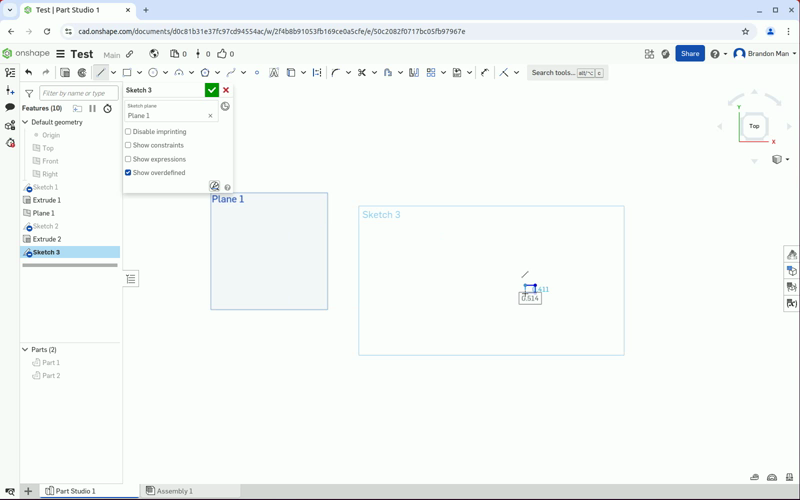
scroll(6)
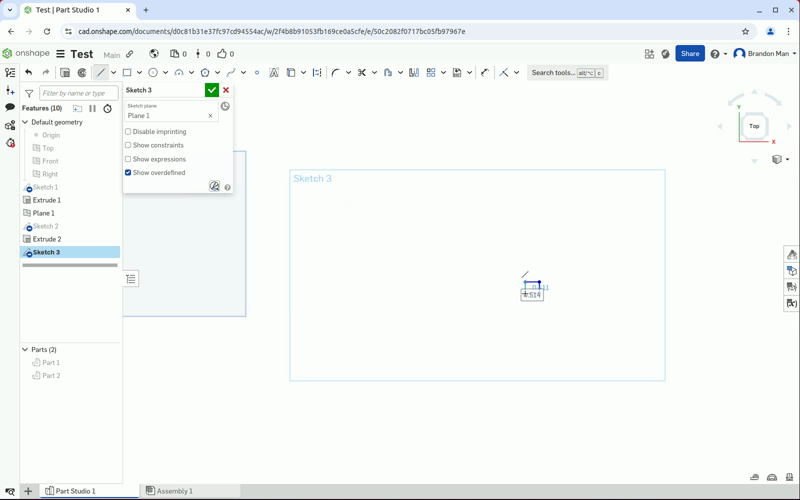
scroll(6)
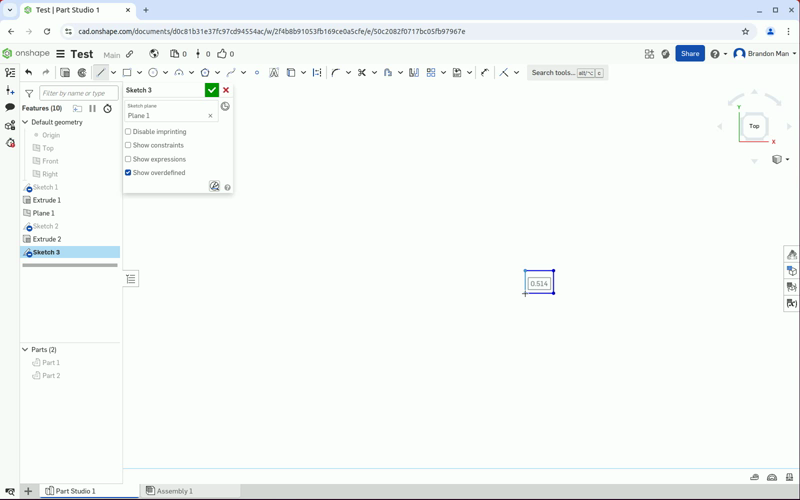
key_up(shift)
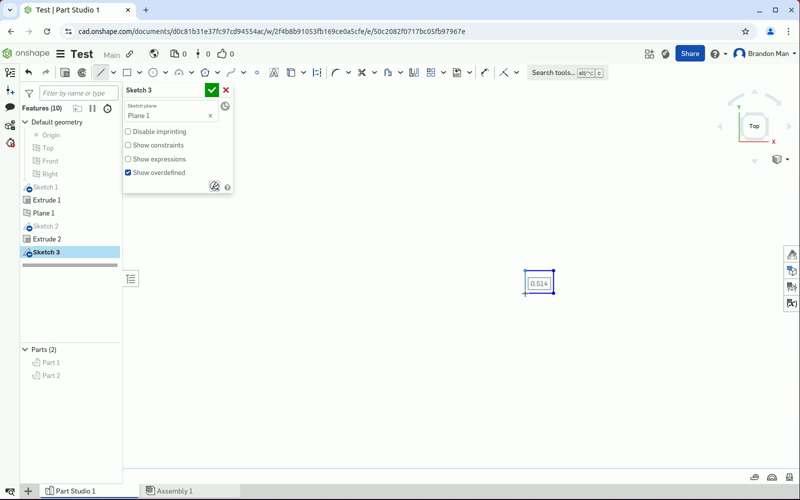
click(525, 293)
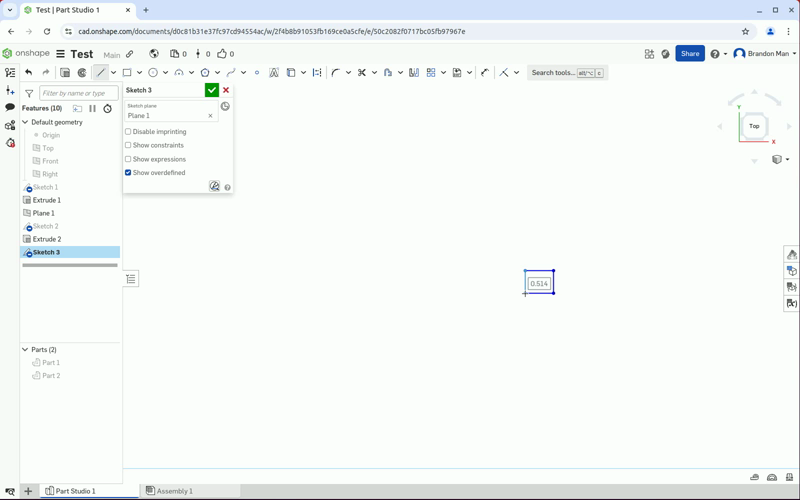
scroll(-6)
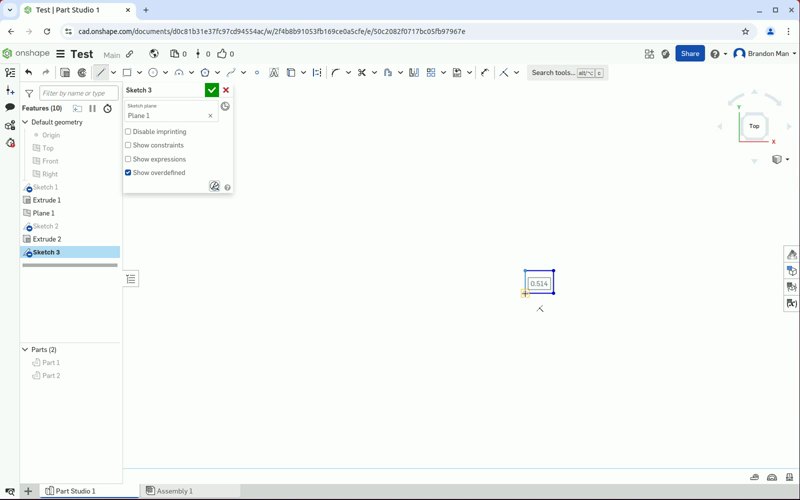
scroll(-6)
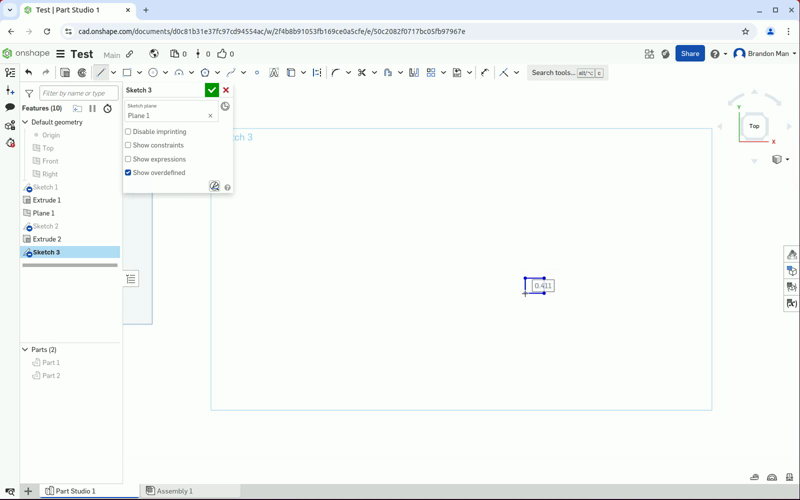
scroll(-6)
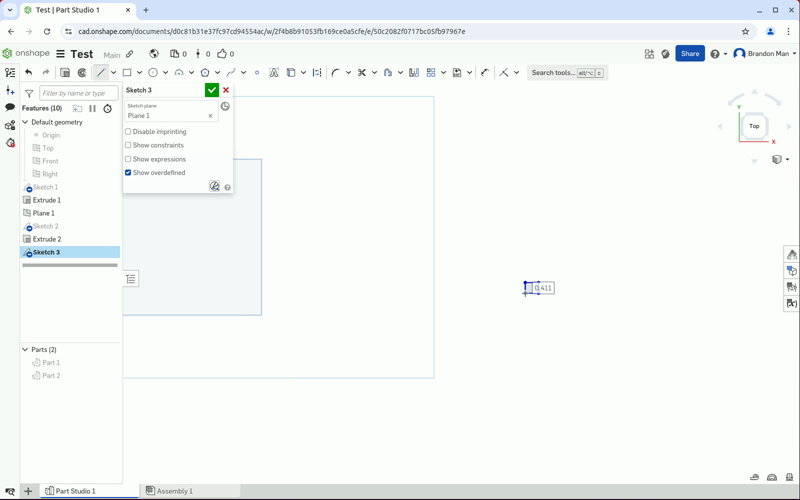
scroll(-6)
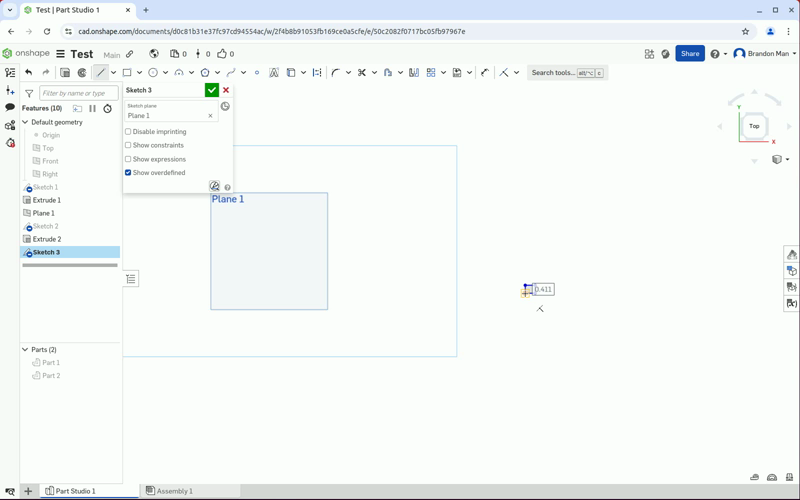
scroll(-6)
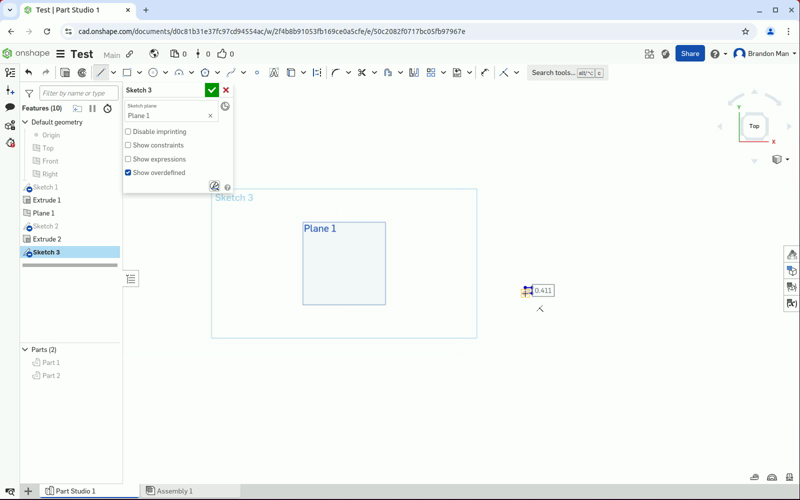
scroll(-6)
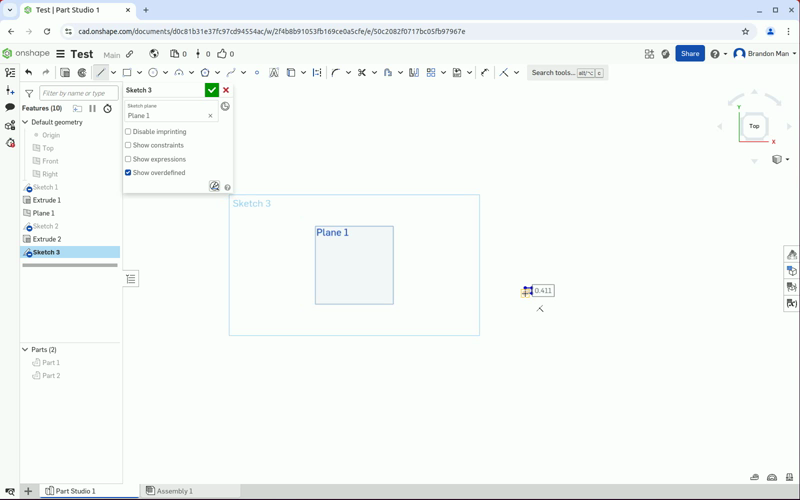
scroll(-6)
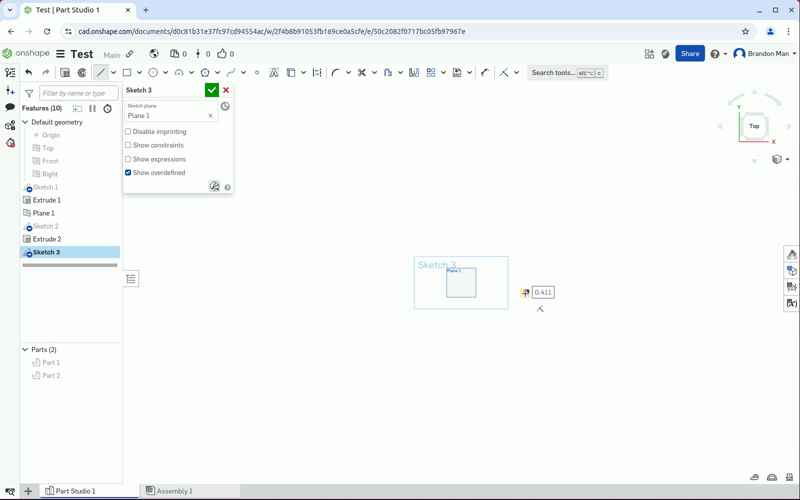
key(esc)
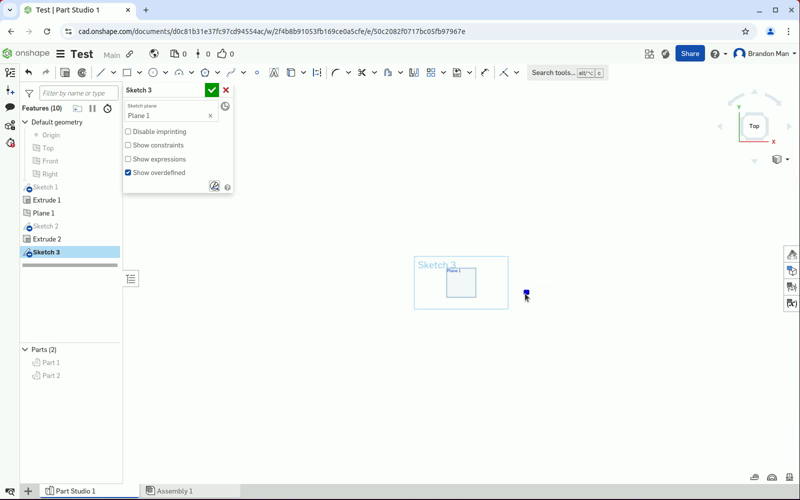
mouse_move(525, 291)
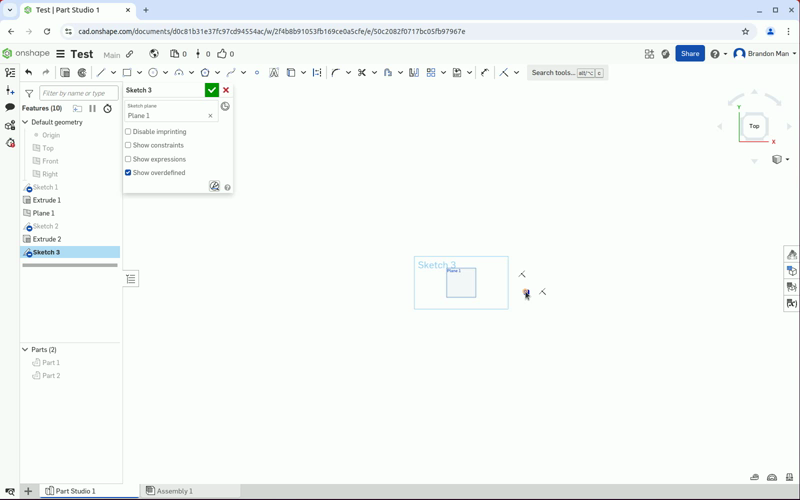
scroll(6)
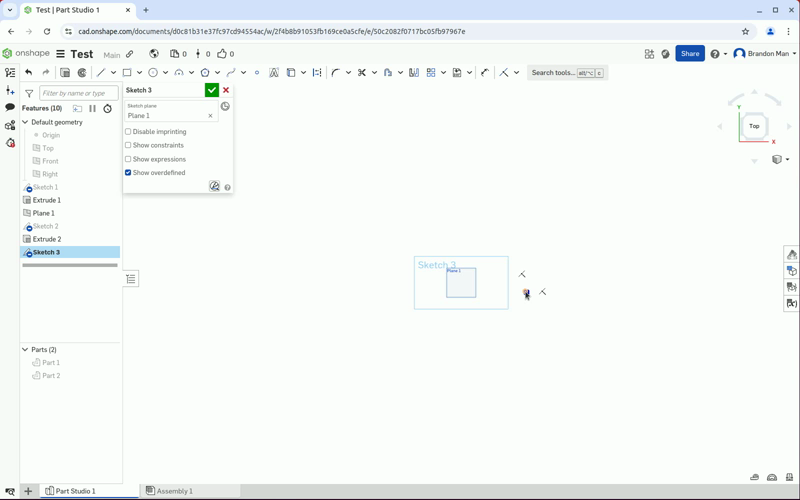
scroll(6)
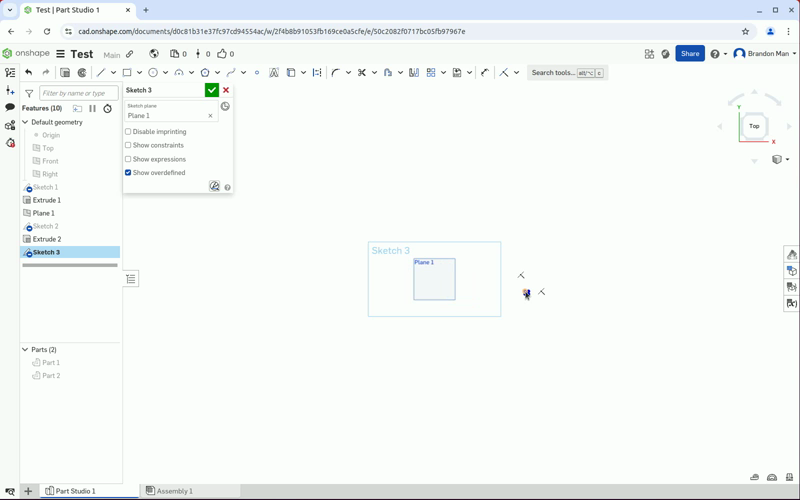
scroll(6)
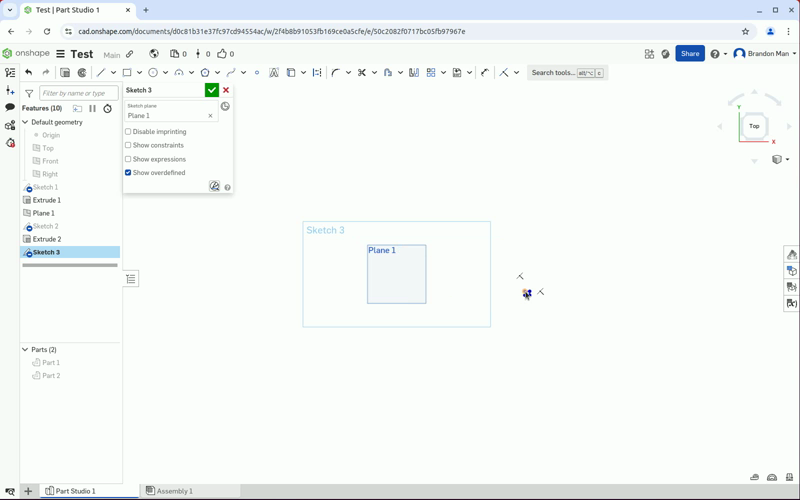
scroll(6)
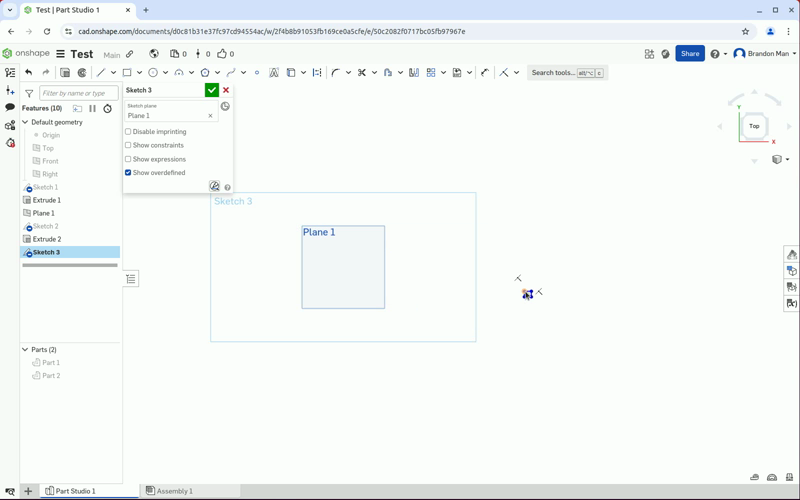
scroll(6)
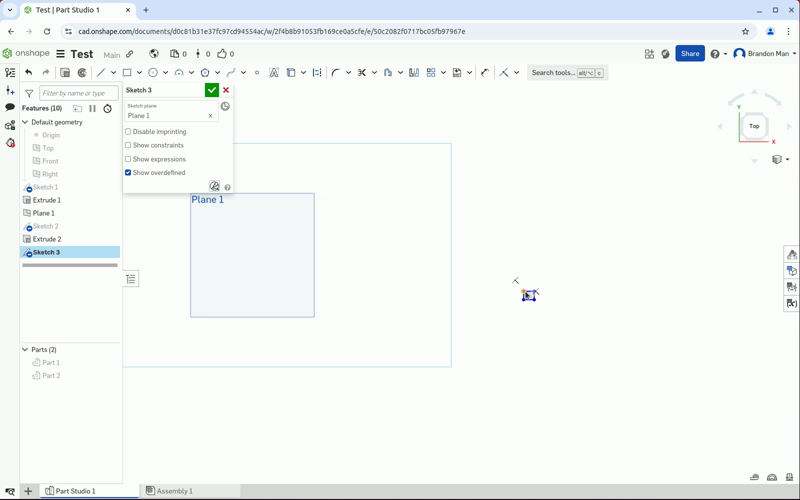
scroll(6)
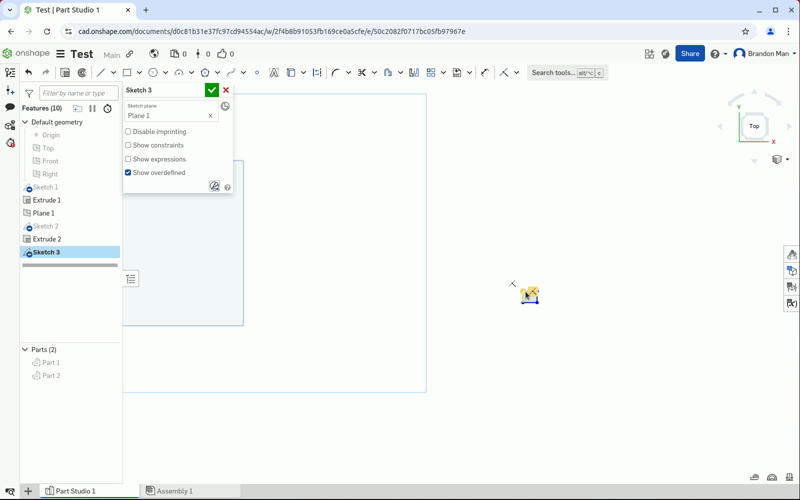
scroll(6)
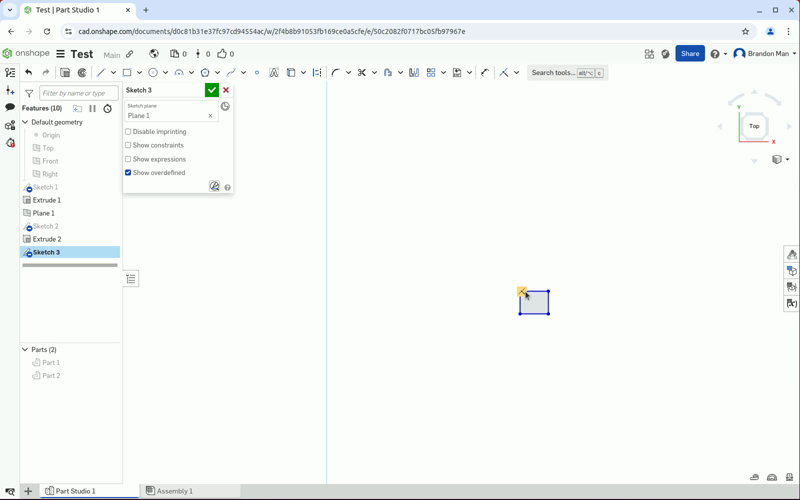
click(525, 291)
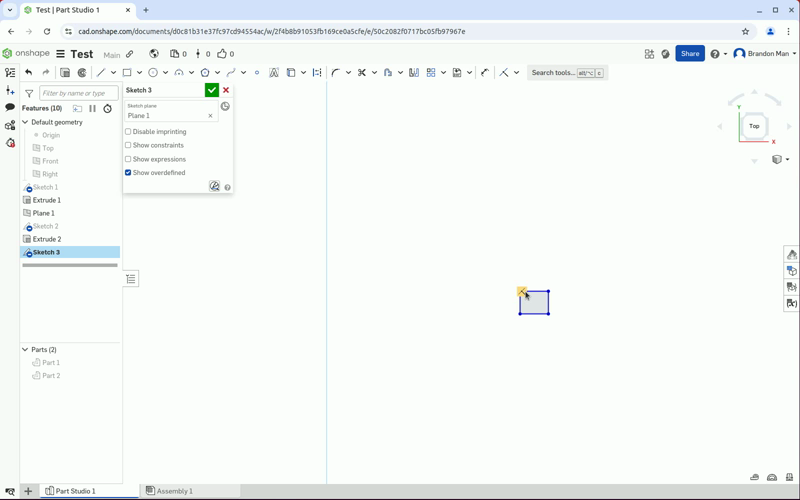
scroll(-6)
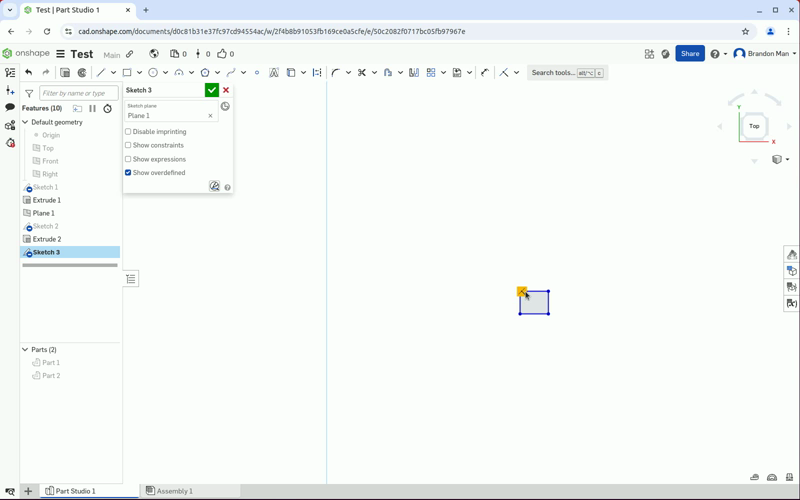
scroll(-6)
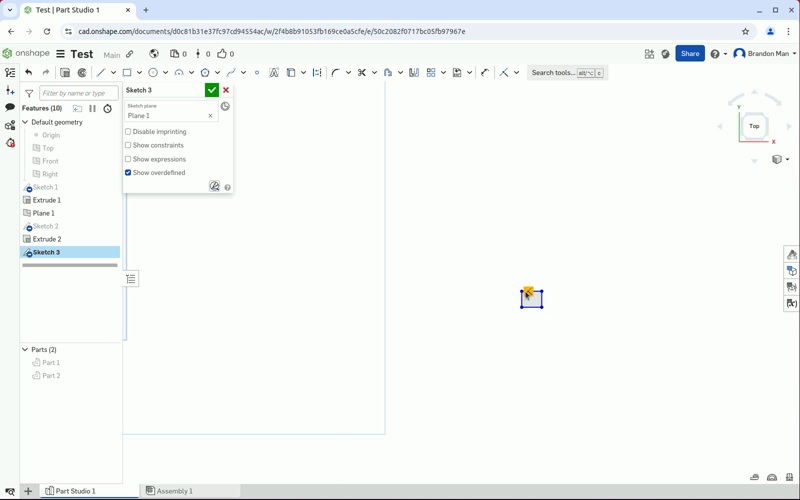
scroll(-6)
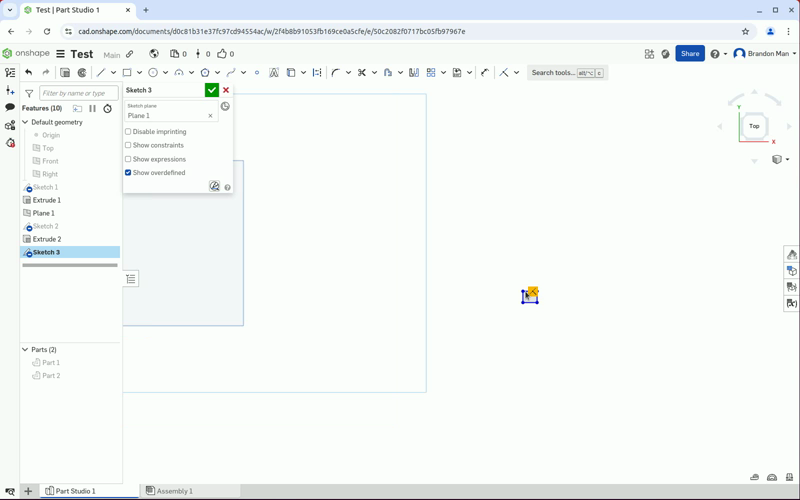
scroll(-6)
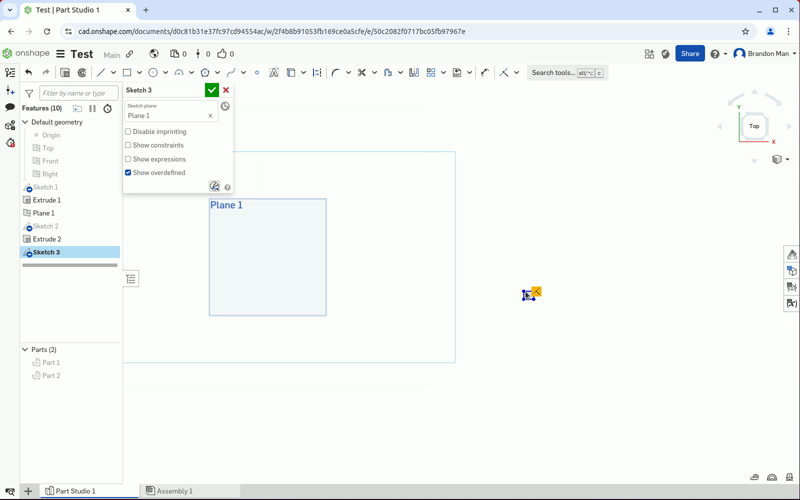
scroll(-6)
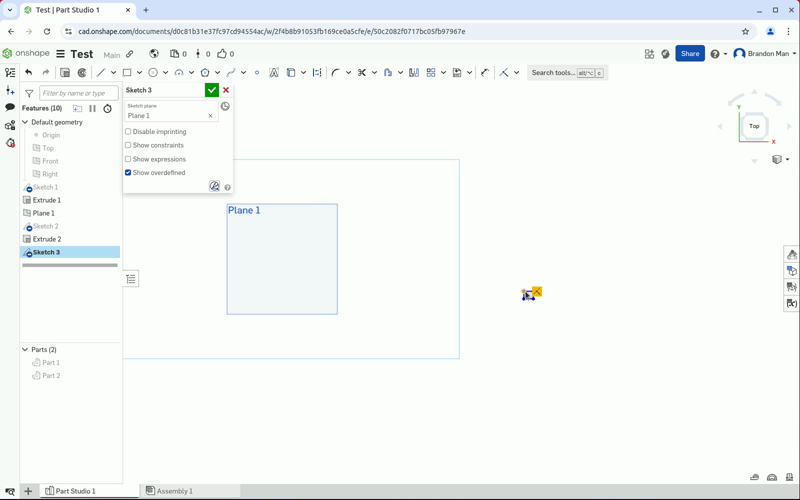
scroll(-6)
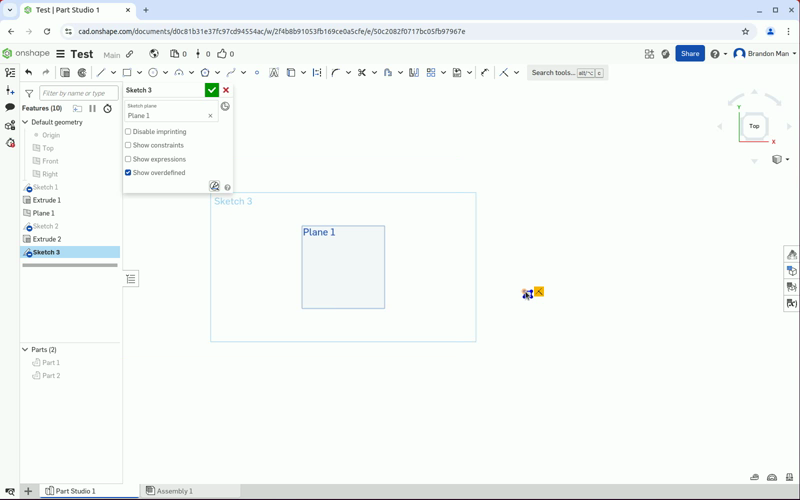
scroll(-6)
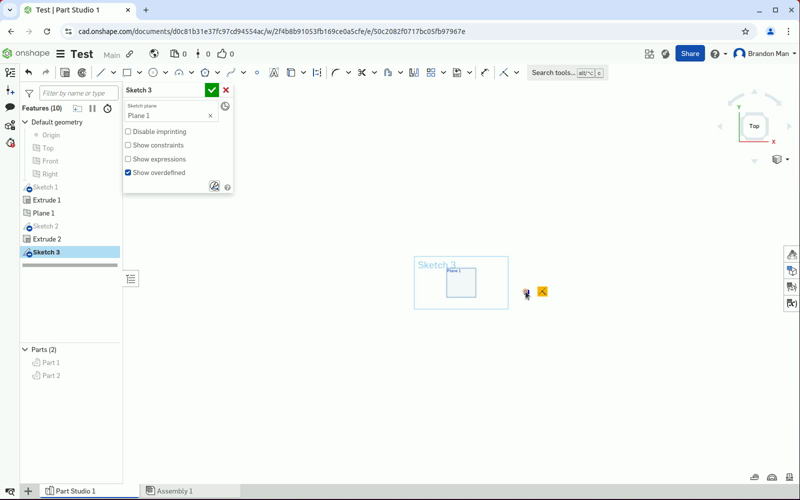
mouse_move(73, 352)
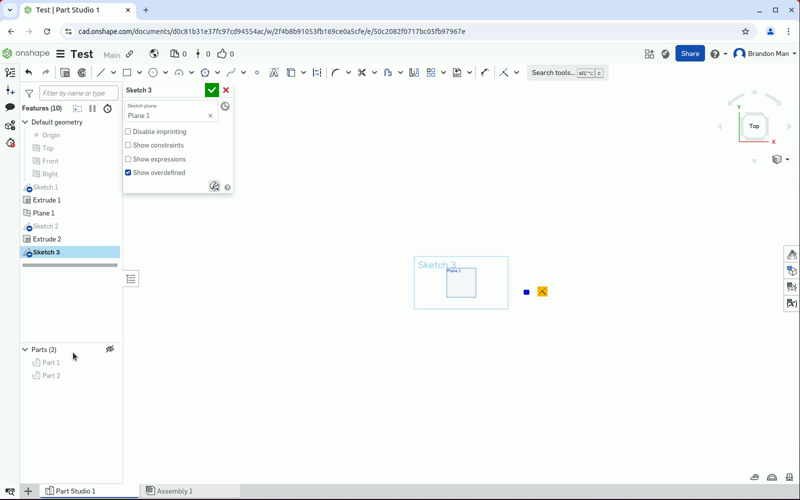
key(shift+y)
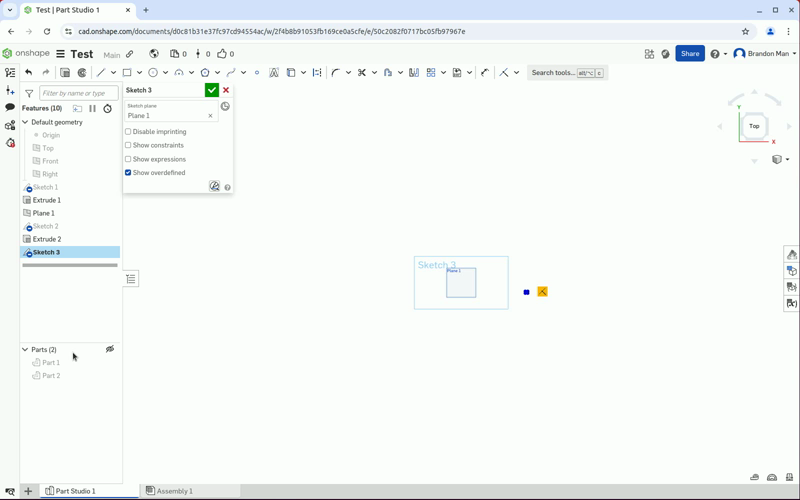
key(shift+e)
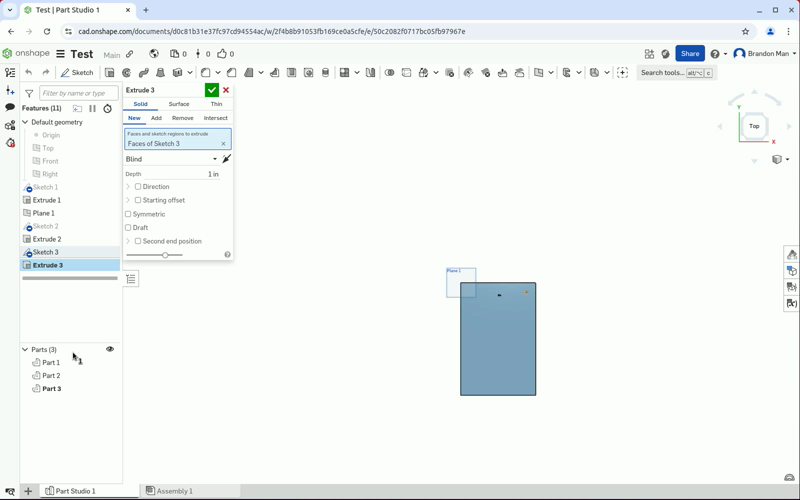
mouse_move(143, 106)
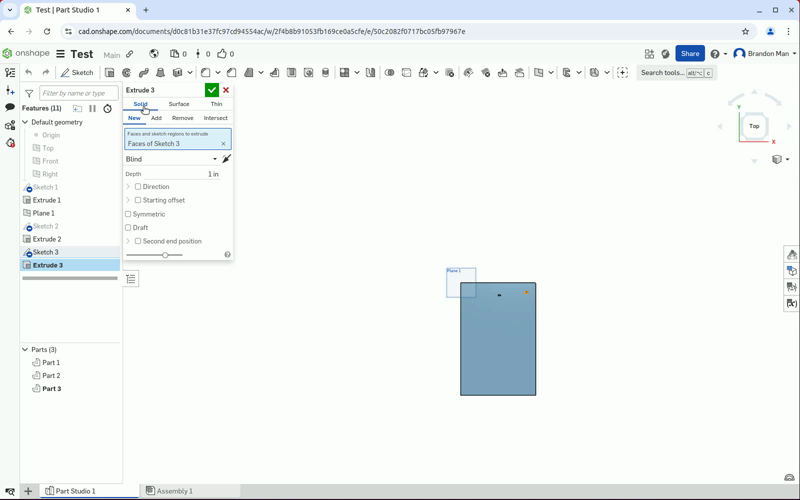
click(143, 106)
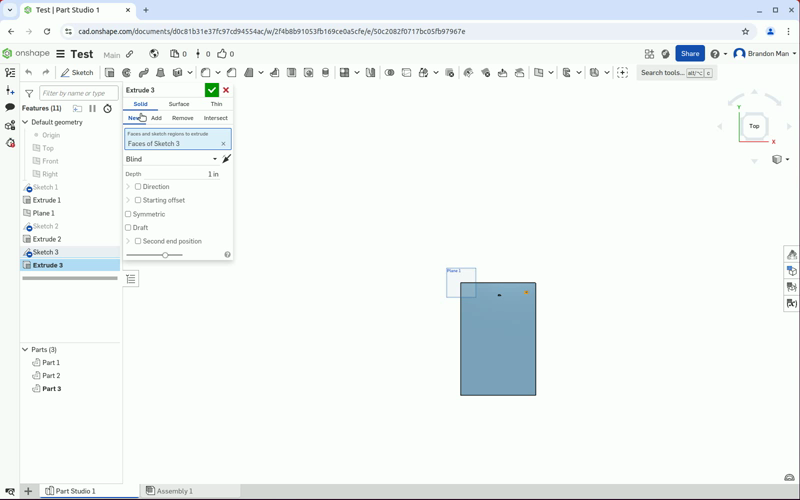
mouse_move(137, 120)
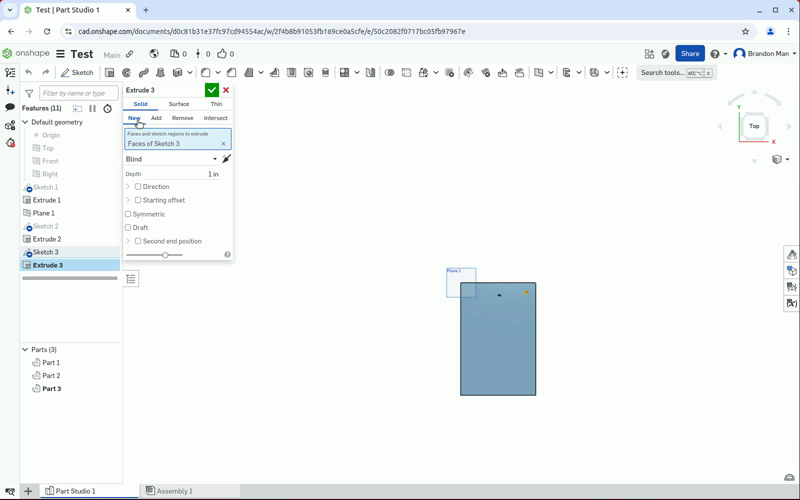
click(137, 120)
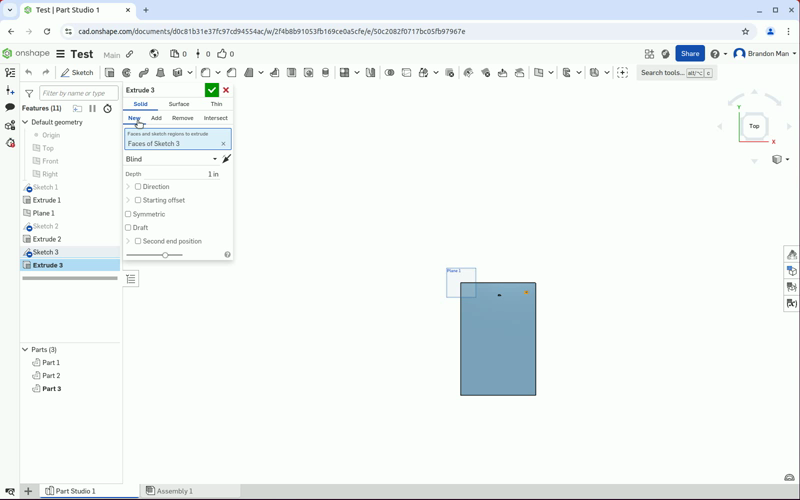
key(tab, 4)
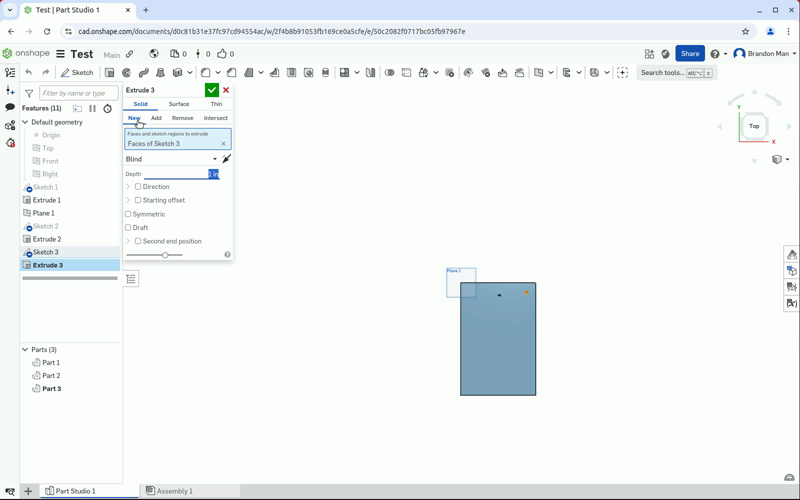
text(3.37)
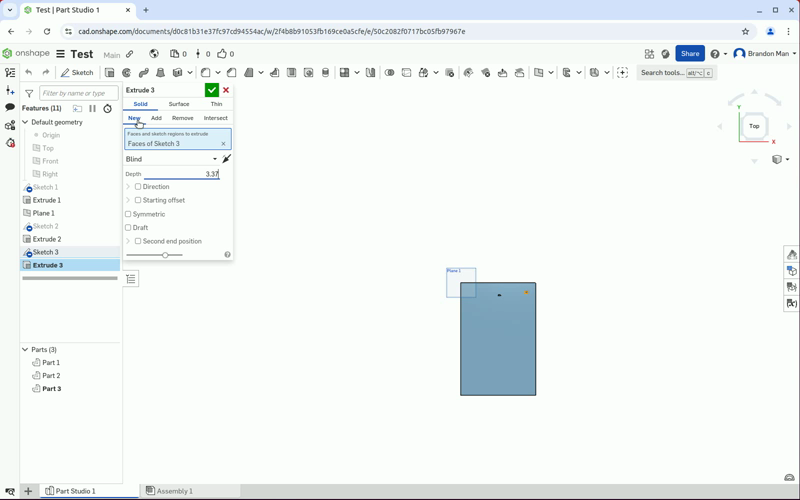
key(enter)
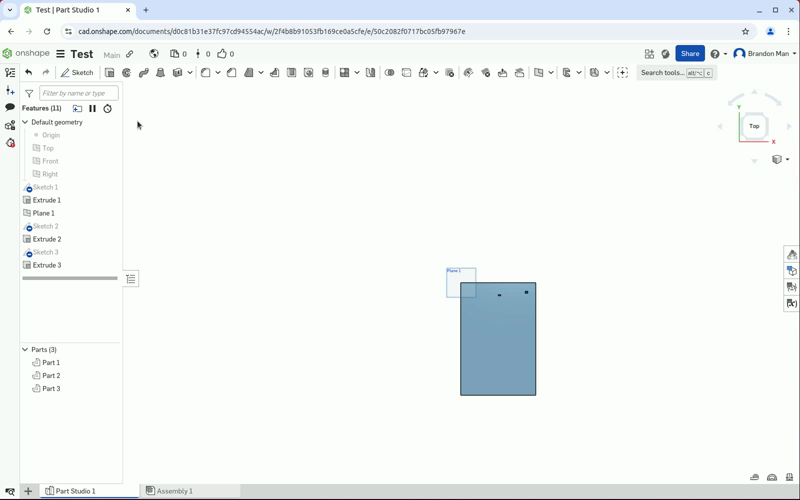
key(shift+h)
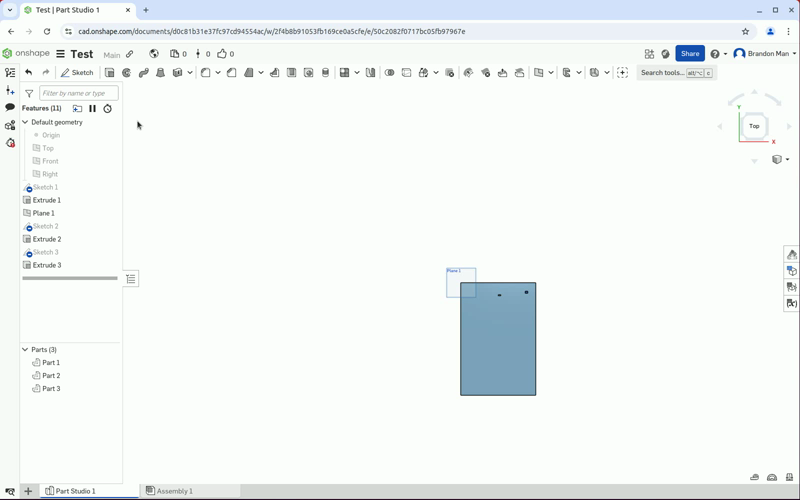
key(shift+h)
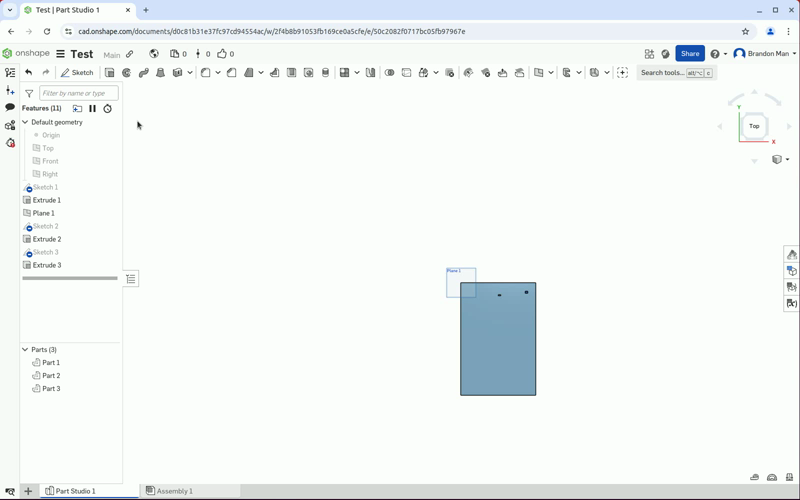
mouse_move(73, 189)
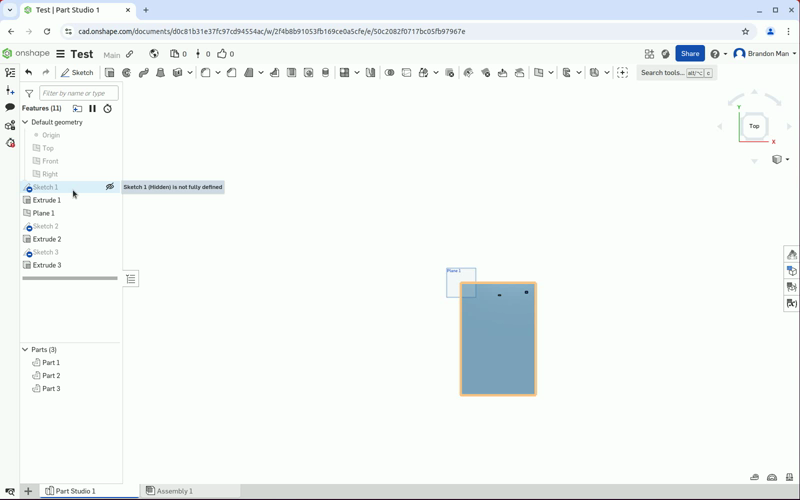
click(73, 189)
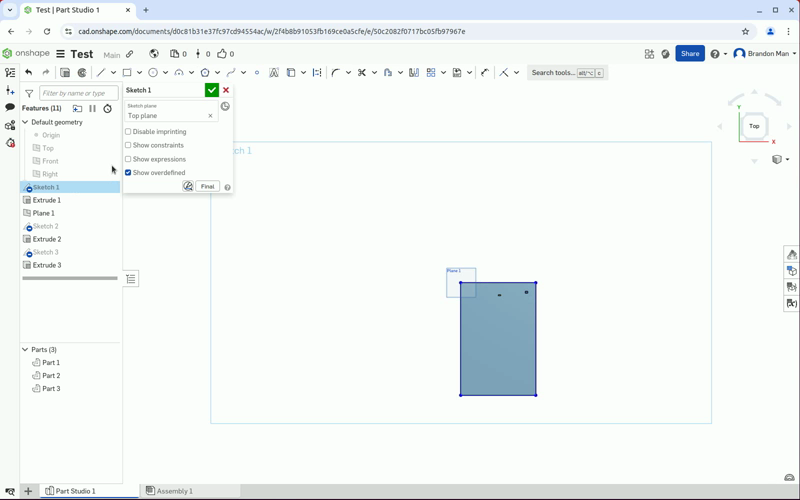
mouse_move(229, 92)
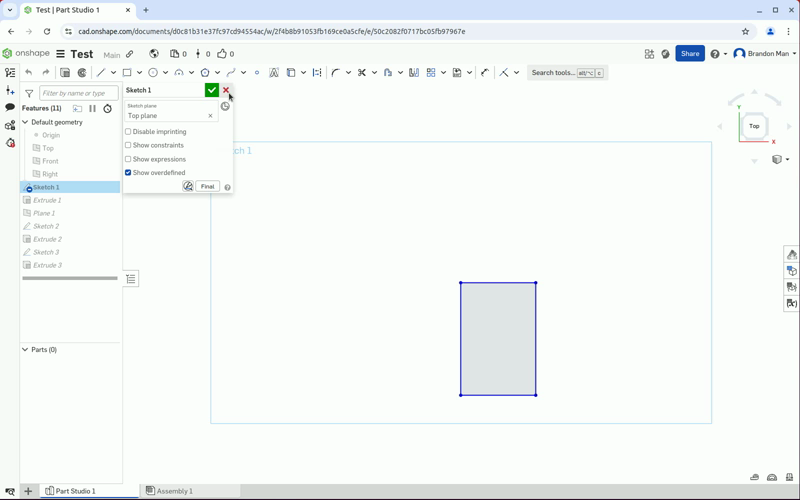
click(229, 92)
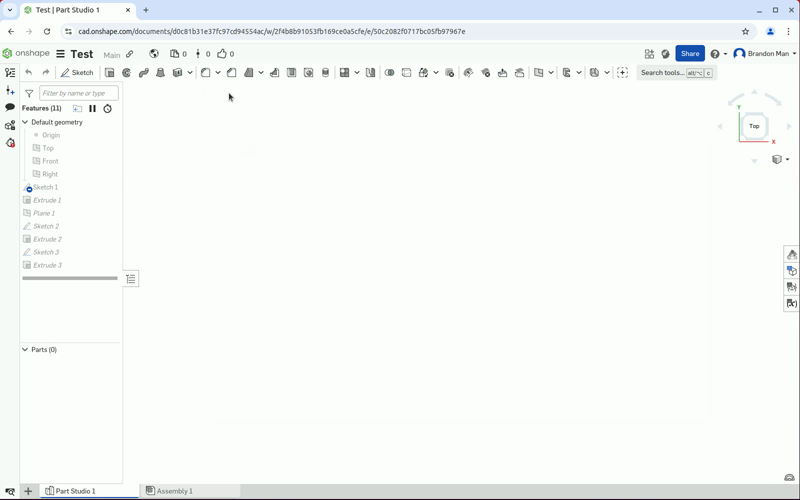
key(shift+s)
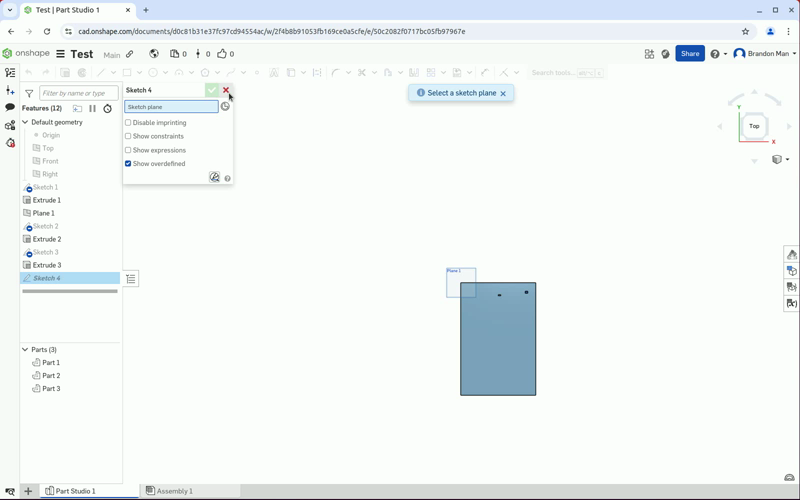
mouse_move(73, 215)
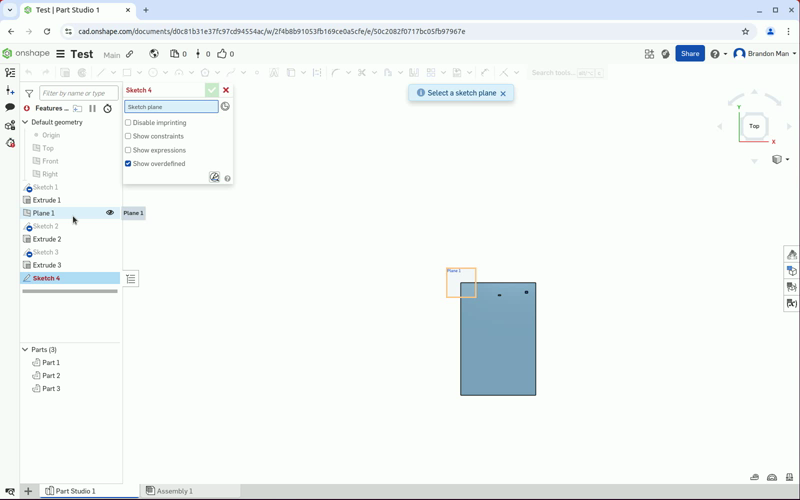
click(73, 215)
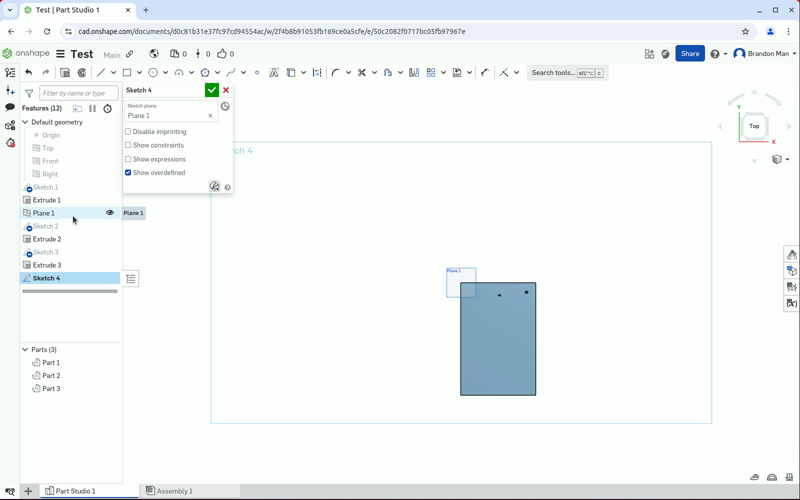
mouse_move(73, 352)
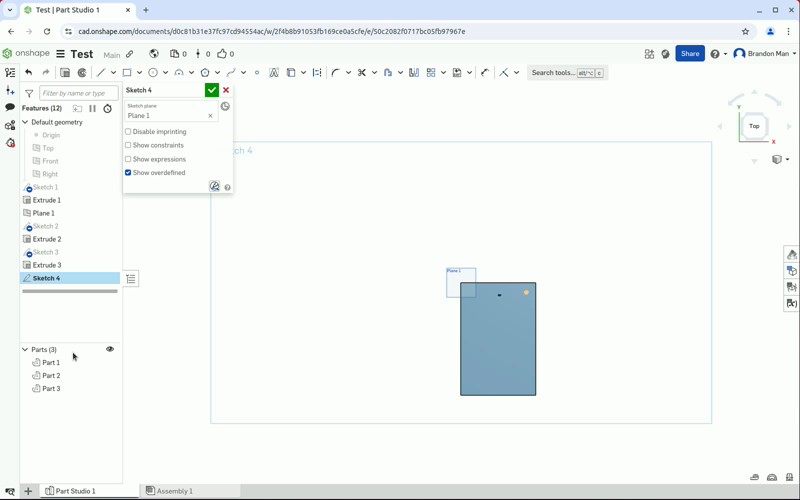
key(y)
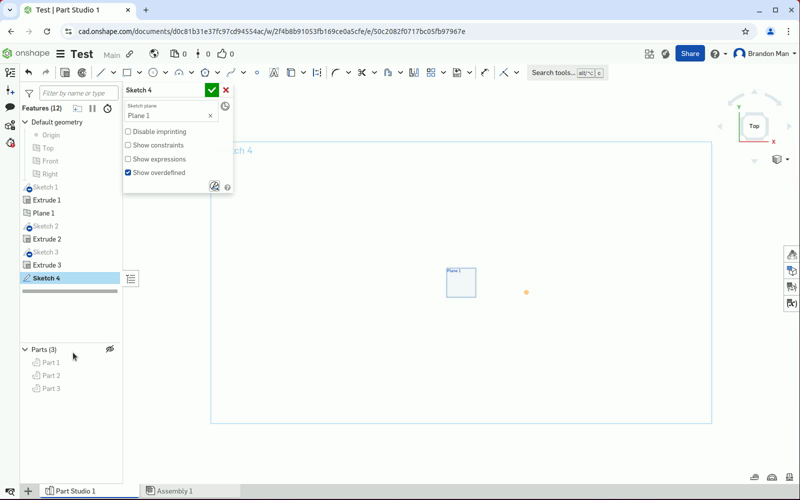
key(l)
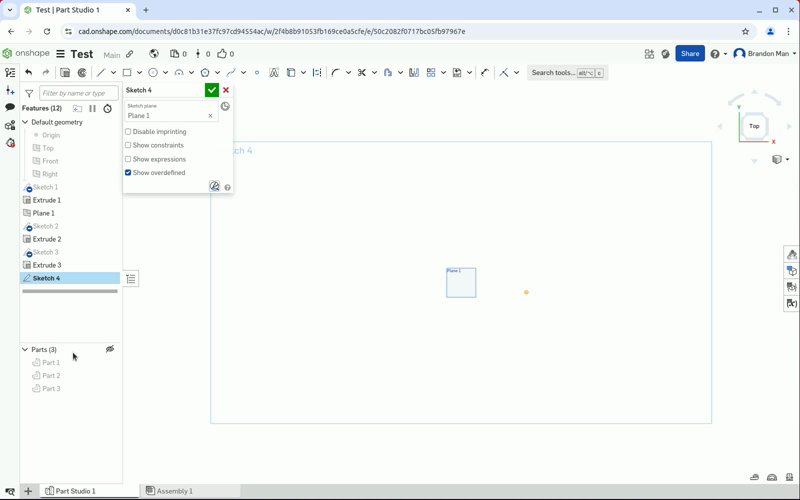
key_down(shift)
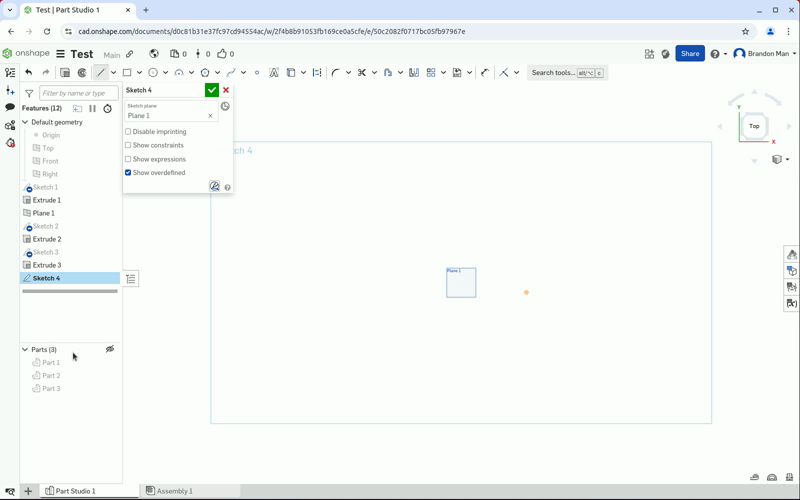
mouse_move(468, 293)
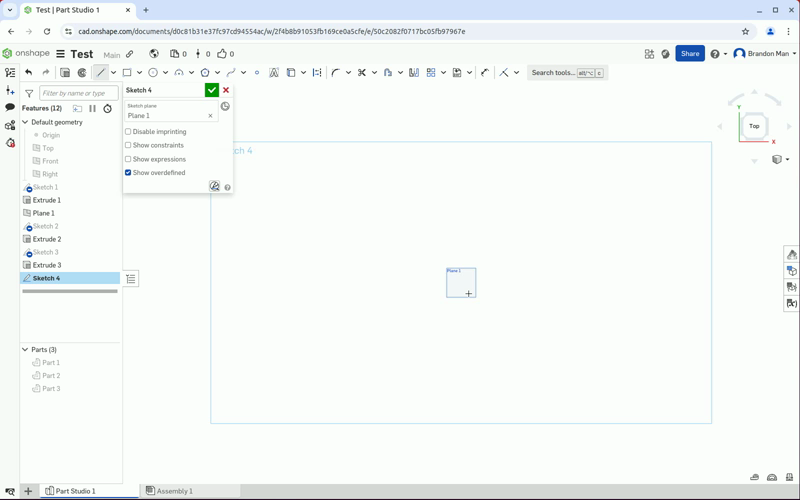
click(468, 293)
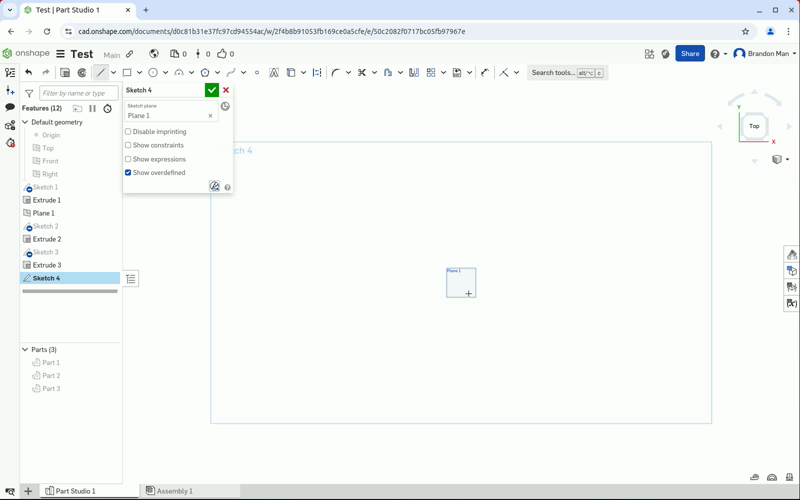
key_up(shift)
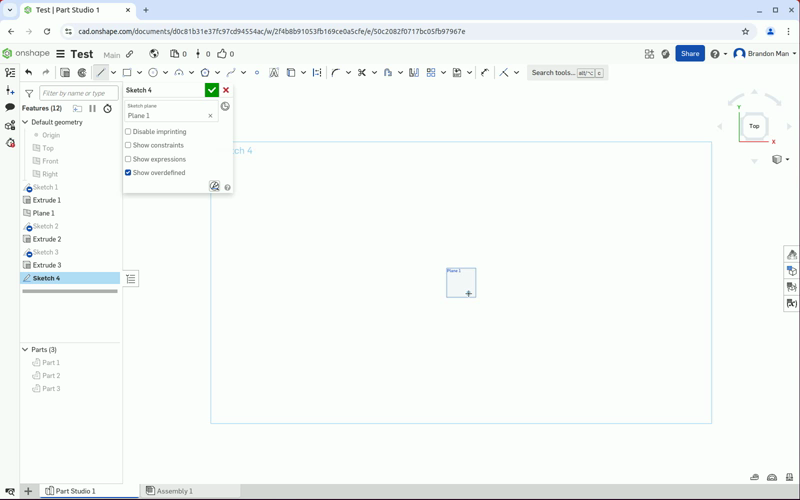
key_down(shift)
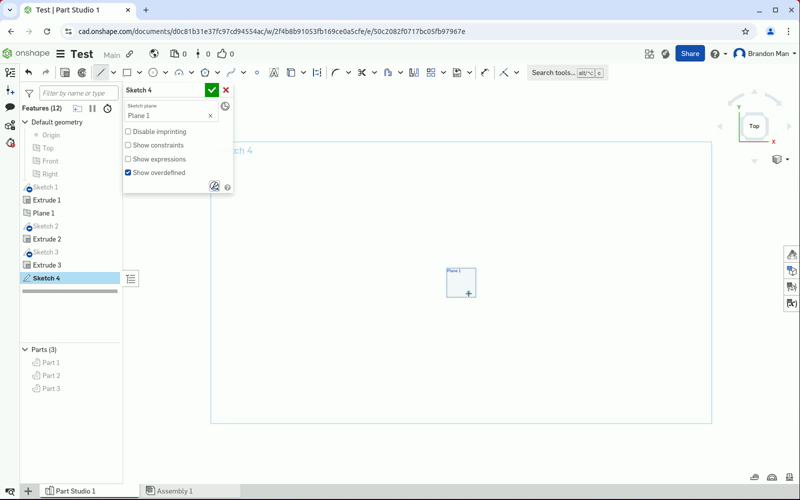
mouse_move(498, 293)
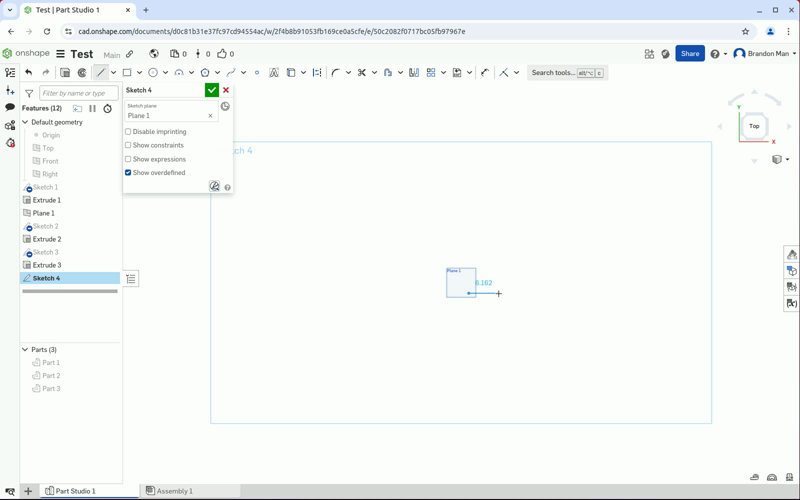
mouse_move(471, 293)
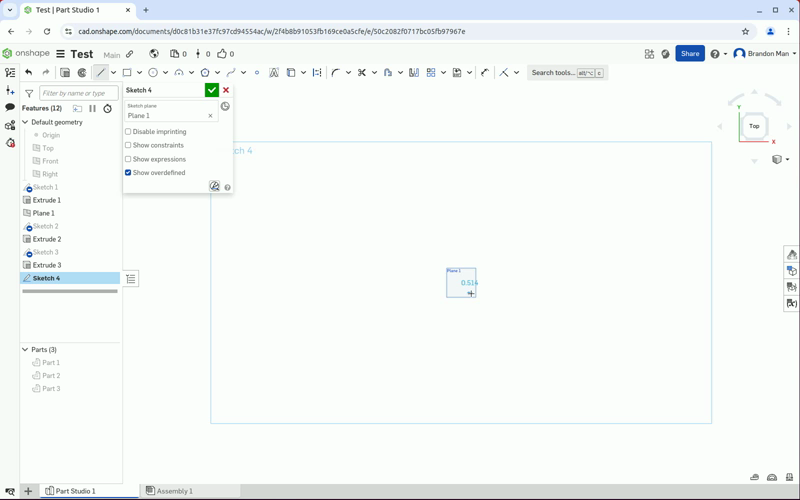
scroll(6)
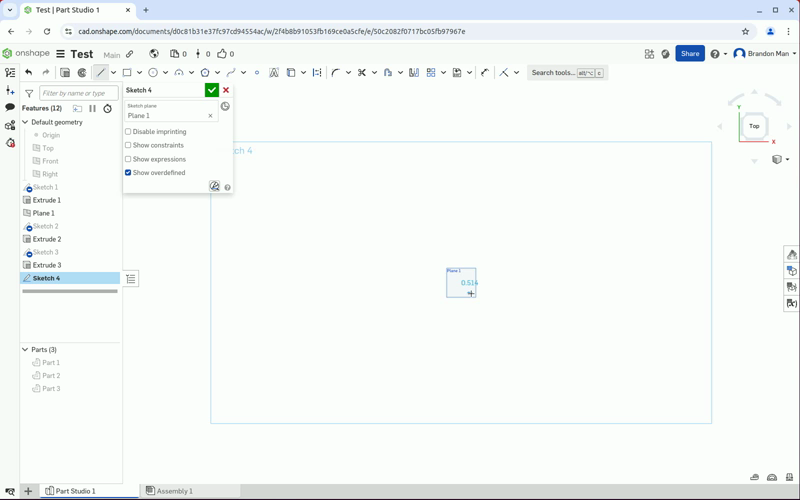
scroll(6)
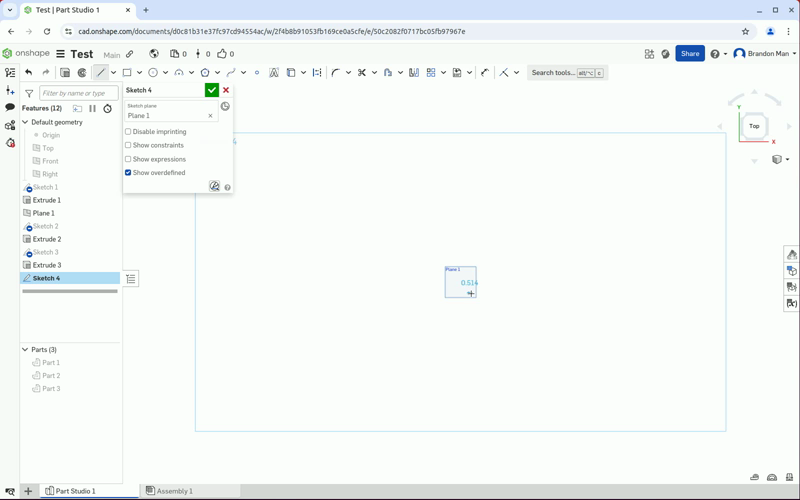
scroll(6)
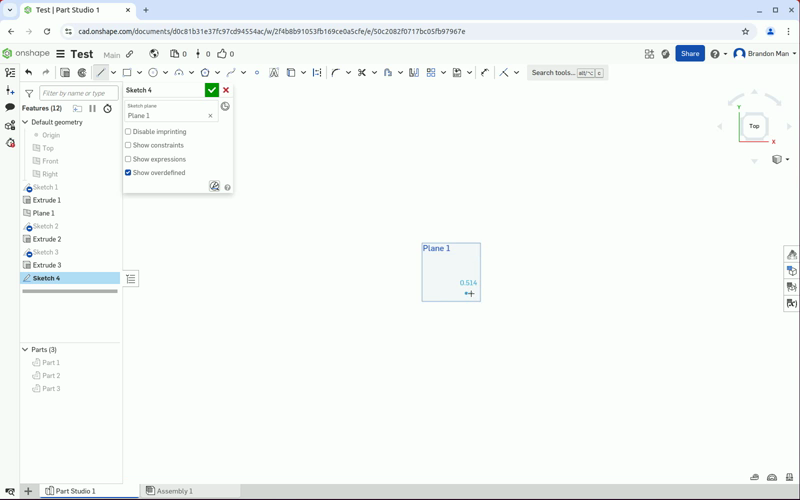
scroll(6)
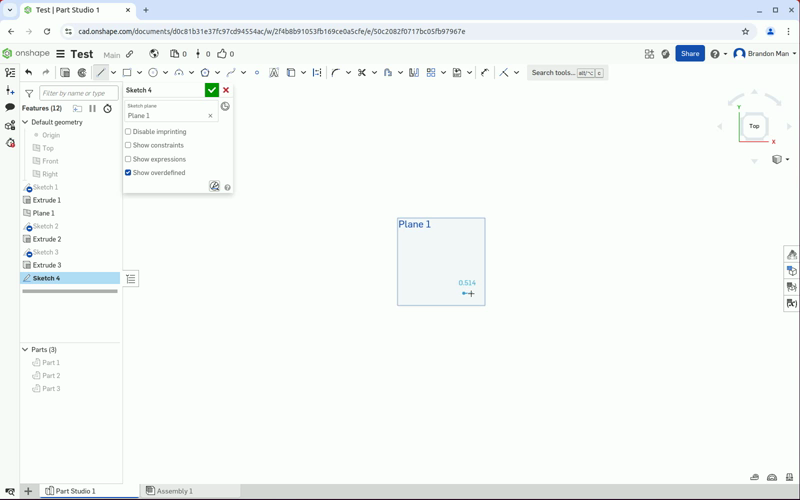
scroll(6)
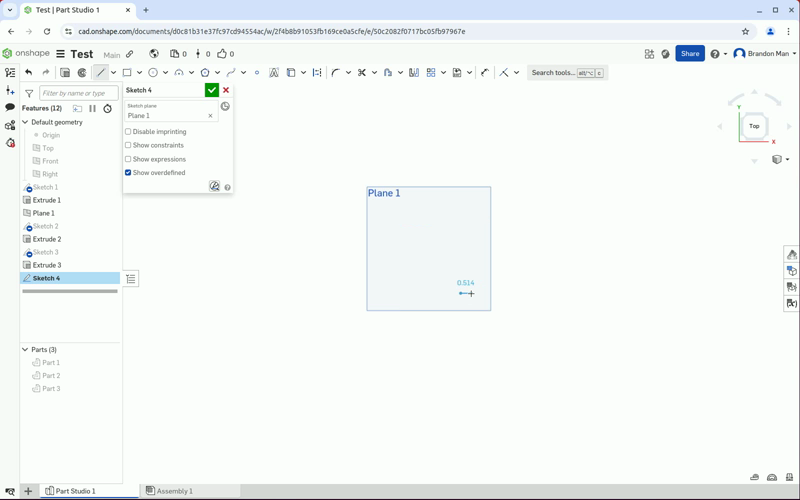
scroll(6)
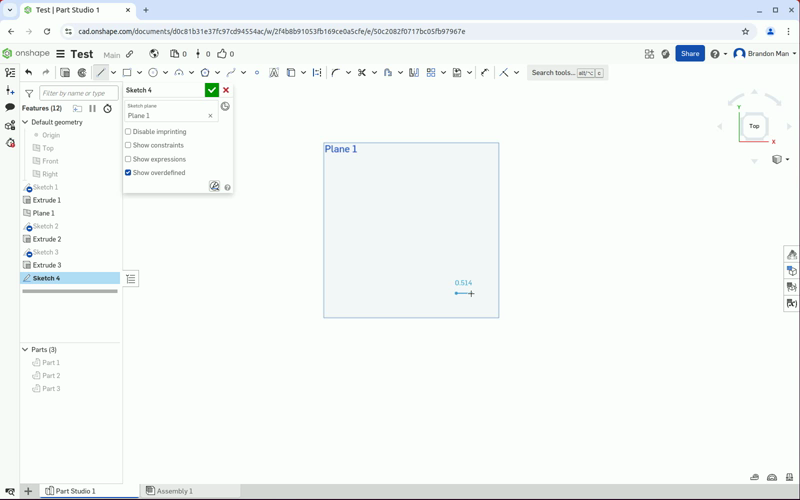
scroll(6)
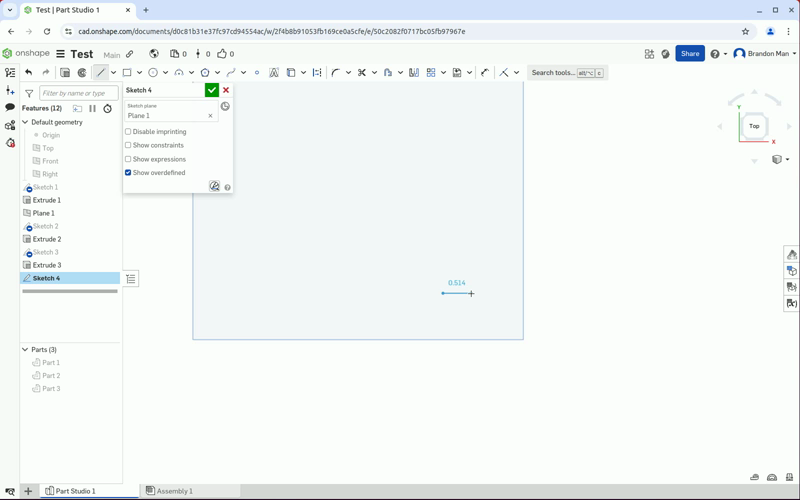
click(471, 293)
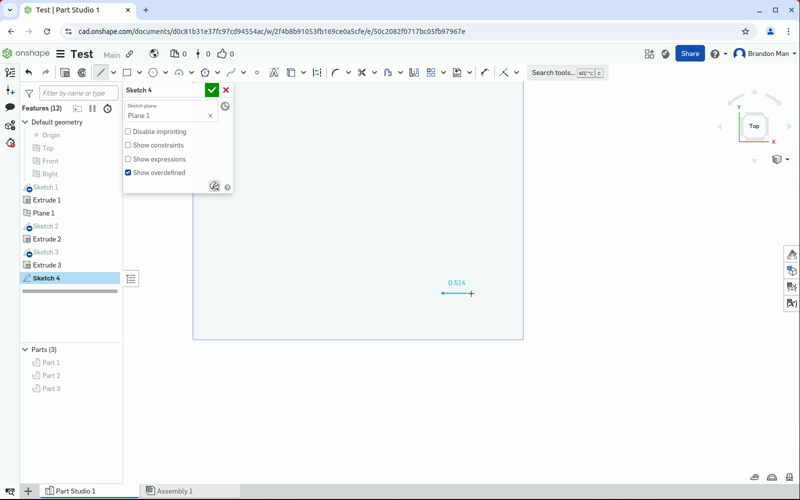
scroll(-6)
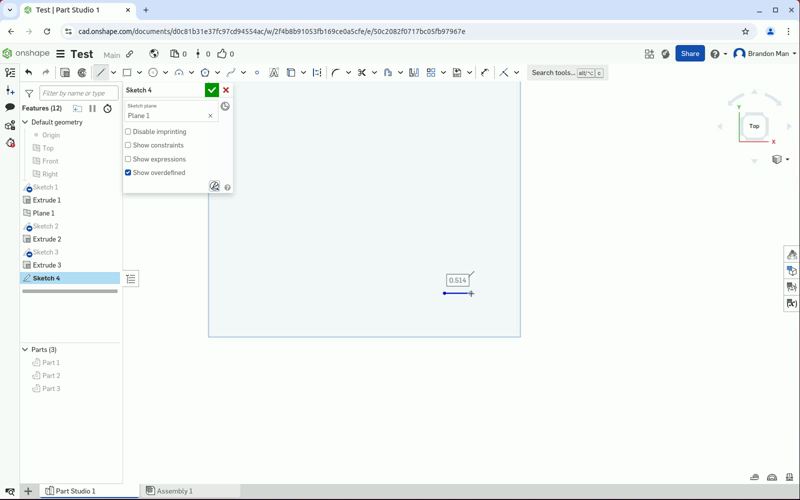
scroll(-6)
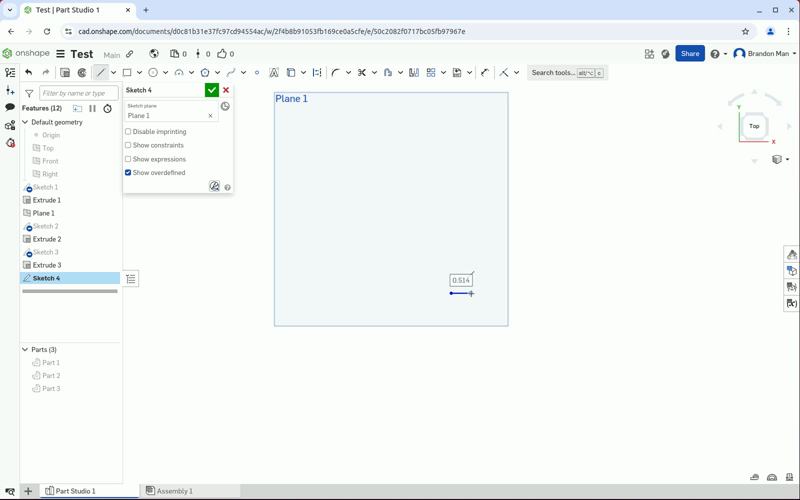
scroll(-6)
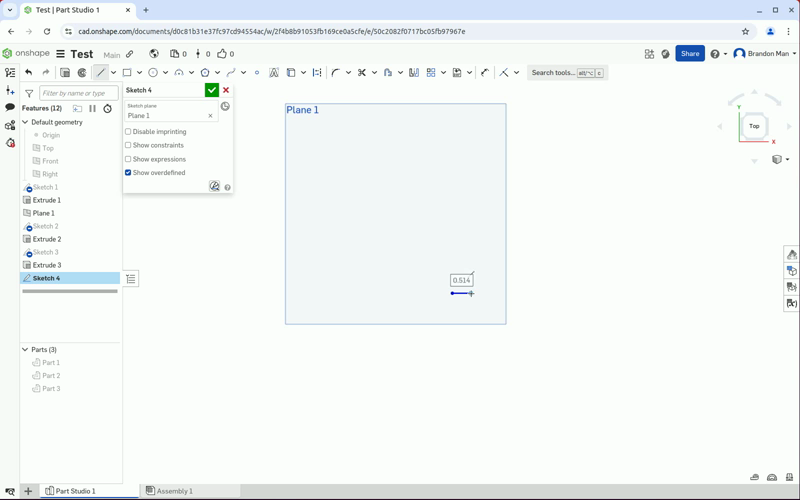
scroll(-6)
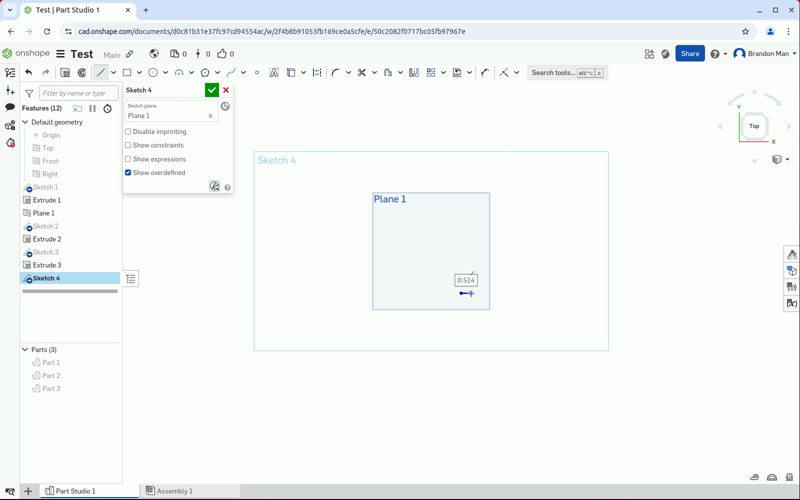
scroll(-6)
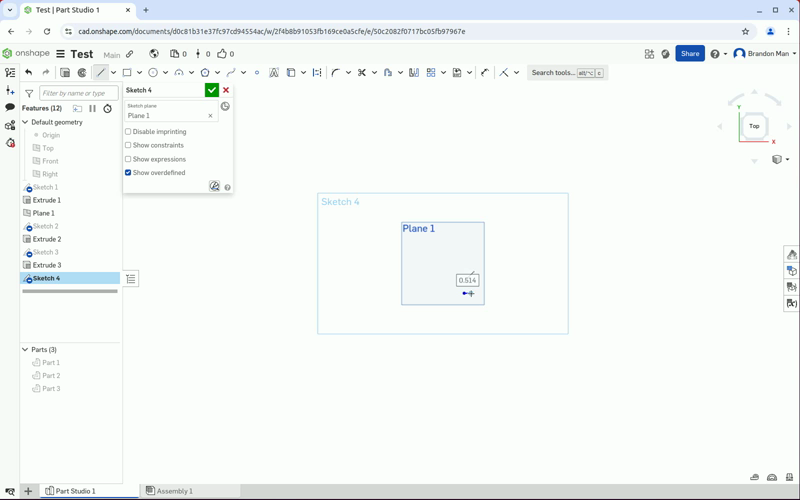
scroll(-6)
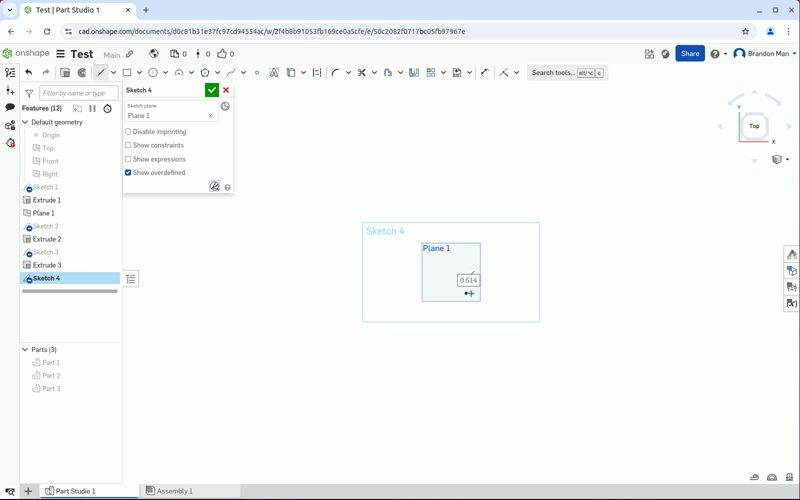
scroll(-6)
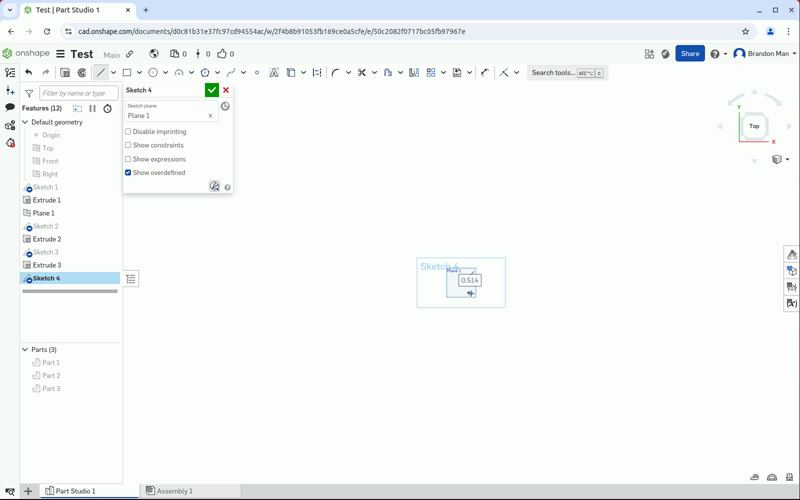
key_up(shift)
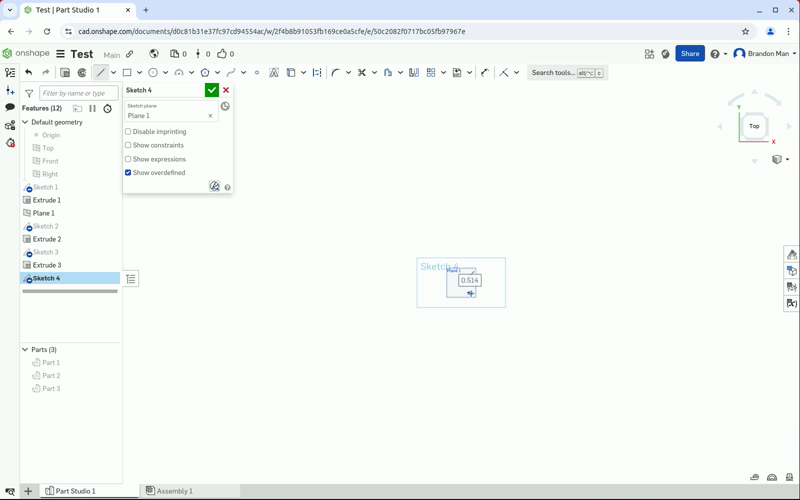
key_down(shift)
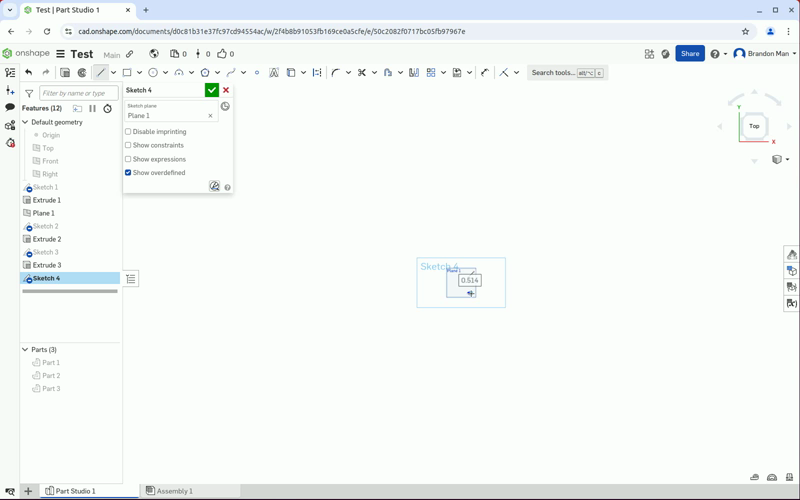
mouse_move(501, 293)
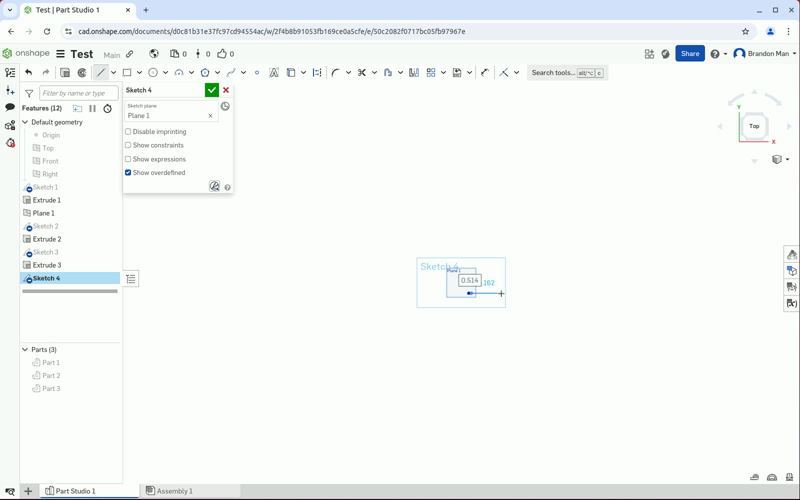
mouse_move(471, 291)
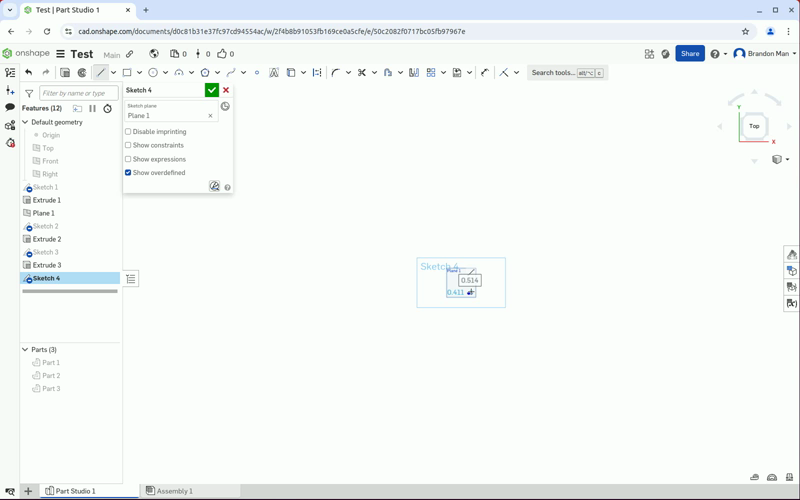
scroll(6)
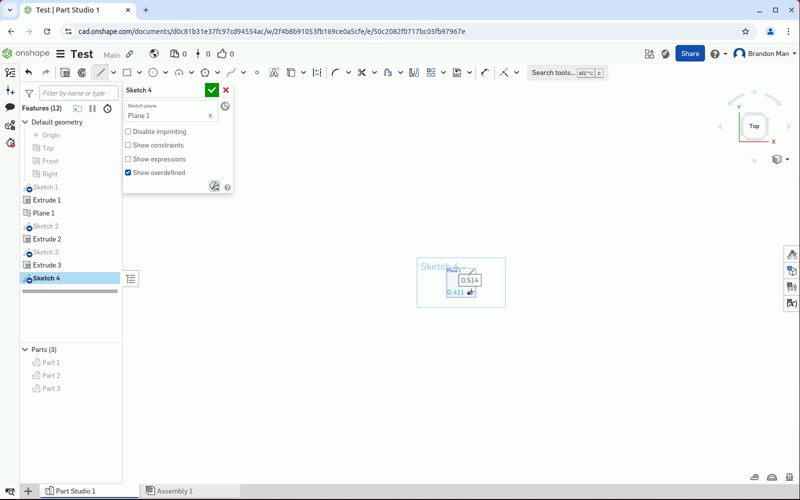
scroll(6)
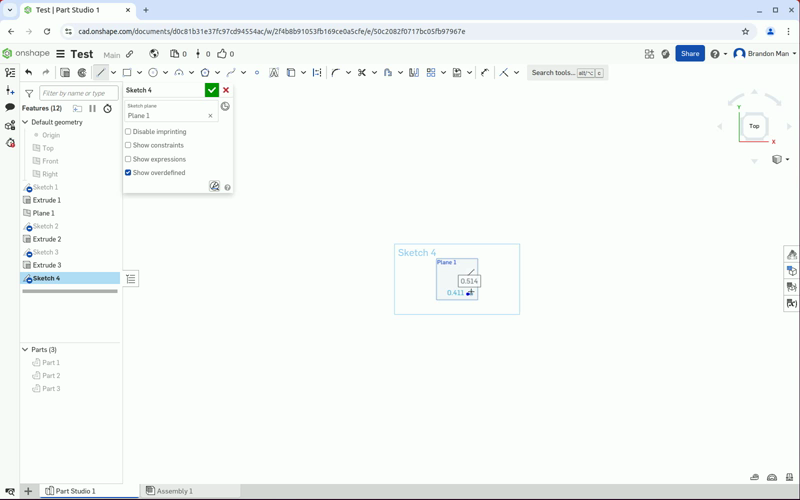
scroll(6)
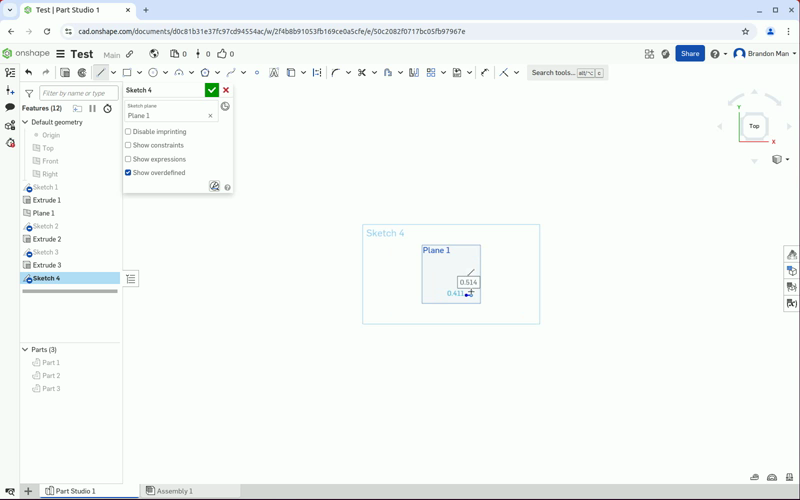
scroll(6)
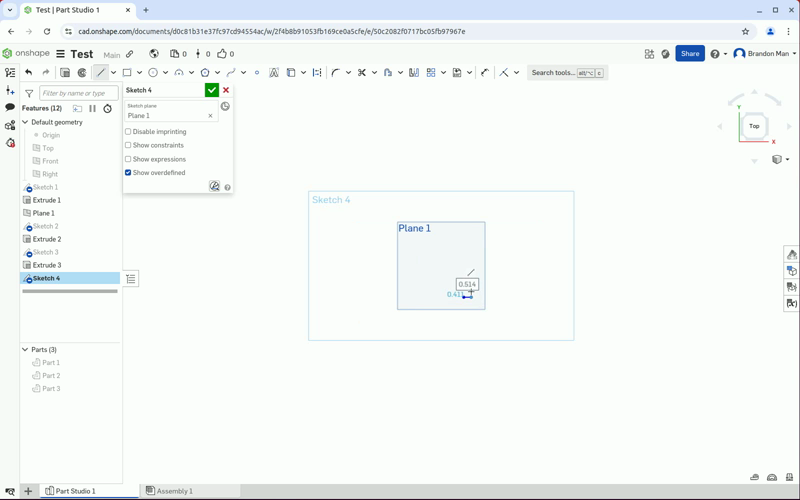
scroll(6)
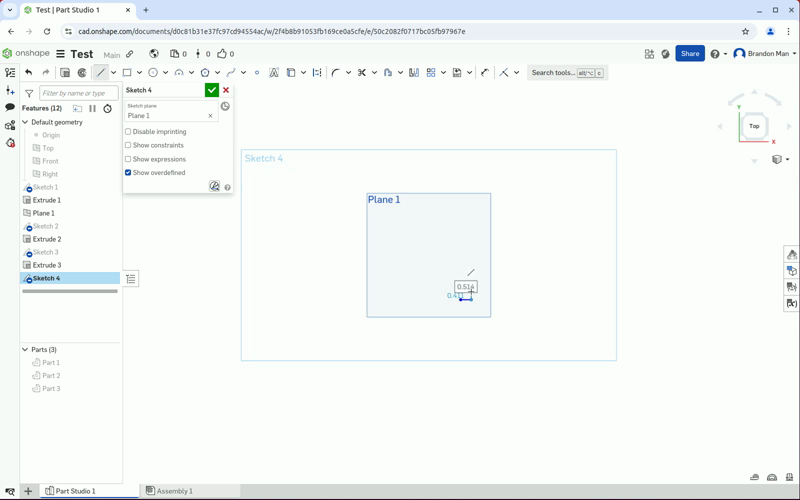
scroll(6)
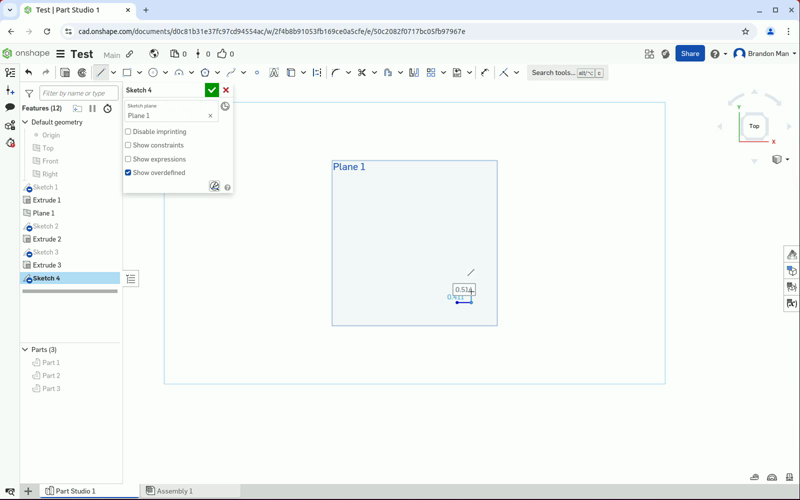
scroll(6)
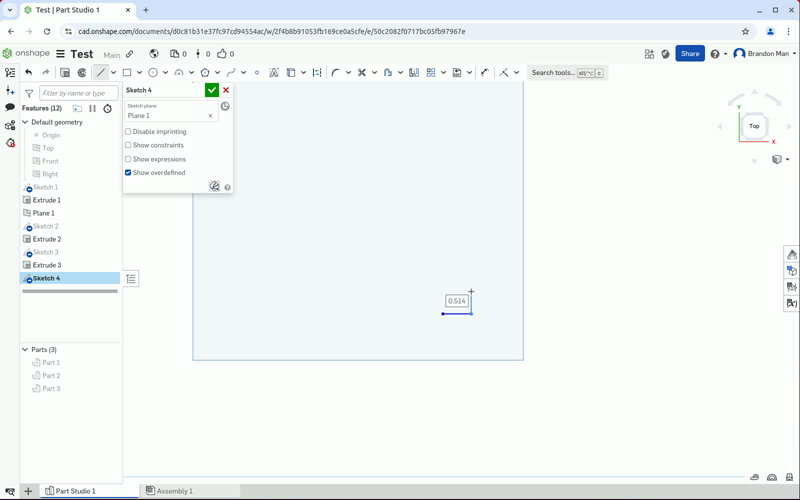
click(471, 291)
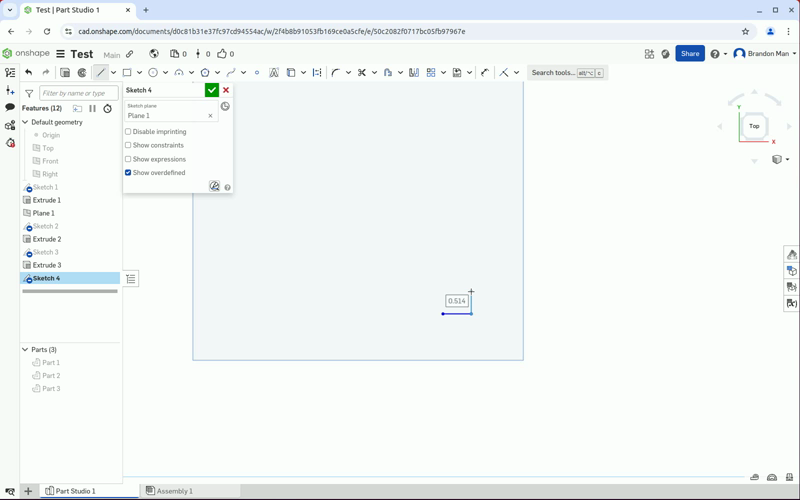
scroll(-6)
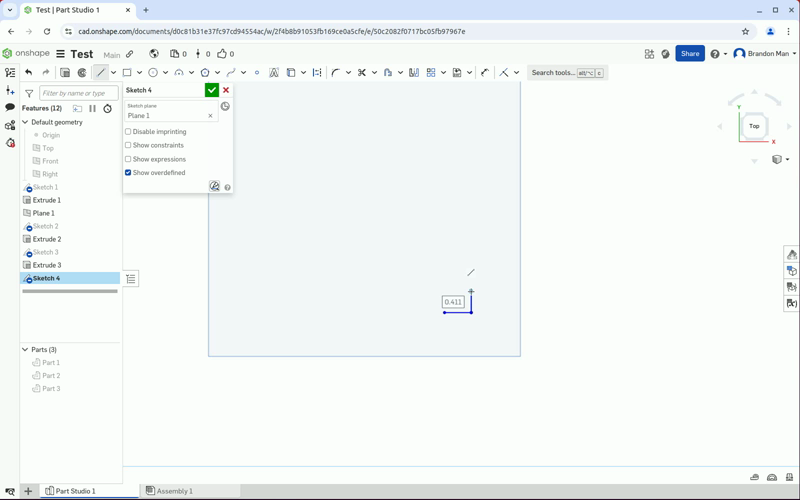
scroll(-6)
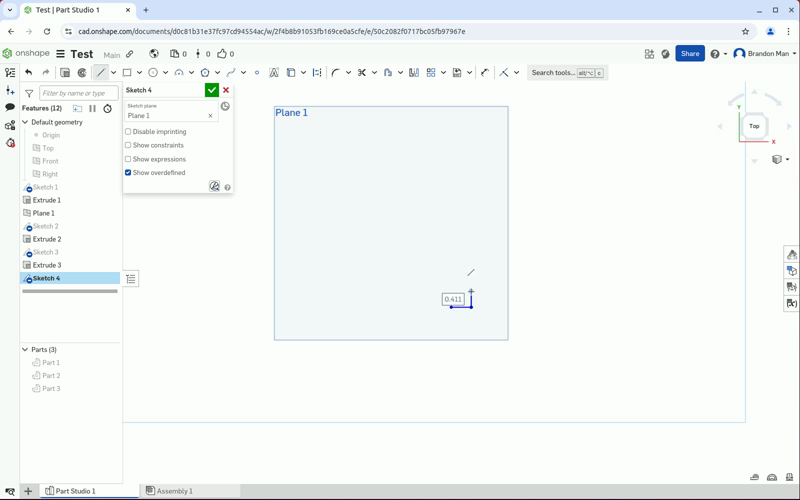
scroll(-6)
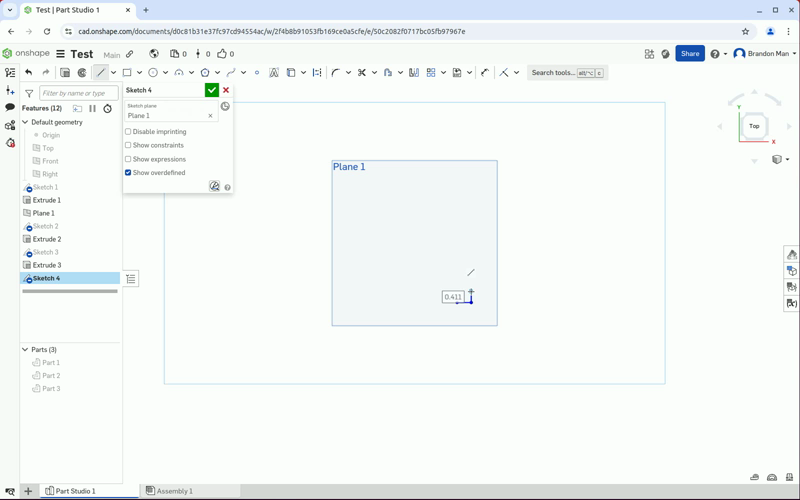
scroll(-6)
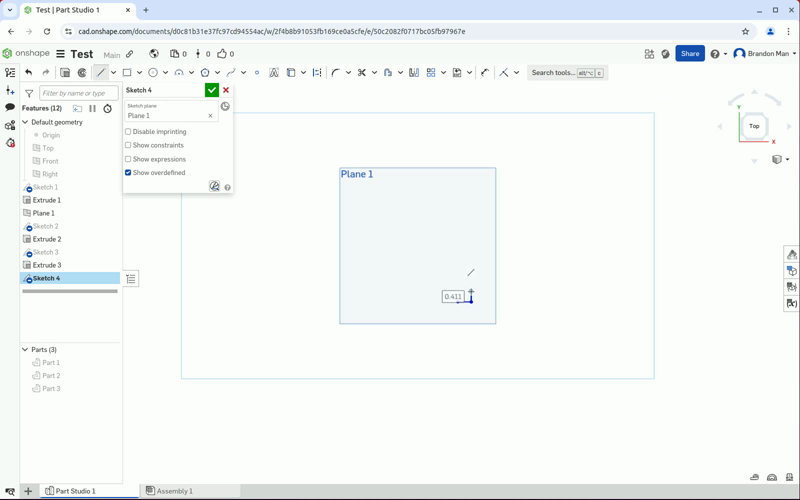
scroll(-6)
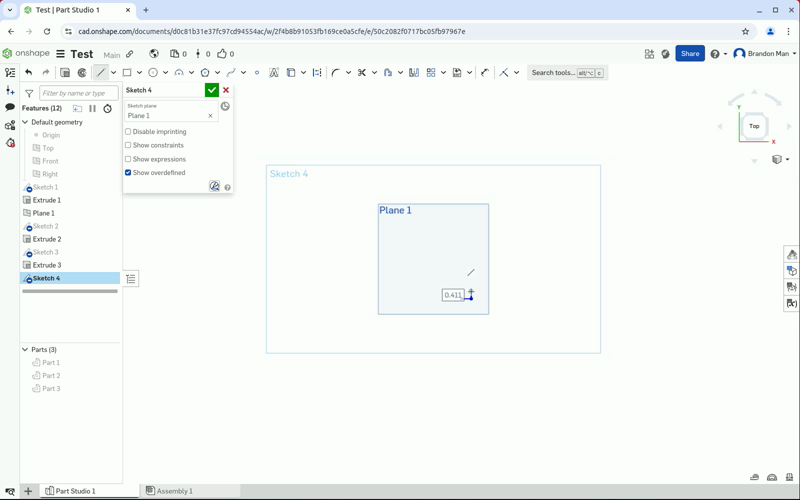
scroll(-6)
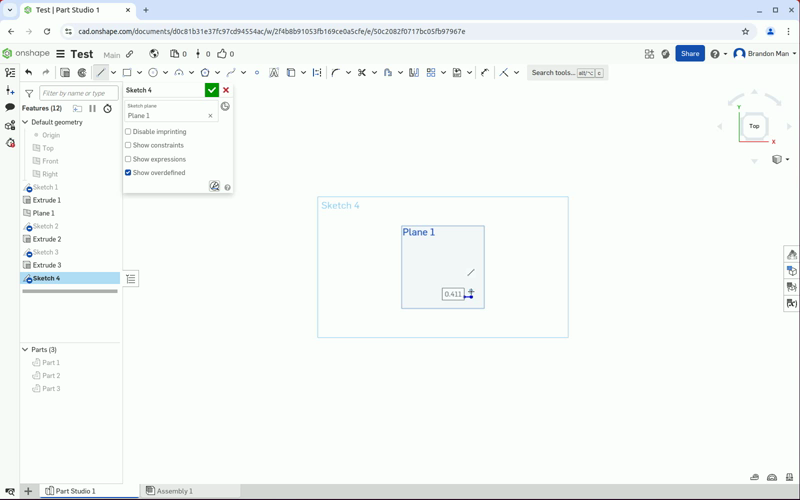
scroll(-6)
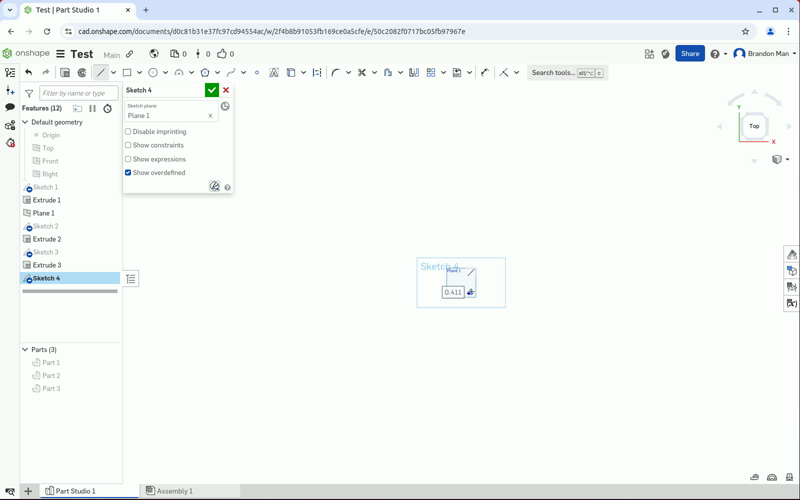
key_up(shift)
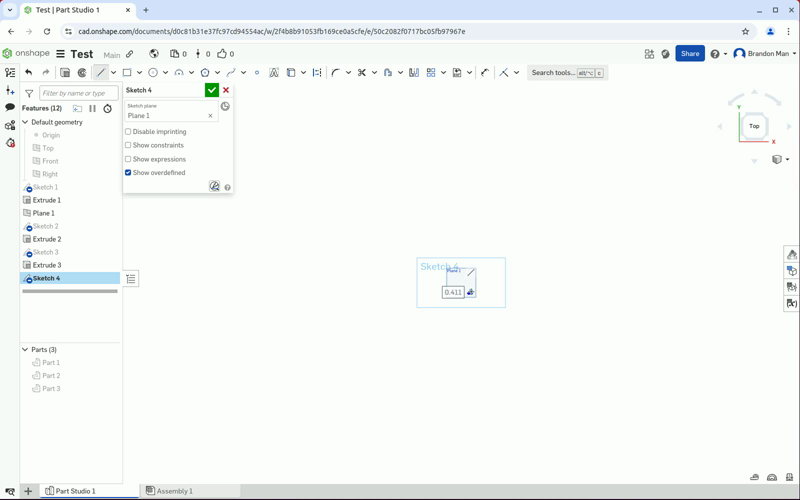
key_down(shift)
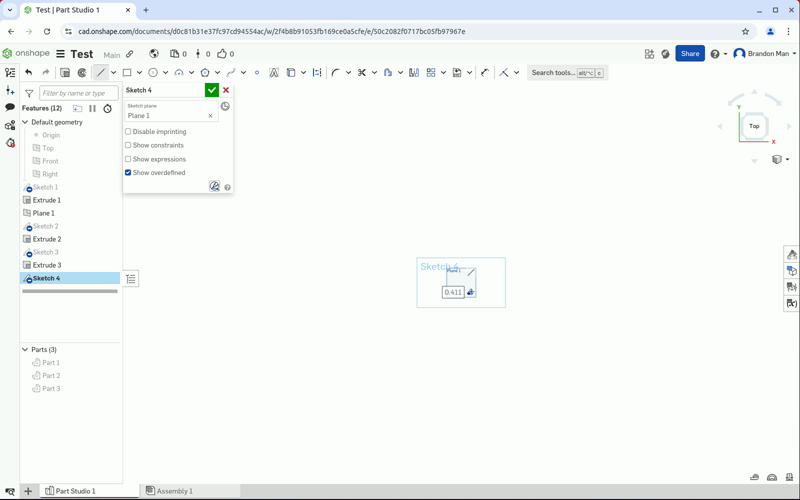
mouse_move(501, 291)
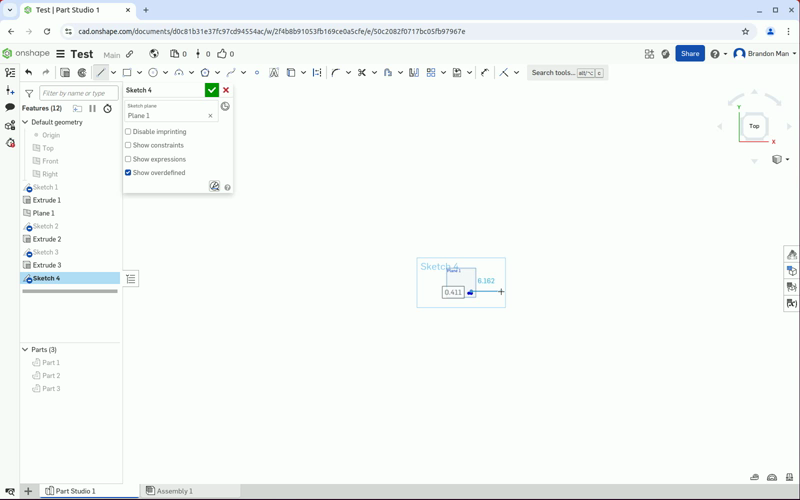
mouse_move(468, 291)
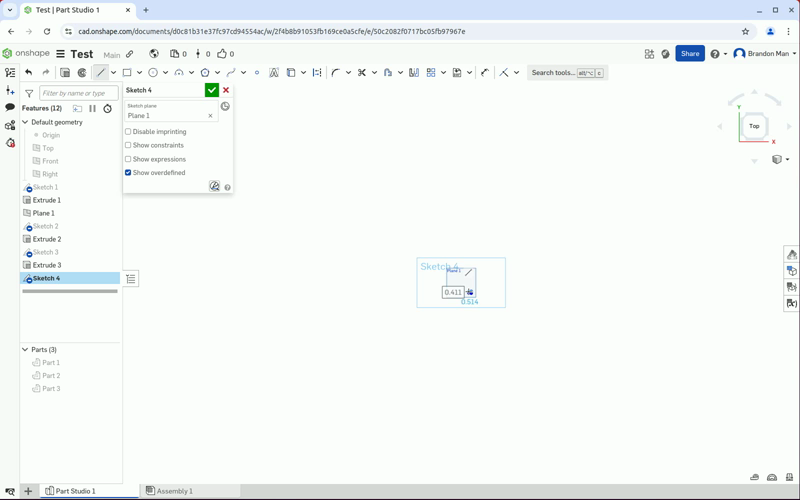
scroll(6)
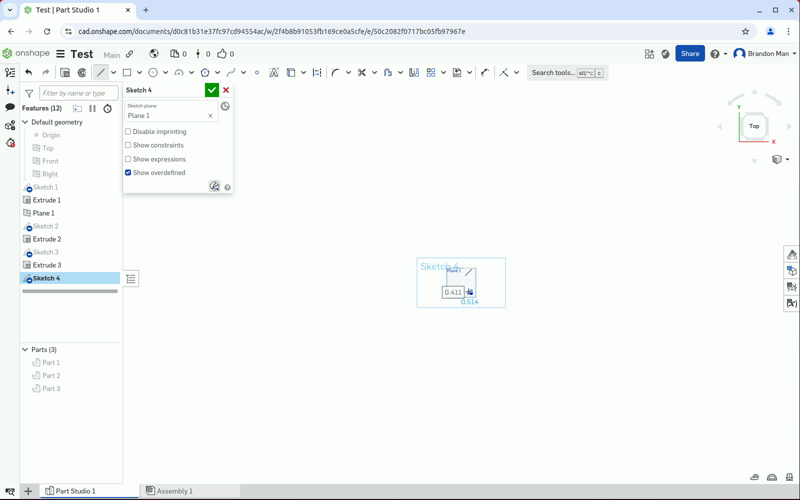
scroll(6)
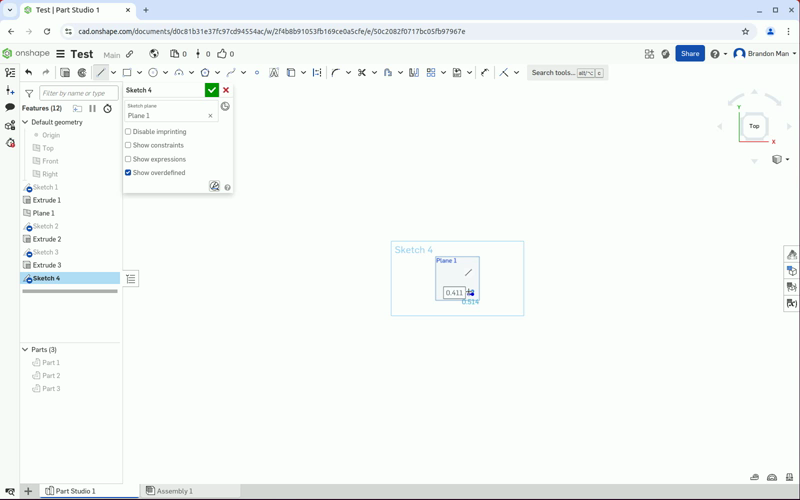
scroll(6)
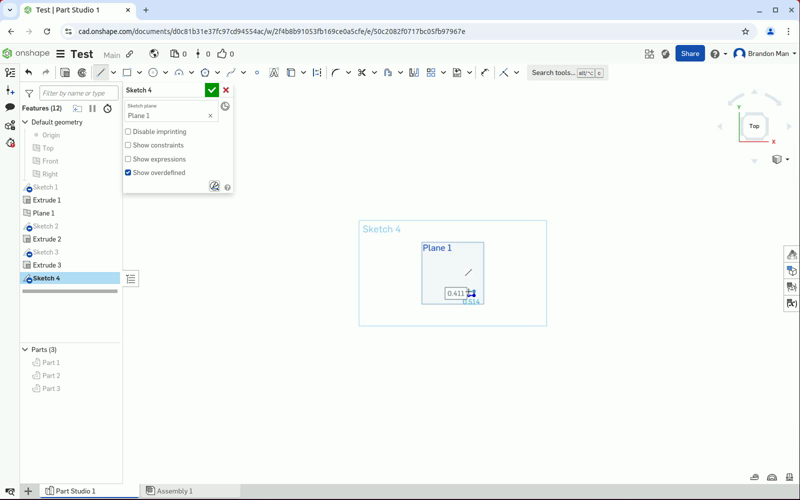
scroll(6)
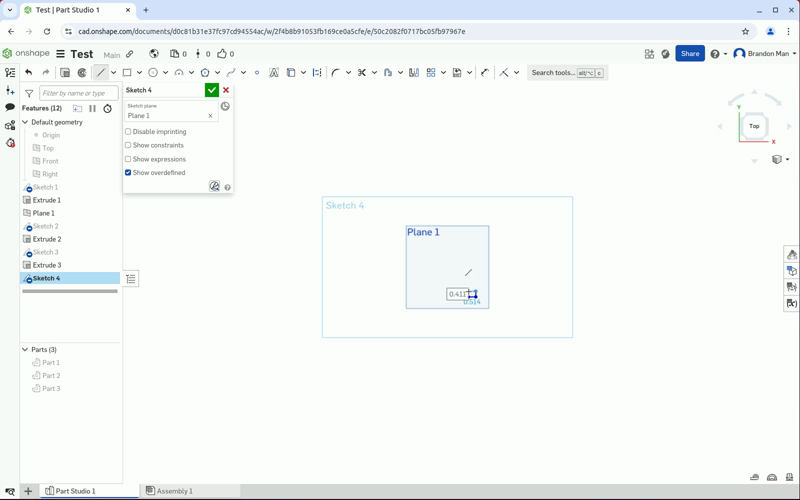
scroll(6)
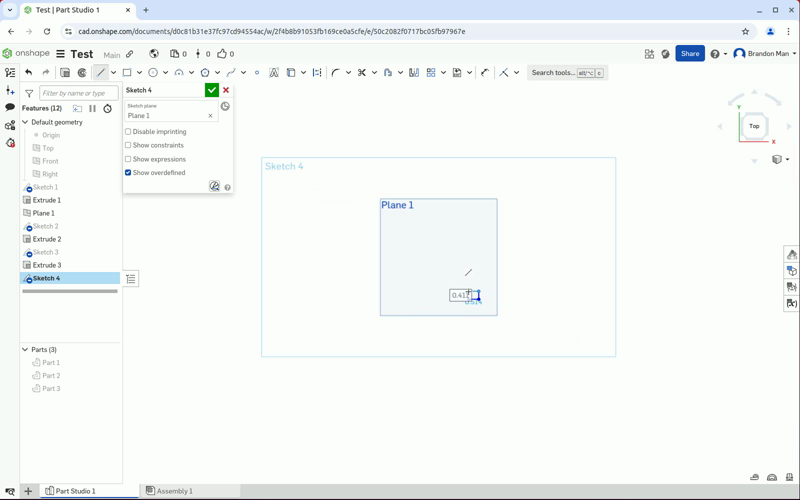
scroll(6)
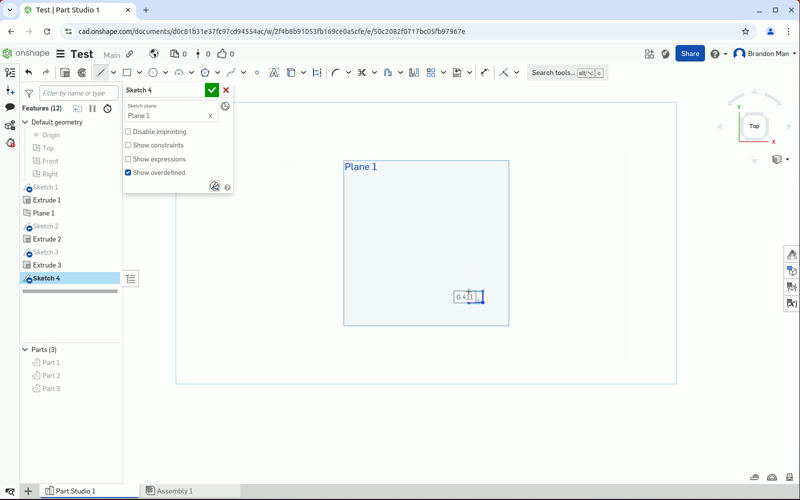
scroll(6)
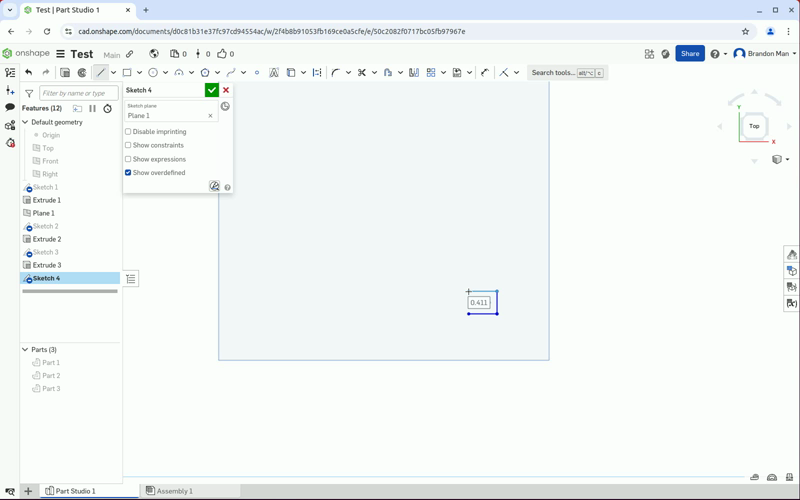
click(468, 291)
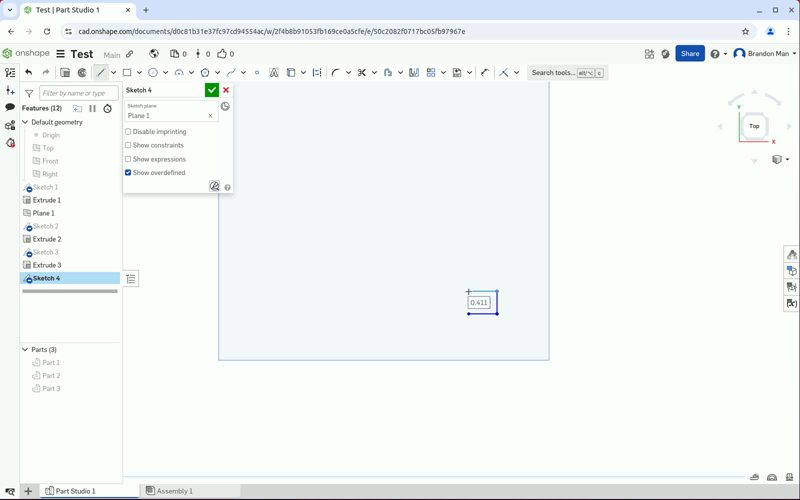
scroll(-6)
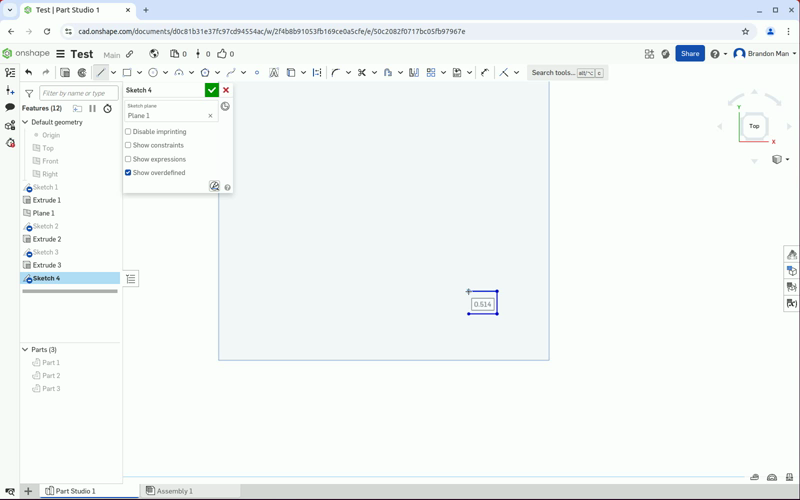
scroll(-6)
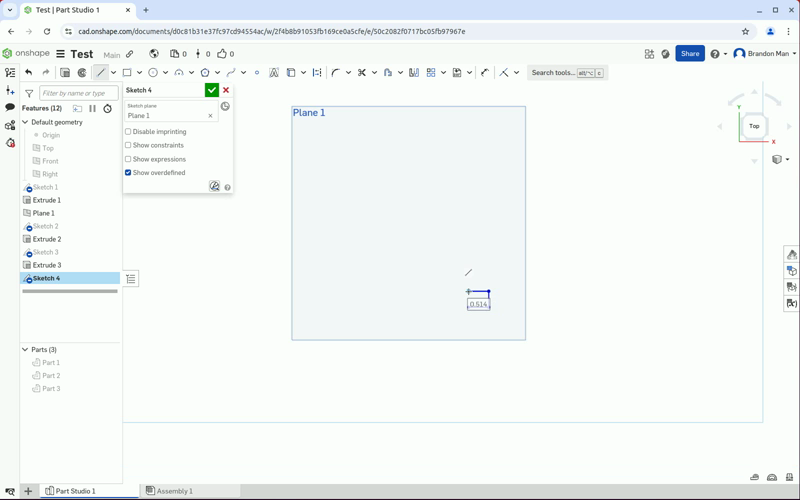
scroll(-6)
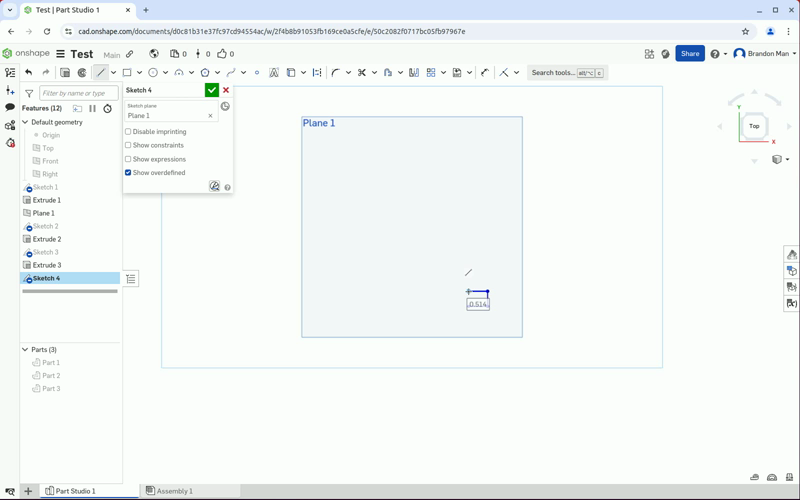
scroll(-6)
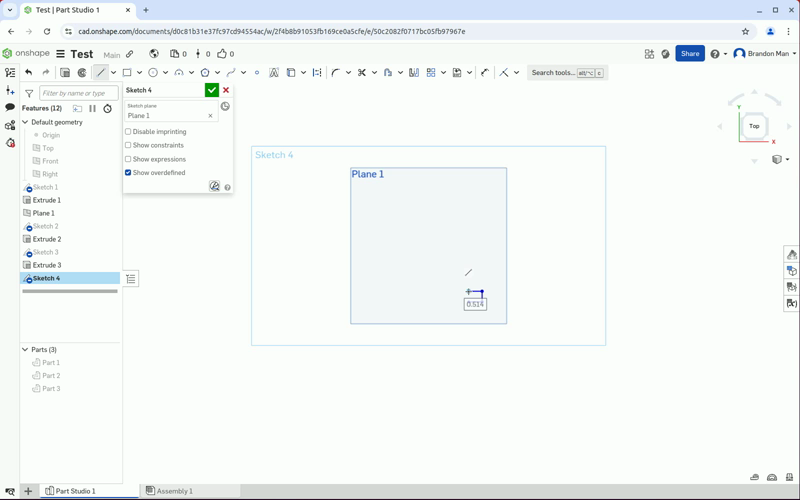
scroll(-6)
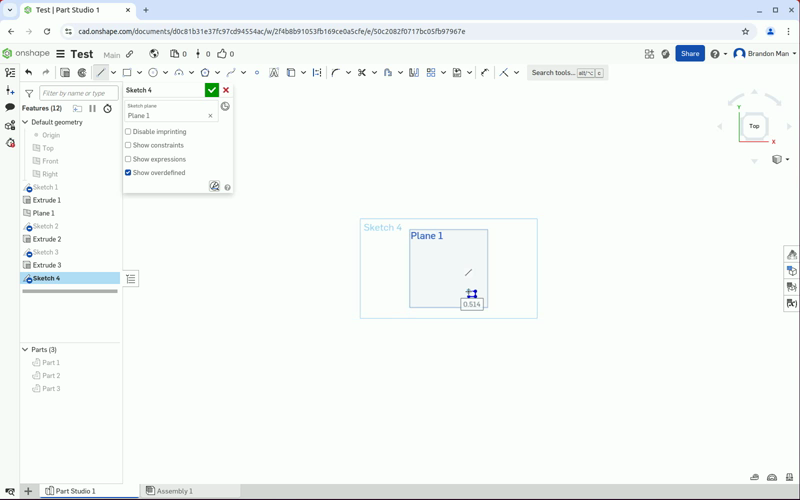
scroll(-6)
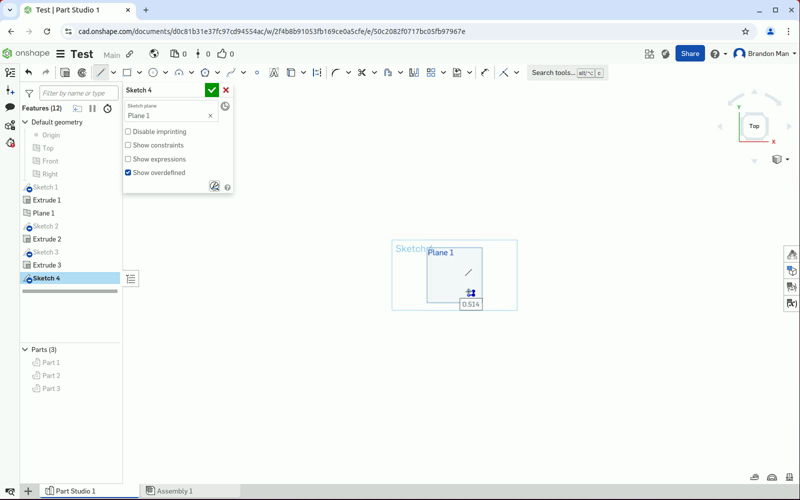
scroll(-6)
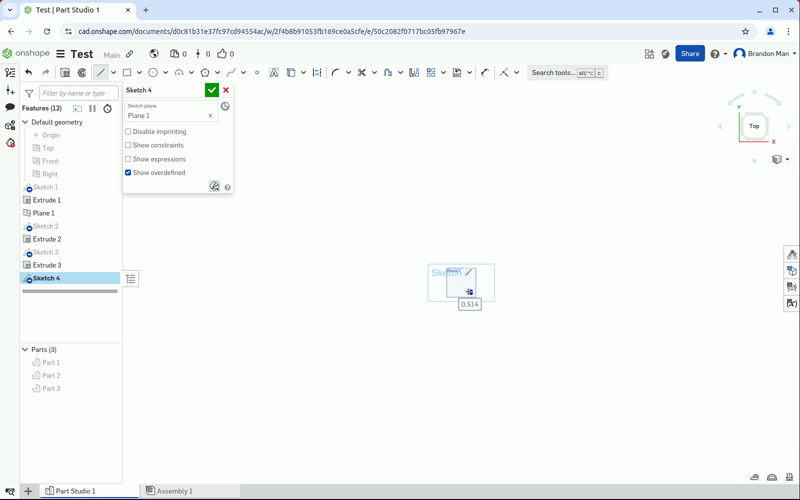
key_up(shift)
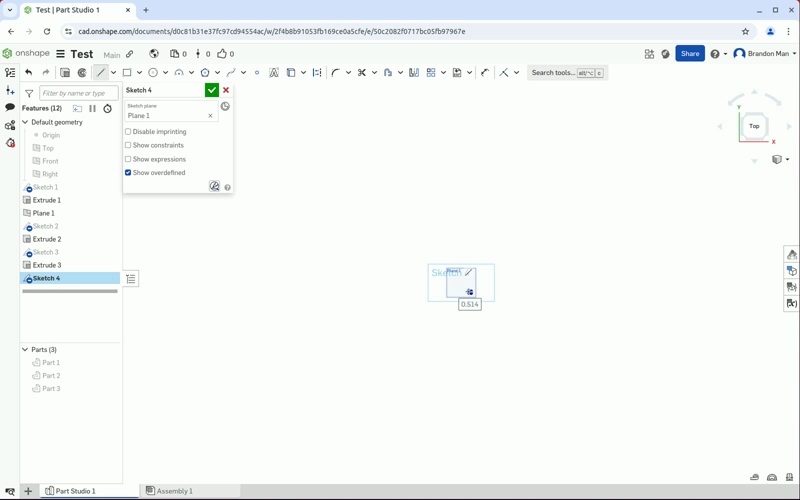
mouse_move(498, 291)
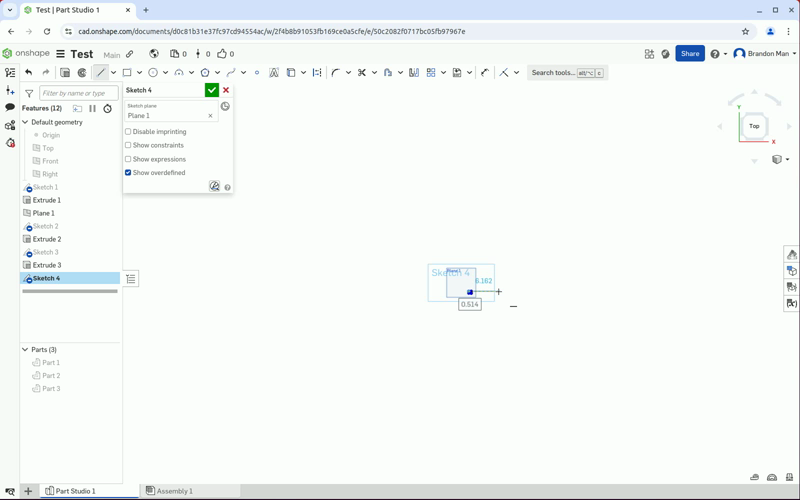
key_down(shift)
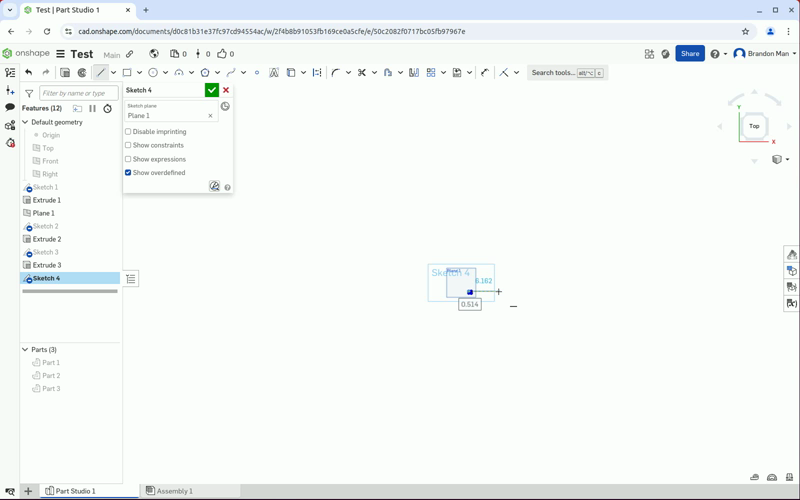
mouse_move(468, 293)
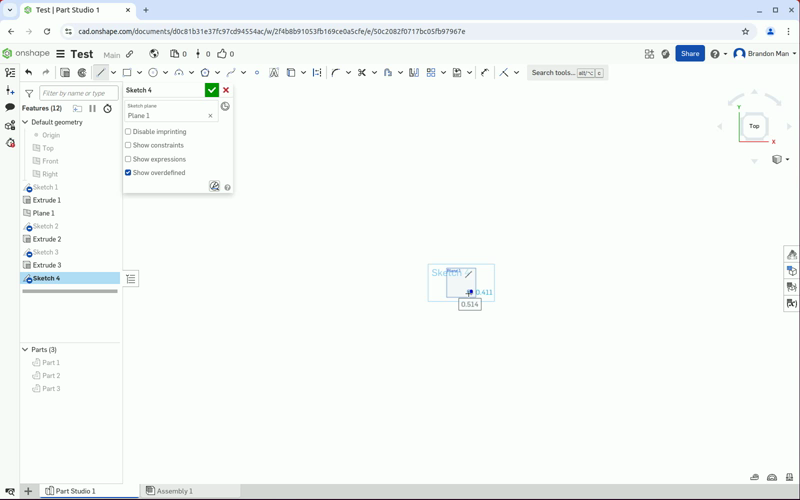
scroll(6)
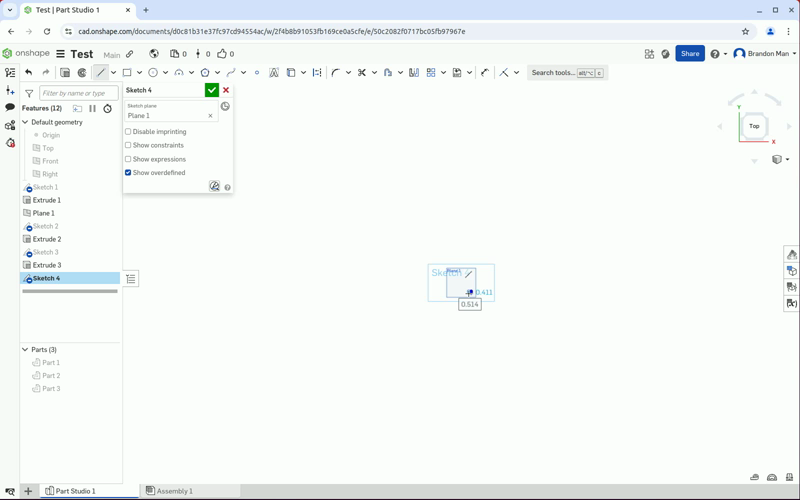
scroll(6)
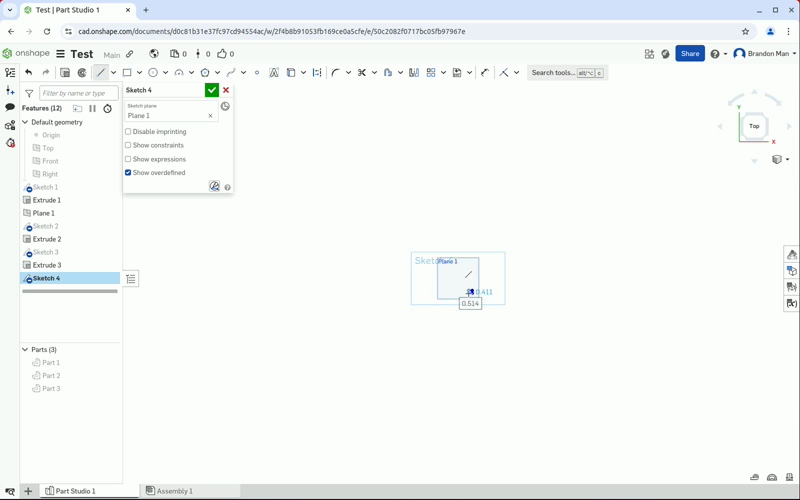
scroll(6)
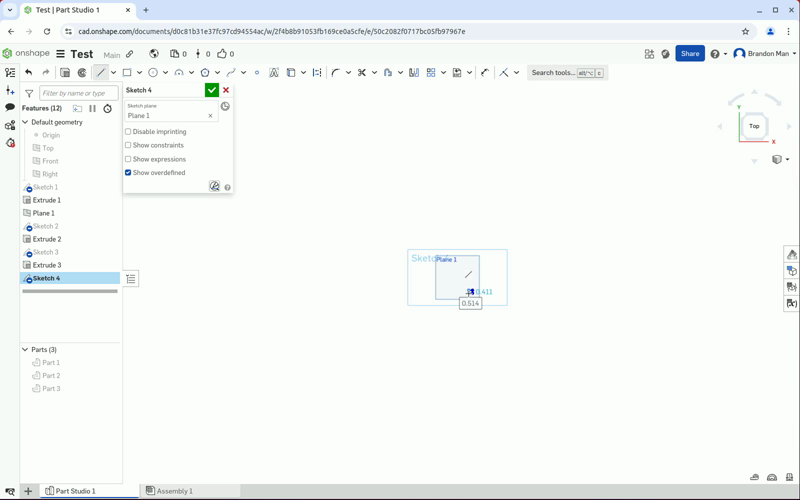
scroll(6)
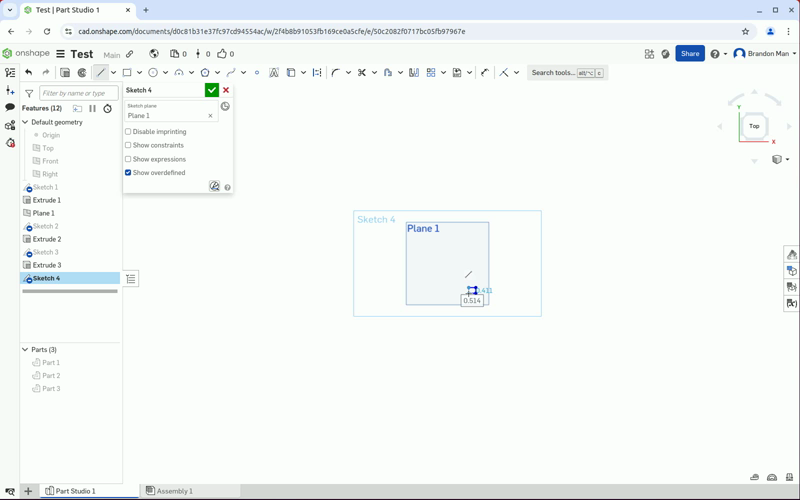
scroll(6)
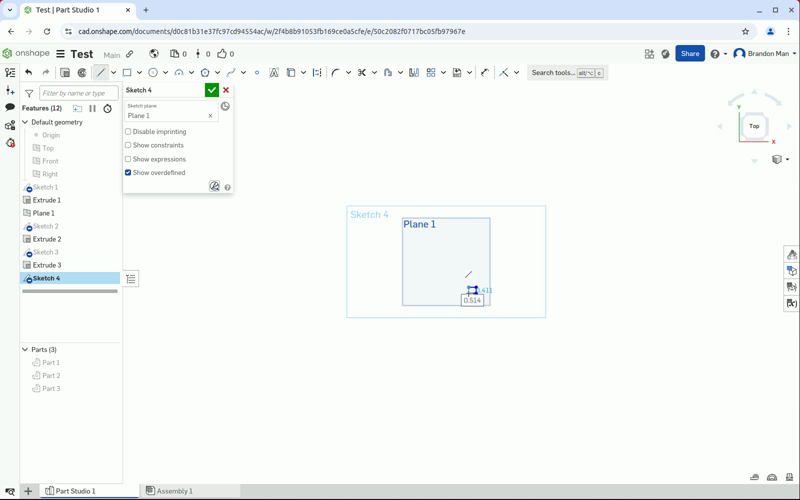
scroll(6)
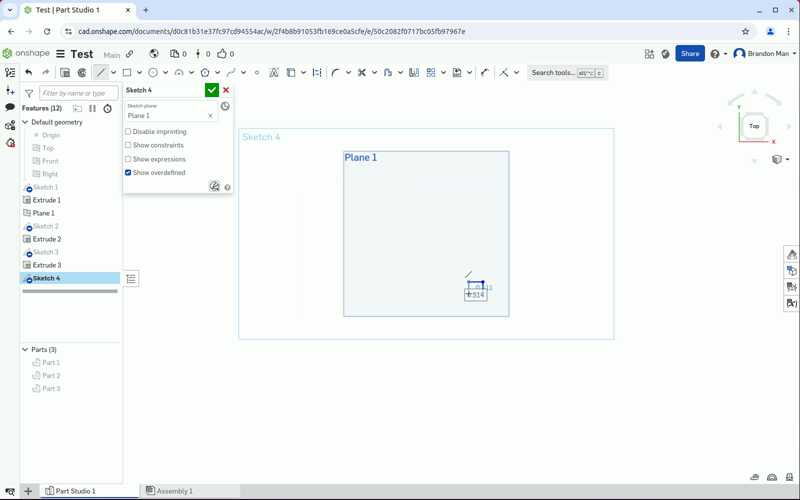
scroll(6)
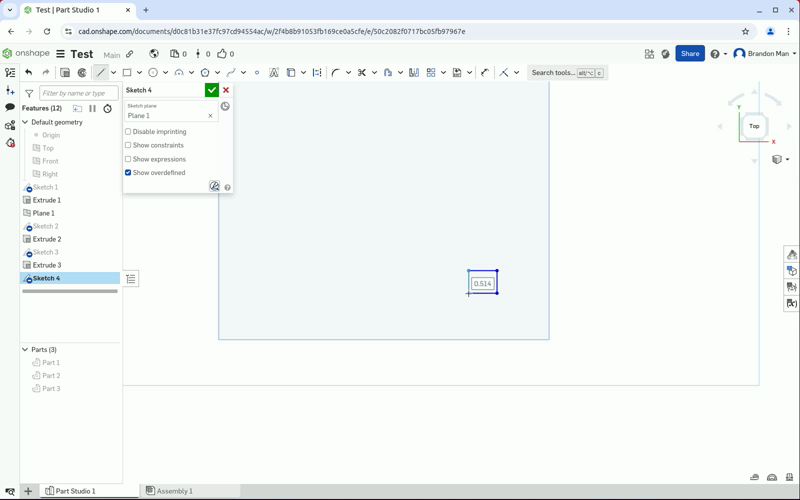
key_up(shift)
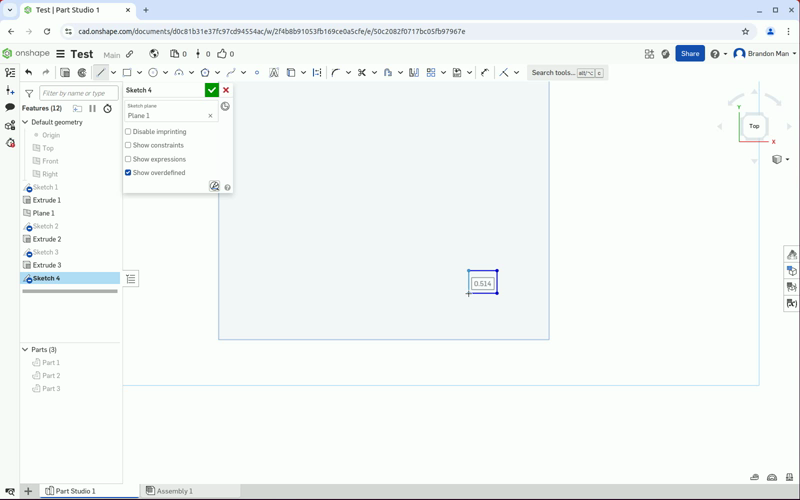
click(468, 293)
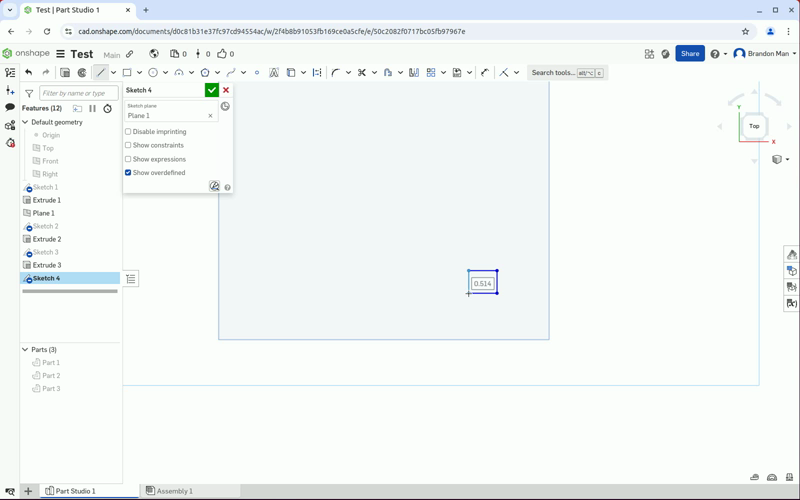
scroll(-6)
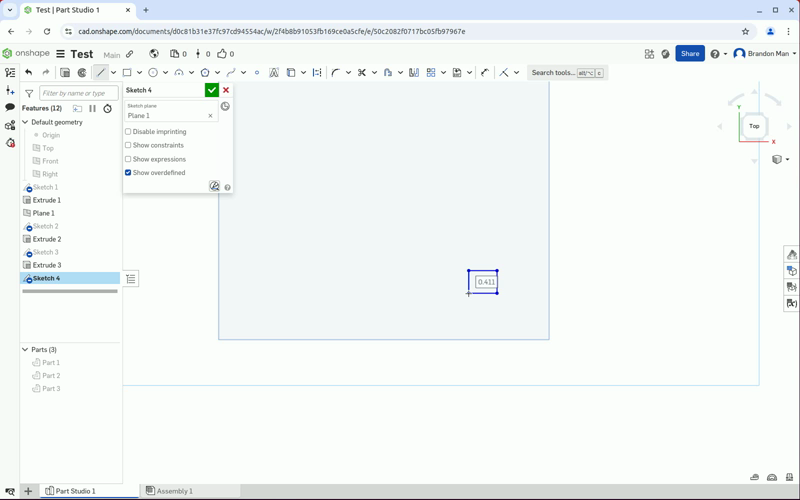
scroll(-6)
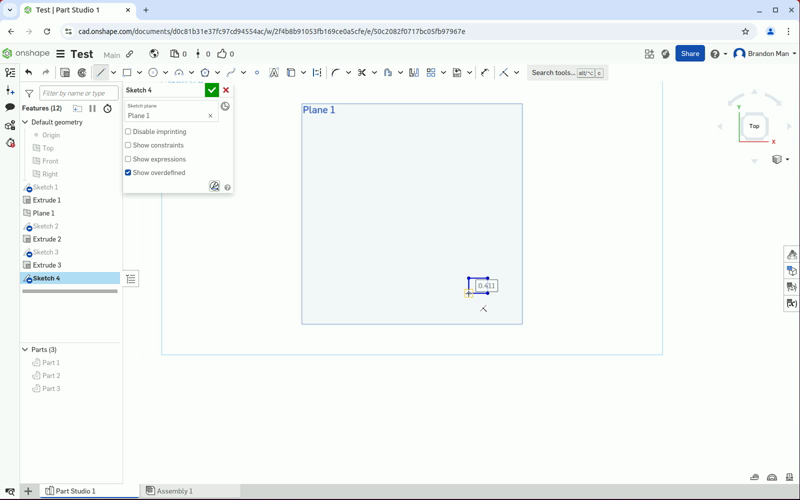
scroll(-6)
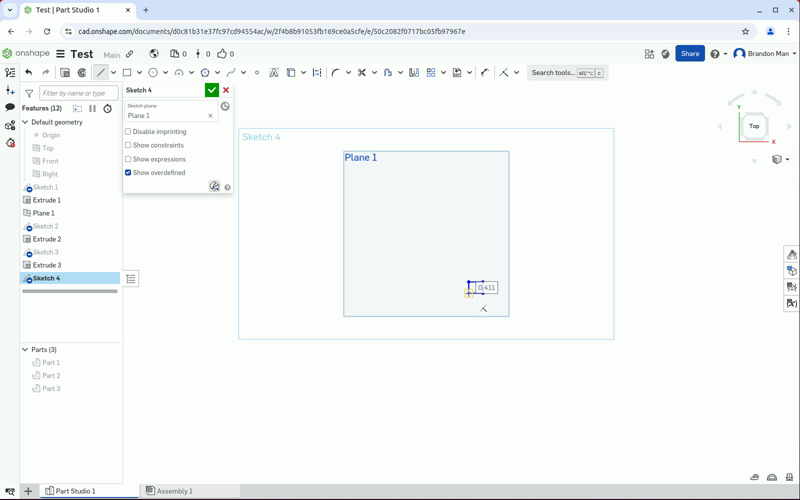
scroll(-6)
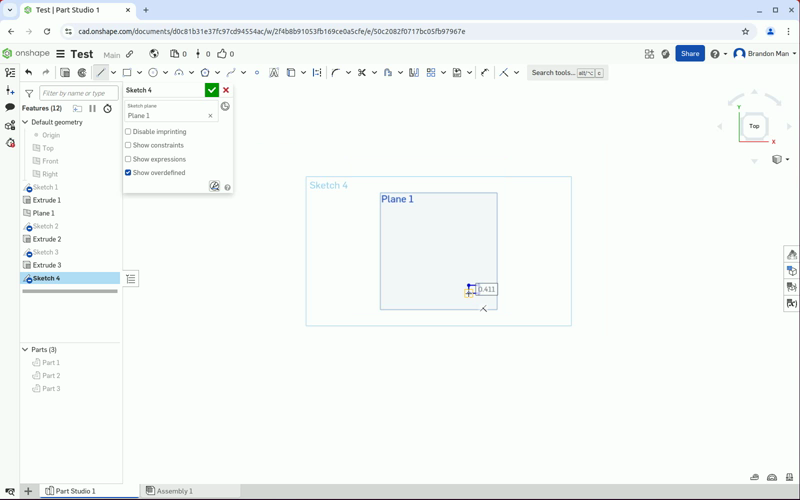
scroll(-6)
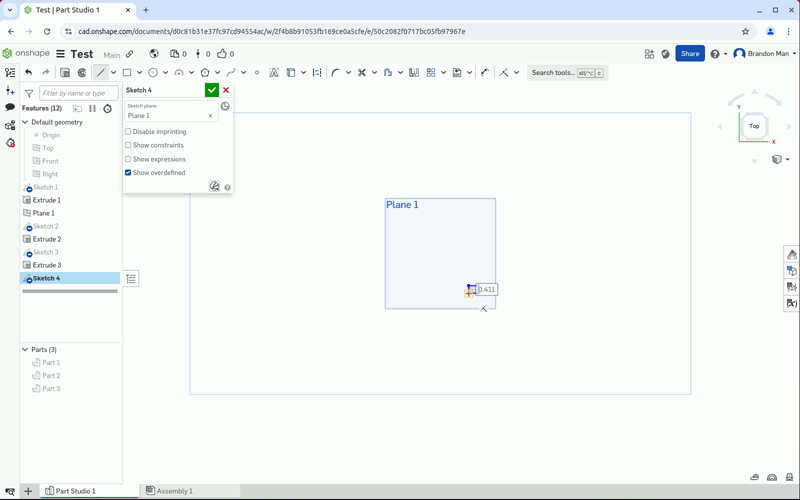
scroll(-6)
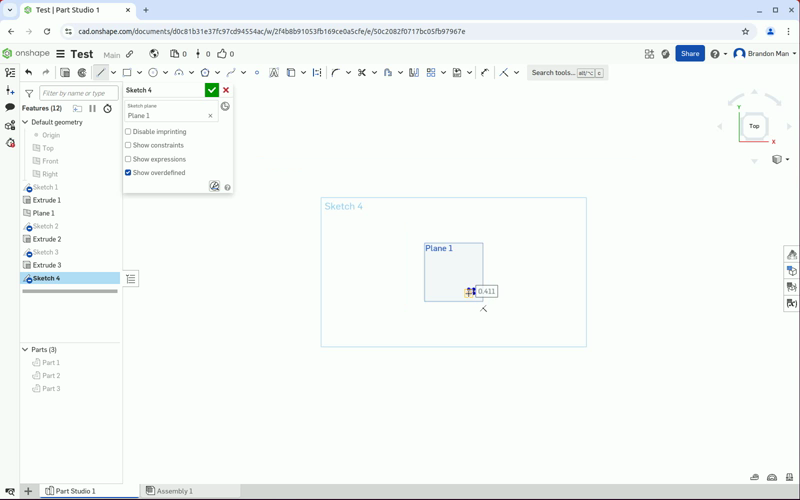
scroll(-6)
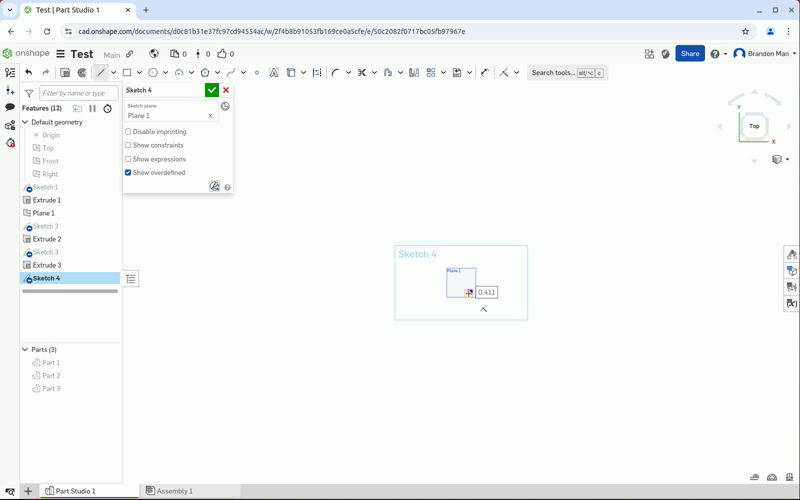
key(esc)
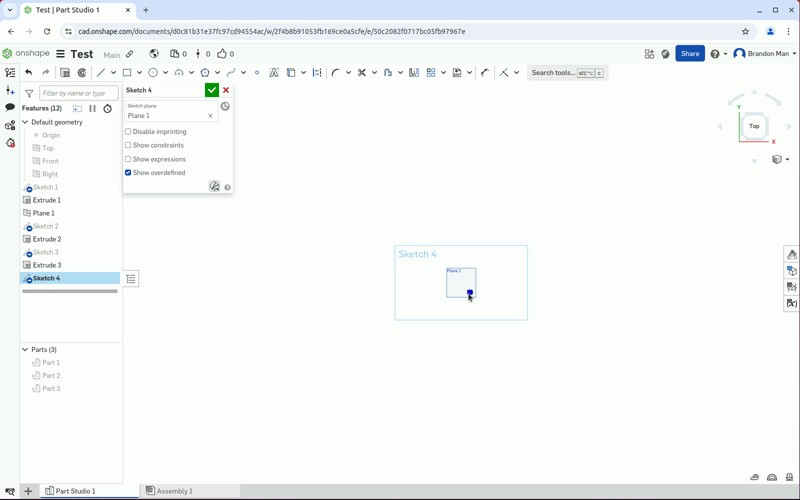
mouse_move(469, 291)
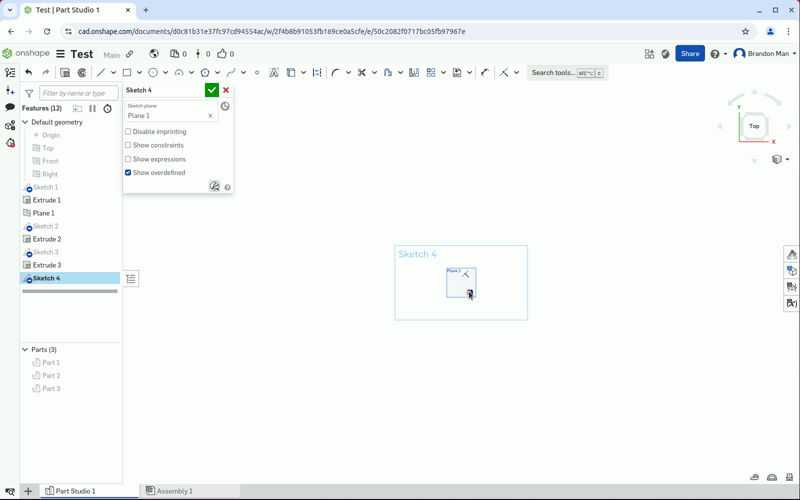
scroll(6)
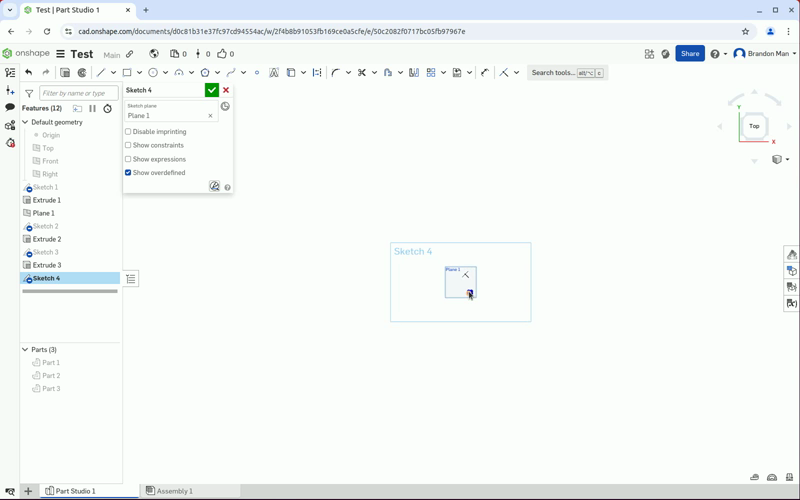
scroll(6)
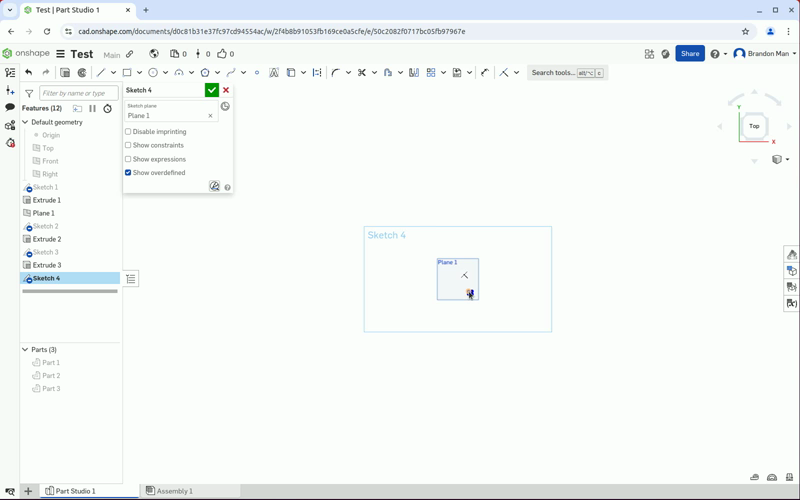
scroll(6)
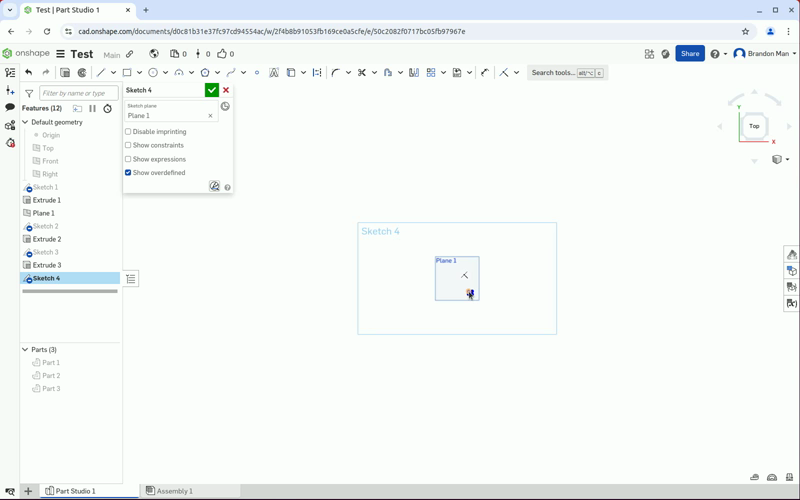
scroll(6)
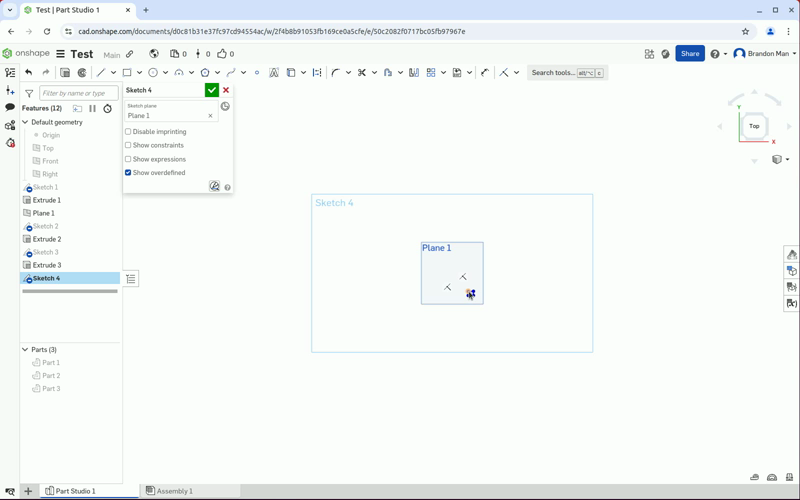
scroll(6)
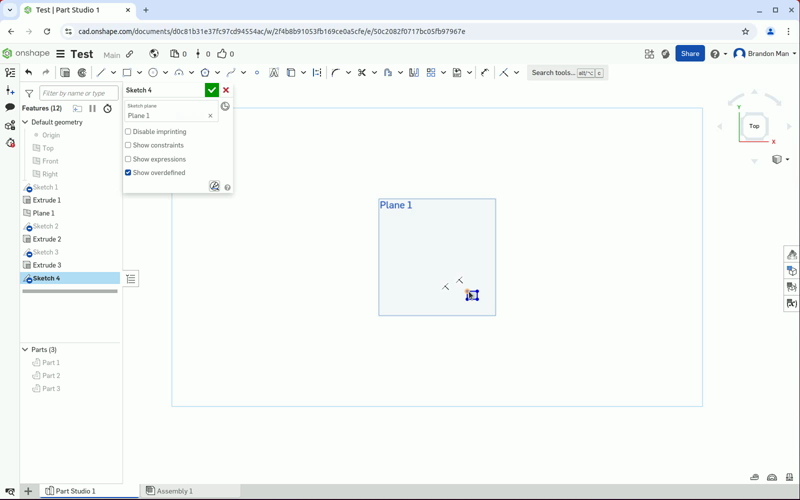
scroll(6)
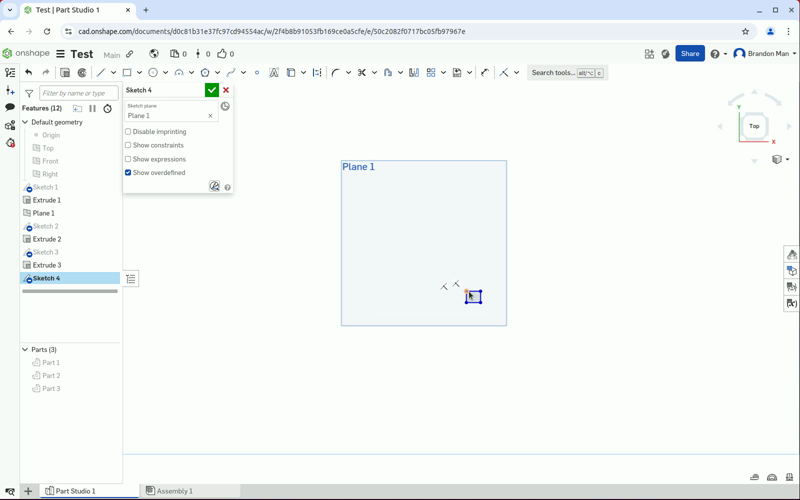
scroll(6)
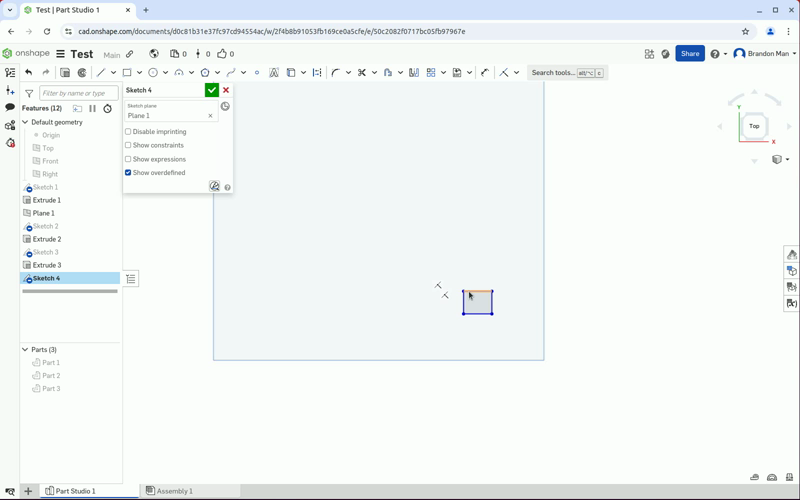
click(469, 291)
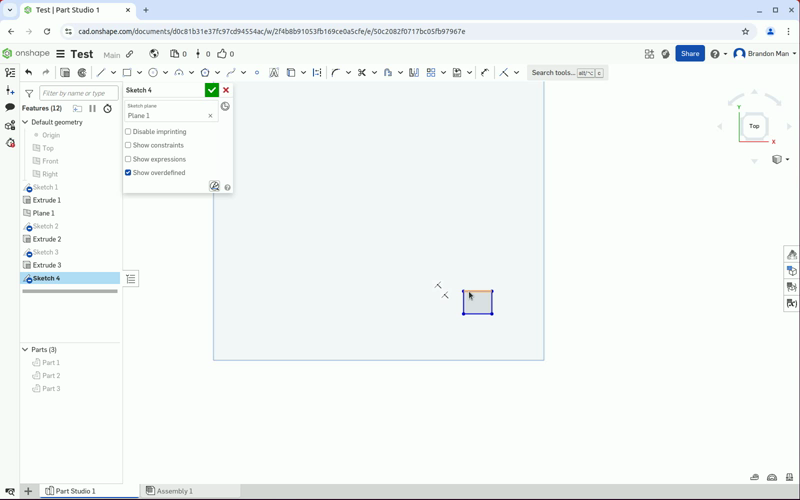
scroll(-6)
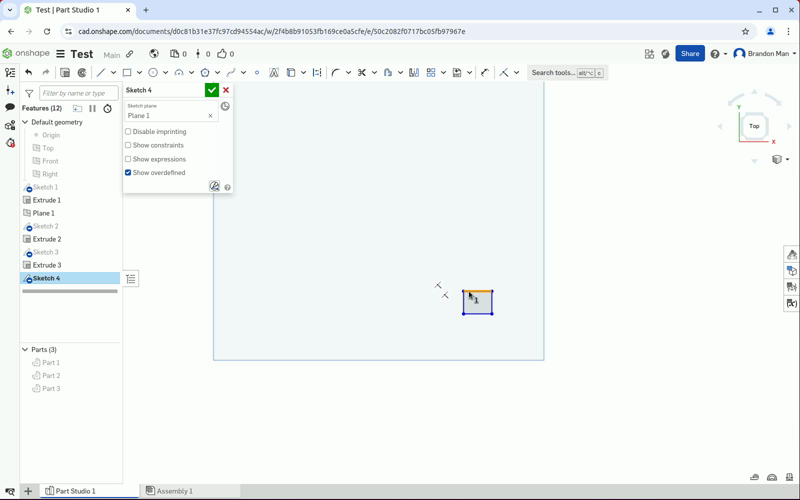
scroll(-6)
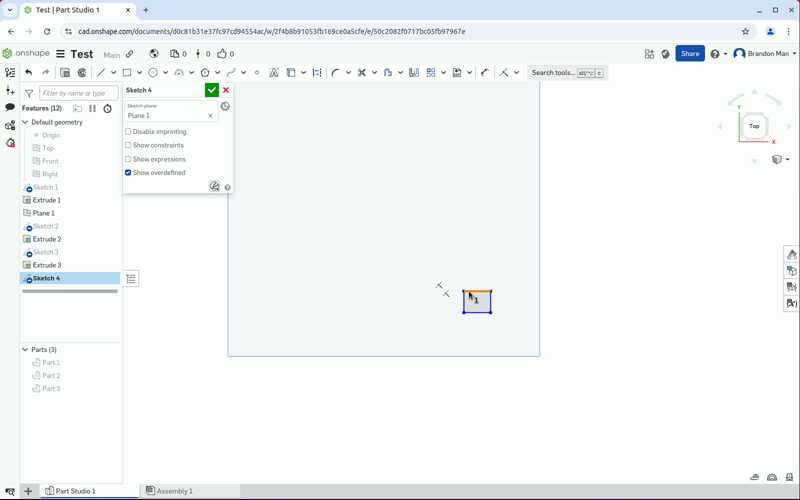
scroll(-6)
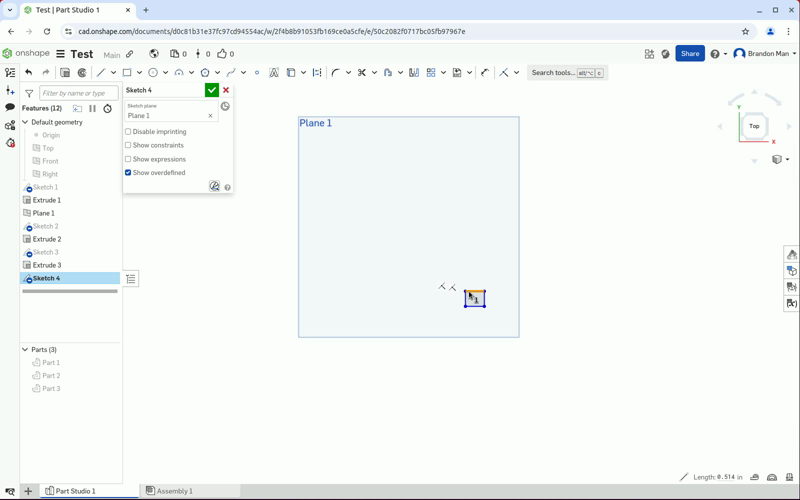
scroll(-6)
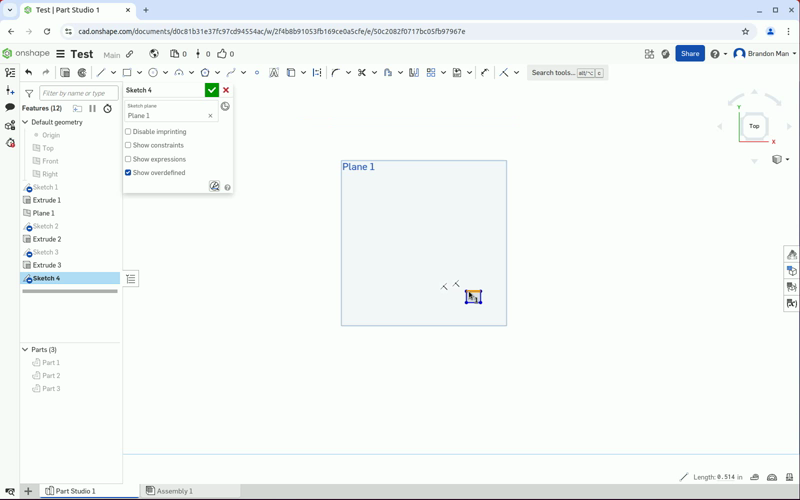
scroll(-6)
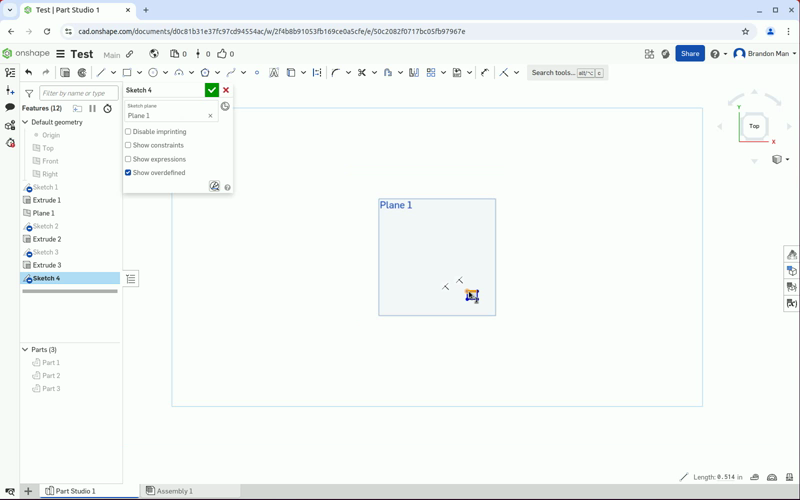
scroll(-6)
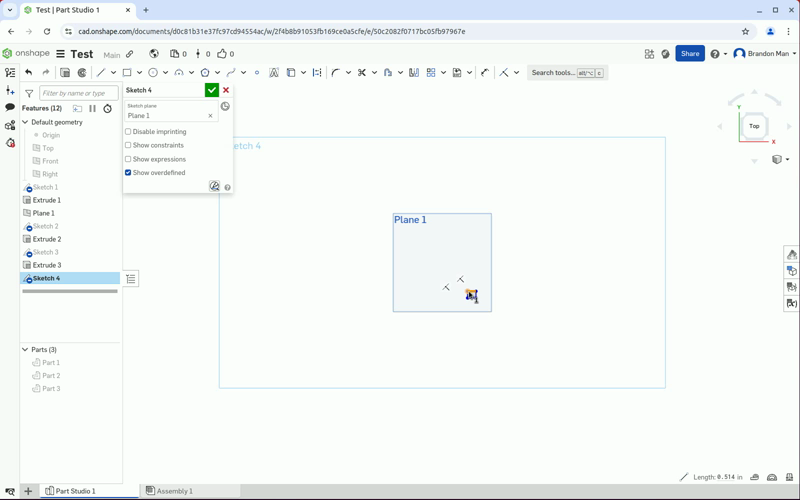
scroll(-6)
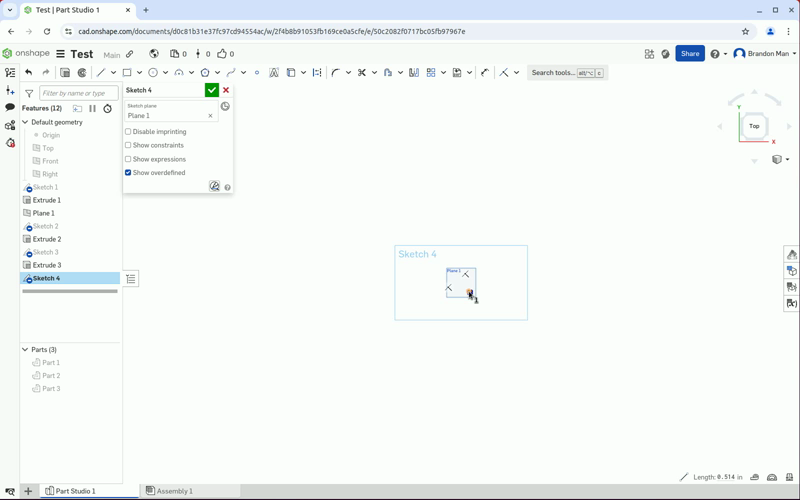
mouse_move(73, 352)
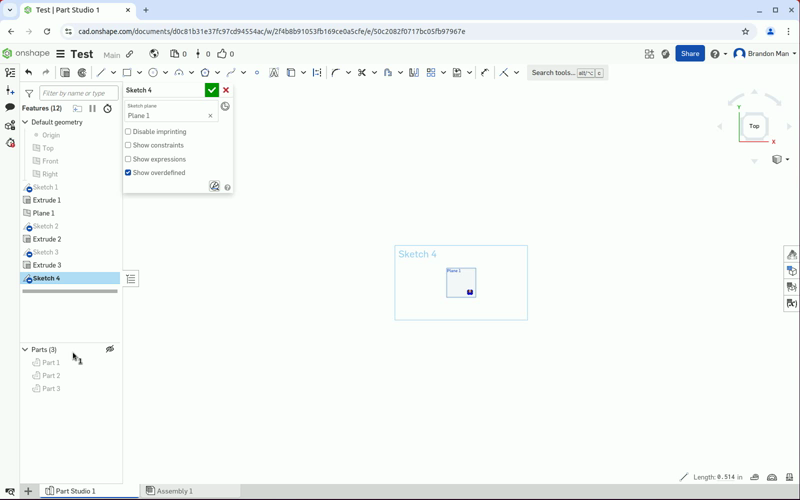
key(shift+y)
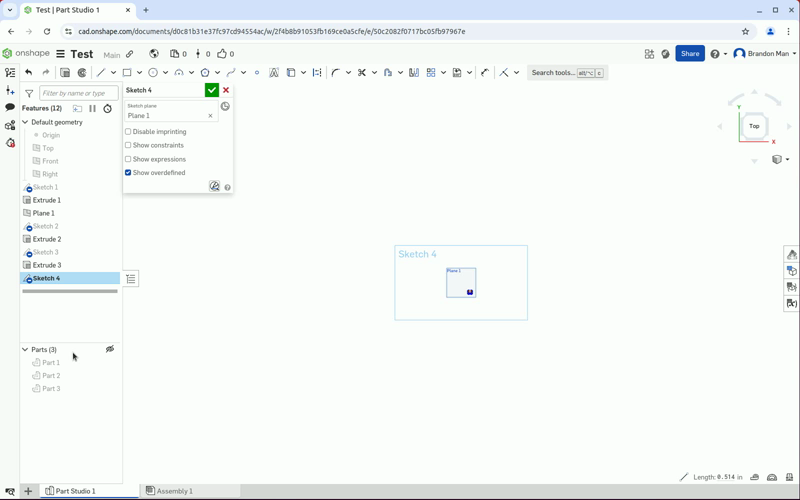
key(shift+e)
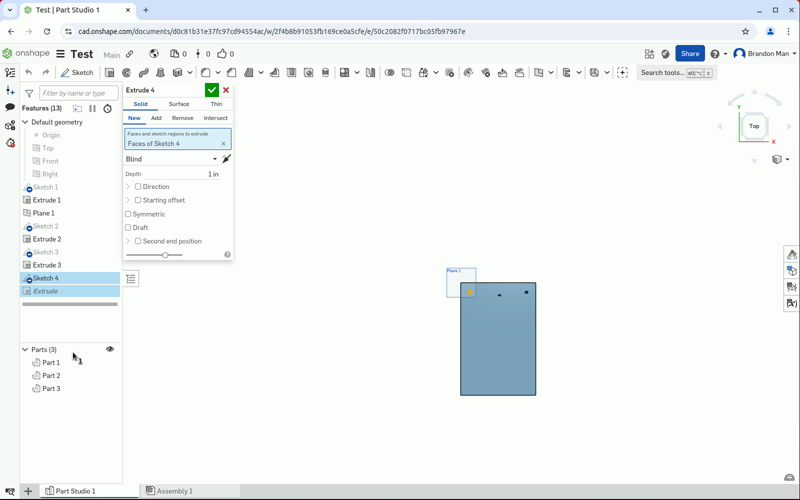
mouse_move(143, 106)
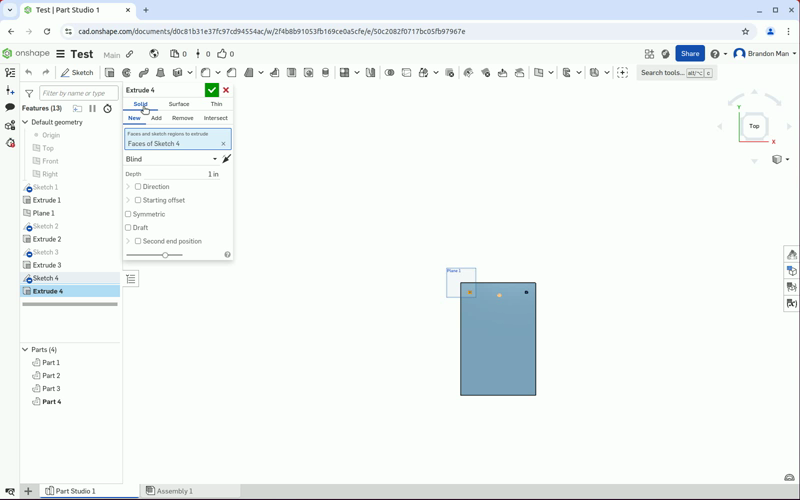
click(143, 106)
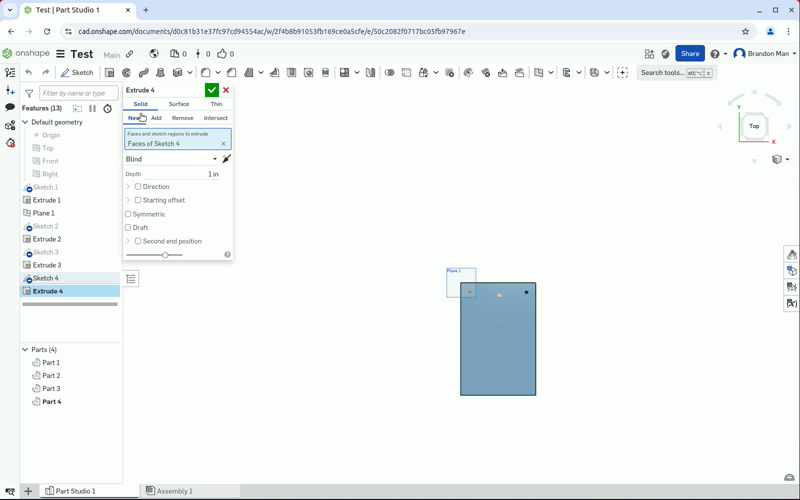
mouse_move(137, 120)
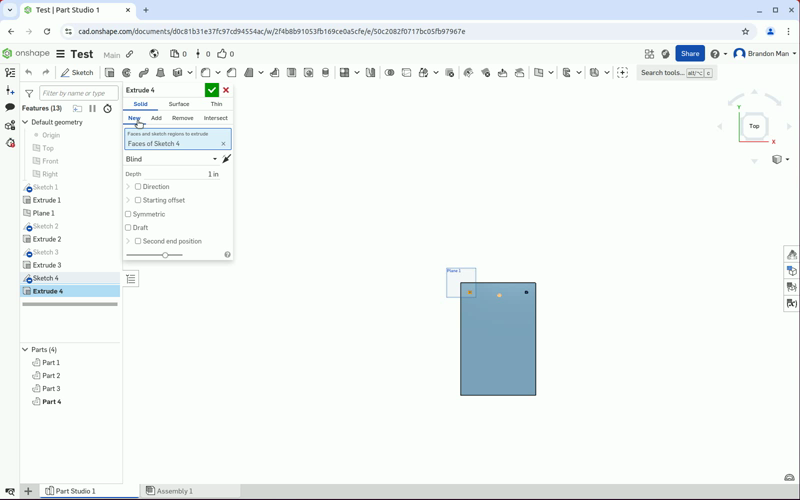
click(137, 120)
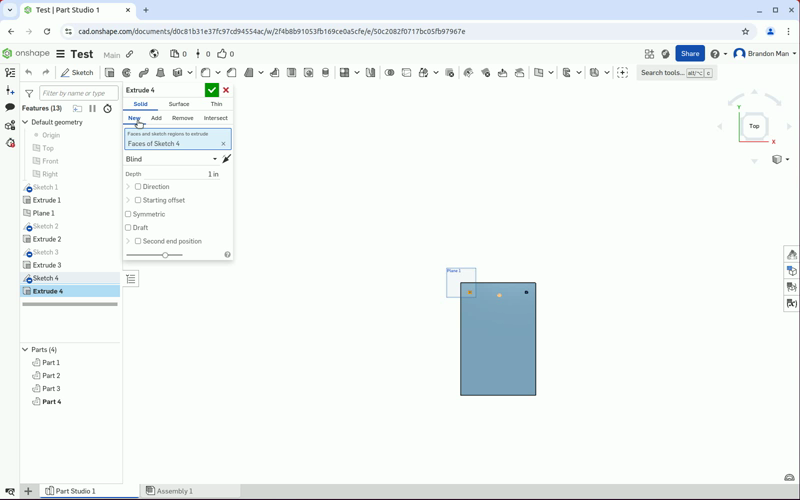
key(tab, 4)
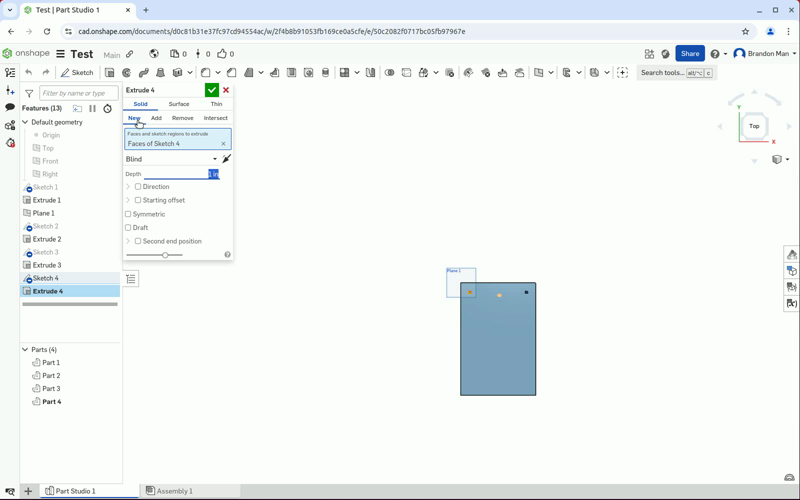
text(3.37)
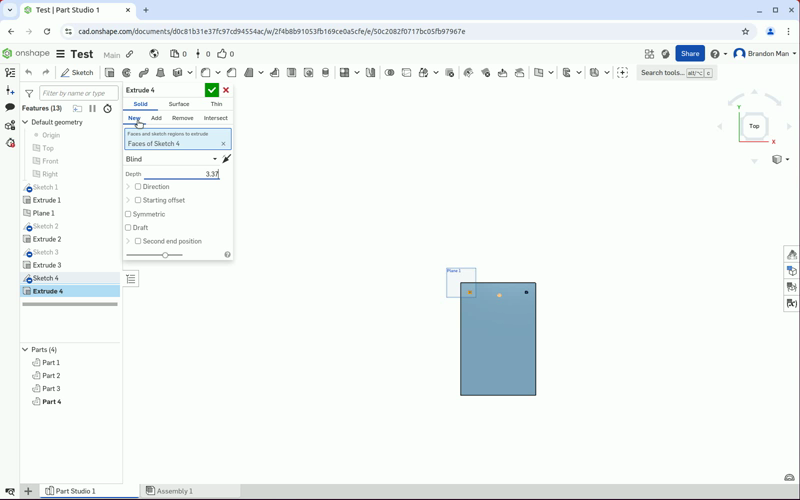
key(enter)
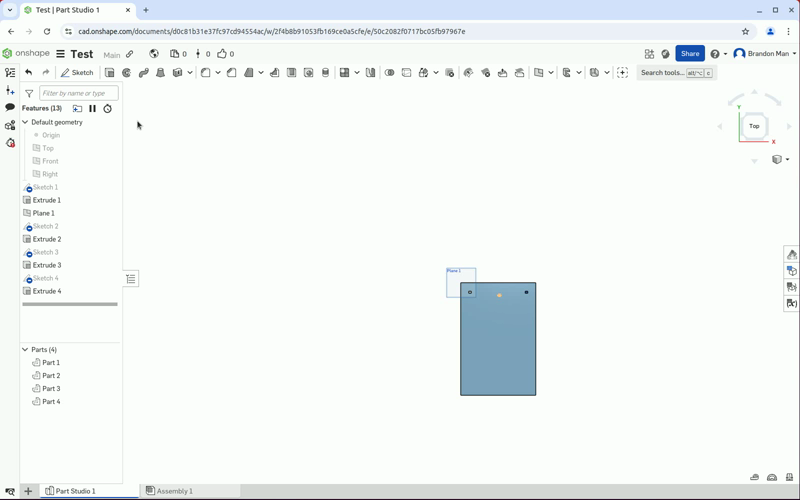
key(shift+h)
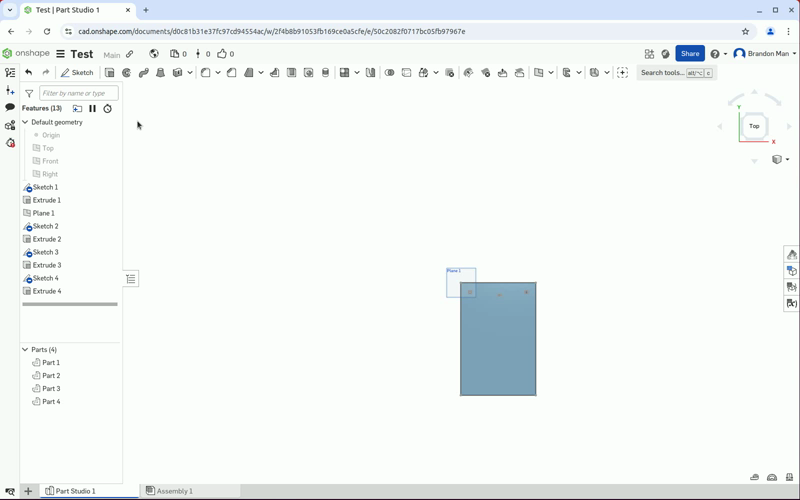
key(shift+h)
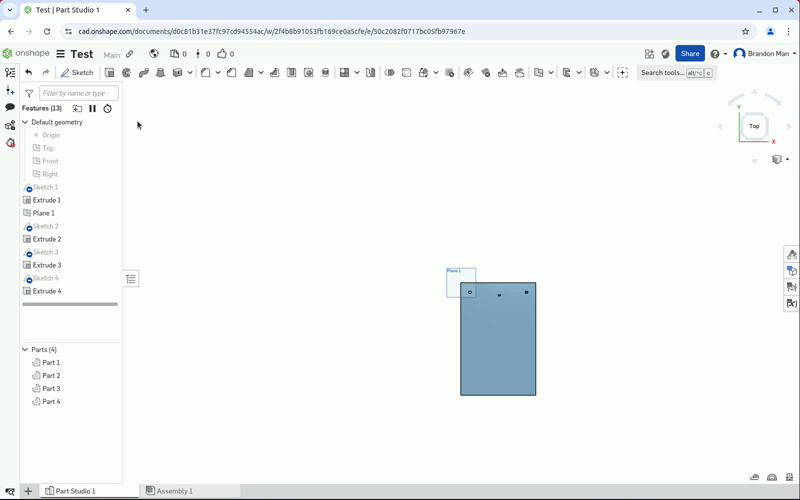
mouse_move(73, 189)
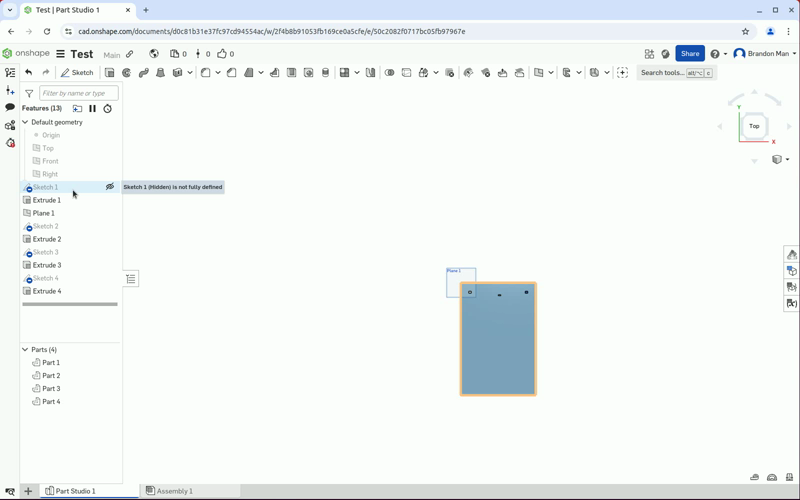
click(73, 189)
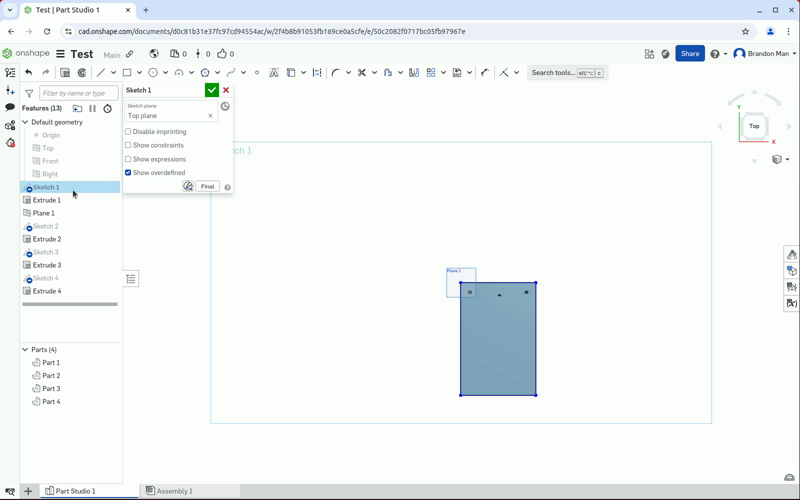
mouse_move(229, 92)
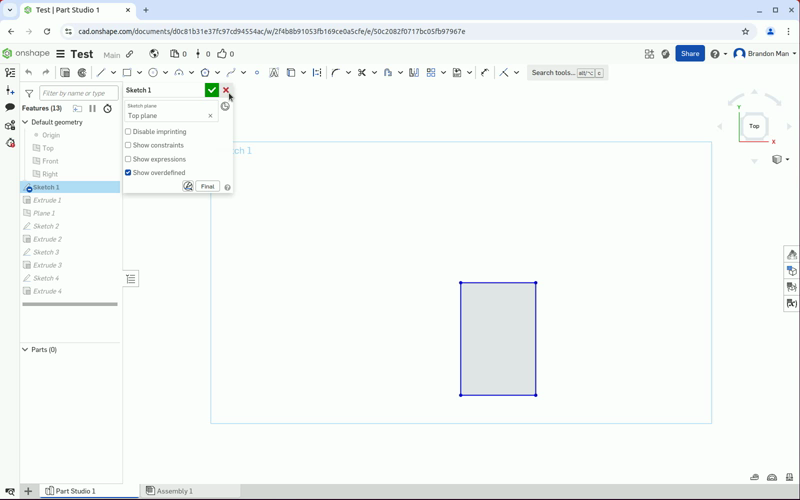
click(229, 92)
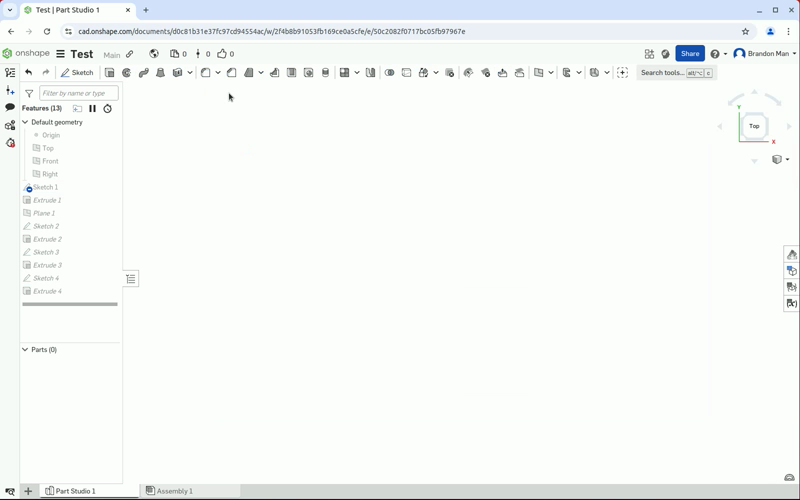
key(shift+s)
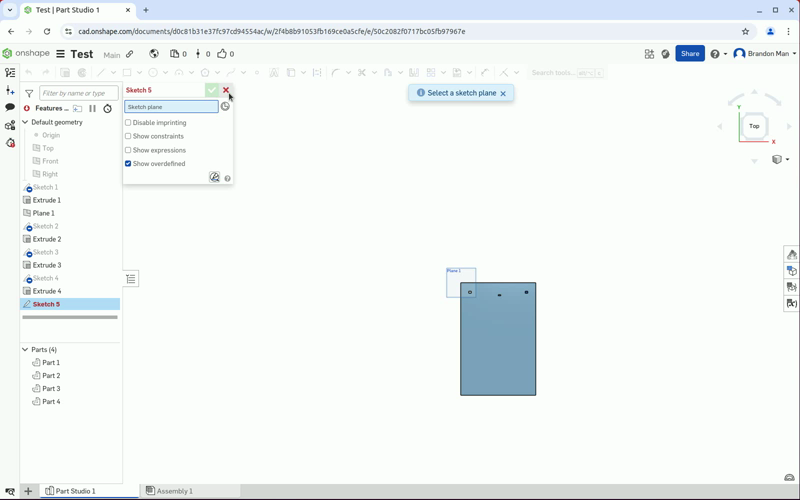
mouse_move(73, 215)
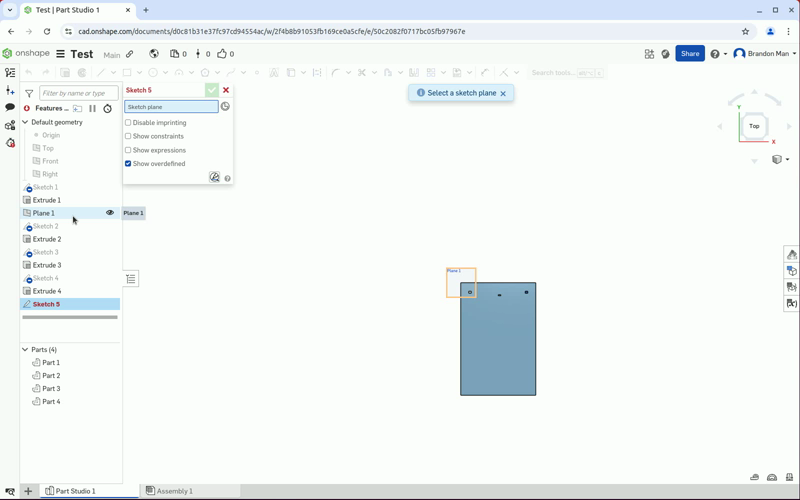
click(73, 215)
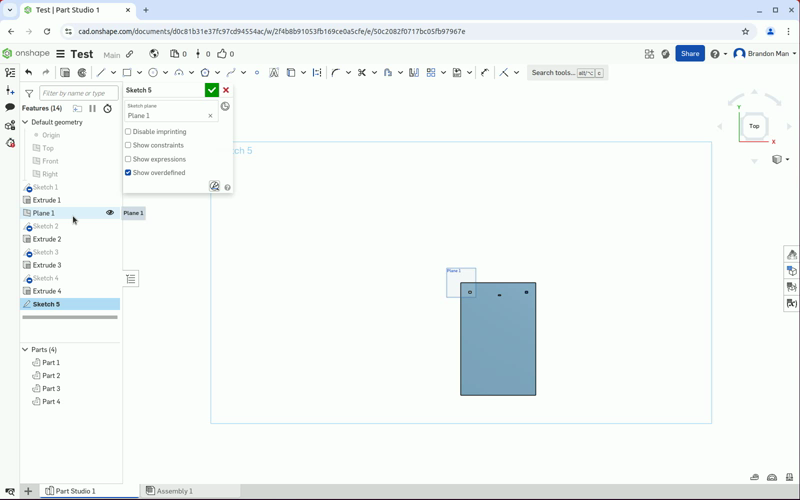
mouse_move(73, 352)
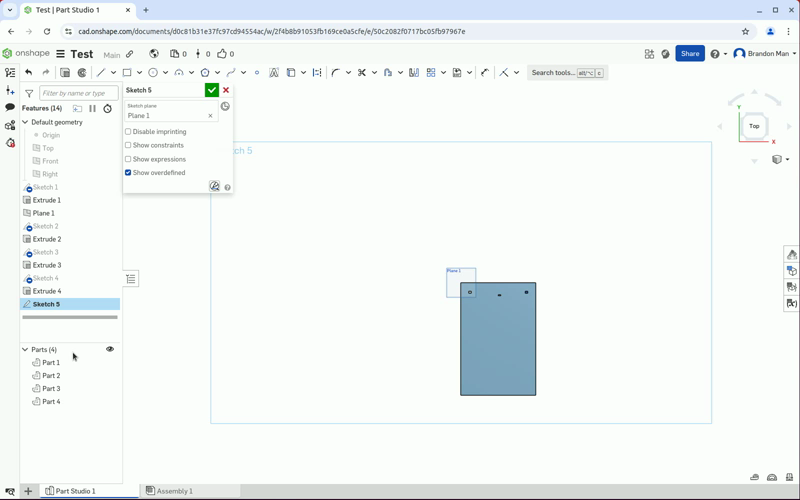
key(y)
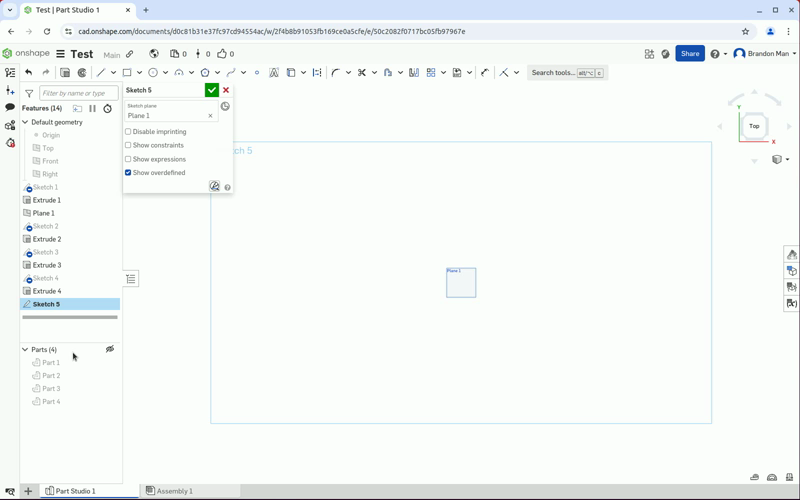
key(l)
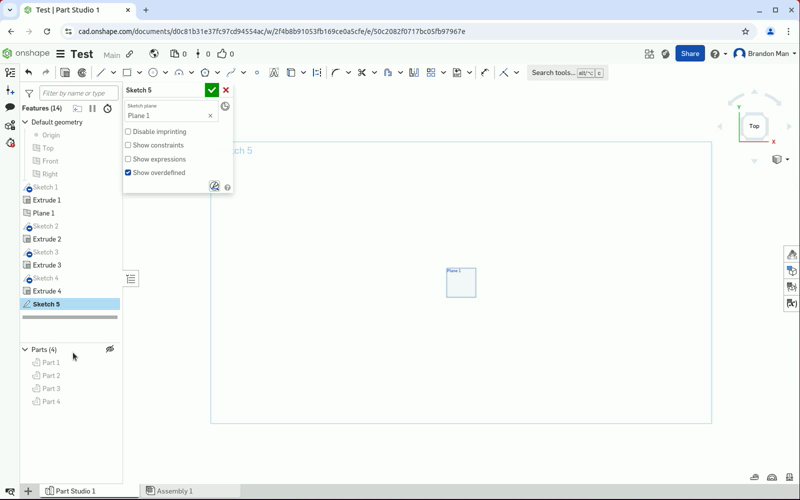
key_down(shift)
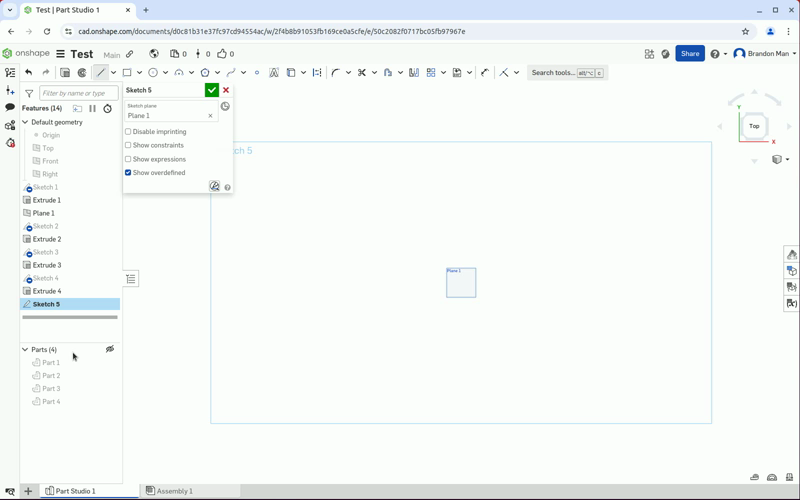
mouse_move(468, 387)
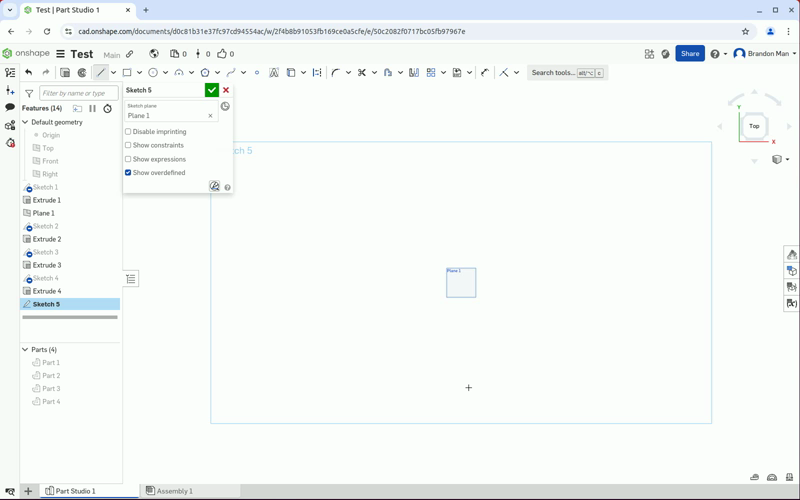
click(468, 387)
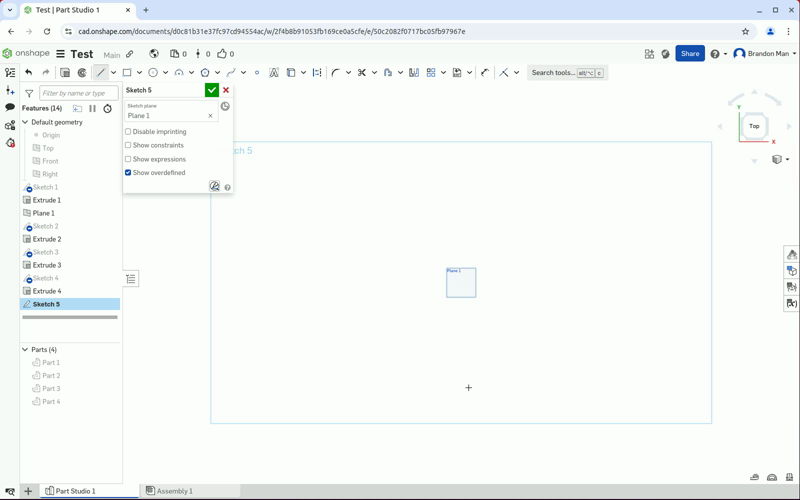
key_up(shift)
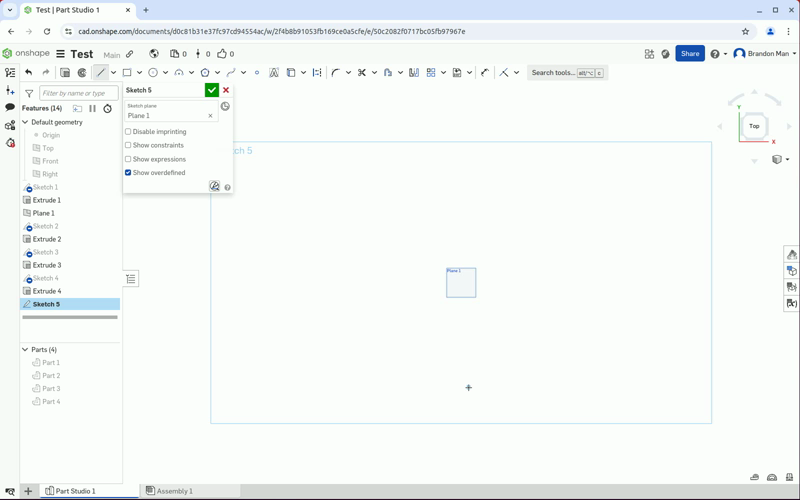
key_down(shift)
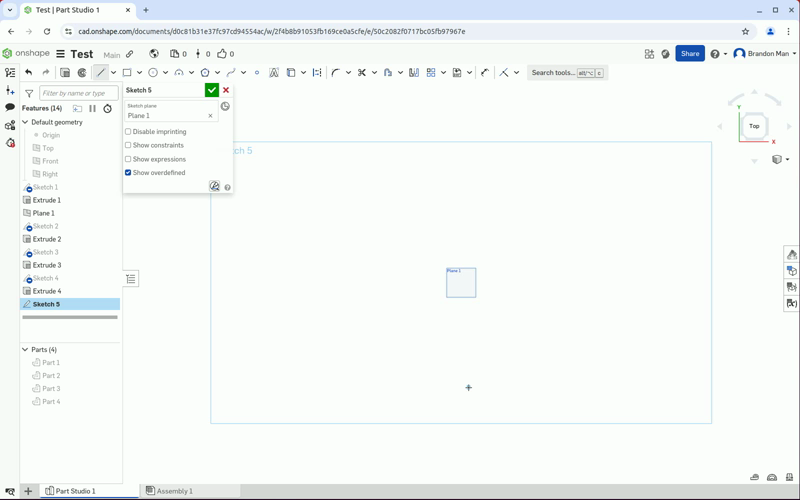
mouse_move(498, 387)
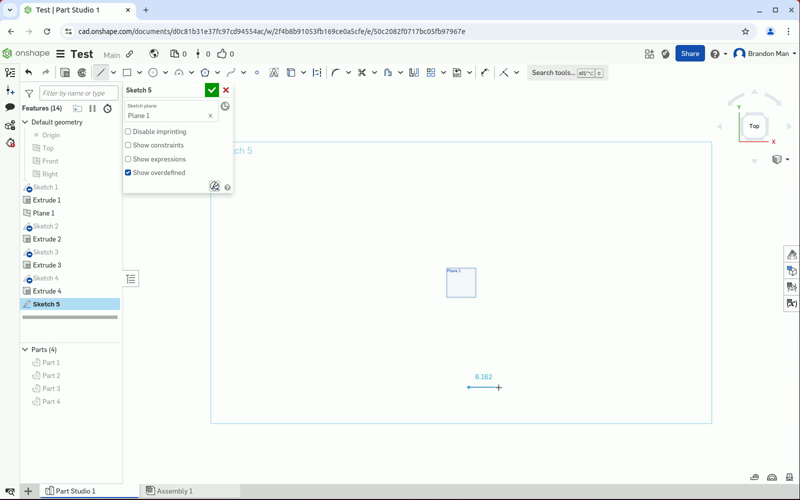
mouse_move(471, 387)
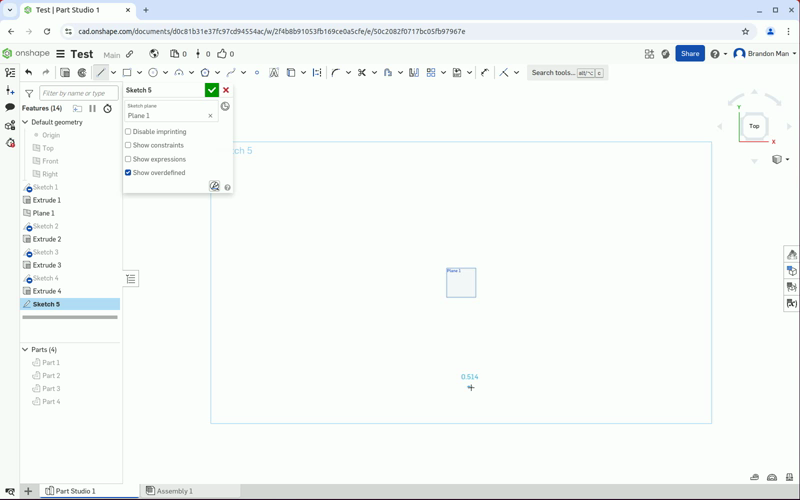
scroll(6)
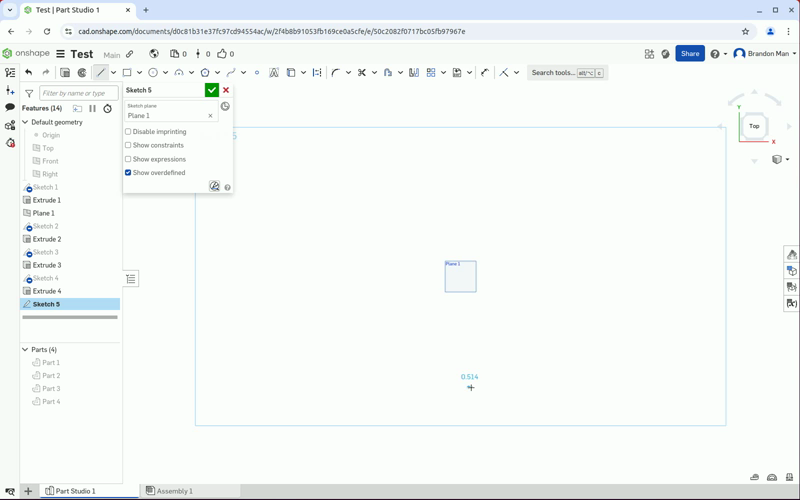
scroll(6)
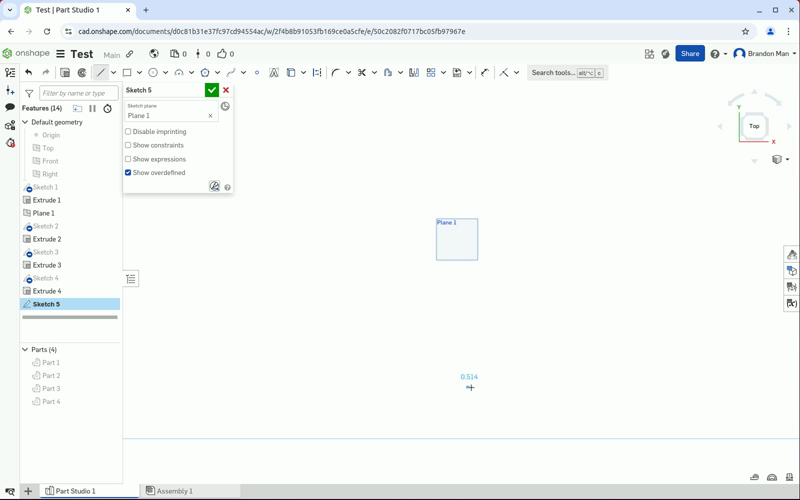
scroll(6)
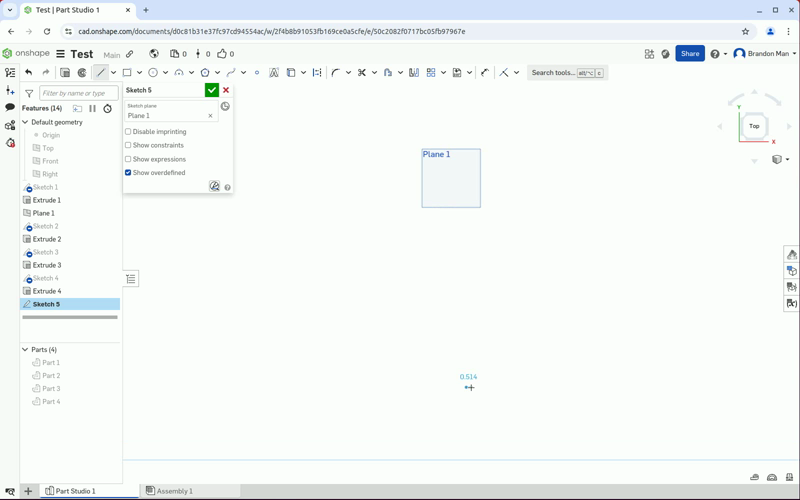
scroll(6)
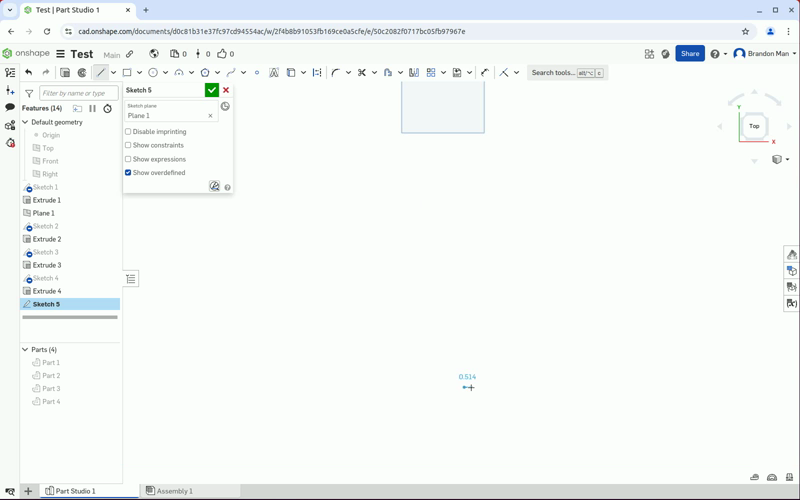
scroll(6)
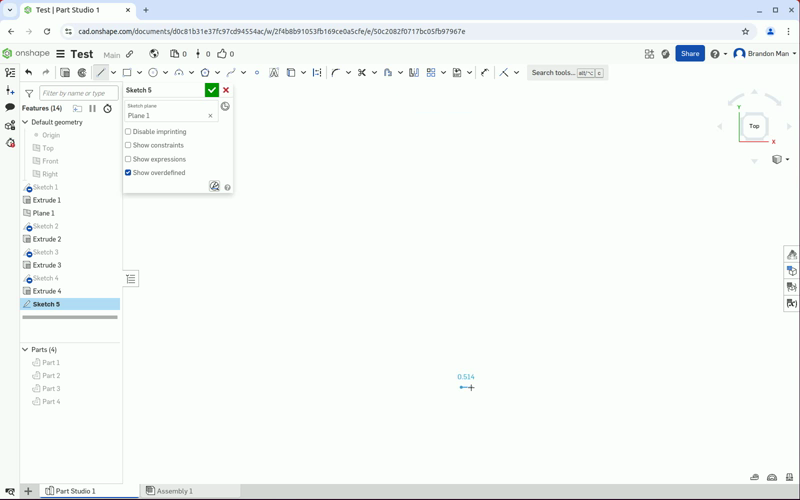
scroll(6)
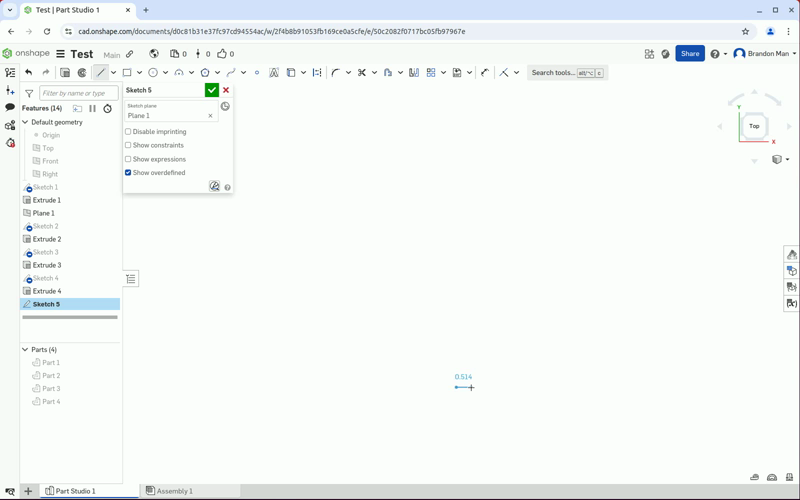
scroll(6)
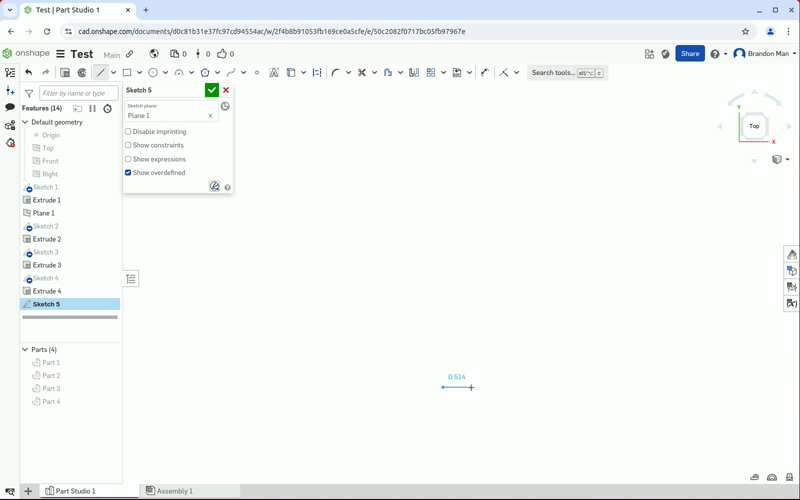
click(471, 387)
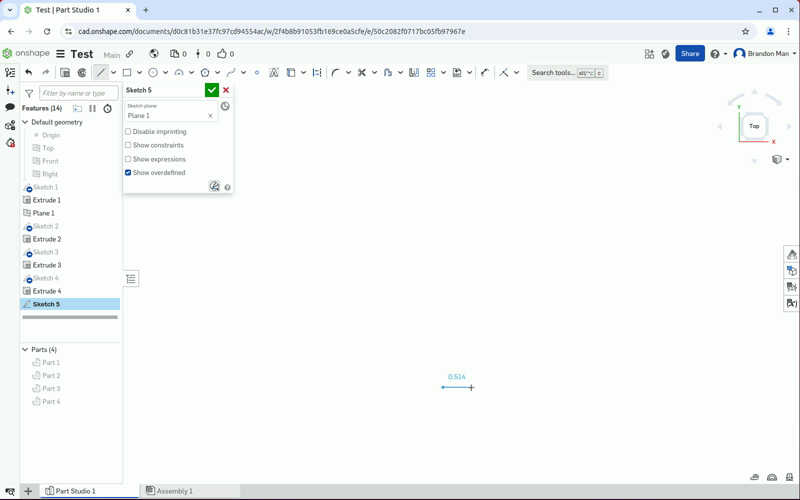
scroll(-6)
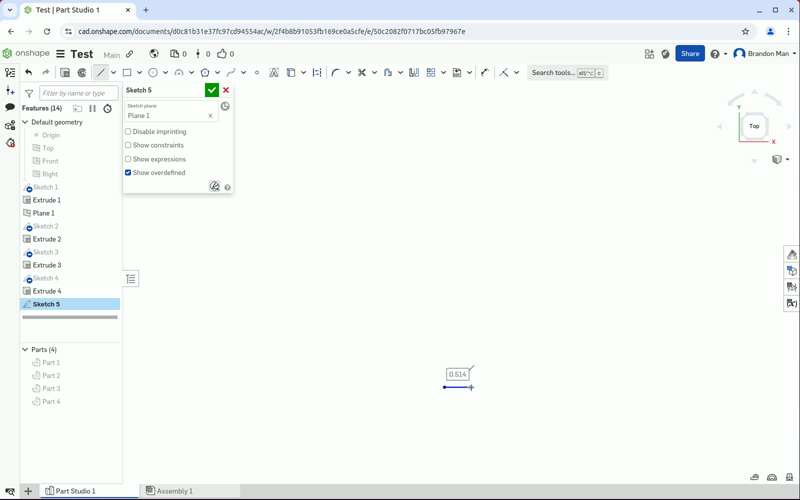
scroll(-6)
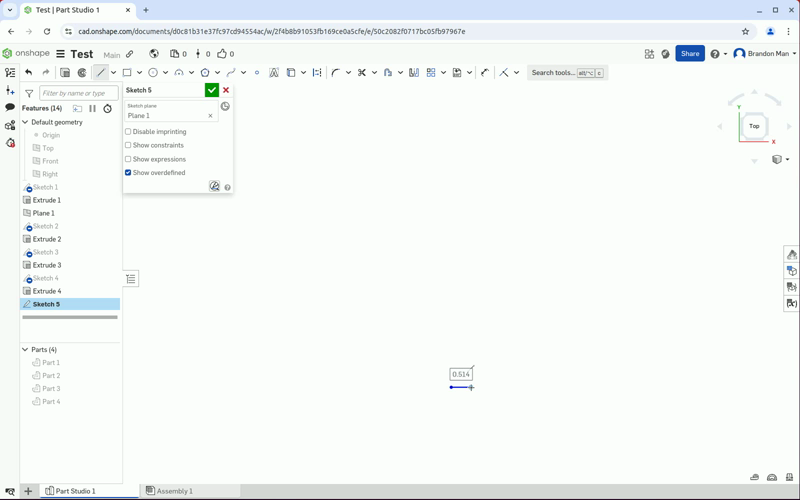
scroll(-6)
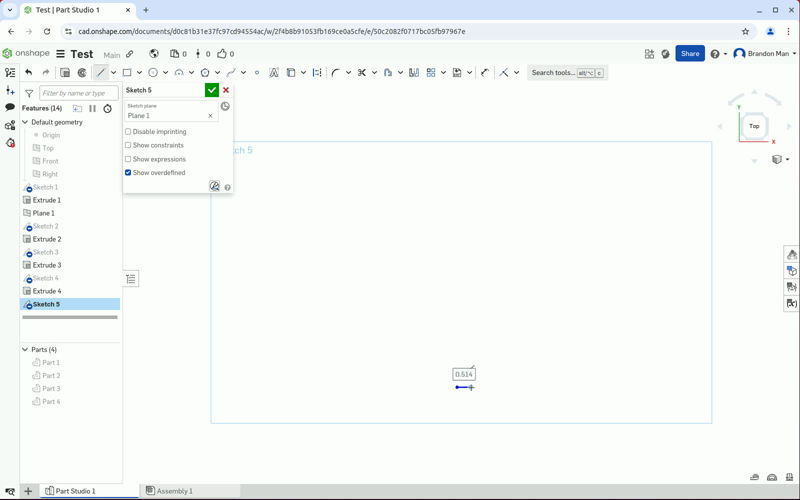
scroll(-6)
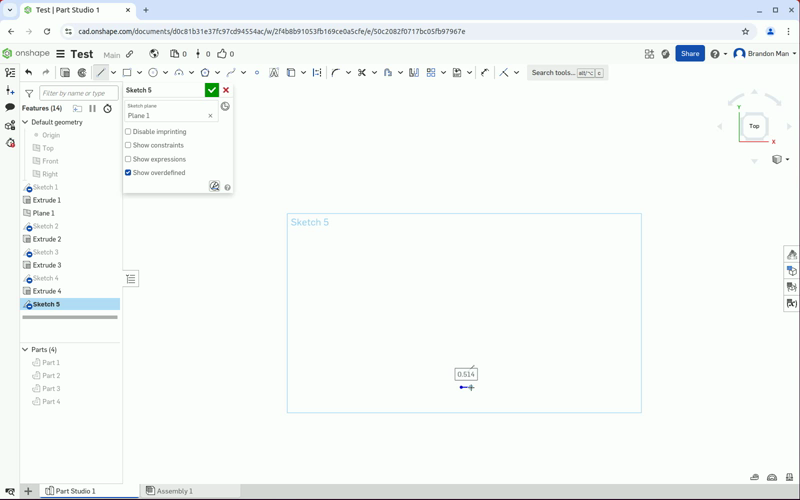
scroll(-6)
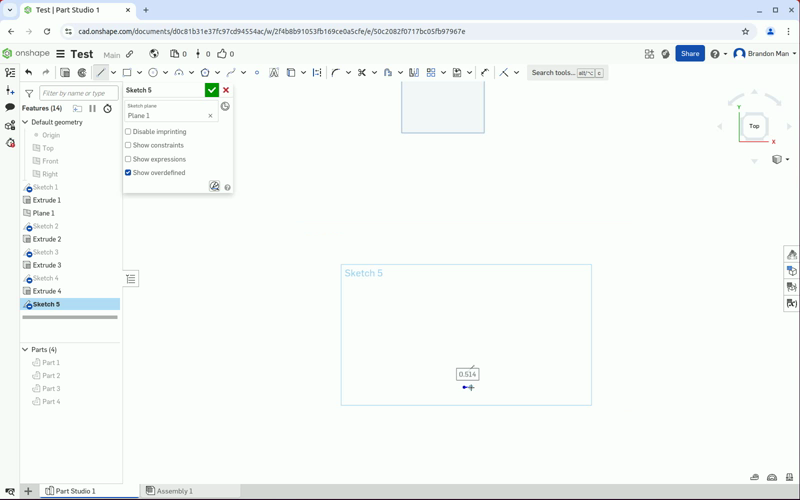
scroll(-6)
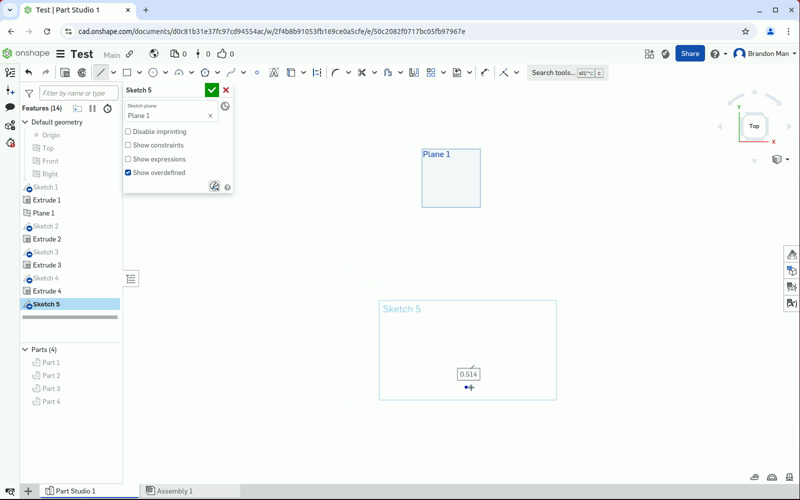
scroll(-6)
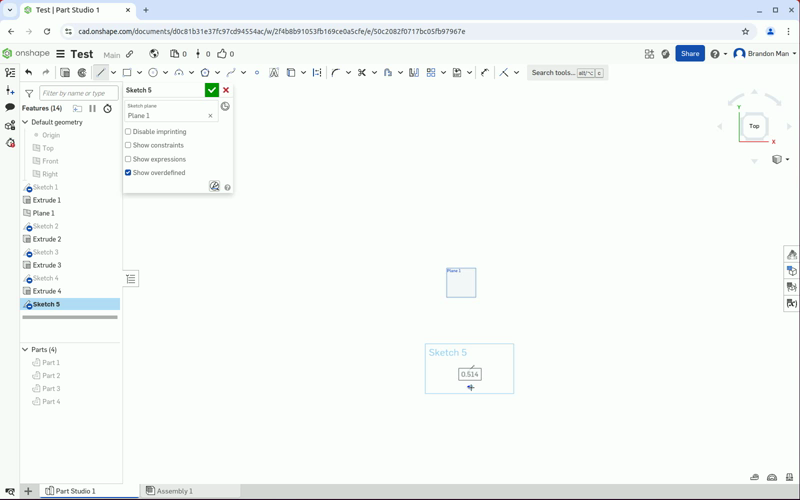
key_up(shift)
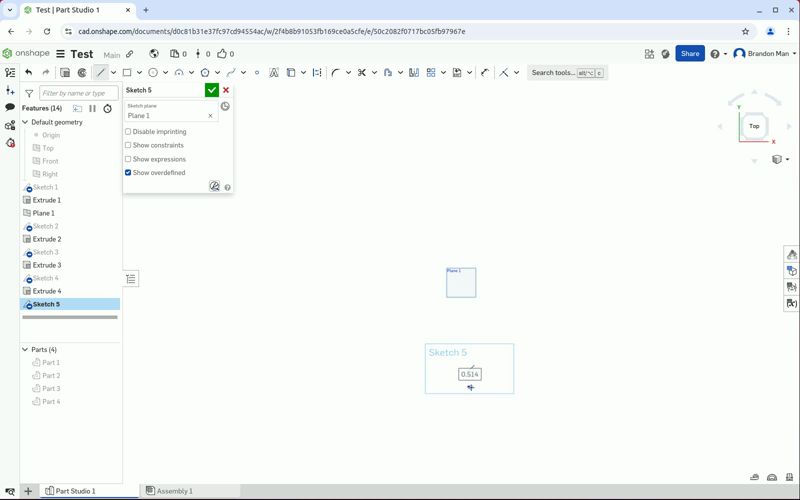
key_down(shift)
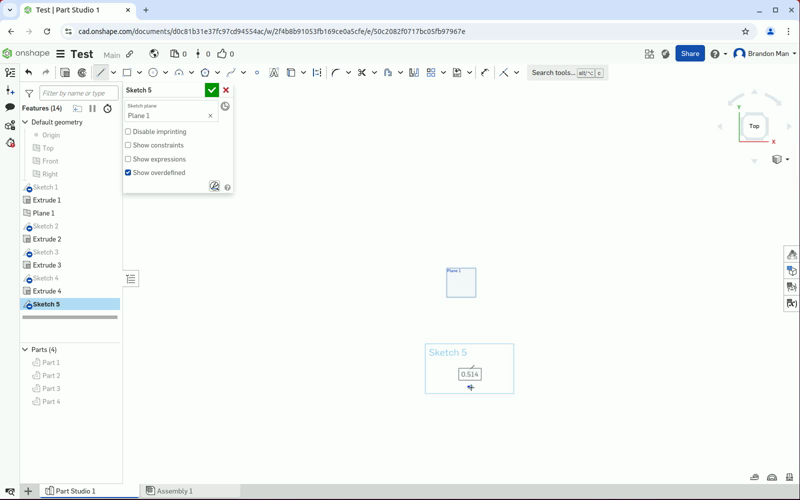
mouse_move(501, 387)
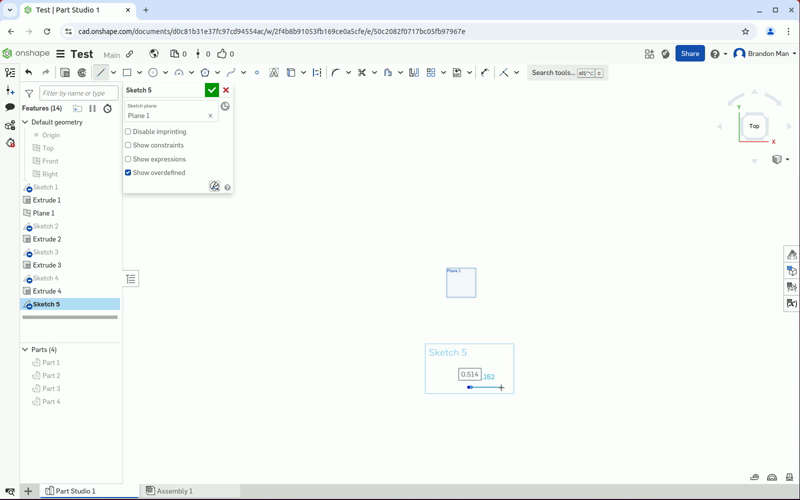
mouse_move(471, 384)
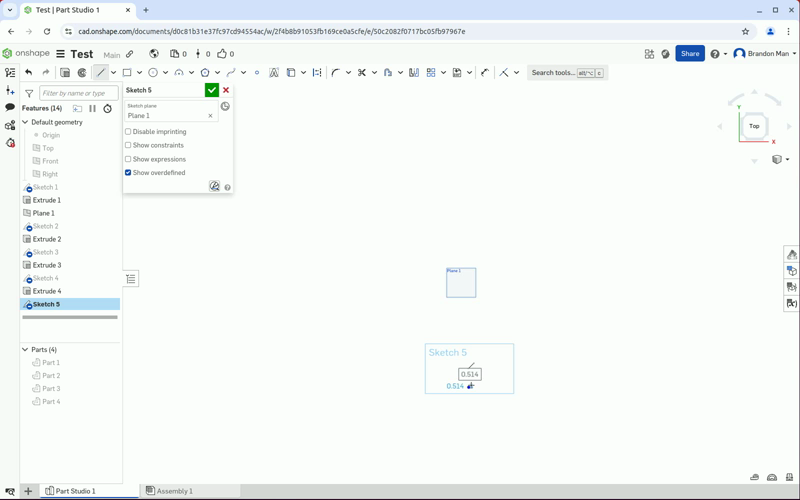
scroll(6)
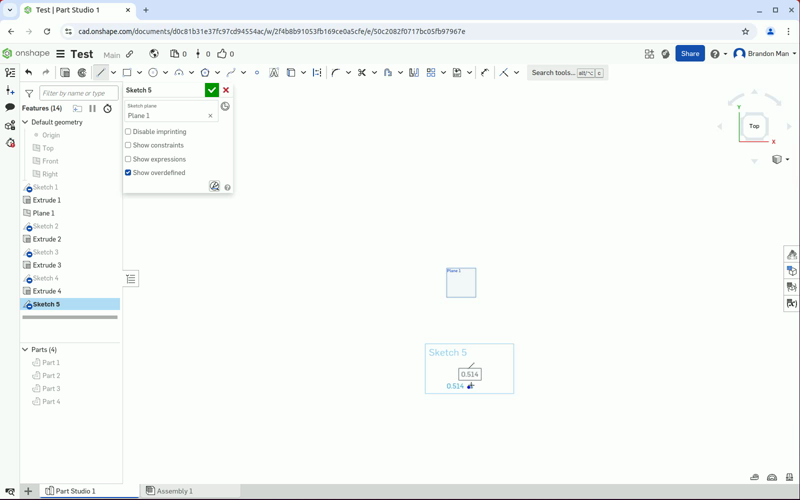
scroll(6)
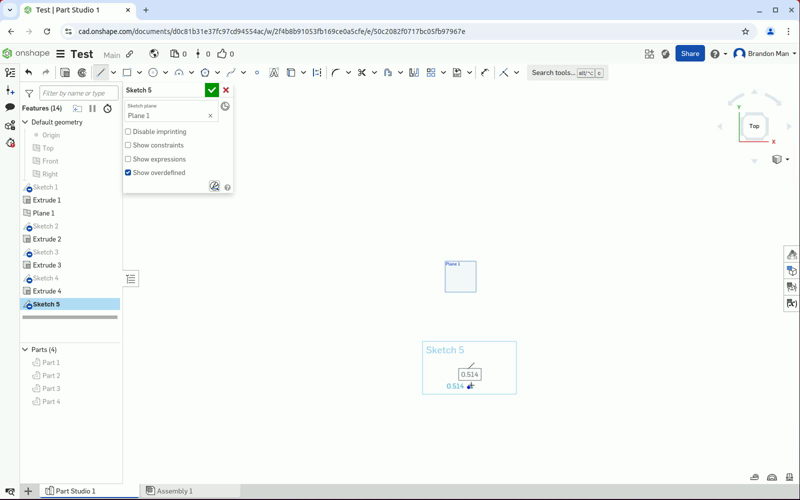
scroll(6)
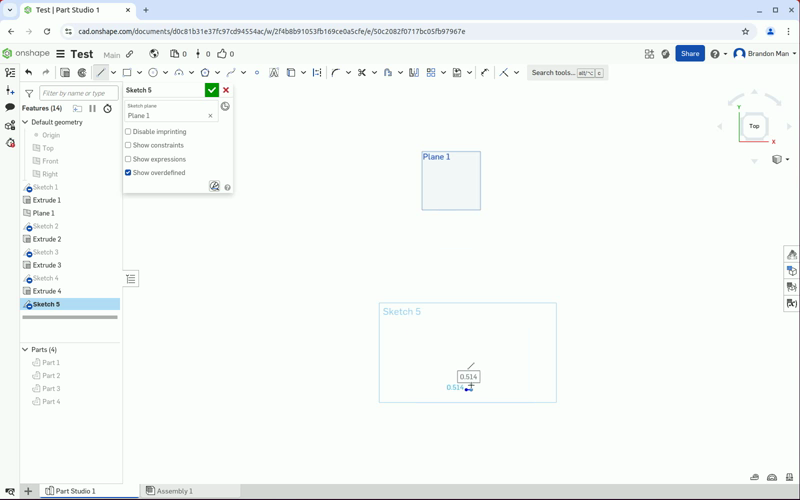
scroll(6)
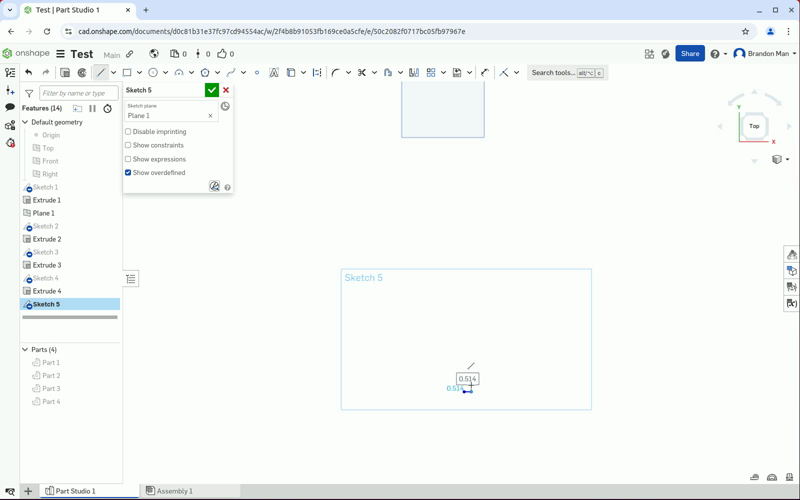
scroll(6)
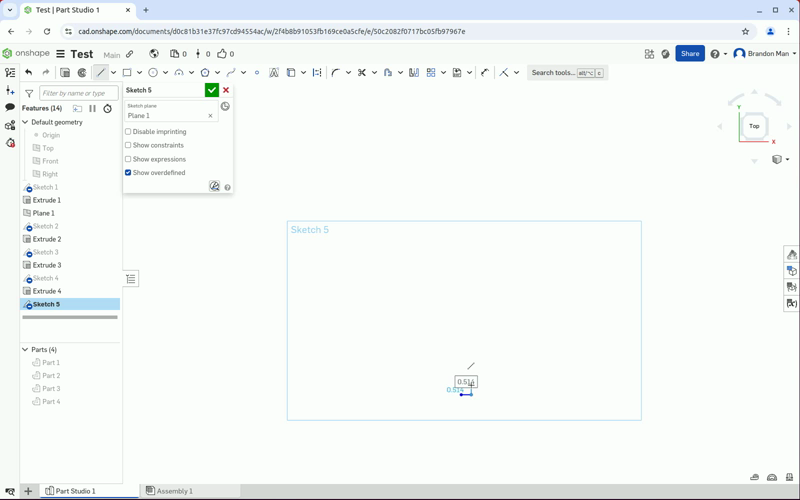
scroll(6)
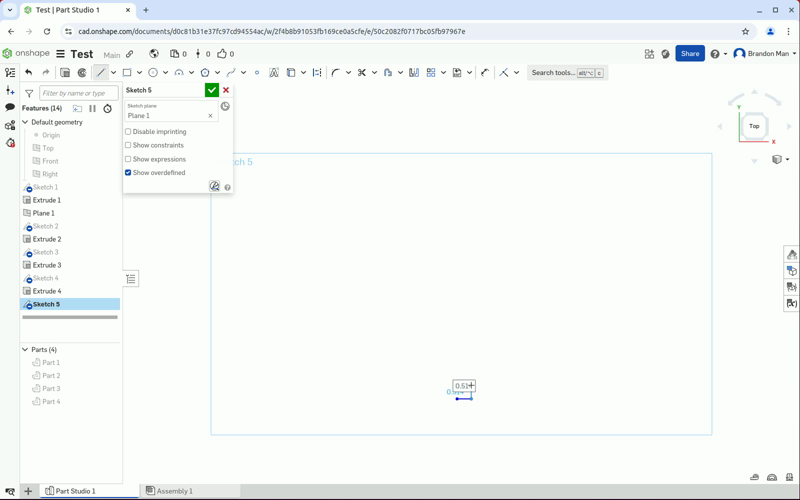
scroll(6)
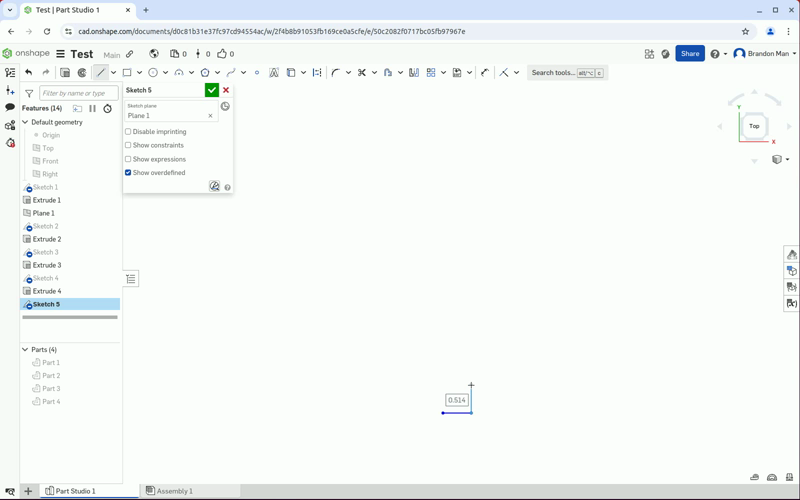
click(471, 384)
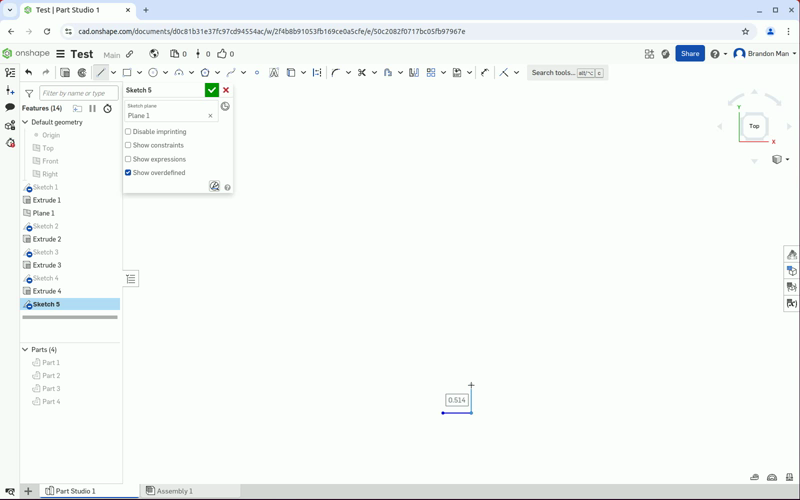
scroll(-6)
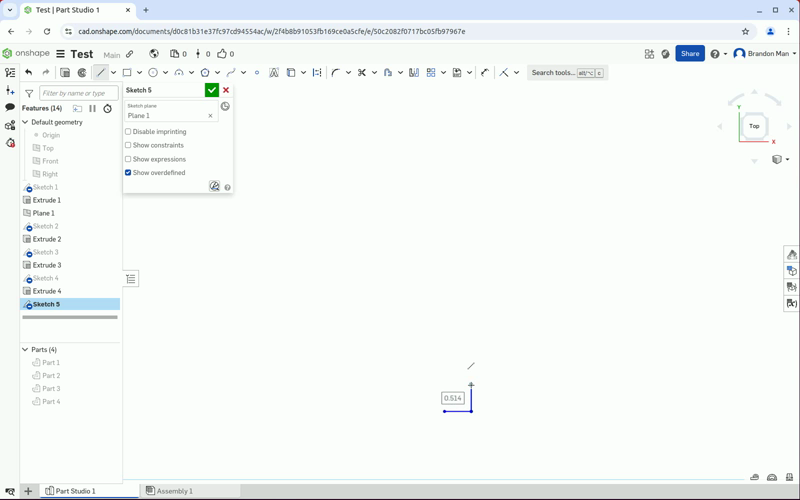
scroll(-6)
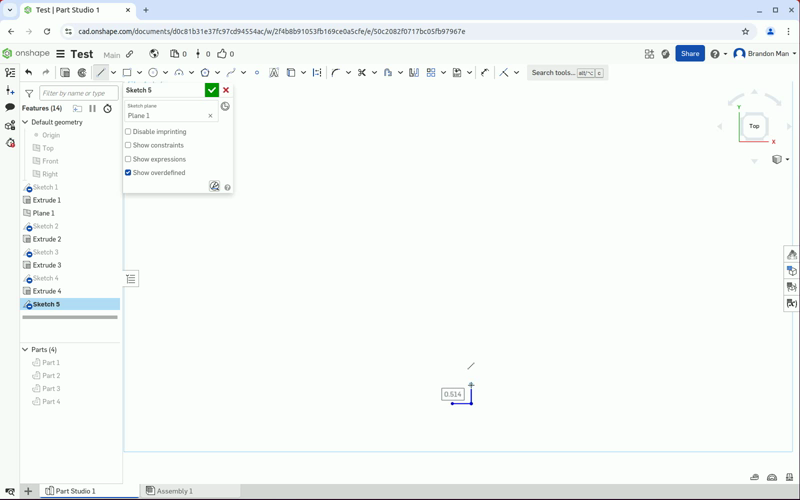
scroll(-6)
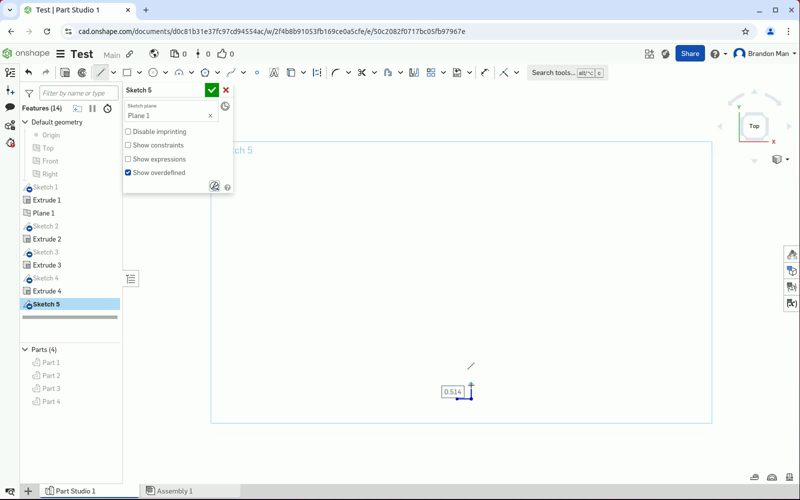
scroll(-6)
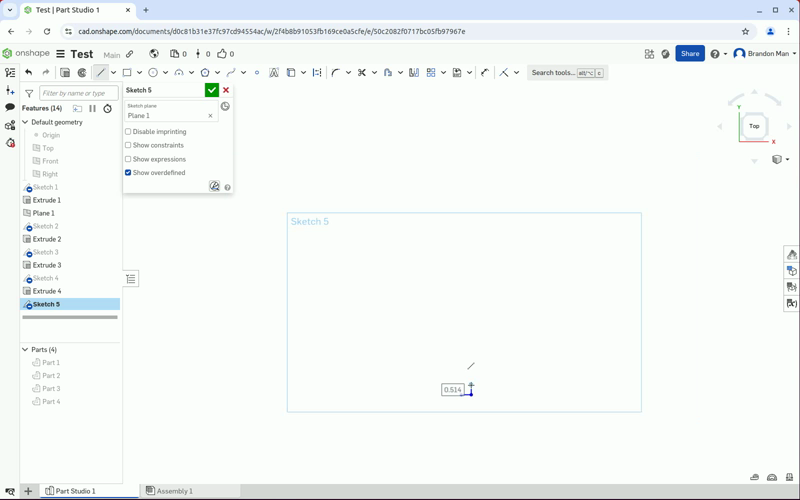
scroll(-6)
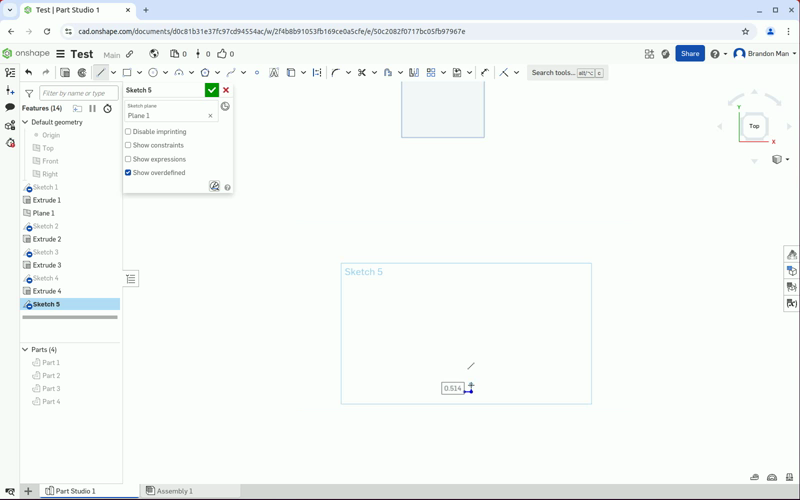
scroll(-6)
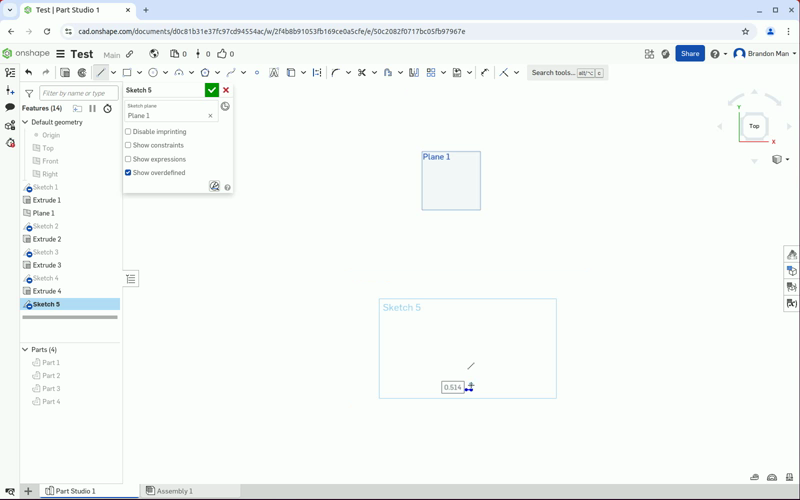
scroll(-6)
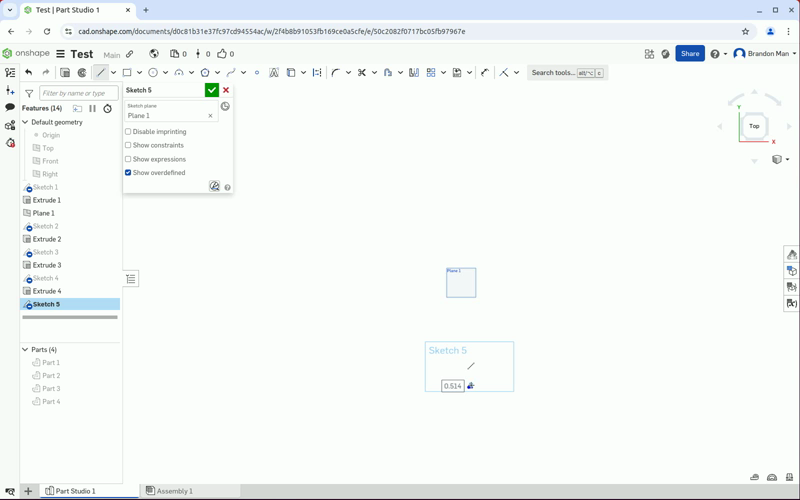
key_up(shift)
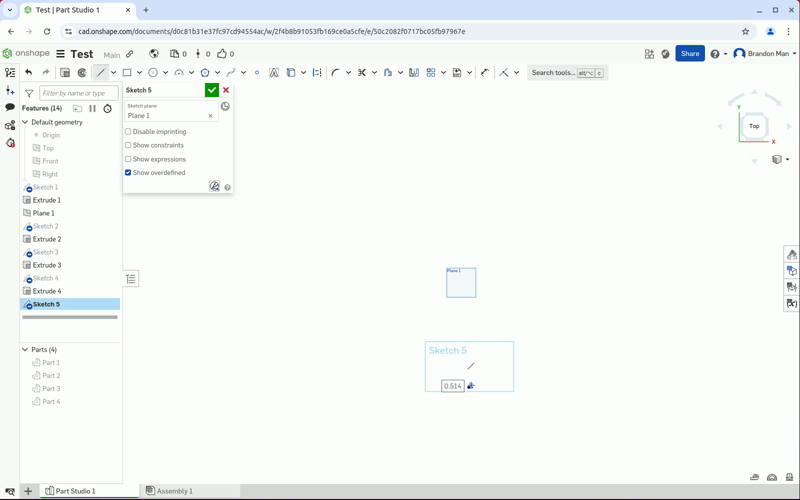
key_down(shift)
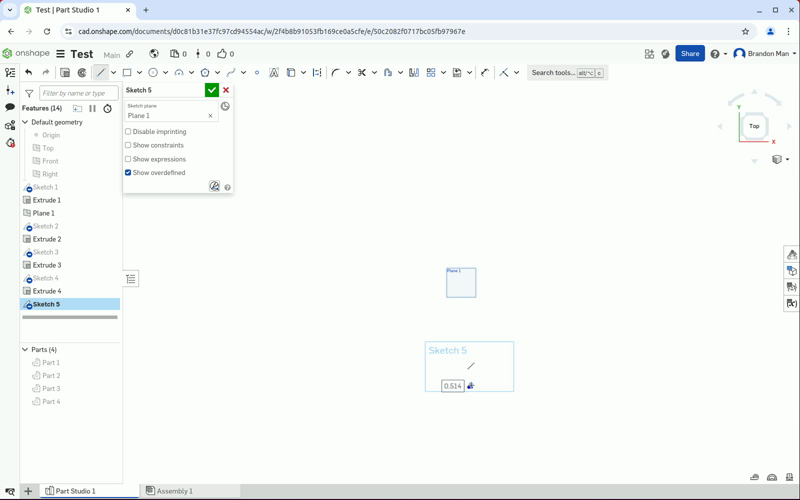
mouse_move(501, 384)
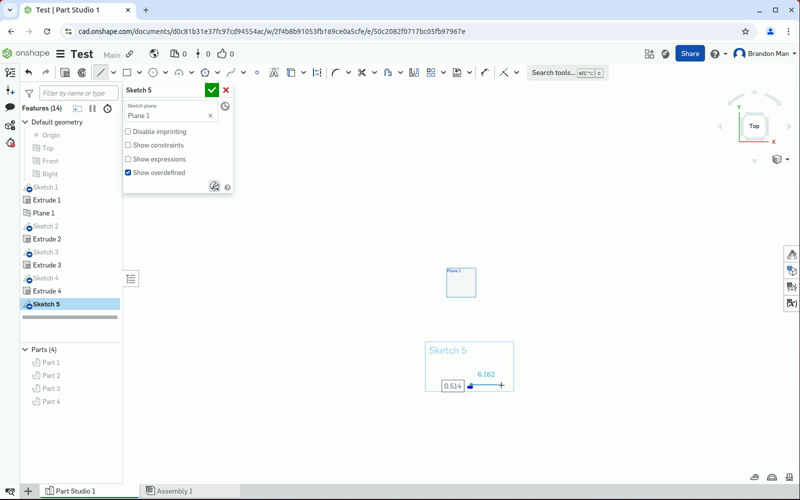
mouse_move(468, 384)
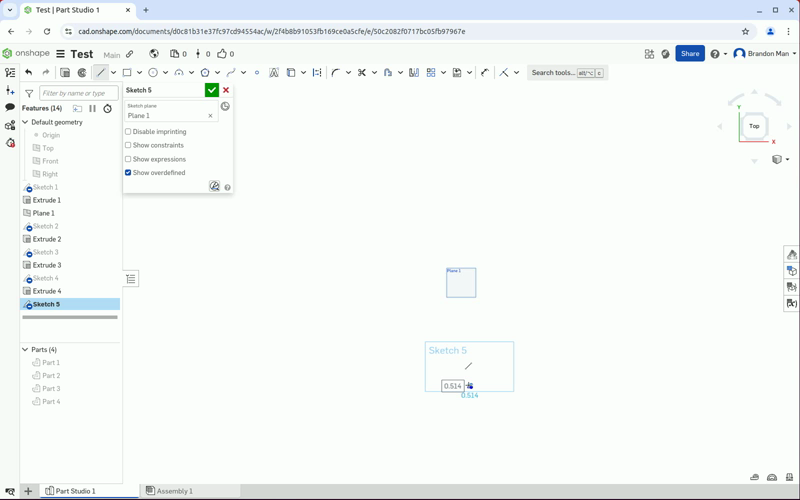
scroll(6)
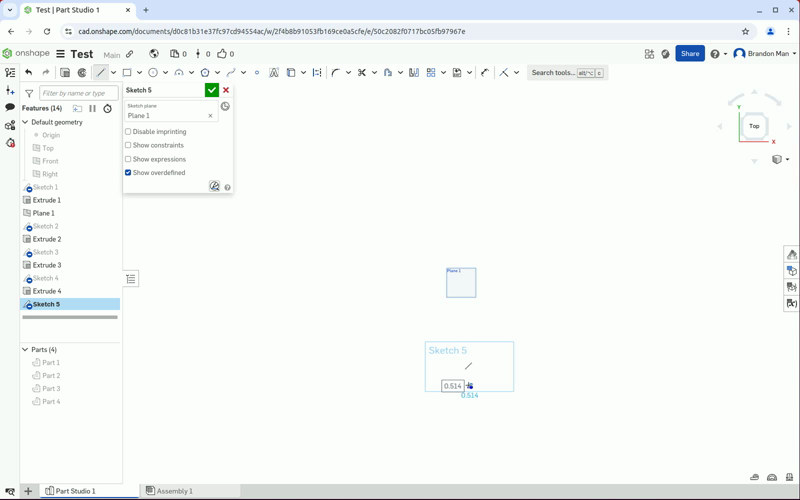
scroll(6)
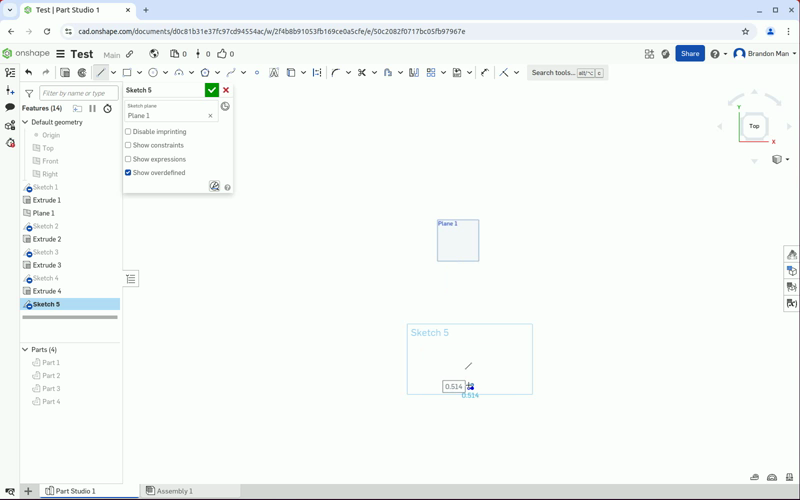
scroll(6)
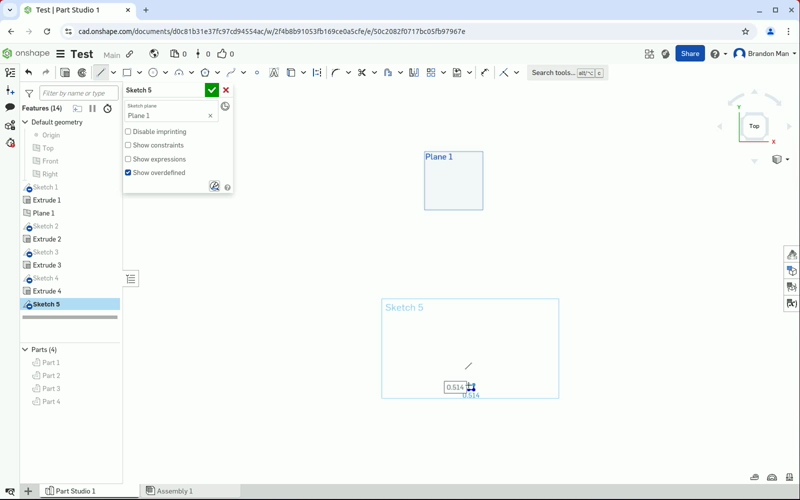
scroll(6)
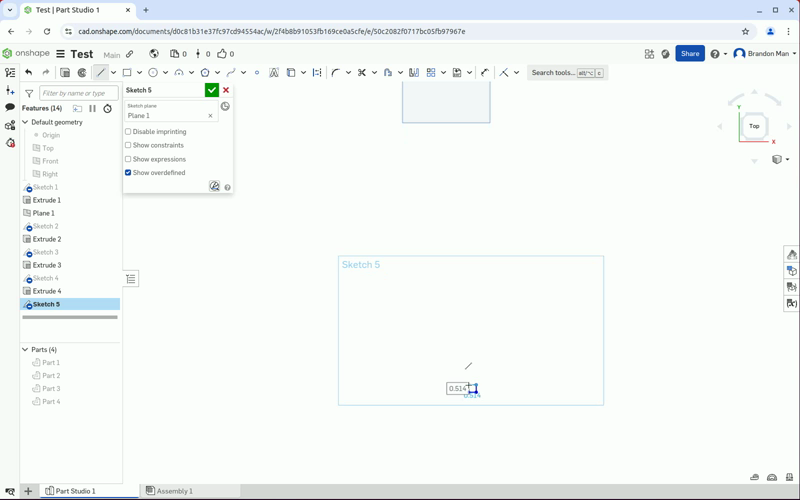
scroll(6)
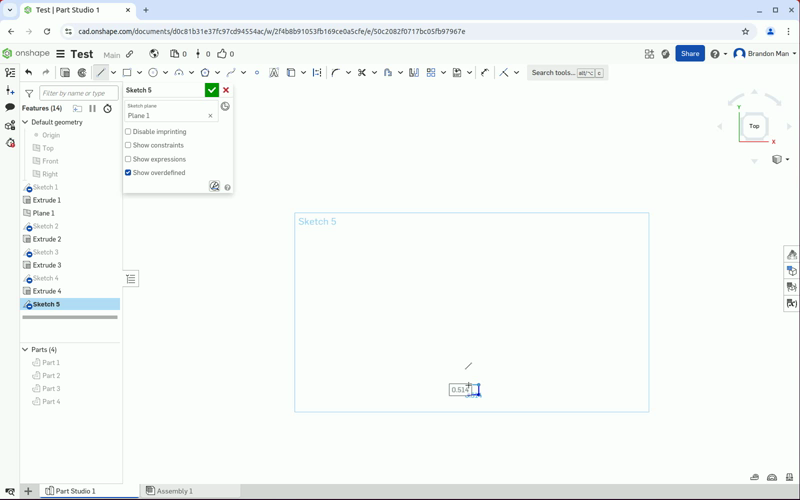
scroll(6)
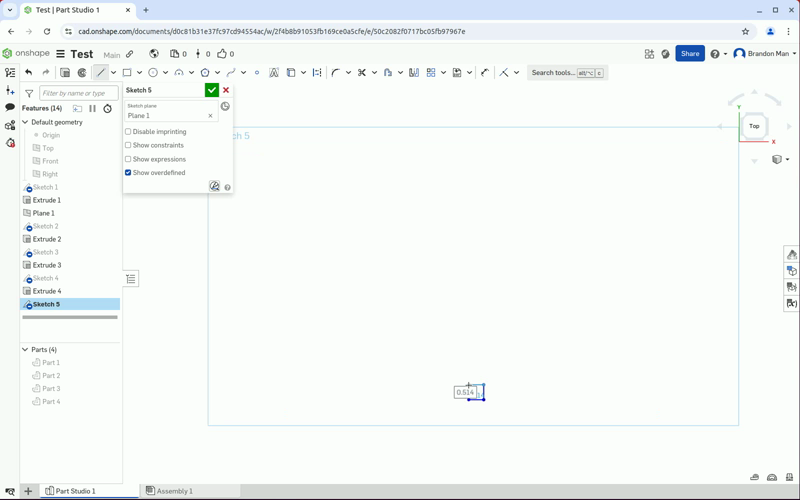
scroll(6)
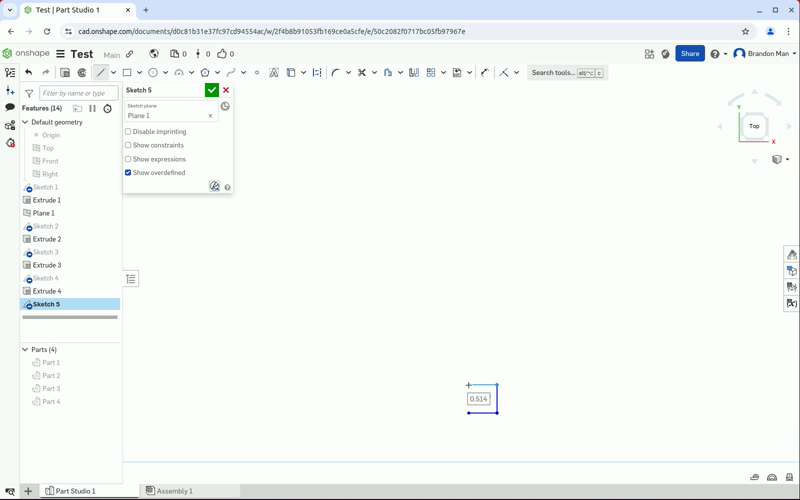
click(468, 384)
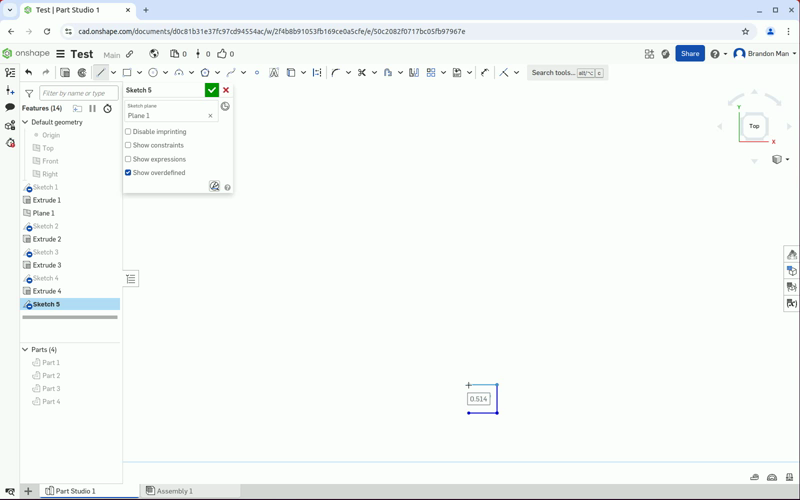
scroll(-6)
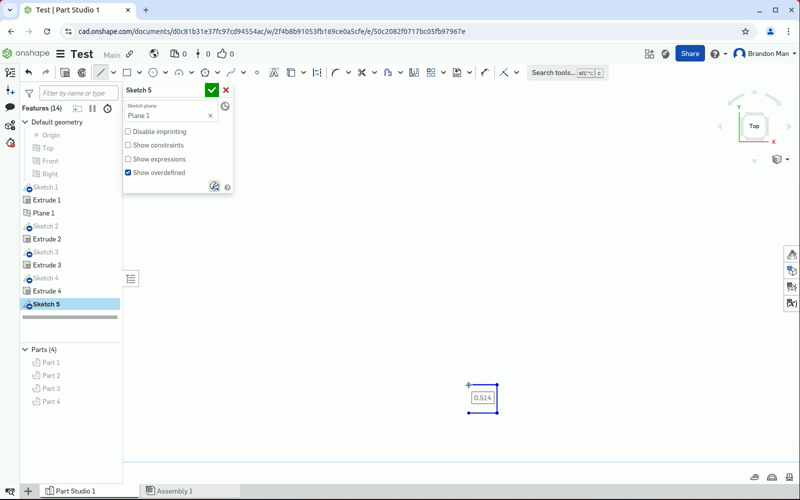
scroll(-6)
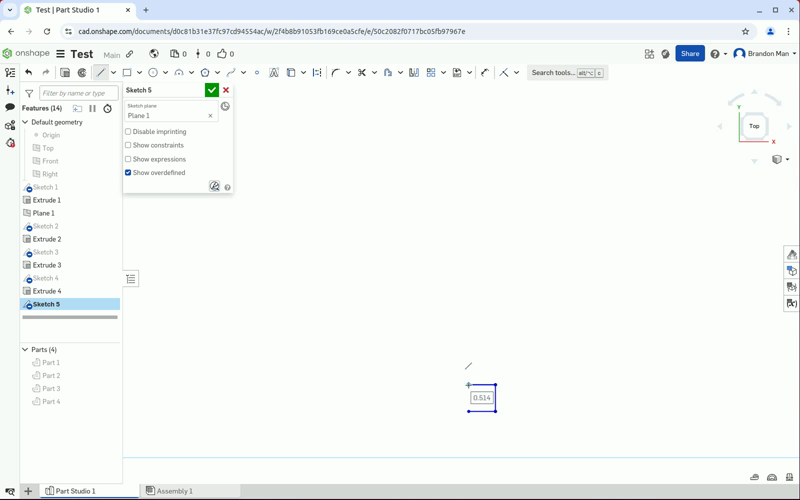
scroll(-6)
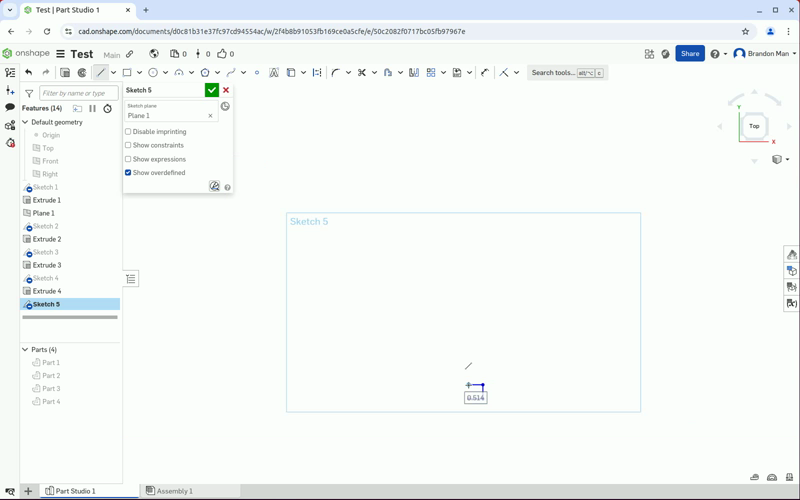
scroll(-6)
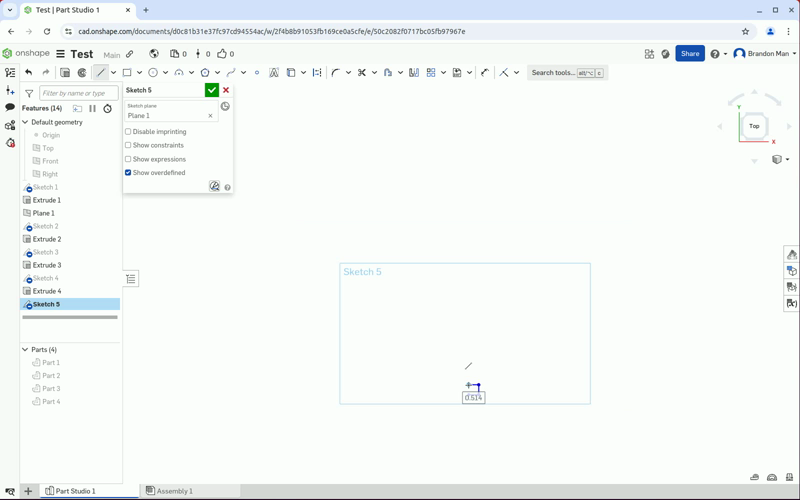
scroll(-6)
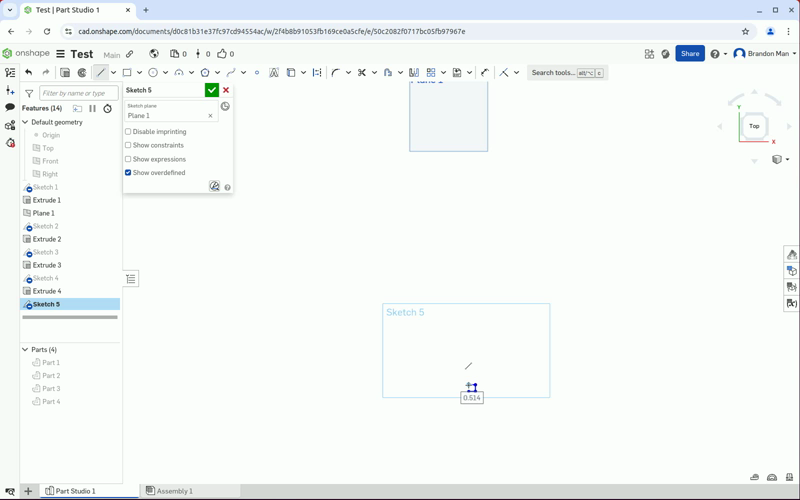
scroll(-6)
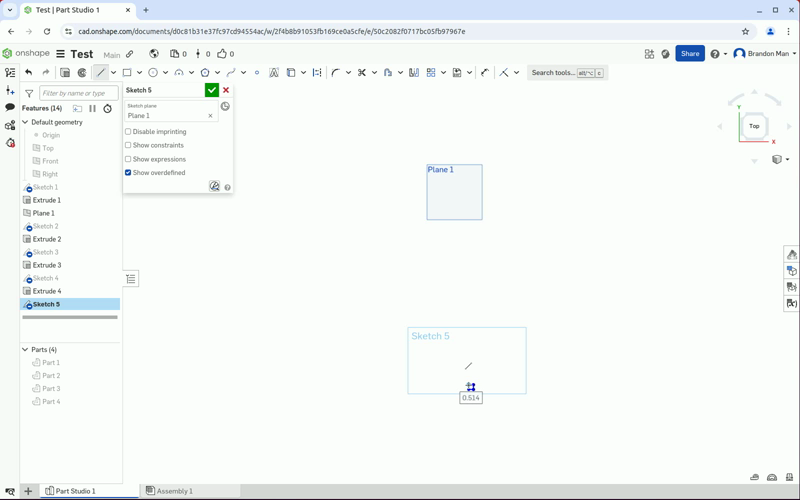
scroll(-6)
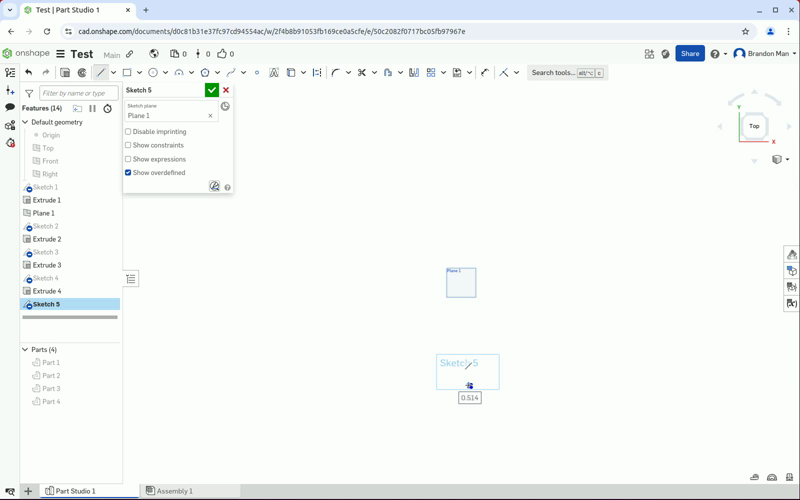
key_up(shift)
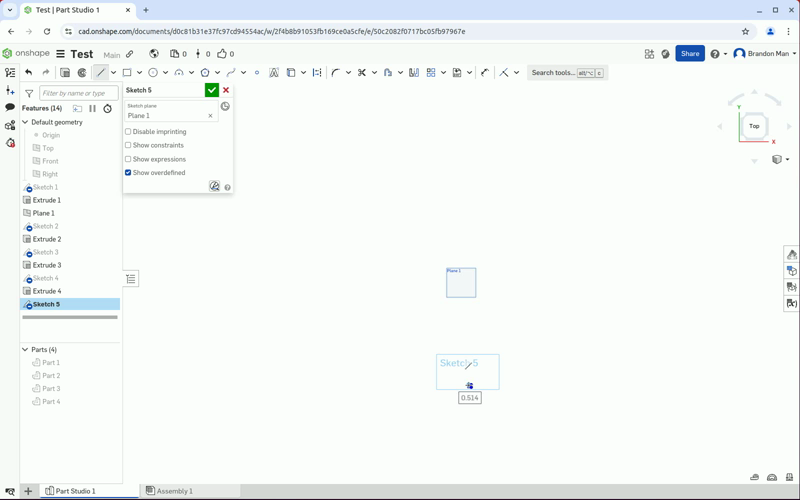
mouse_move(498, 384)
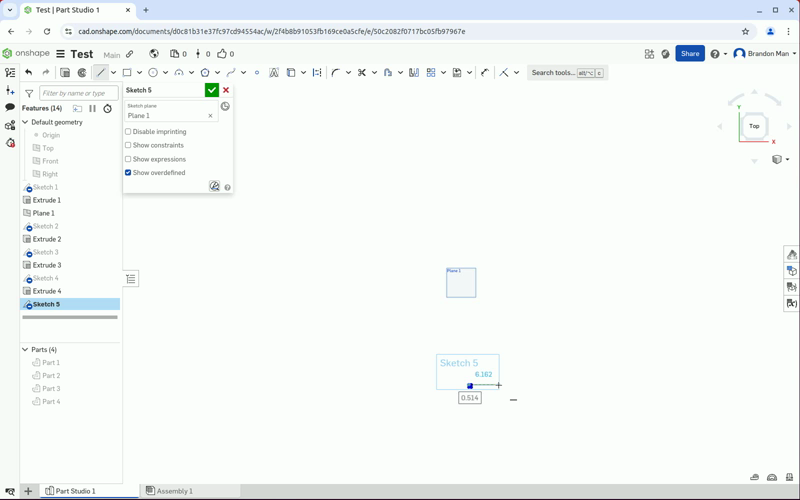
key_down(shift)
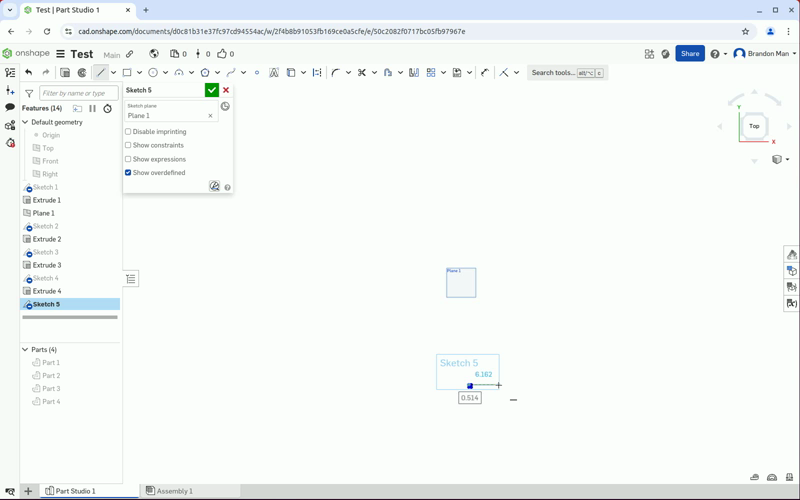
mouse_move(468, 387)
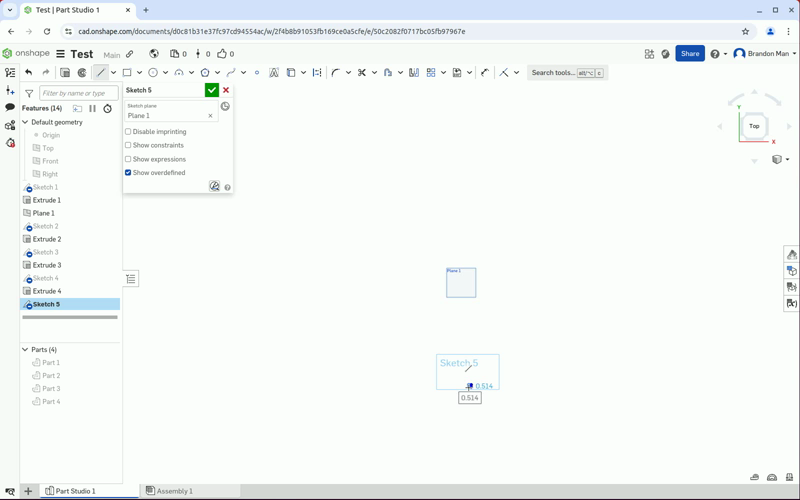
scroll(6)
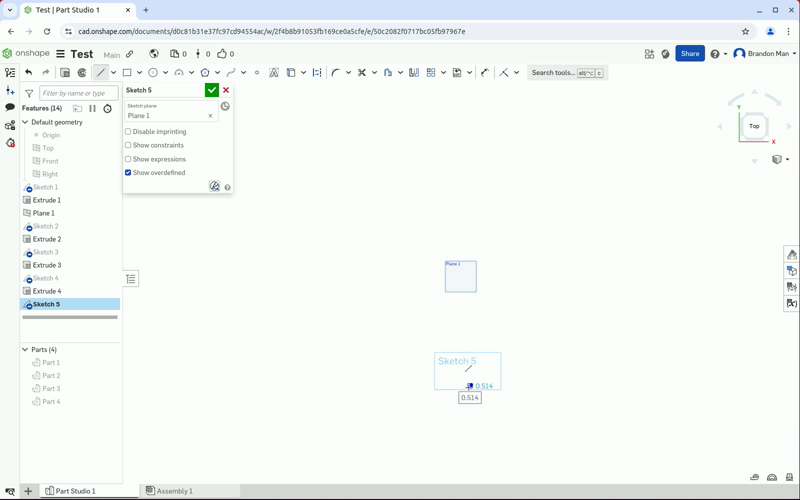
scroll(6)
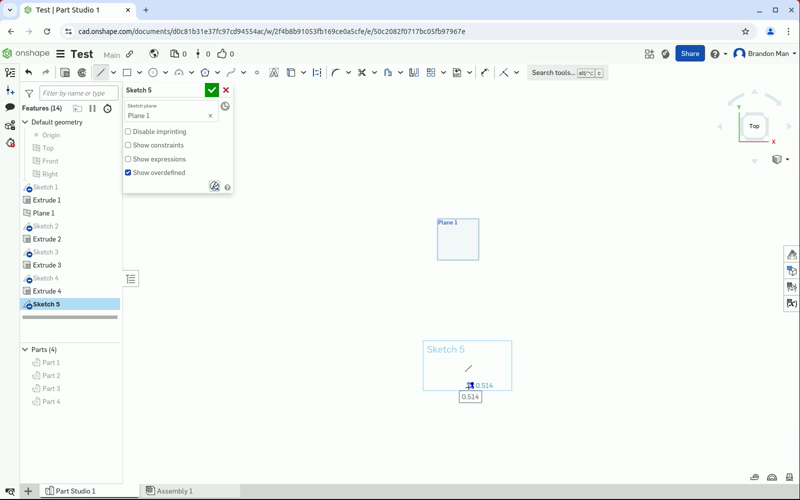
scroll(6)
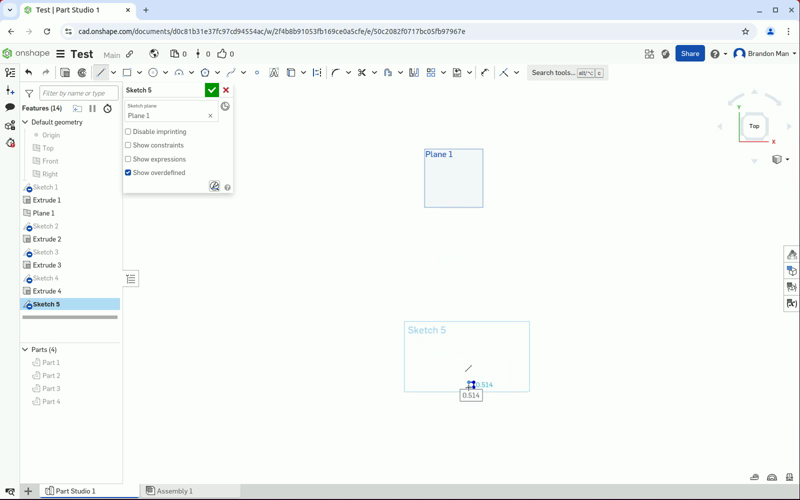
scroll(6)
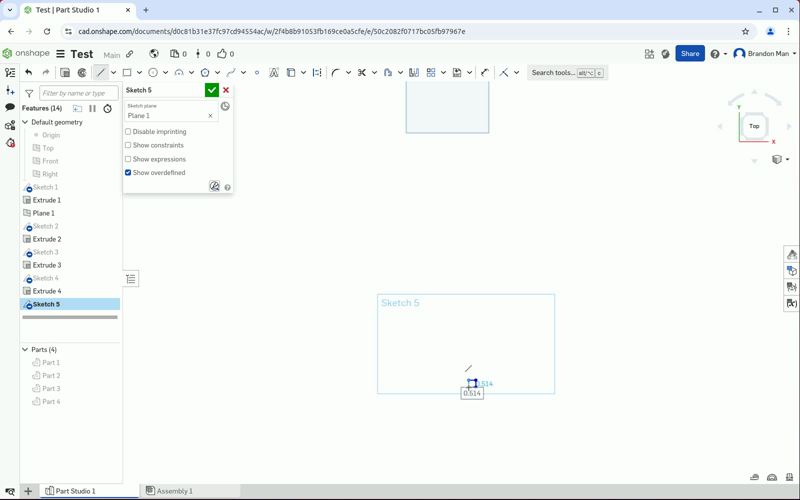
scroll(6)
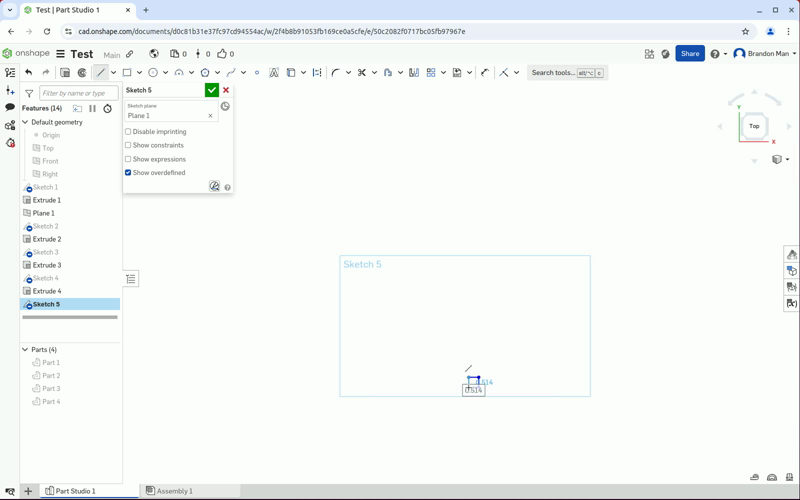
scroll(6)
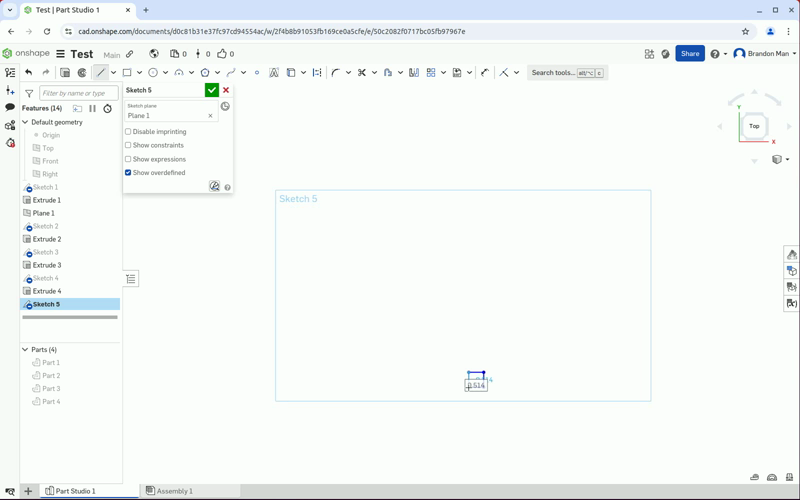
scroll(6)
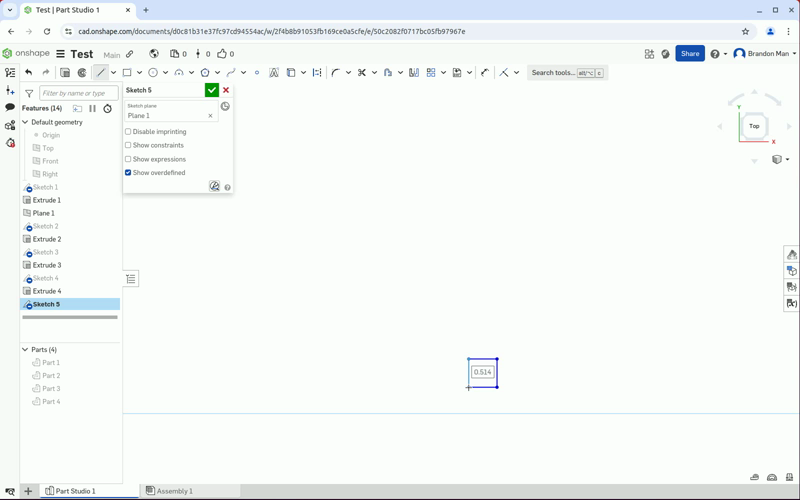
key_up(shift)
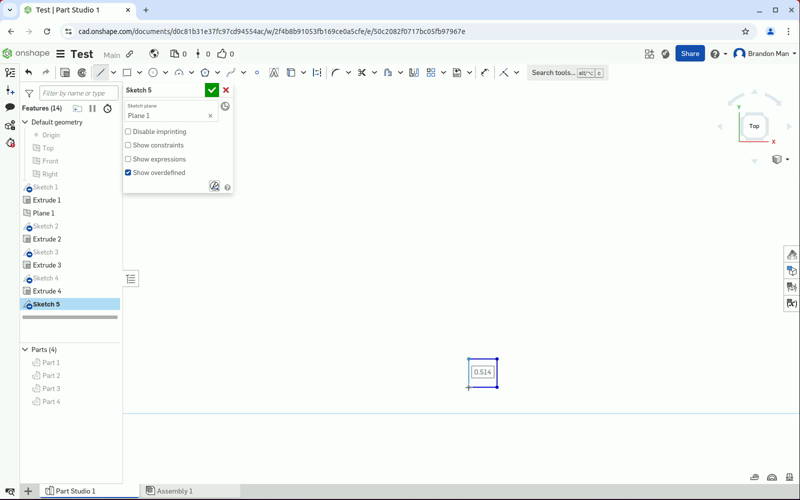
click(468, 387)
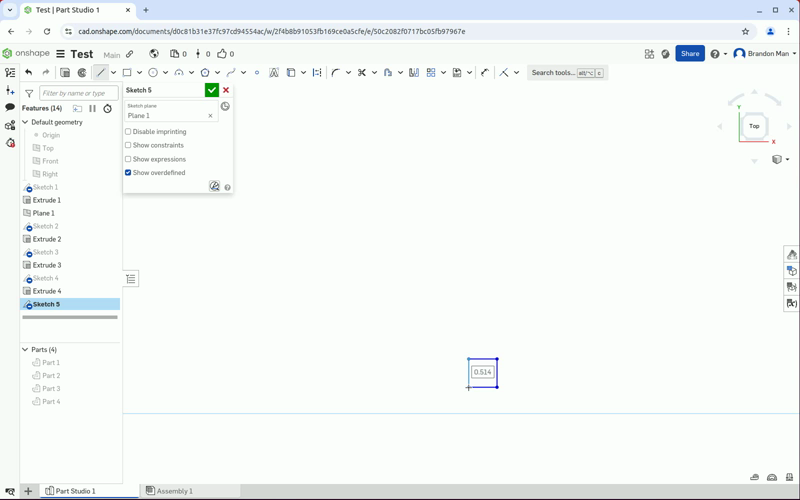
scroll(-6)
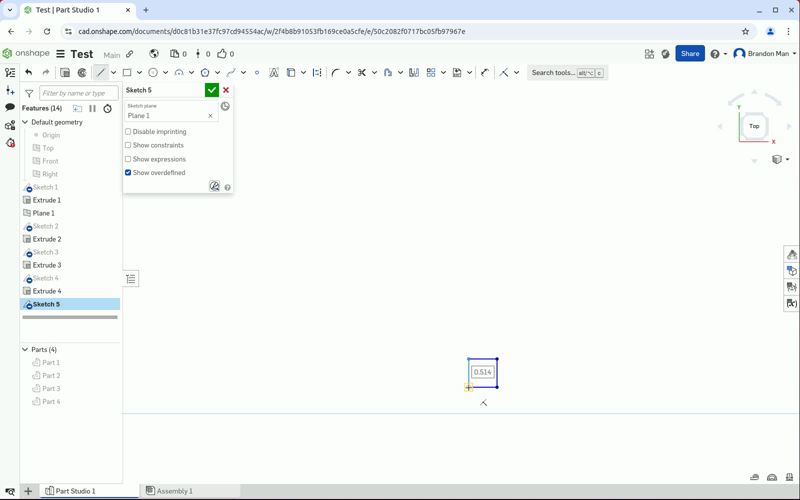
scroll(-6)
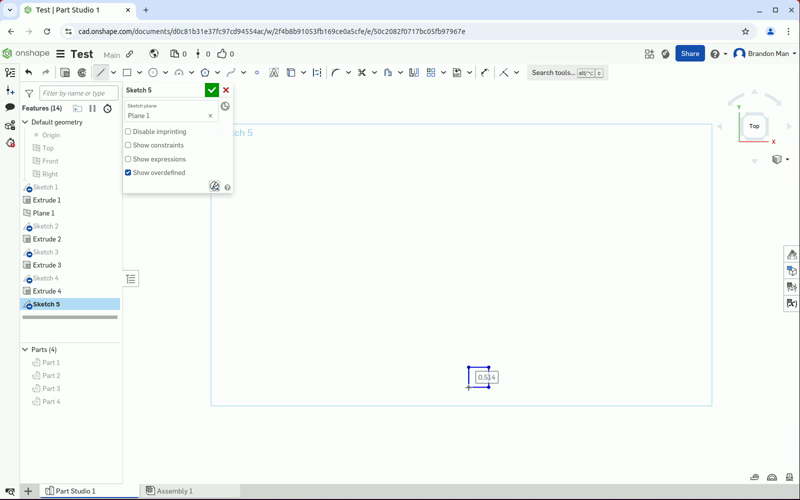
scroll(-6)
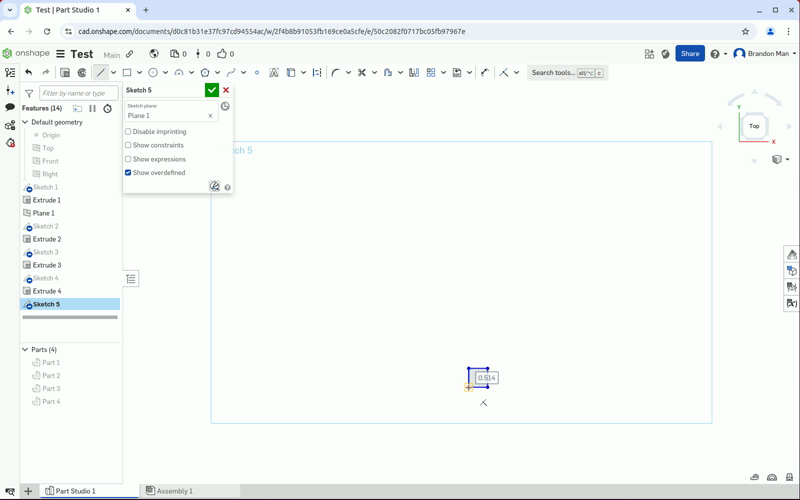
scroll(-6)
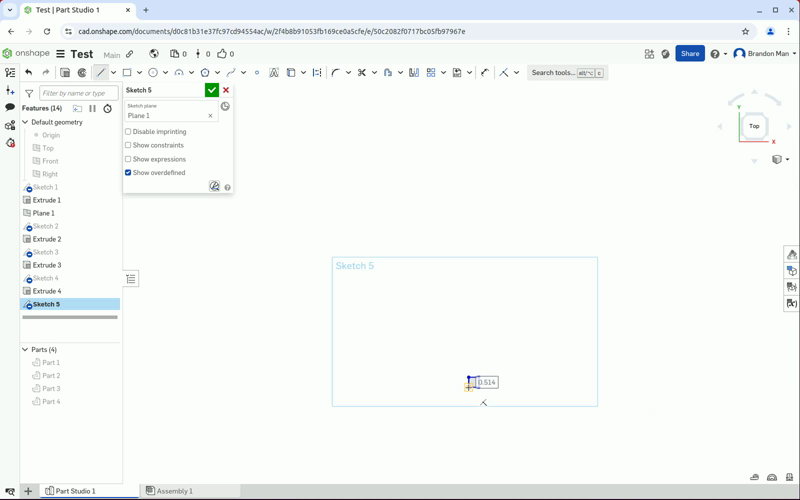
scroll(-6)
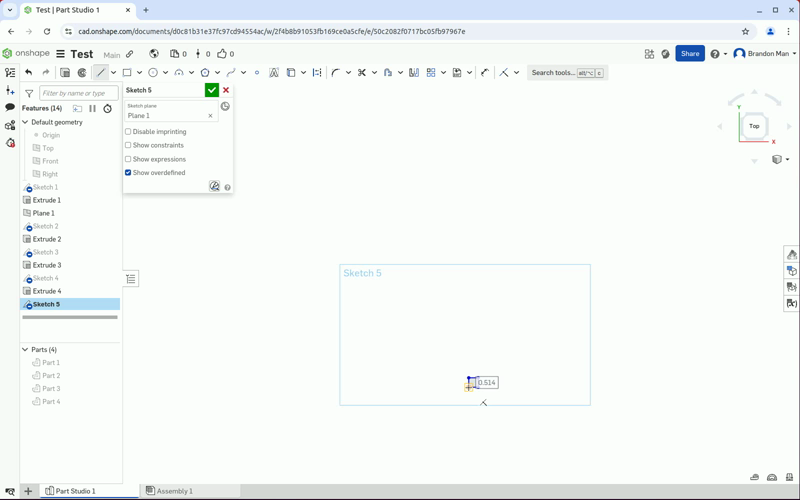
scroll(-6)
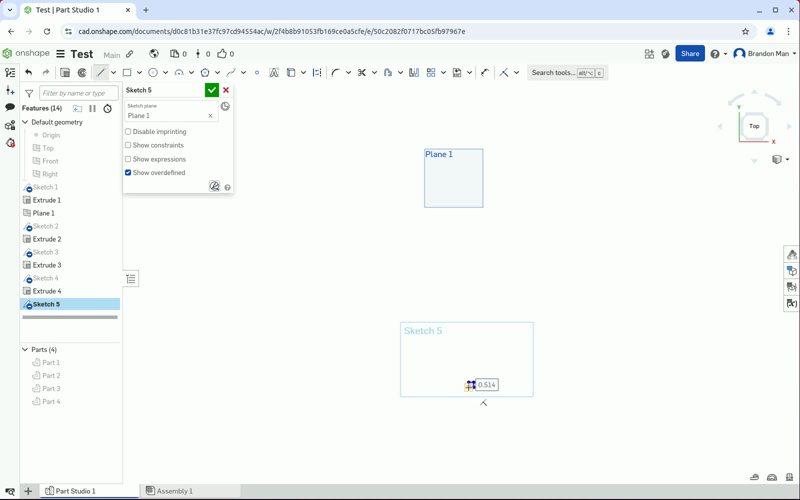
scroll(-6)
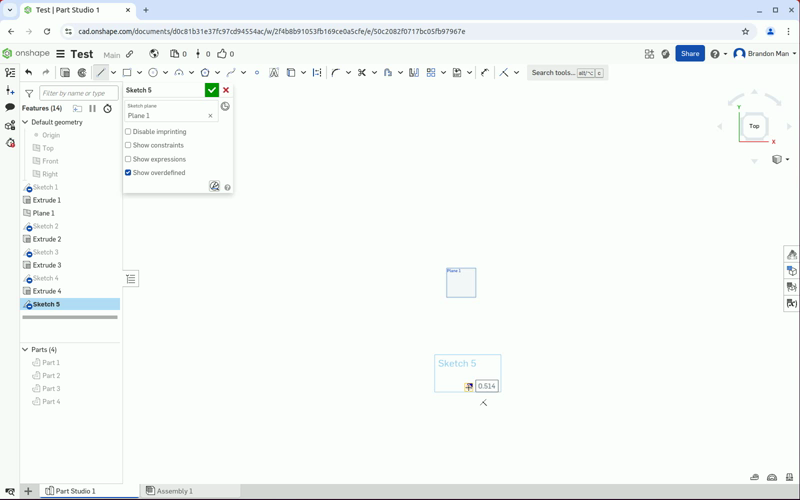
key(esc)
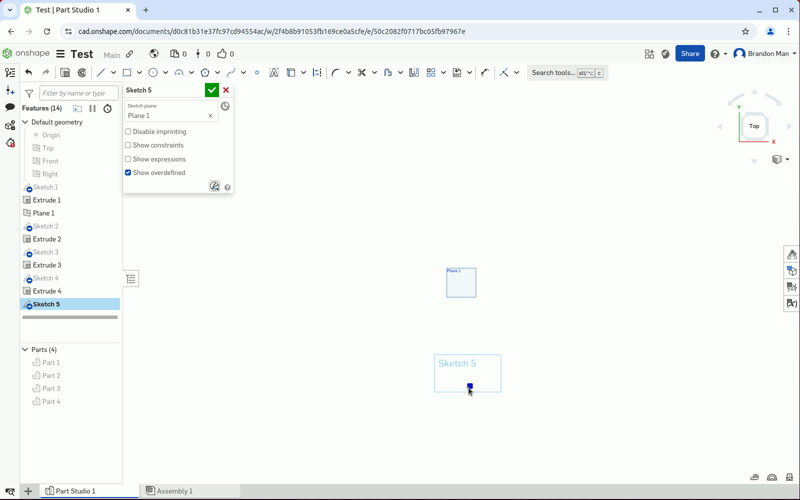
mouse_move(469, 386)
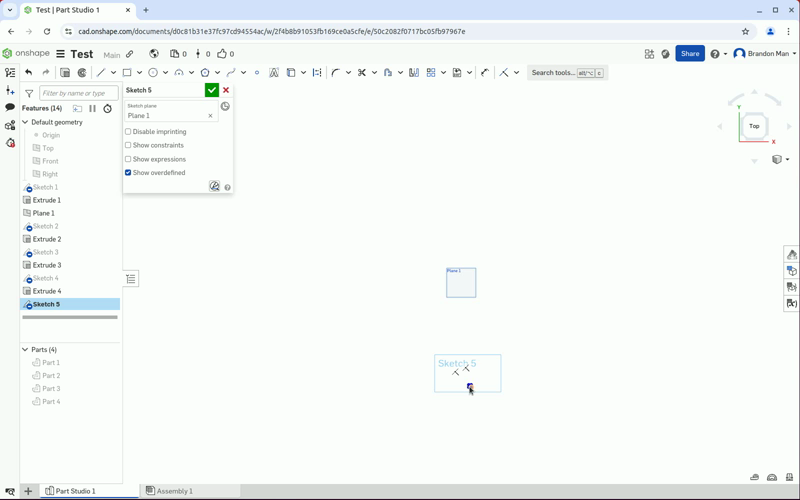
scroll(6)
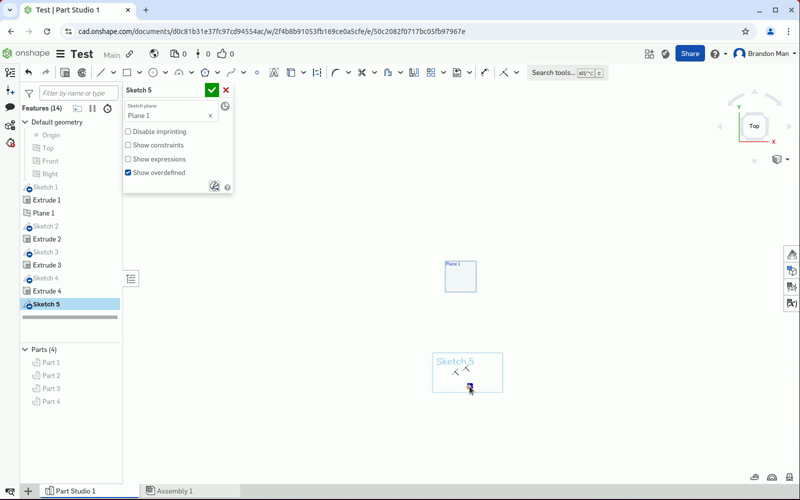
scroll(6)
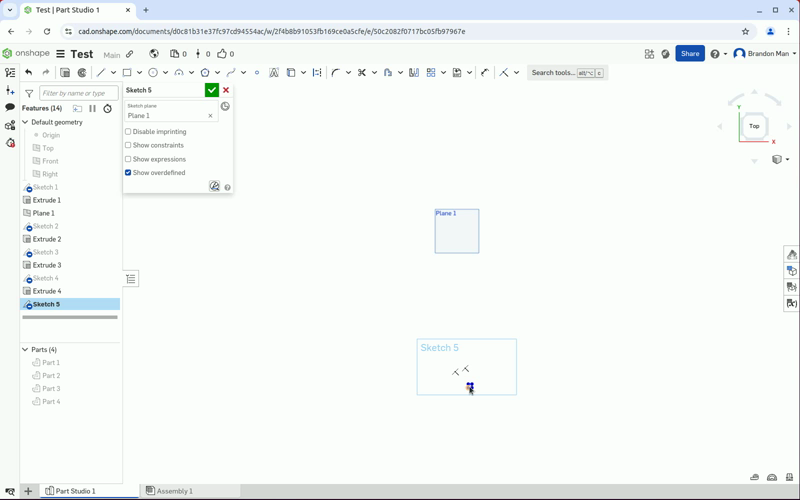
scroll(6)
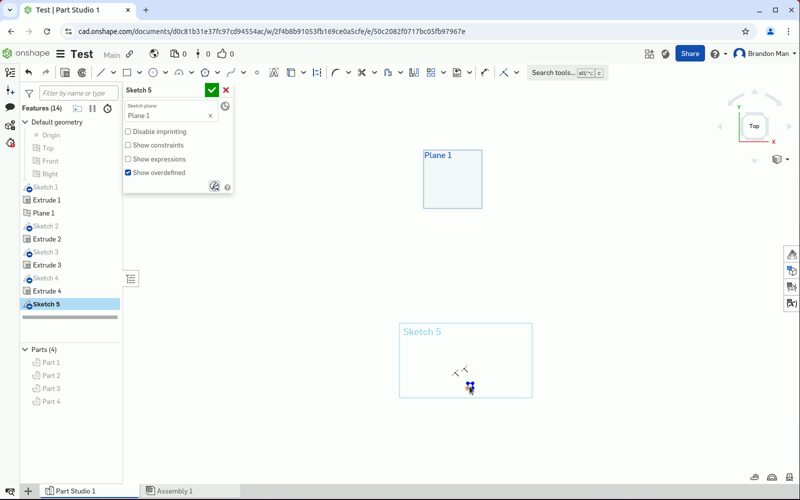
scroll(6)
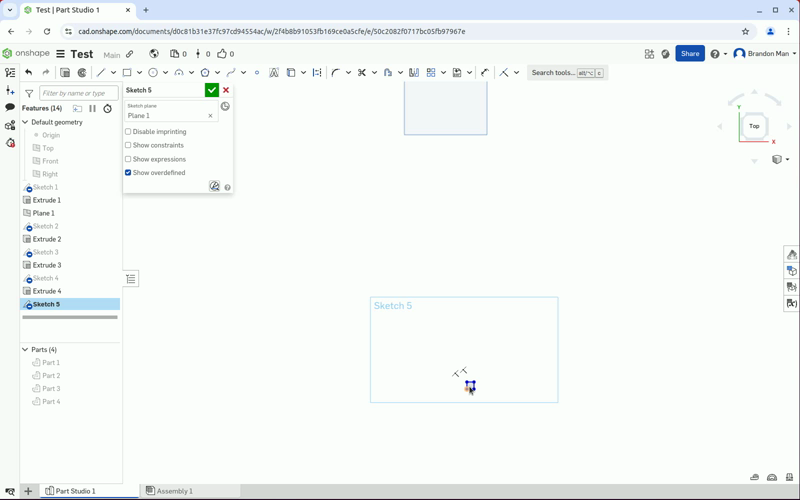
scroll(6)
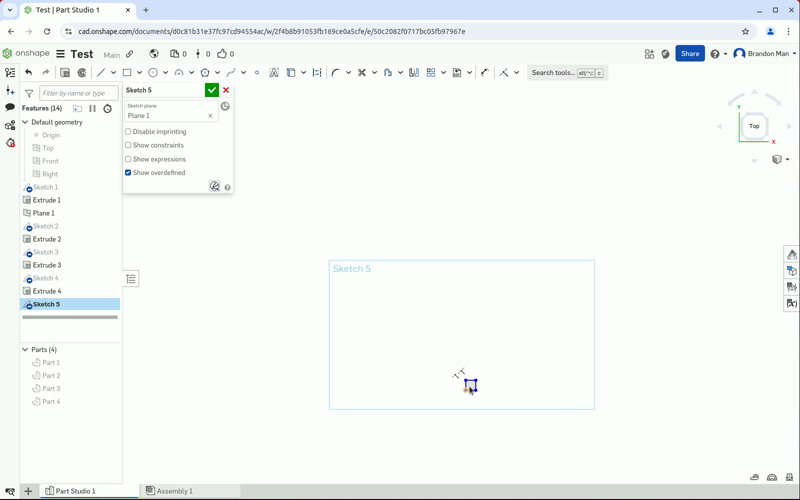
scroll(6)
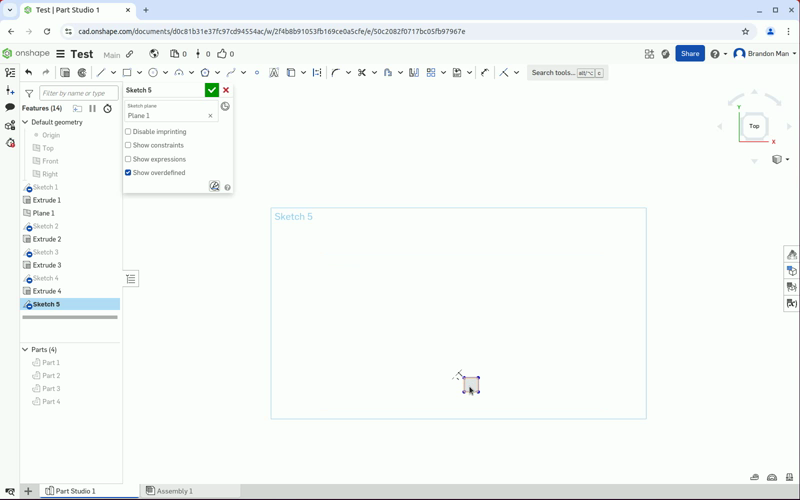
scroll(6)
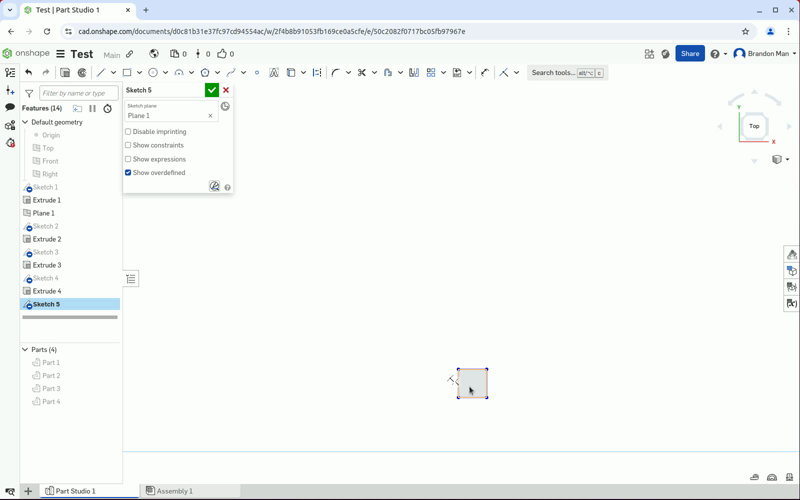
click(469, 386)
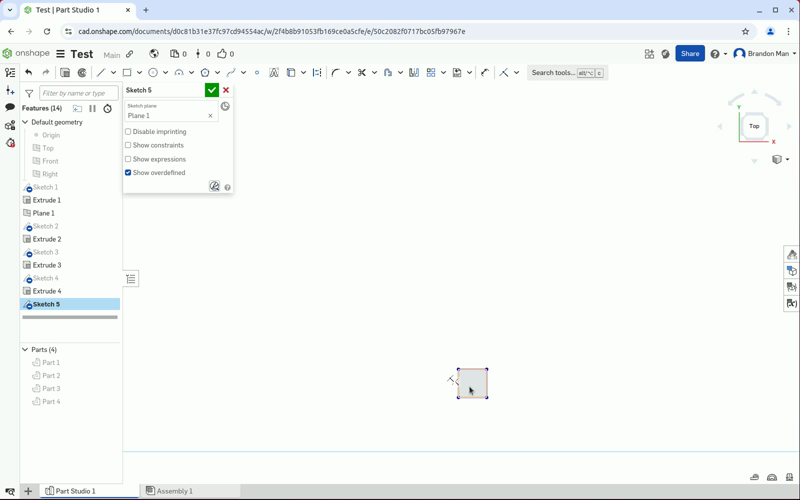
scroll(-6)
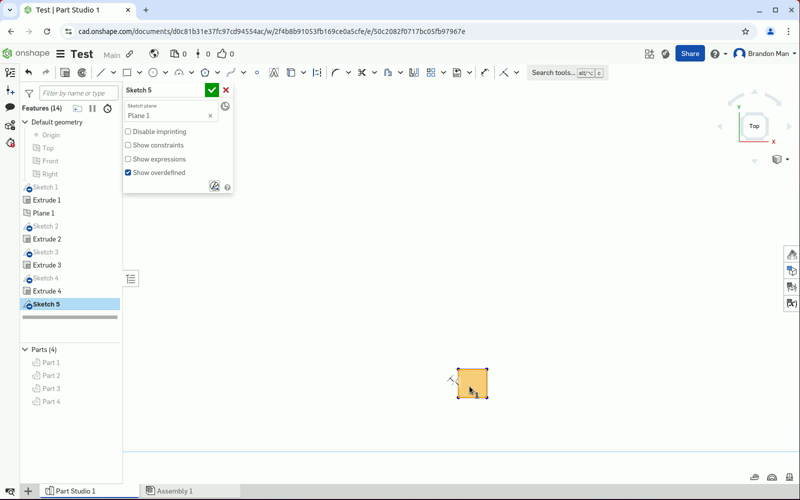
scroll(-6)
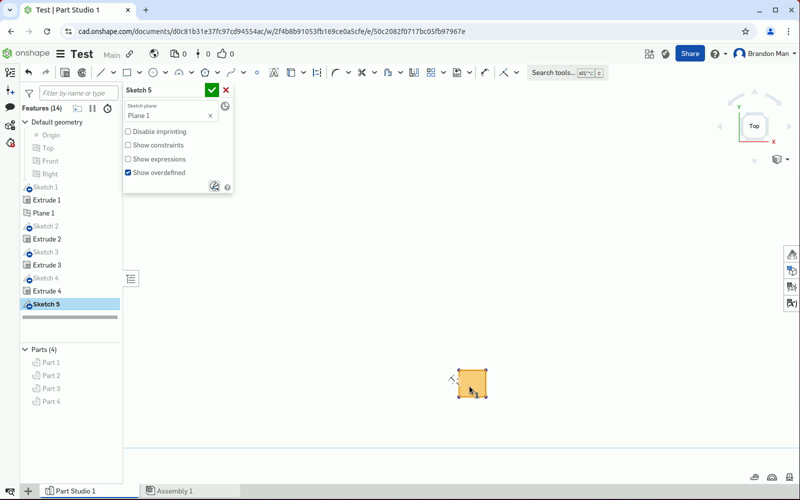
scroll(-6)
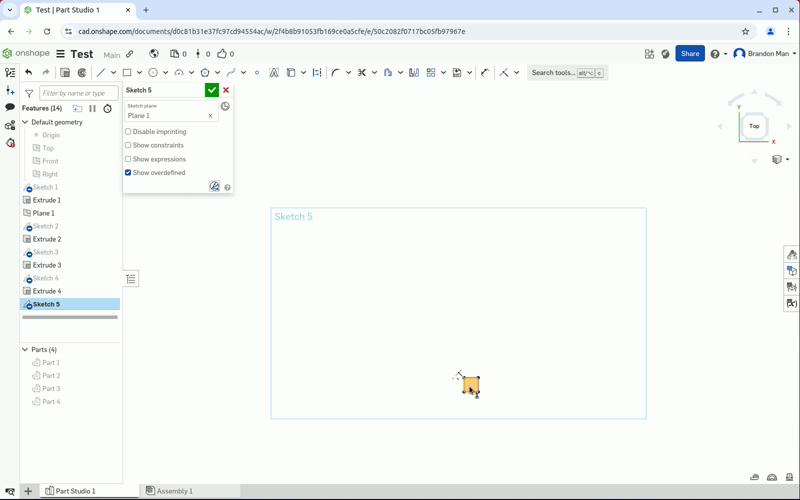
scroll(-6)
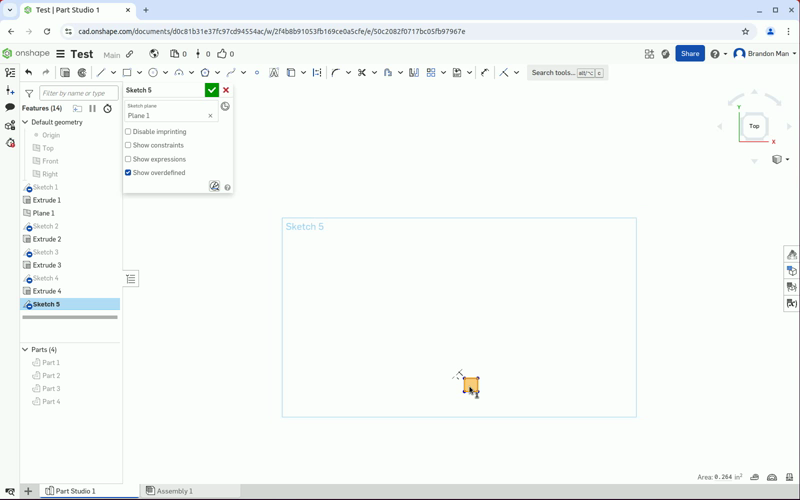
scroll(-6)
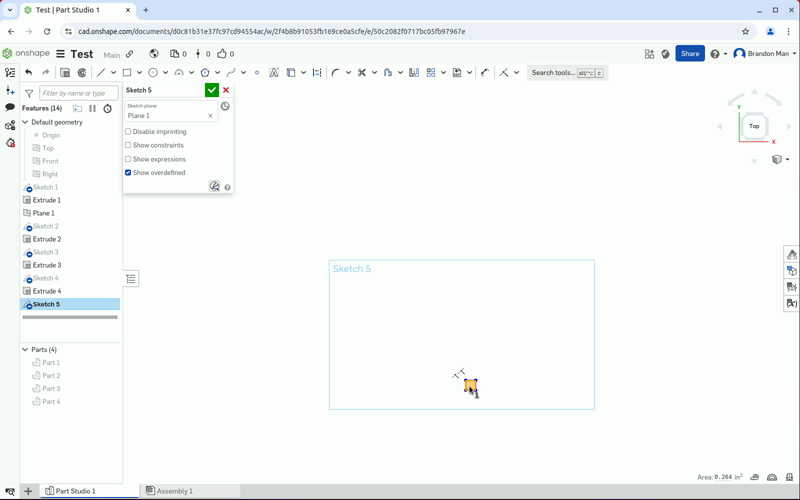
scroll(-6)
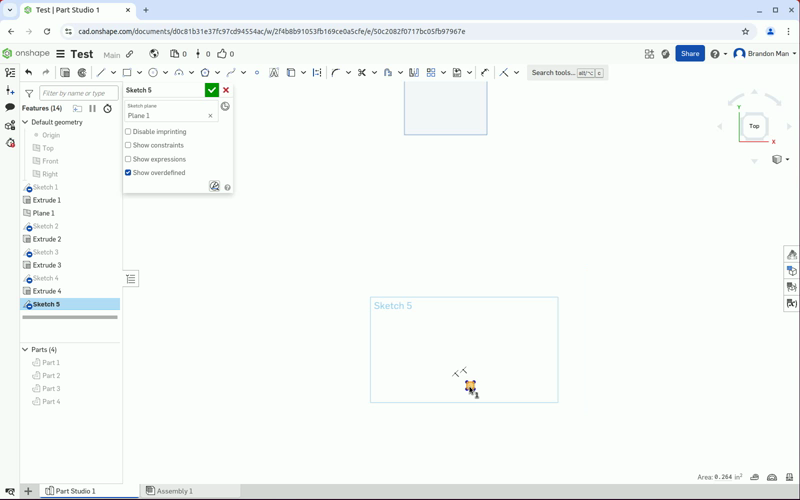
scroll(-6)
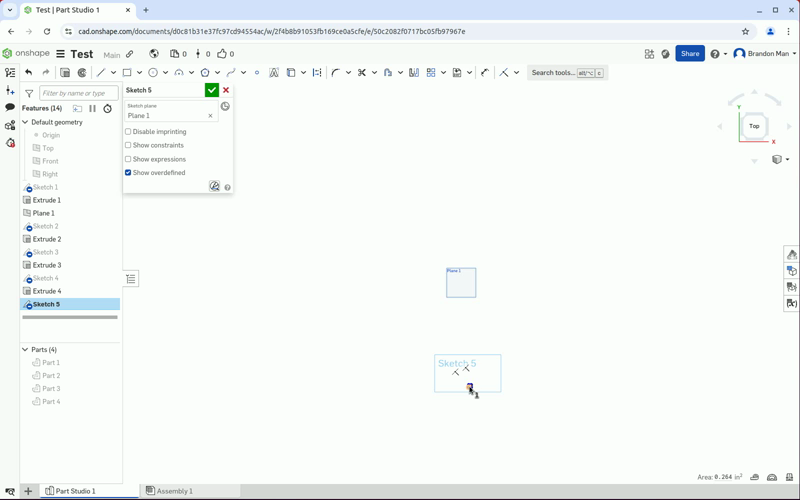
mouse_move(73, 352)
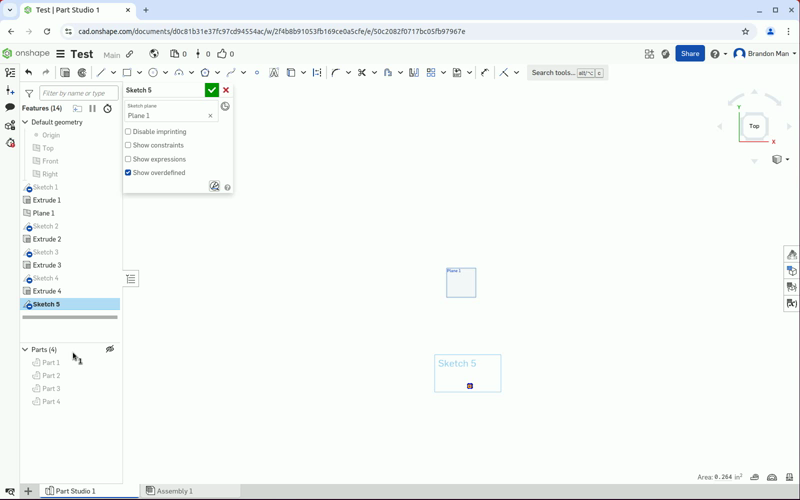
key(shift+y)
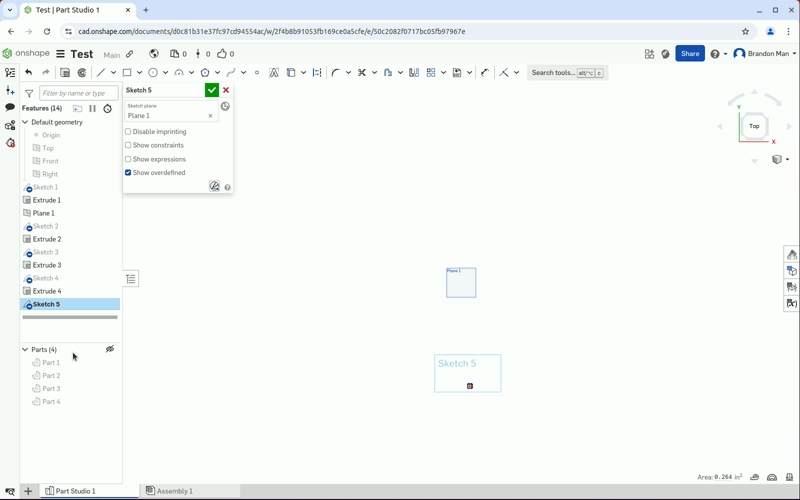
key(shift+e)
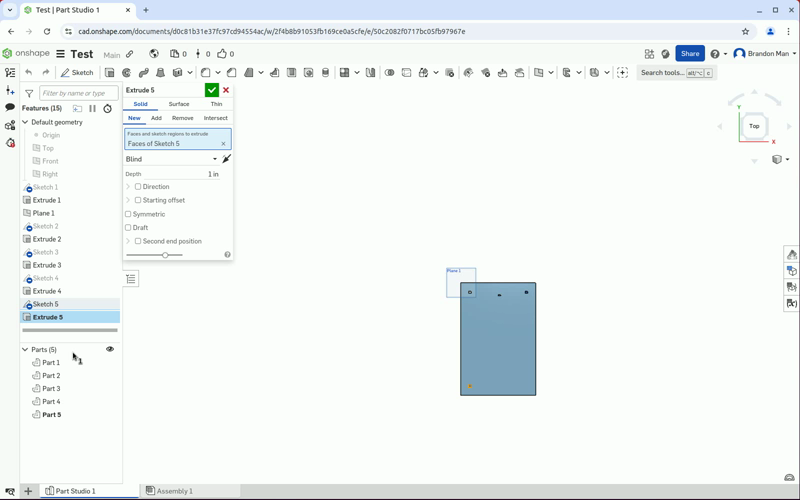
mouse_move(143, 106)
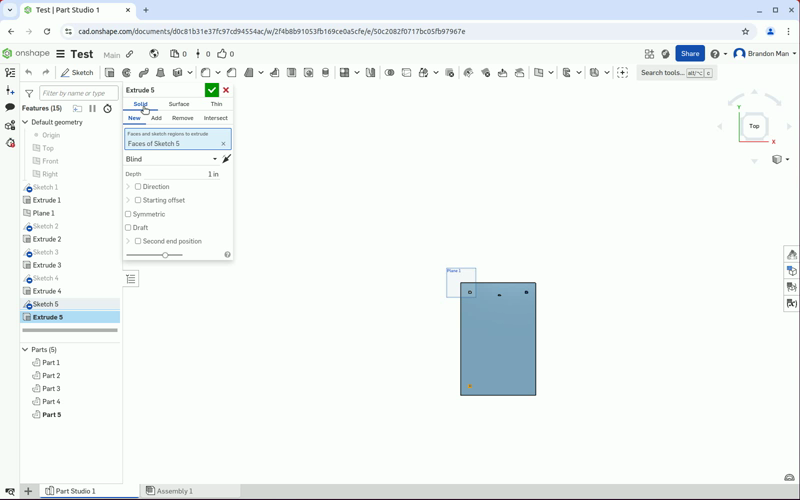
click(143, 106)
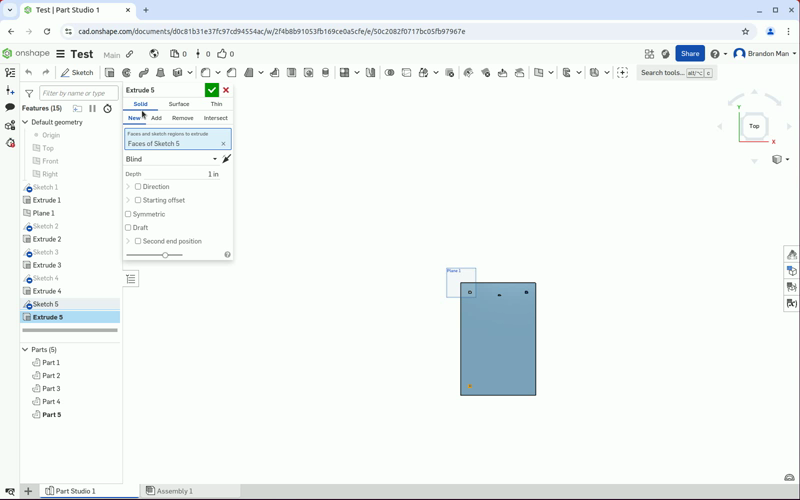
mouse_move(137, 120)
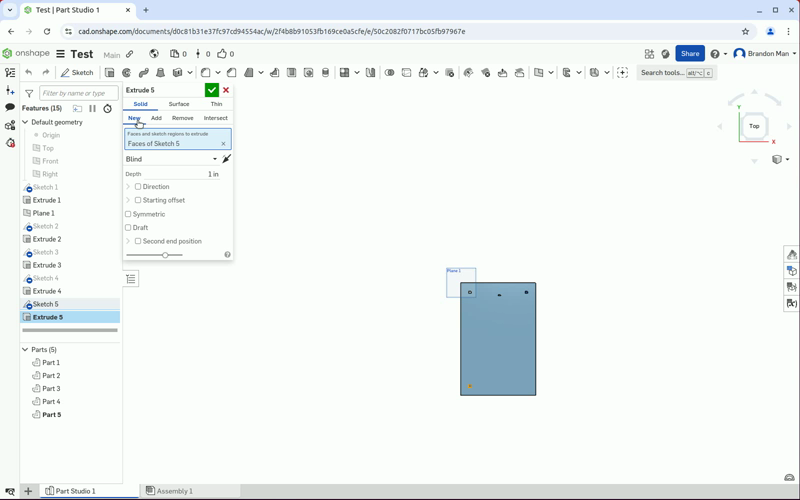
click(137, 120)
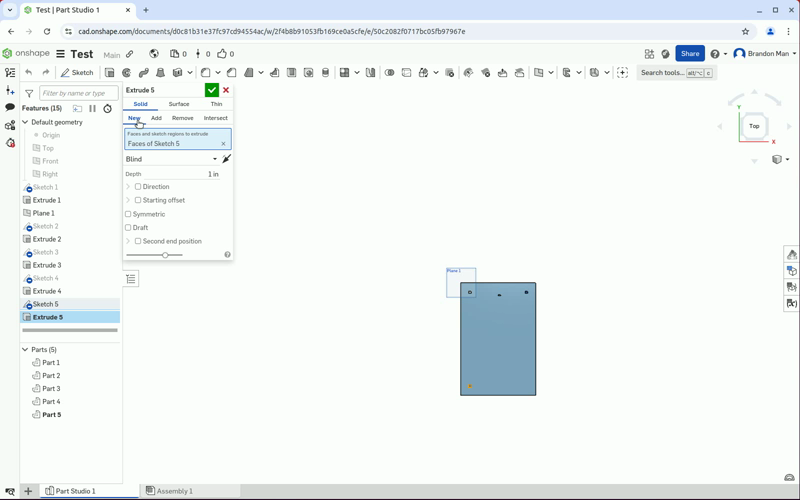
key(tab, 4)
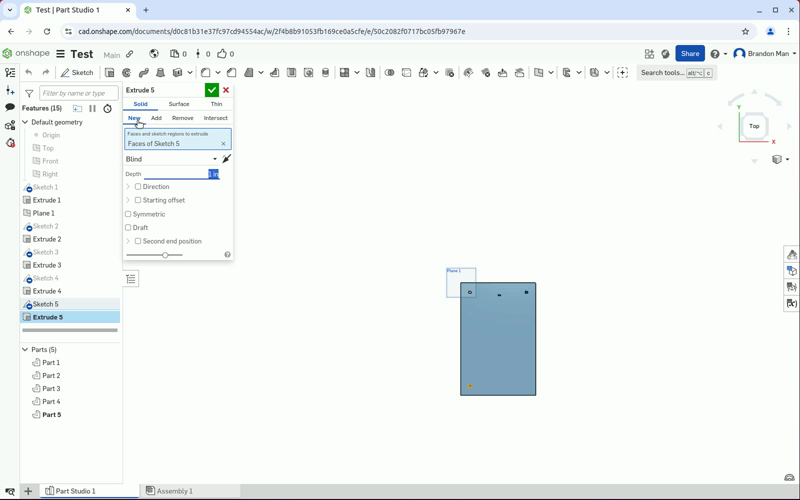
text(3.37)
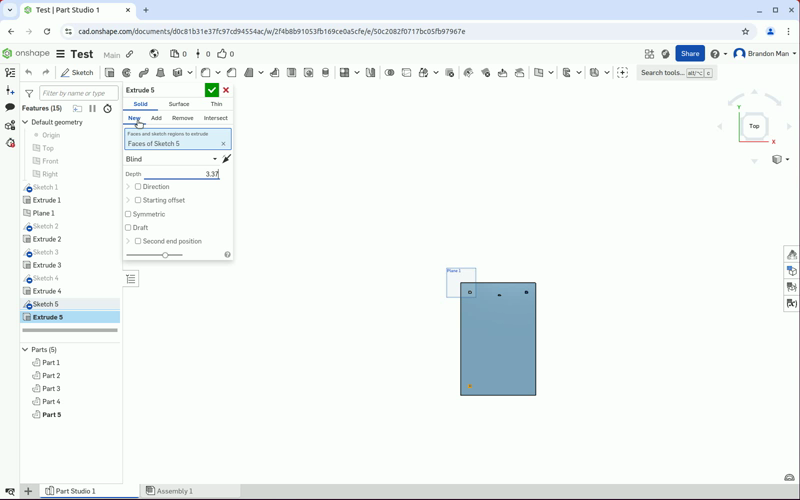
key(enter)
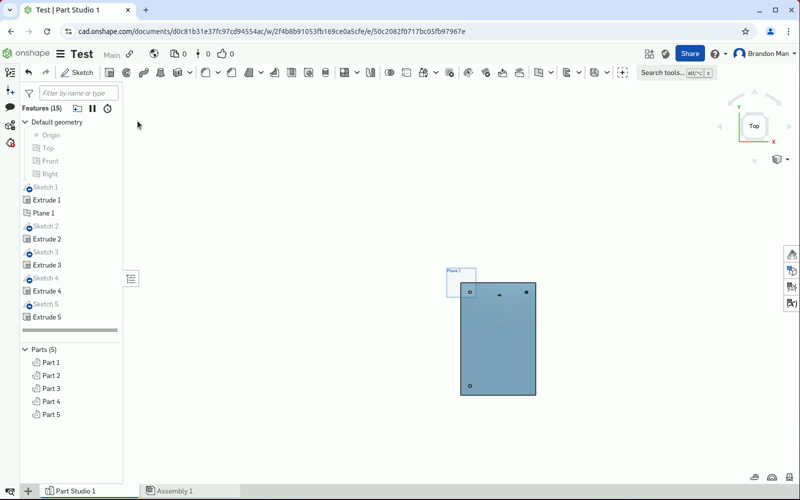
key(shift+h)
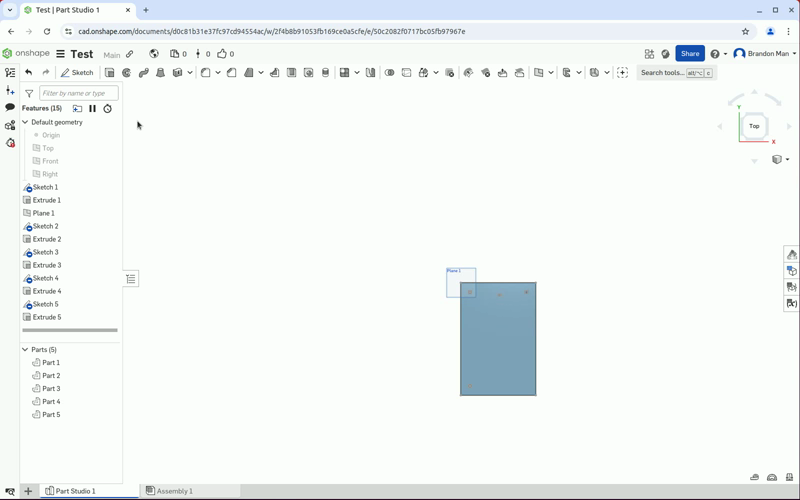
key(shift+h)
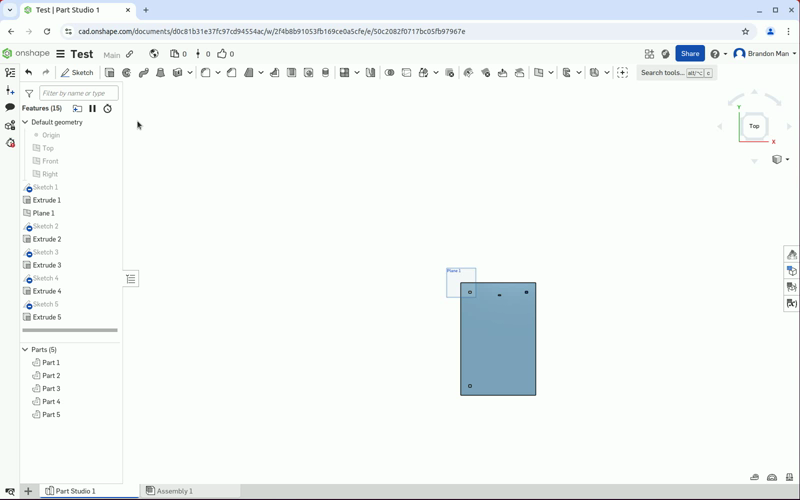
mouse_move(73, 189)
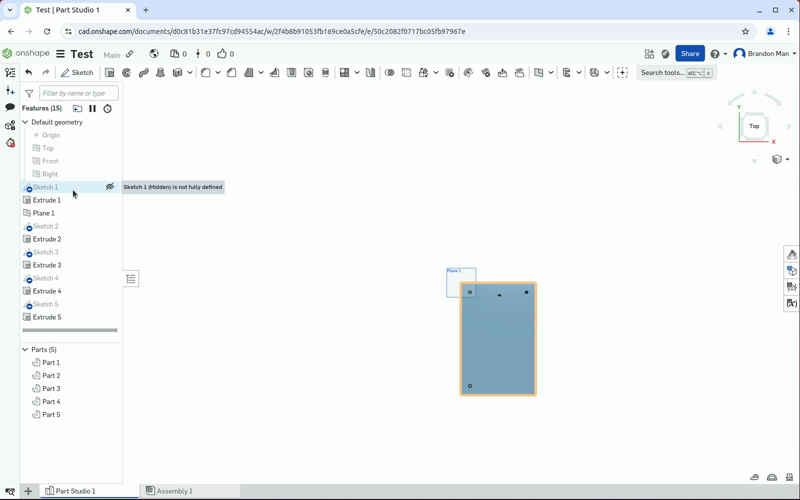
click(73, 189)
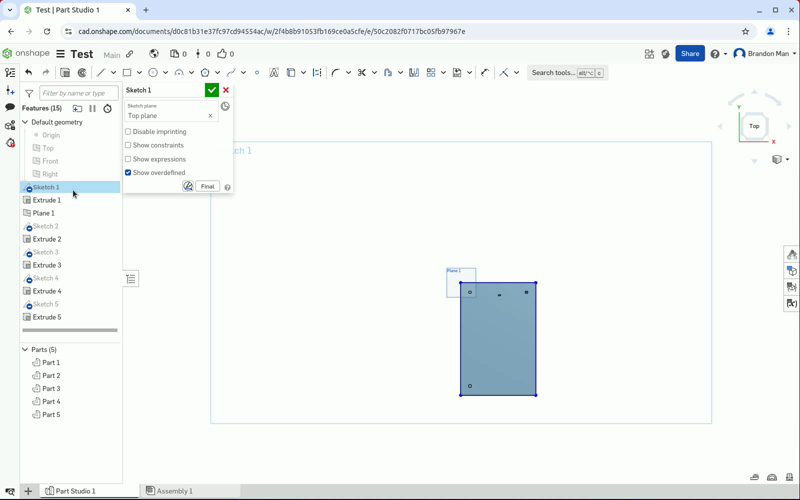
mouse_move(229, 92)
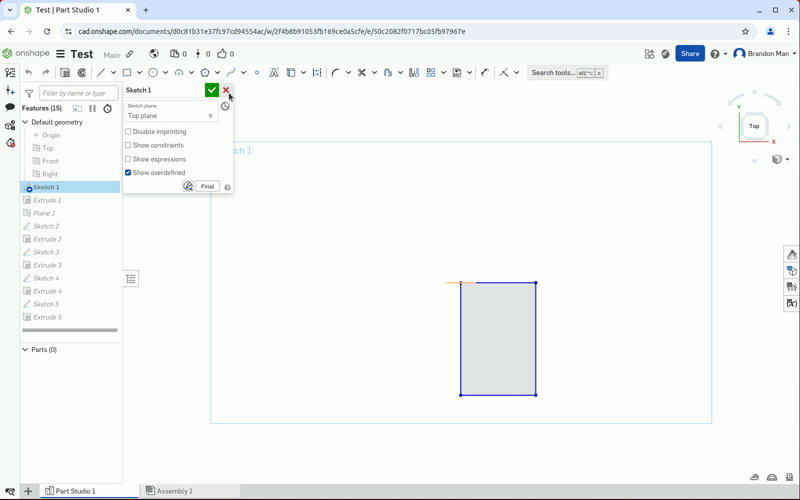
click(229, 92)
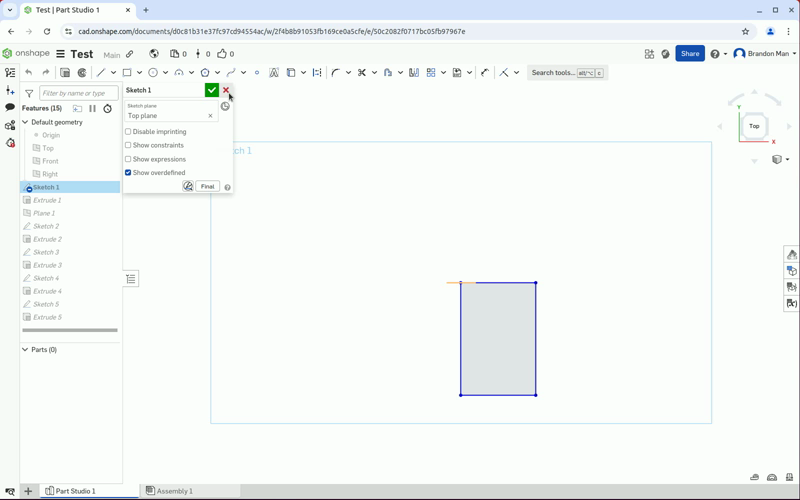
key(shift+s)
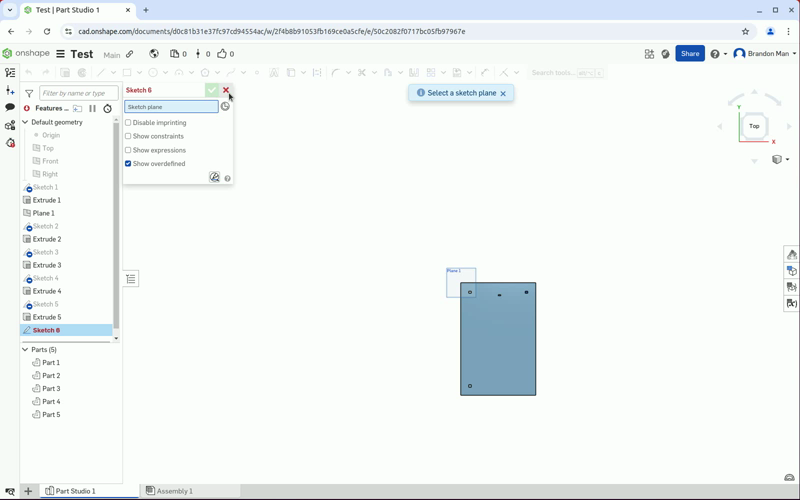
mouse_move(69, 215)
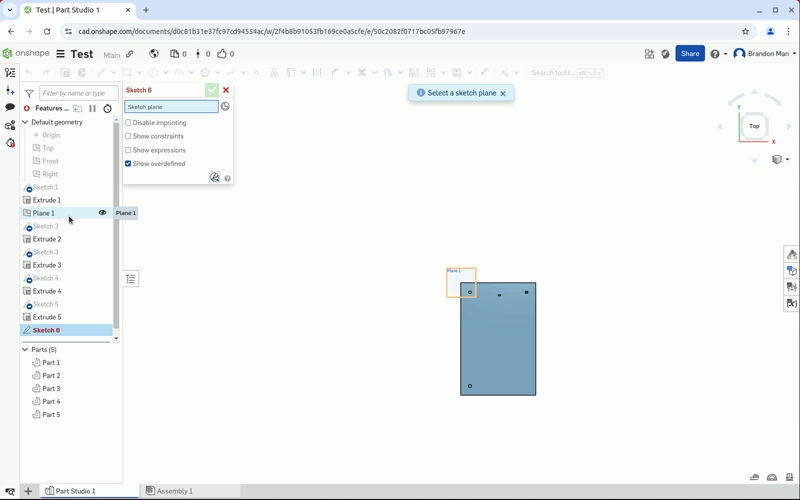
click(69, 215)
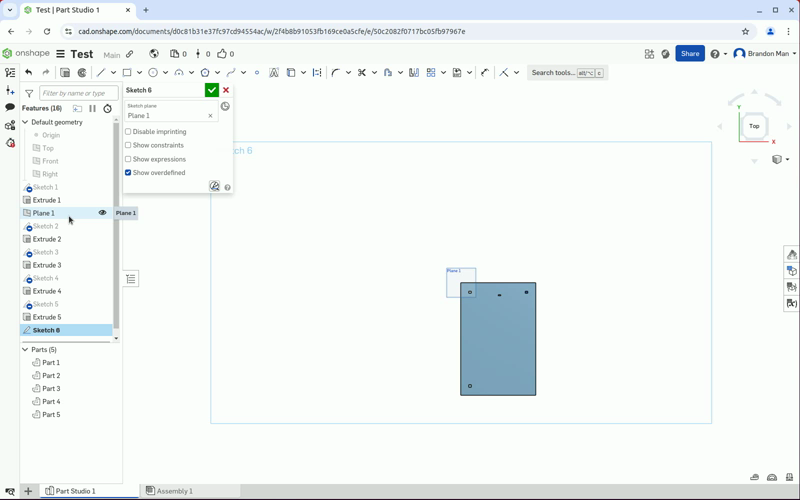
mouse_move(73, 352)
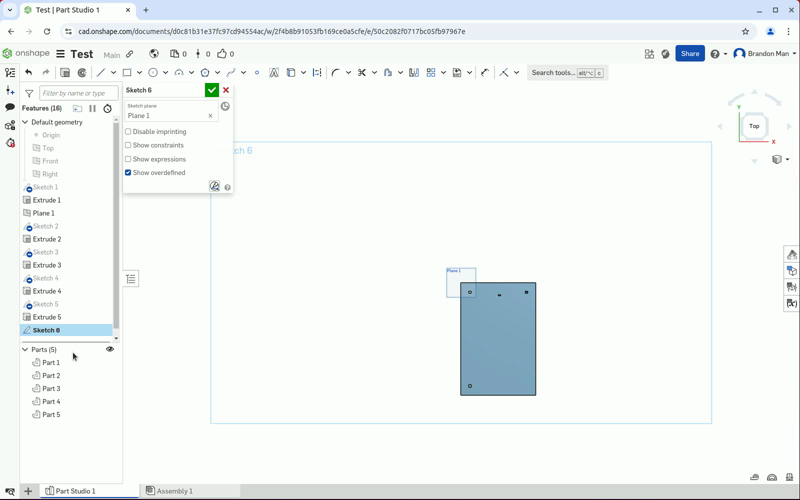
key(y)
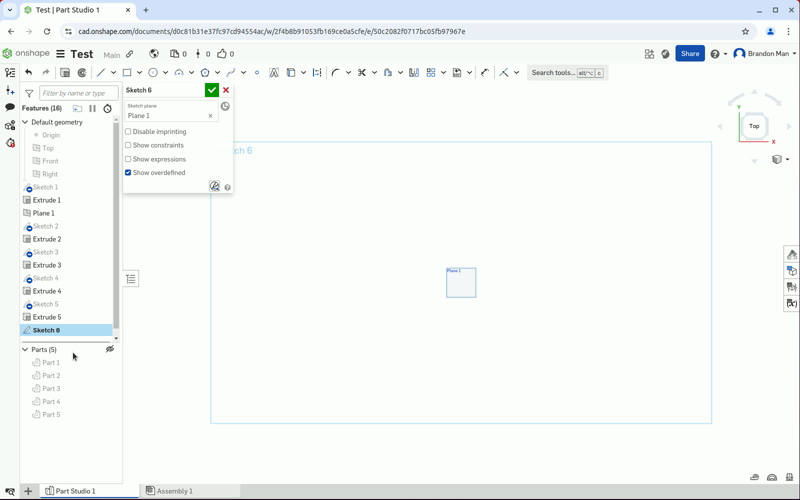
key(l)
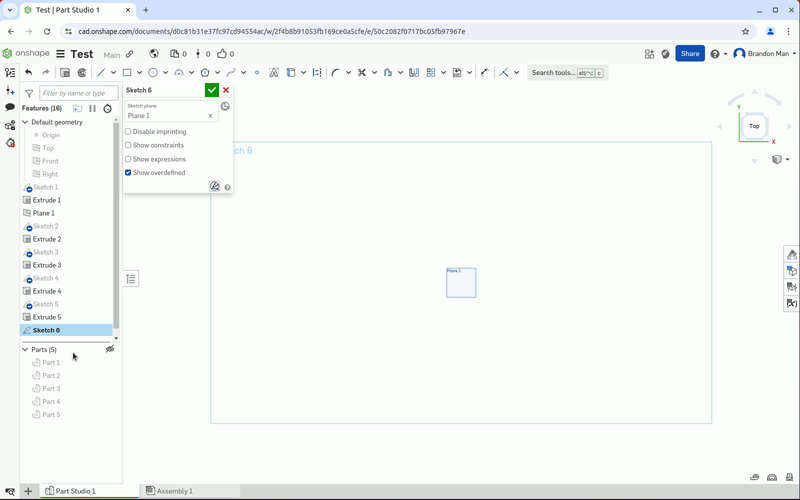
key_down(shift)
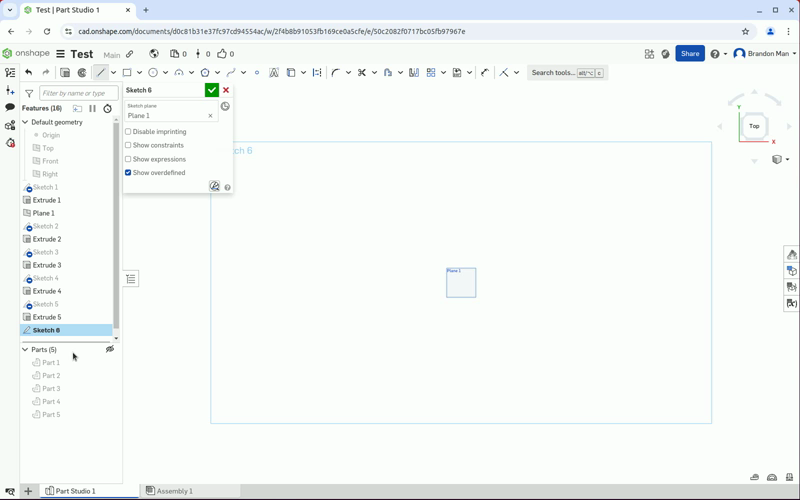
mouse_move(525, 387)
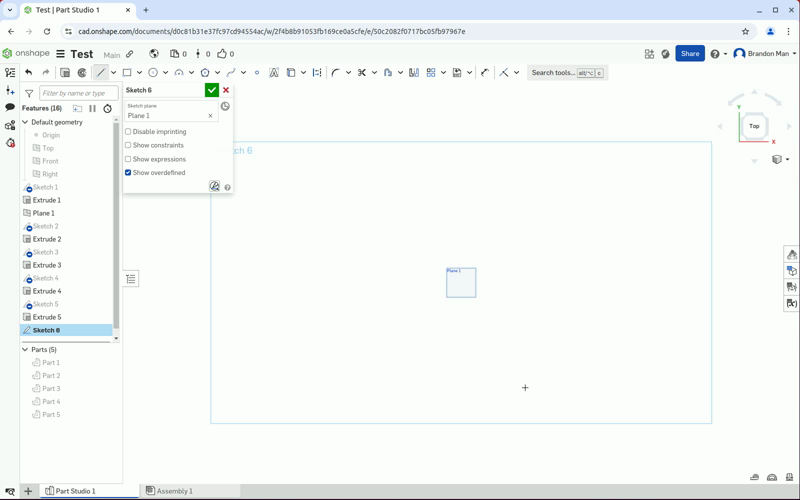
click(525, 387)
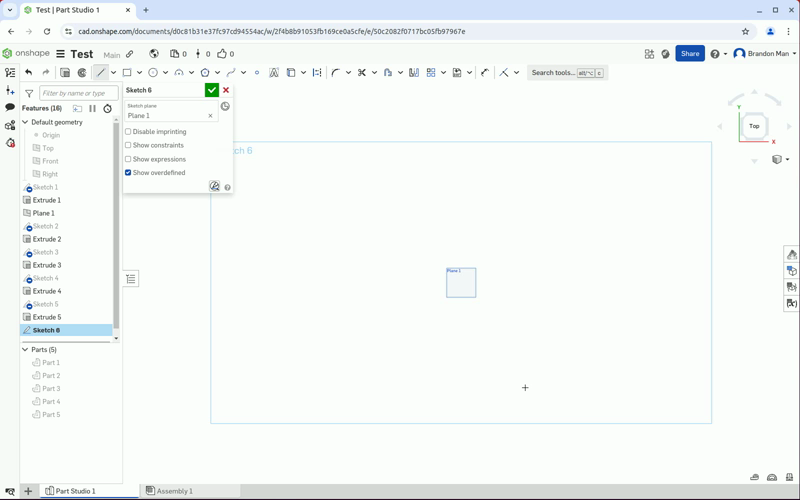
key_up(shift)
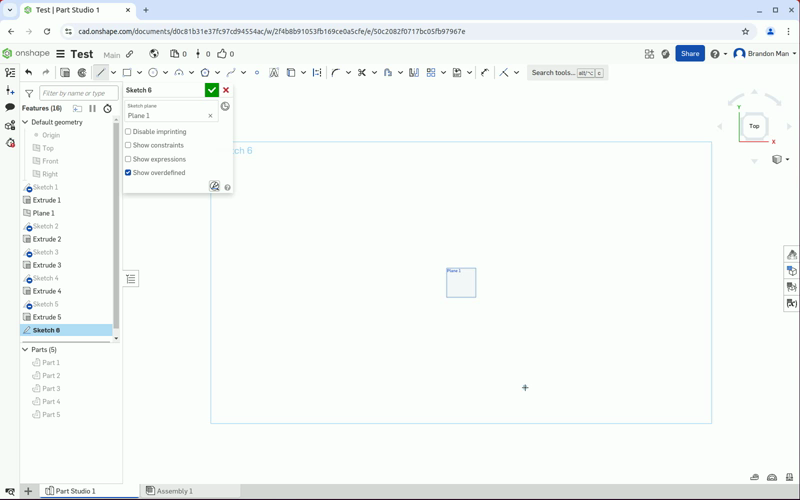
key_down(shift)
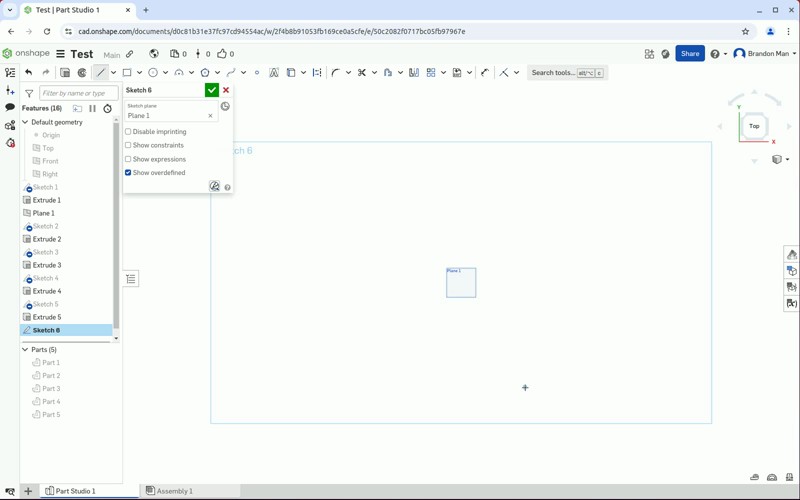
mouse_move(555, 387)
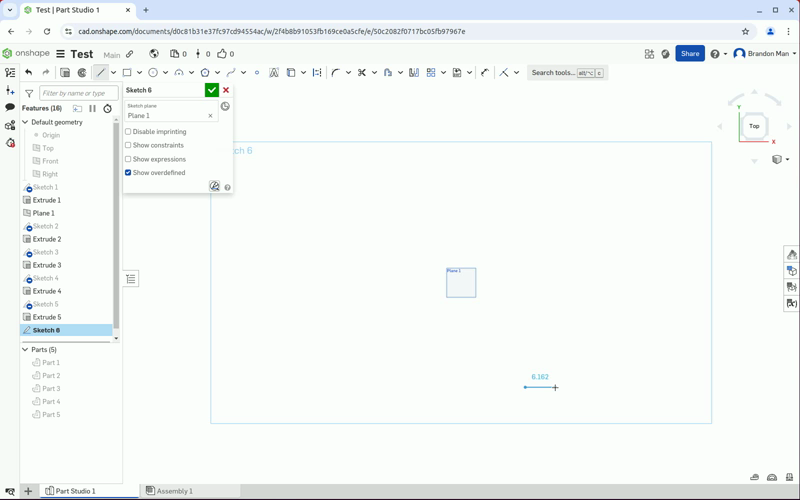
mouse_move(527, 387)
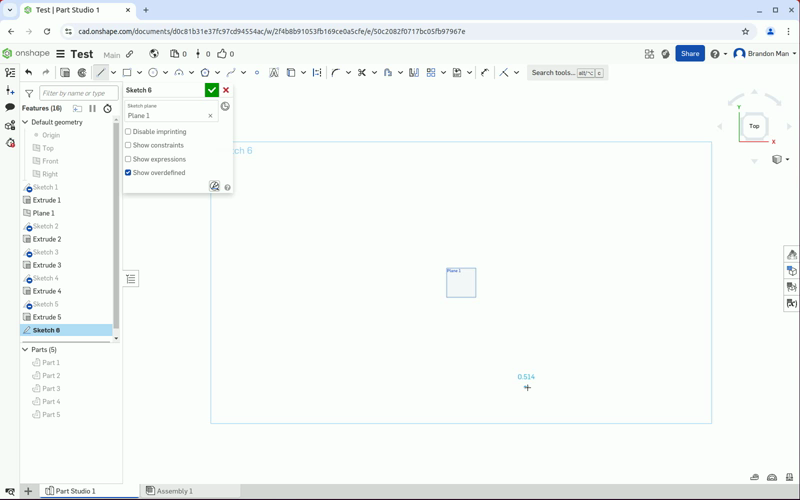
scroll(6)
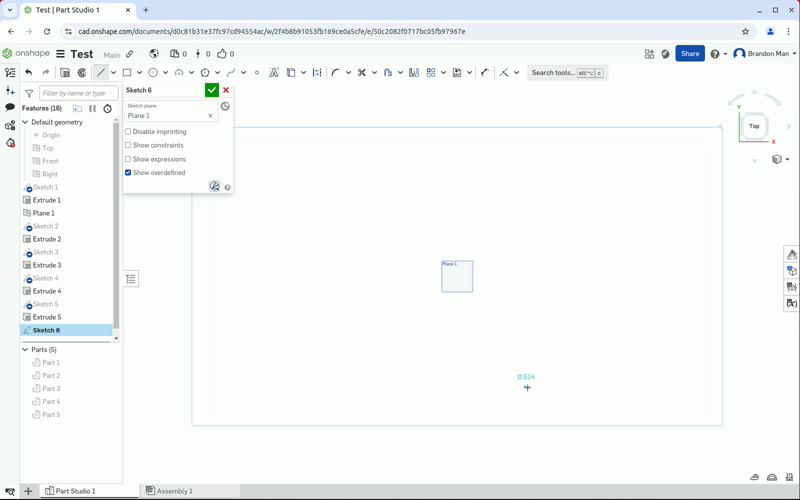
scroll(6)
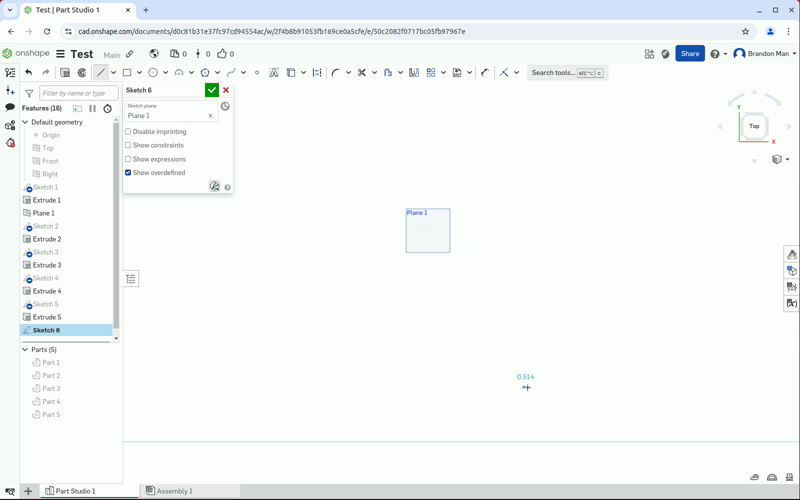
scroll(6)
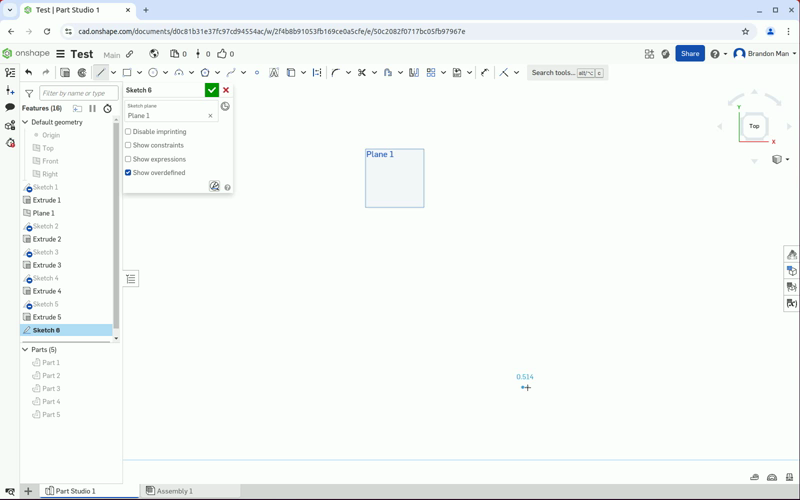
scroll(6)
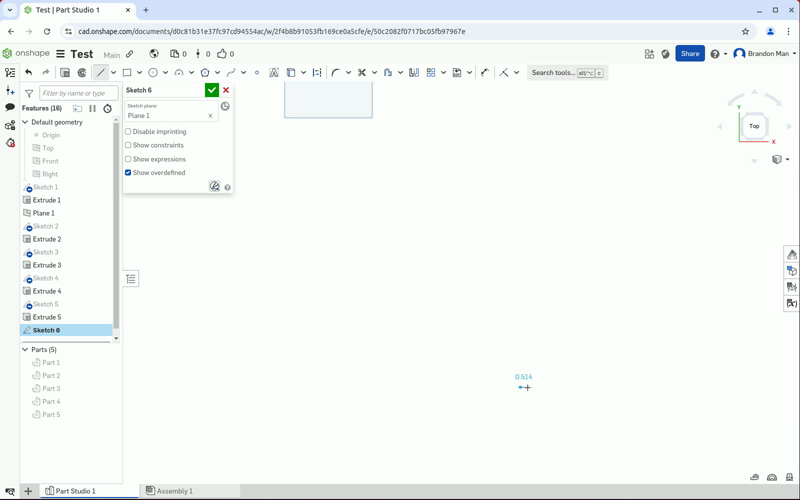
scroll(6)
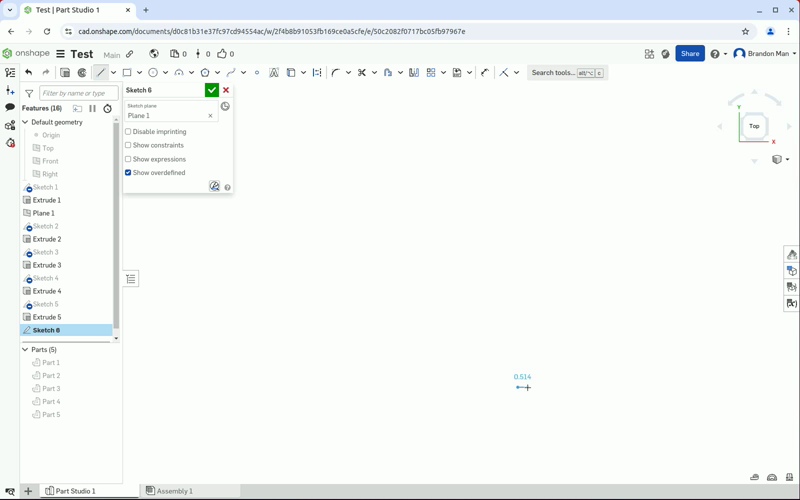
scroll(6)
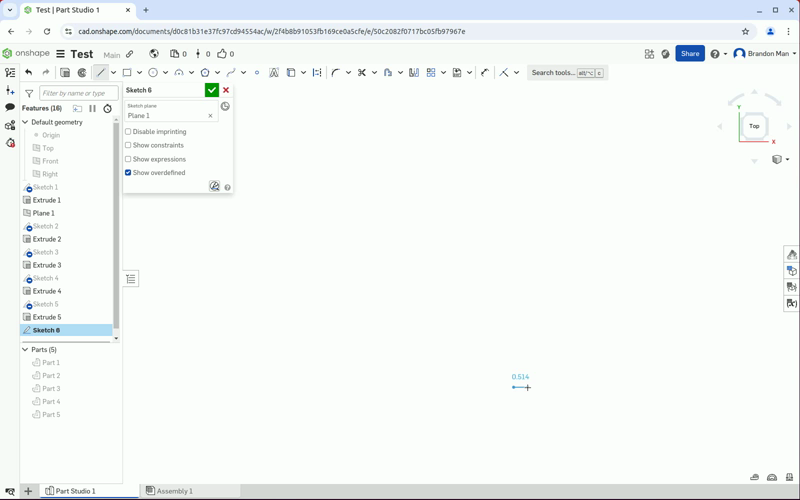
scroll(6)
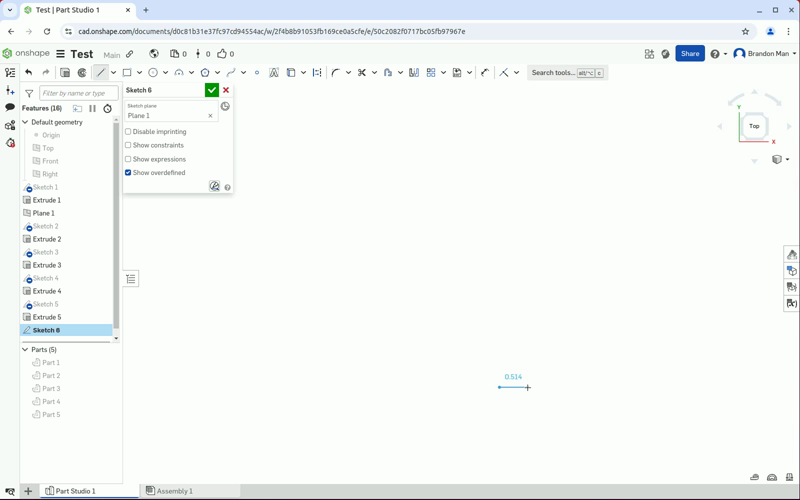
click(527, 387)
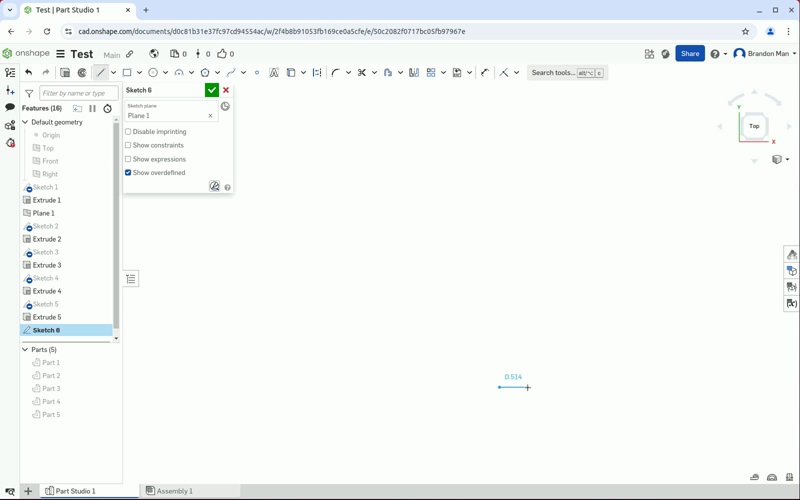
scroll(-6)
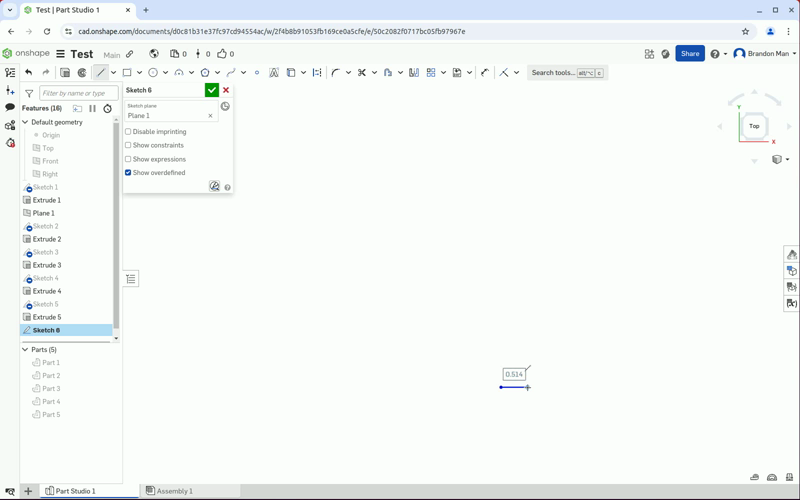
scroll(-6)
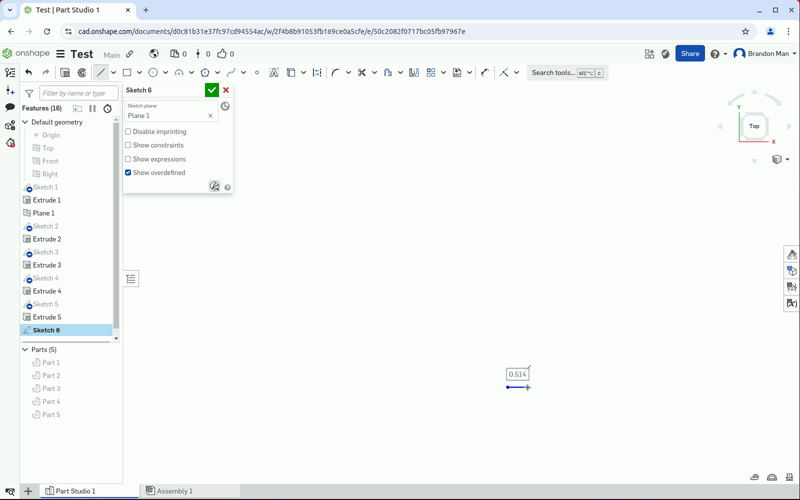
scroll(-6)
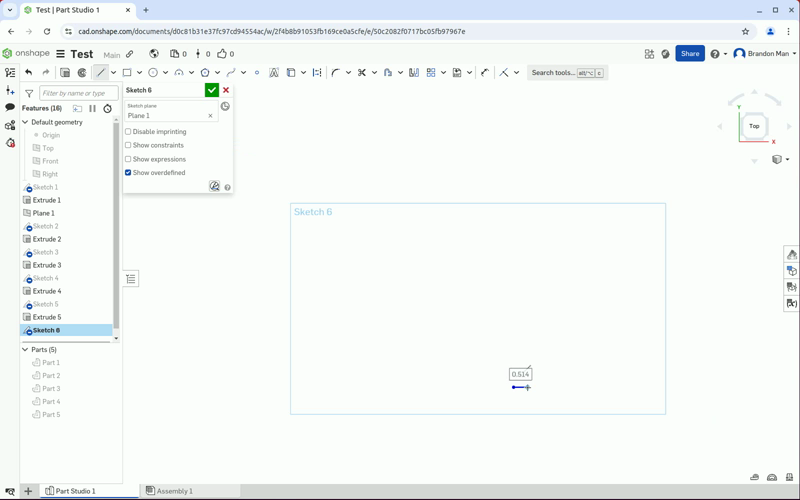
scroll(-6)
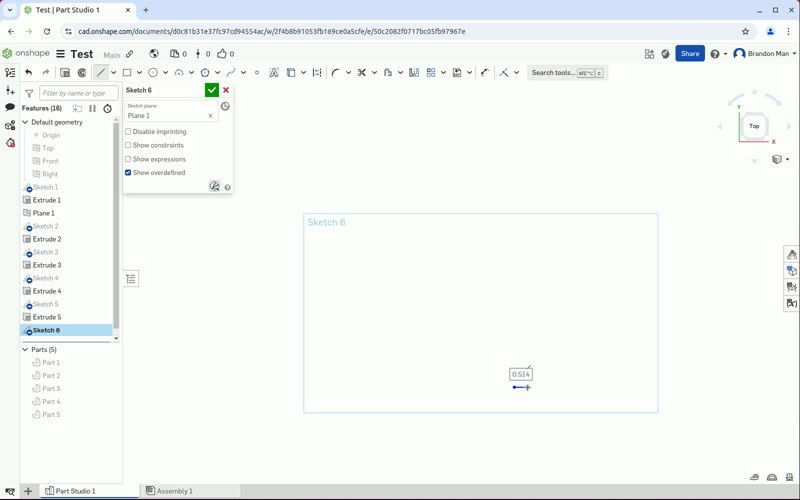
scroll(-6)
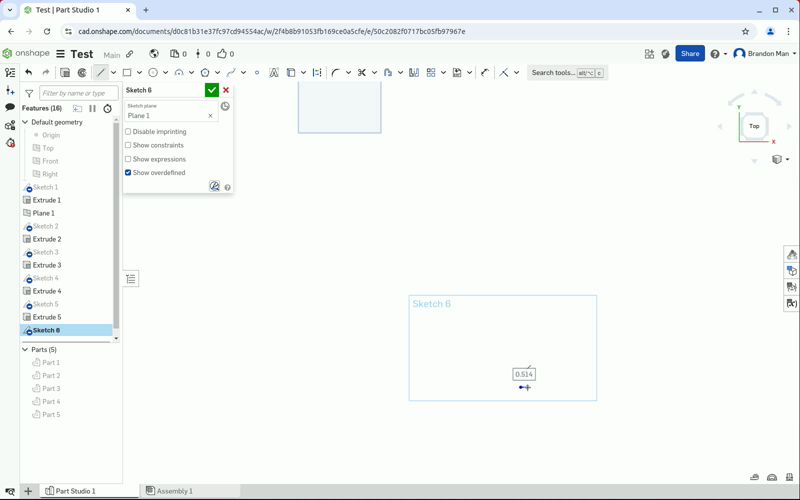
scroll(-6)
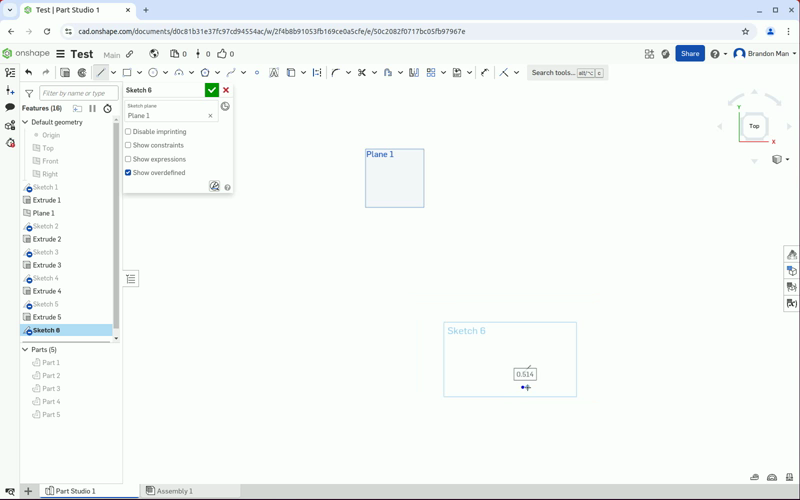
scroll(-6)
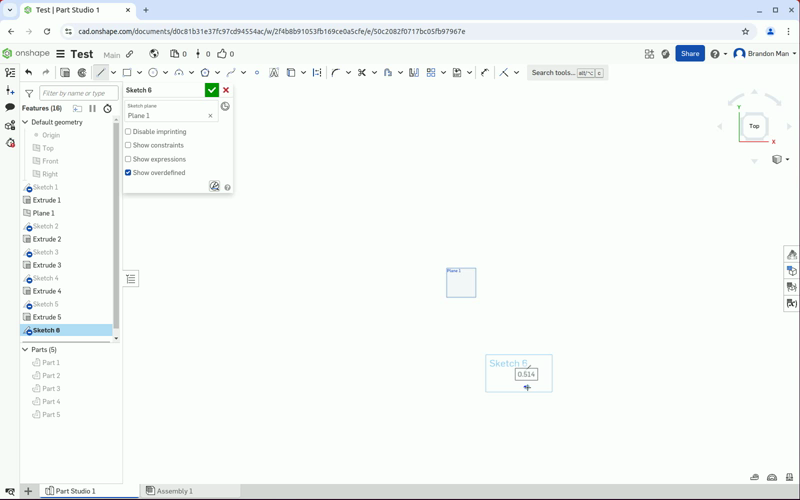
key_up(shift)
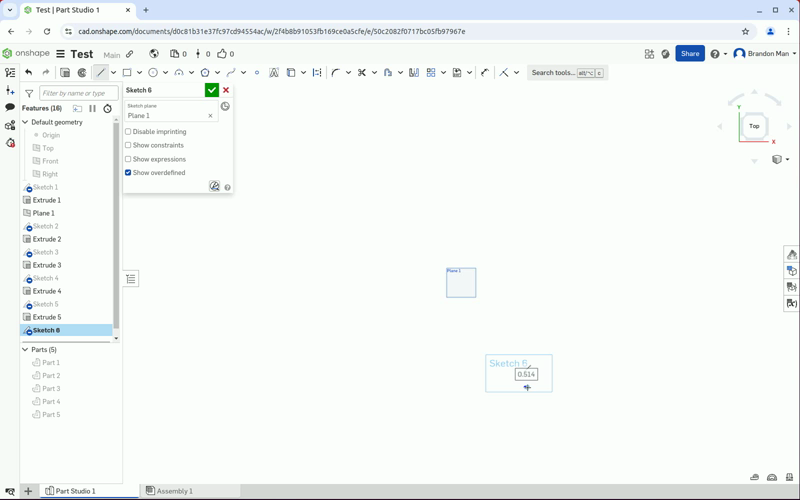
key_down(shift)
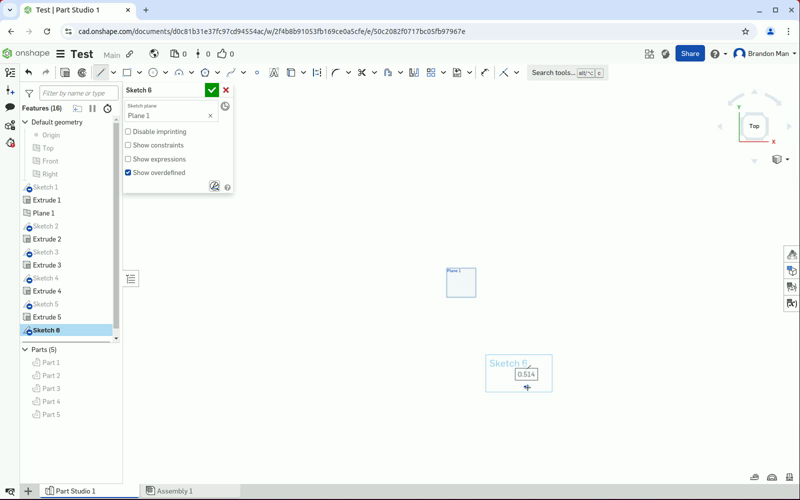
mouse_move(557, 387)
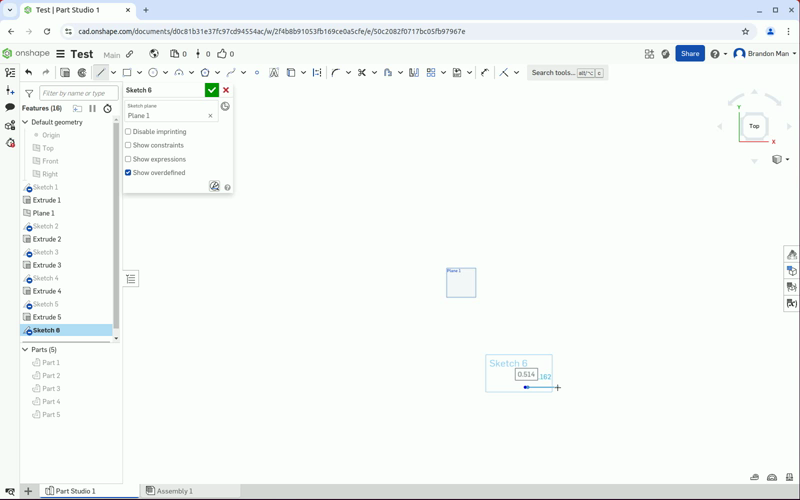
mouse_move(527, 384)
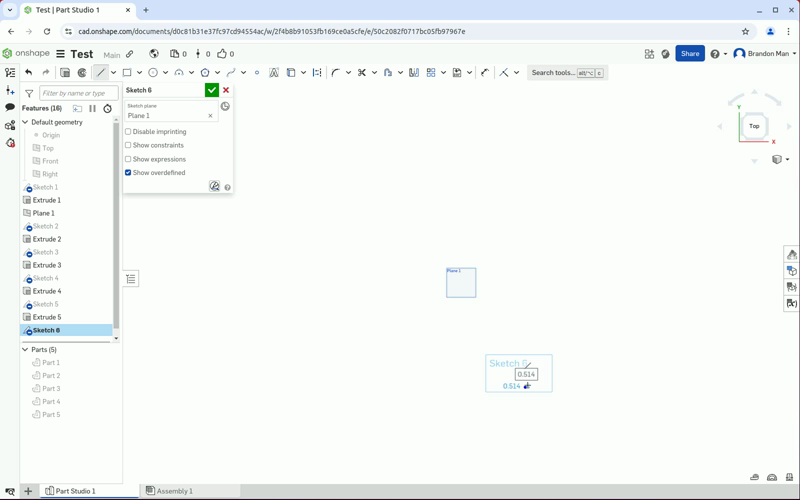
scroll(6)
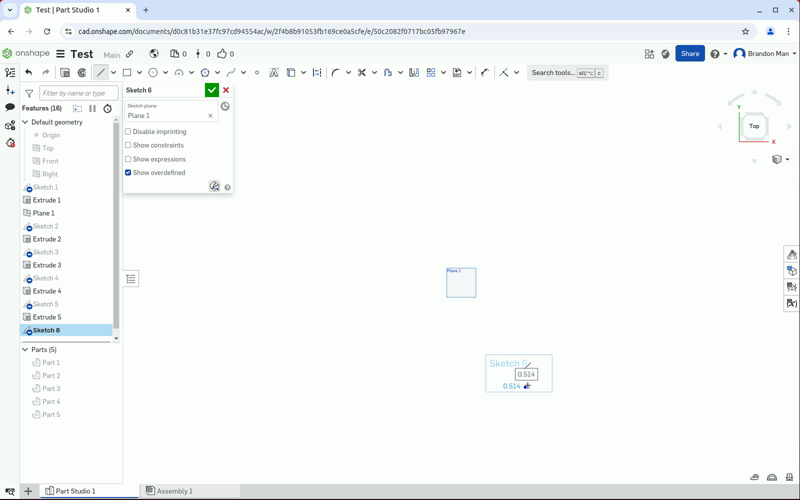
scroll(6)
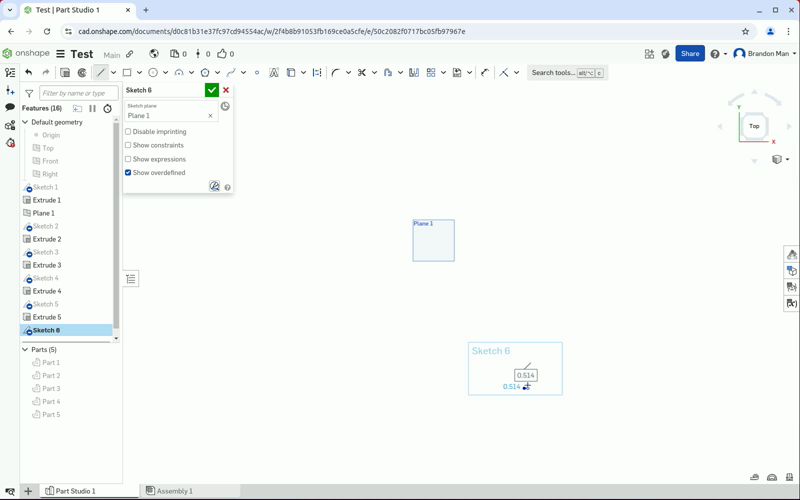
scroll(6)
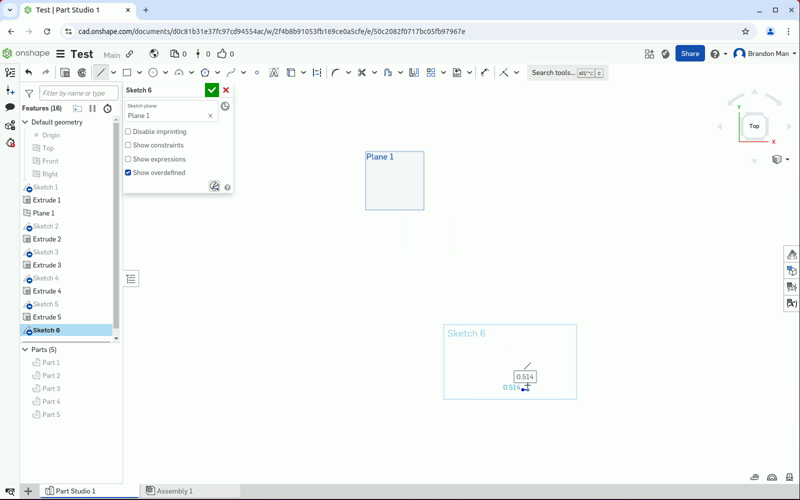
scroll(6)
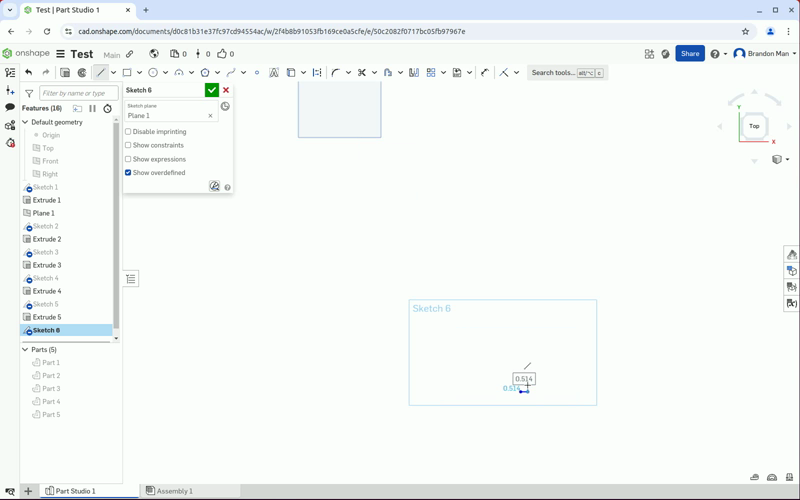
scroll(6)
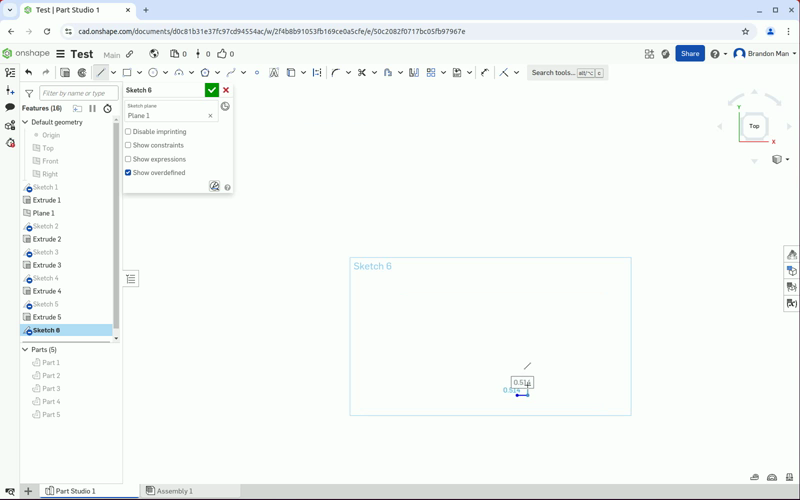
scroll(6)
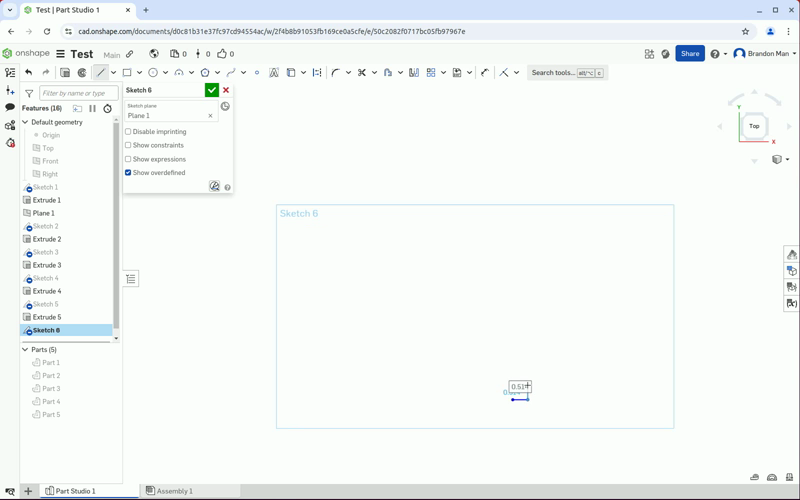
scroll(6)
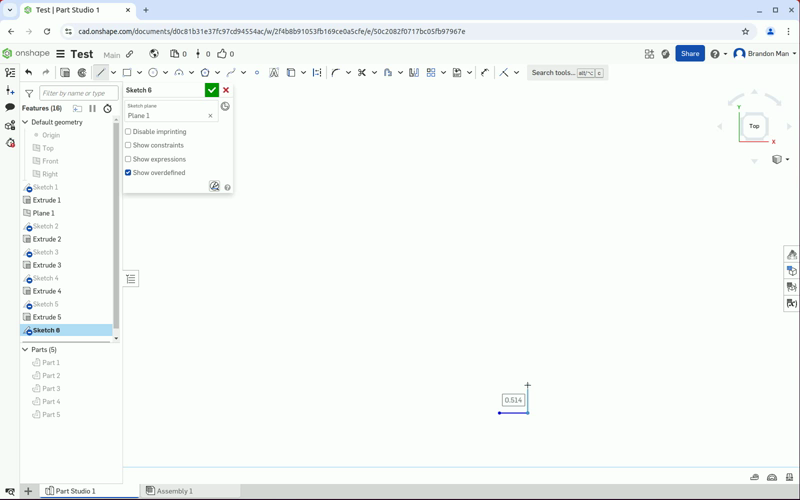
click(527, 384)
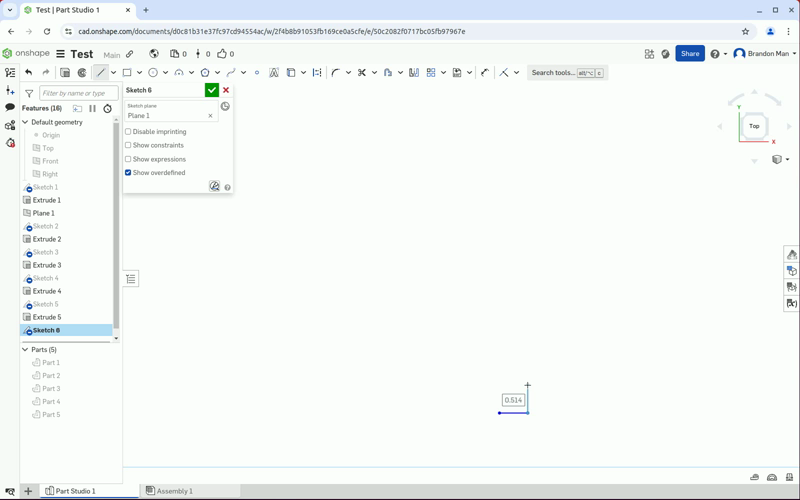
scroll(-6)
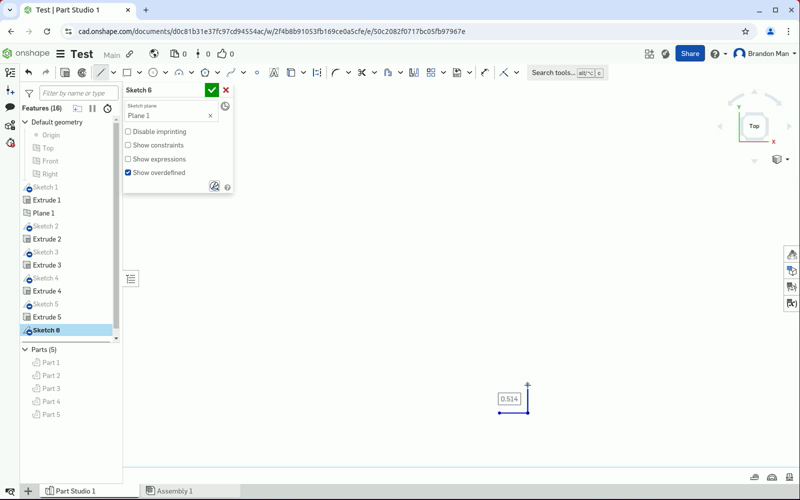
scroll(-6)
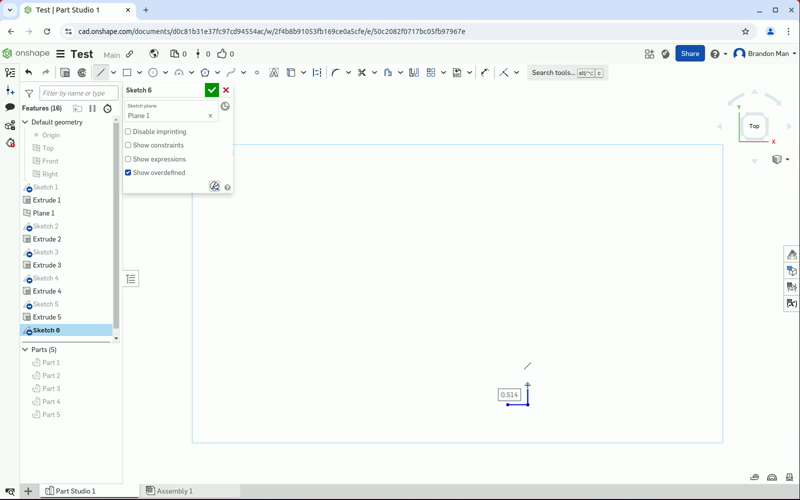
scroll(-6)
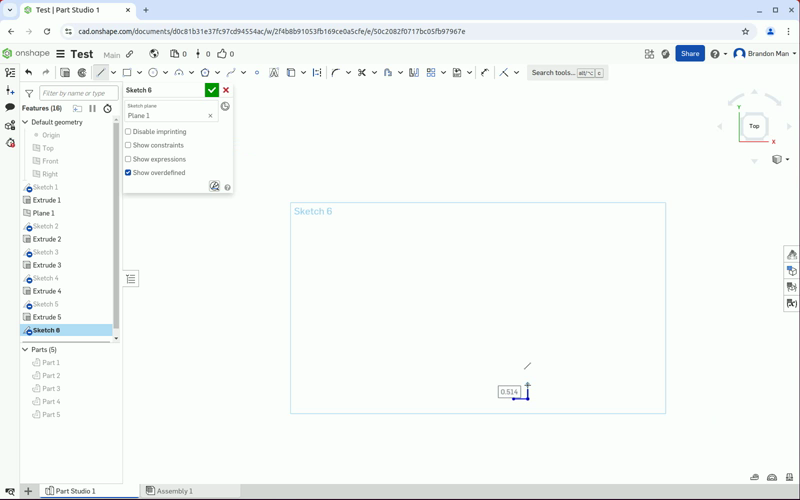
scroll(-6)
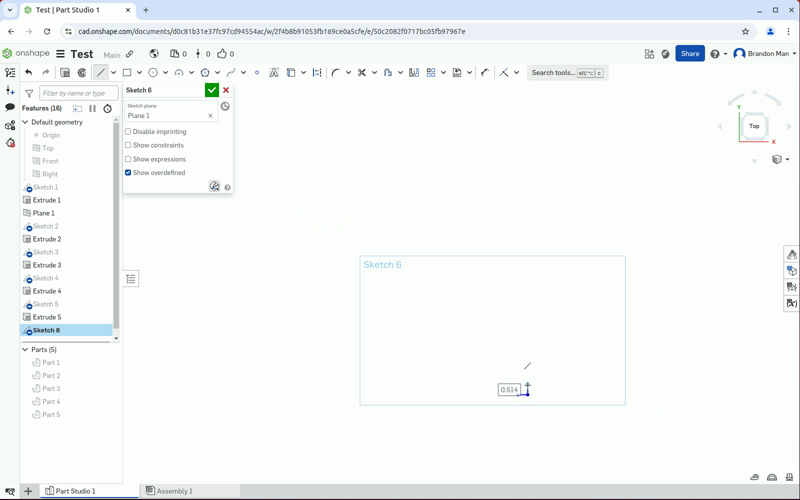
scroll(-6)
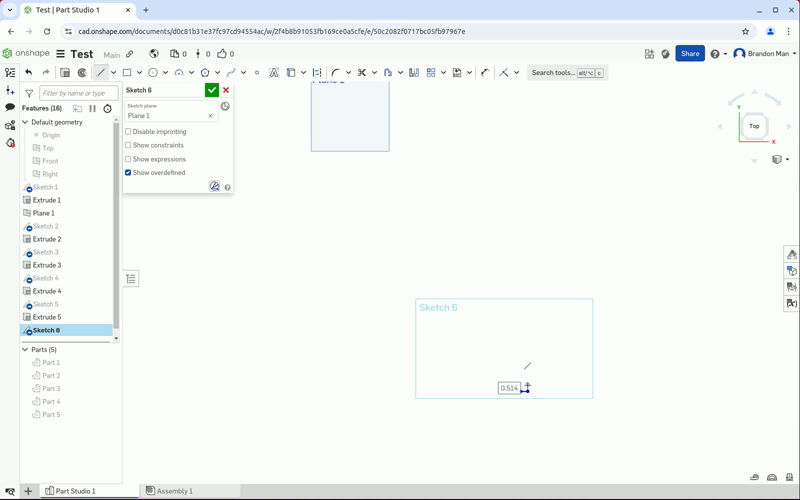
scroll(-6)
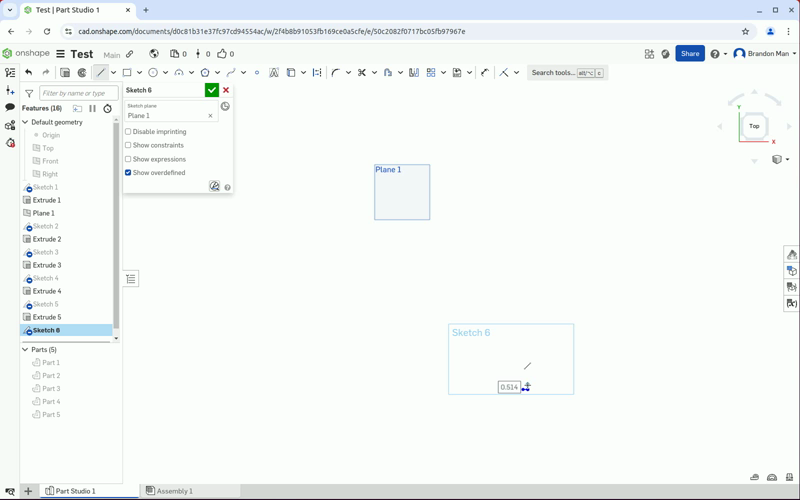
scroll(-6)
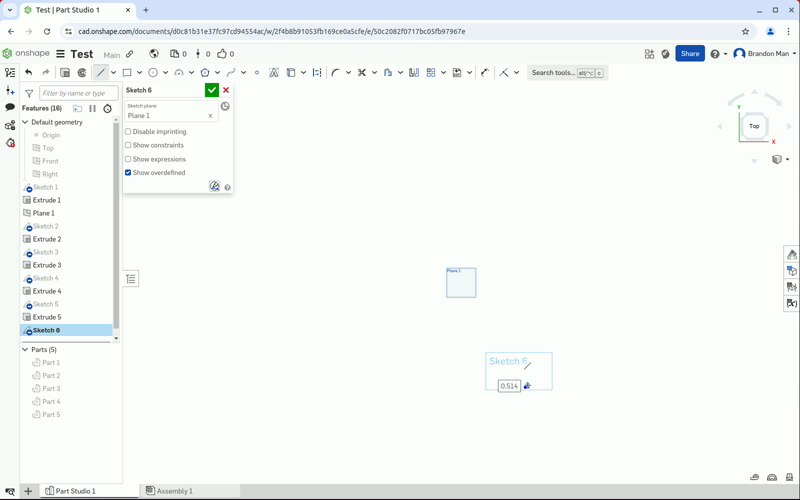
key_up(shift)
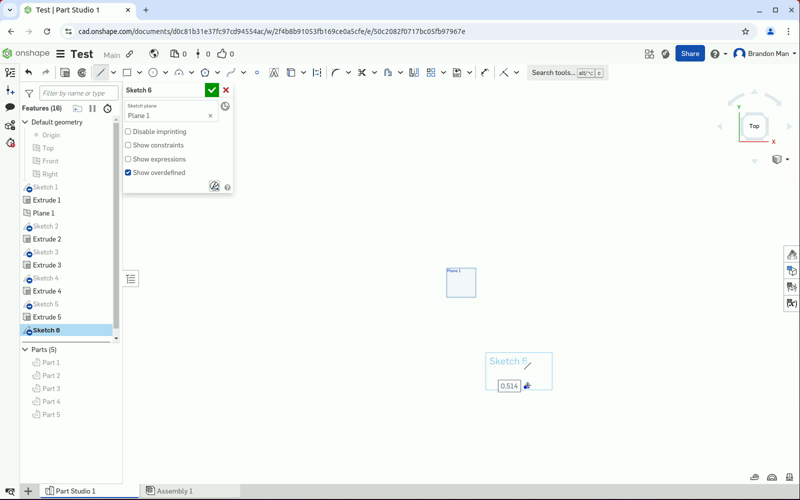
key_down(shift)
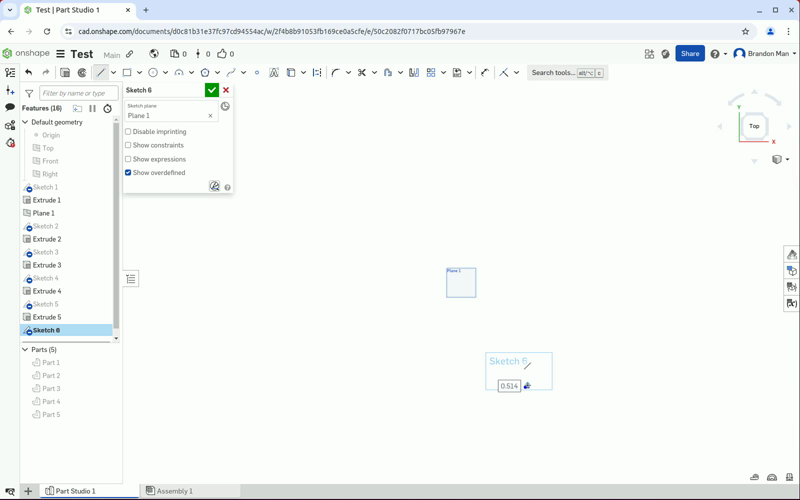
mouse_move(557, 384)
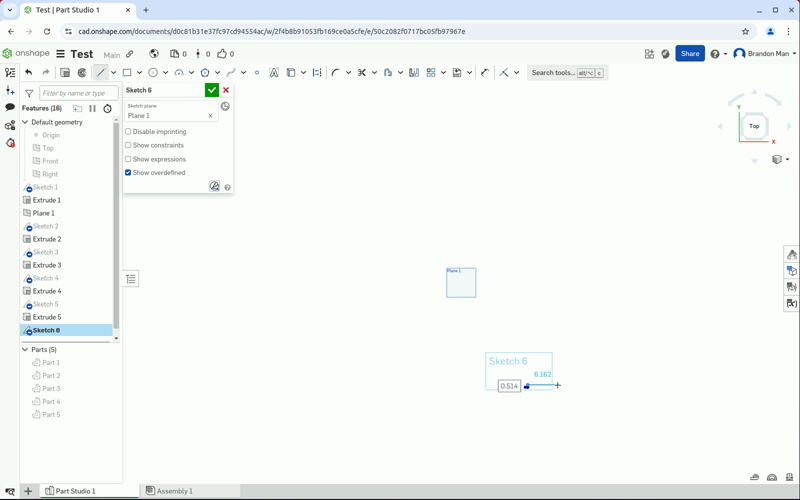
mouse_move(525, 384)
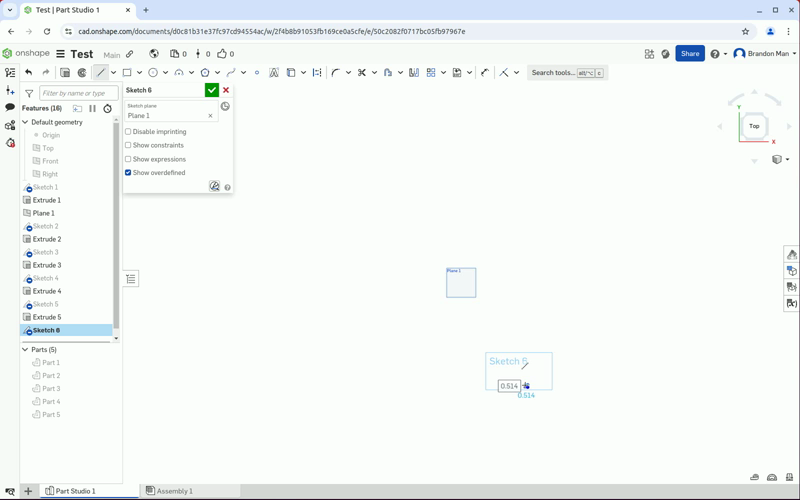
scroll(6)
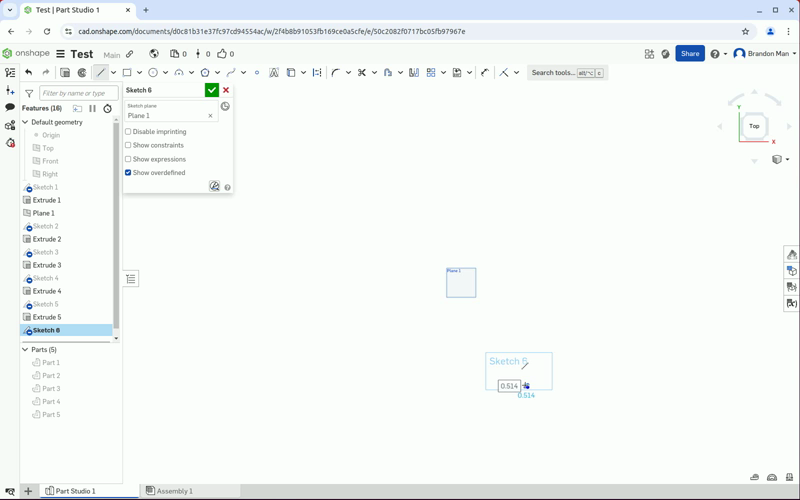
scroll(6)
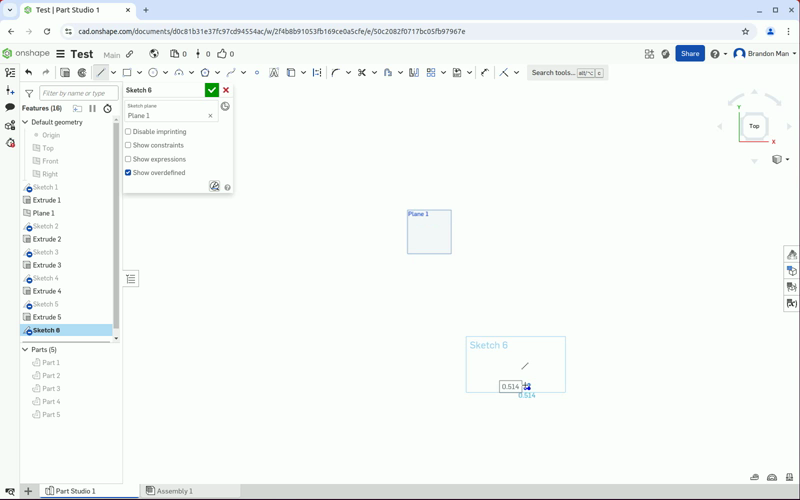
scroll(6)
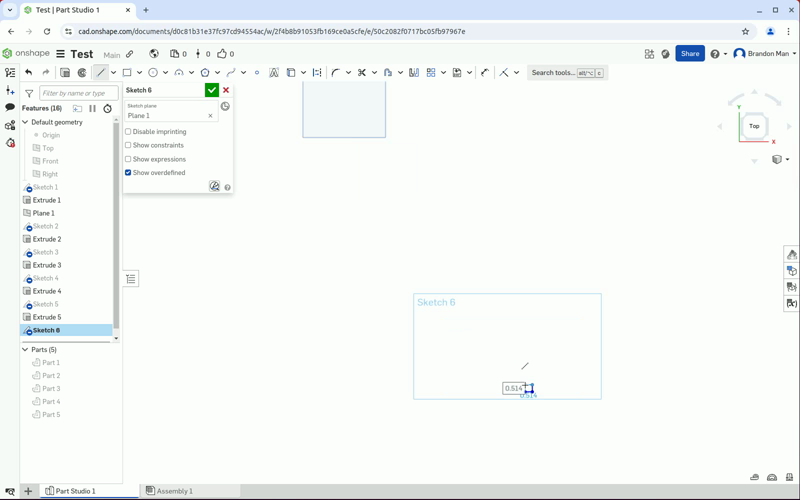
scroll(6)
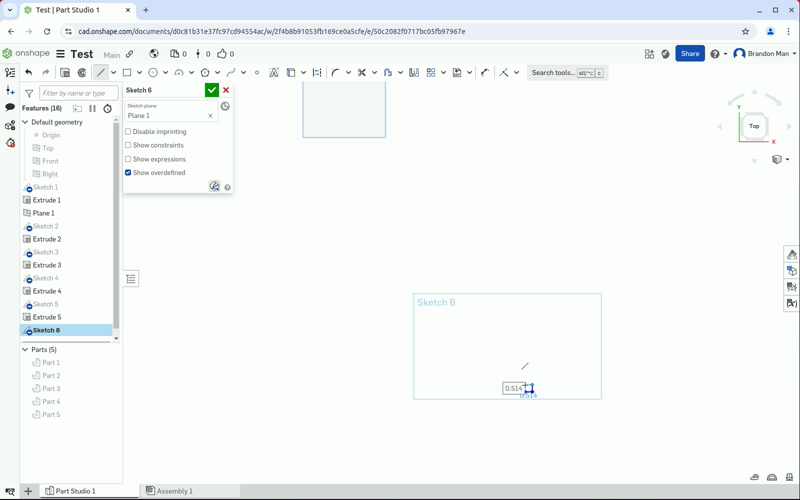
scroll(6)
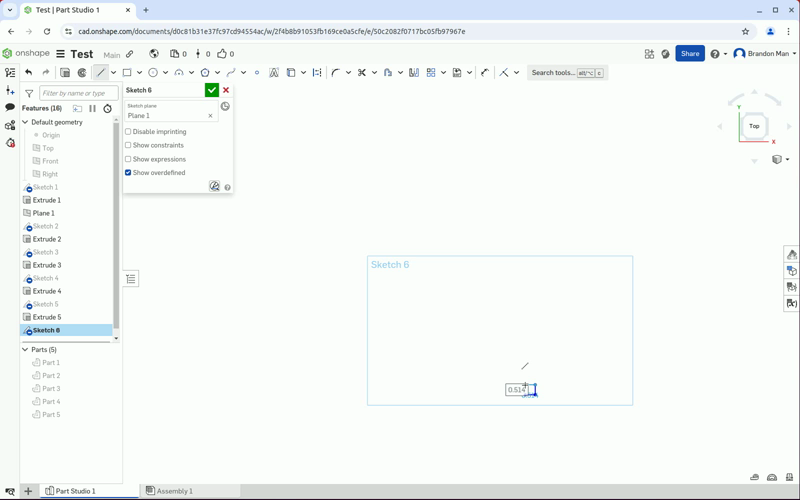
scroll(6)
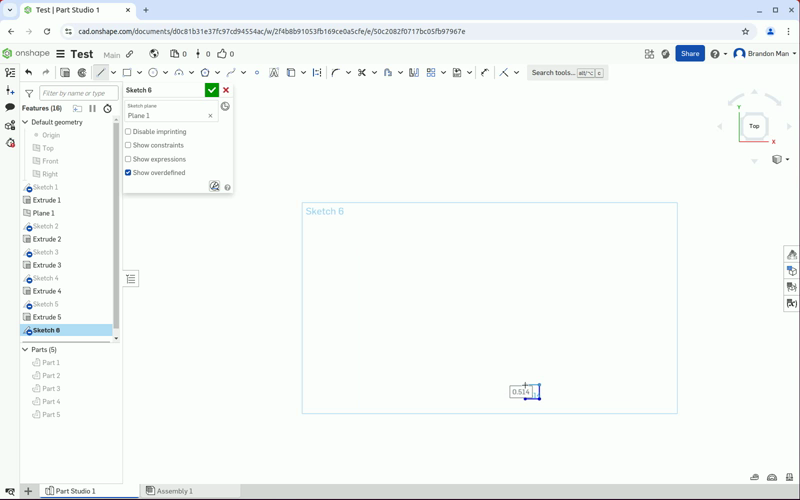
scroll(6)
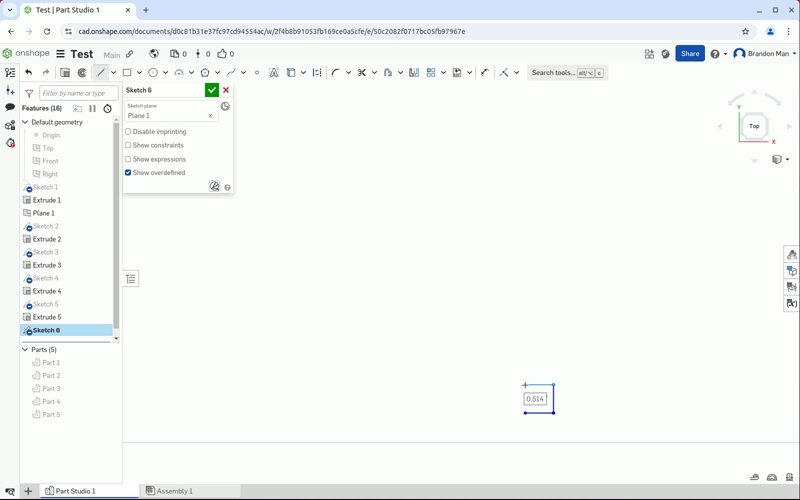
click(525, 384)
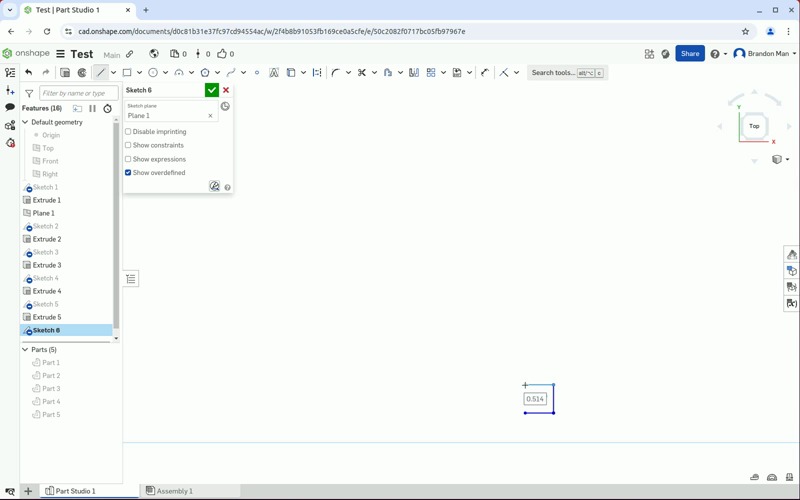
scroll(-6)
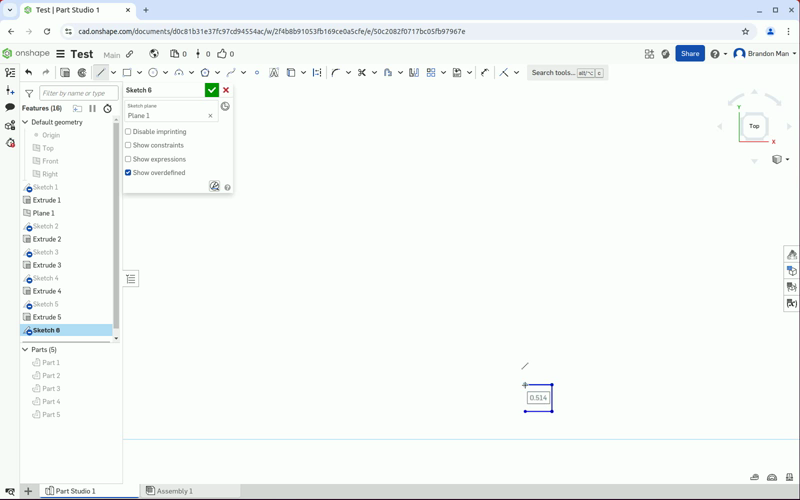
scroll(-6)
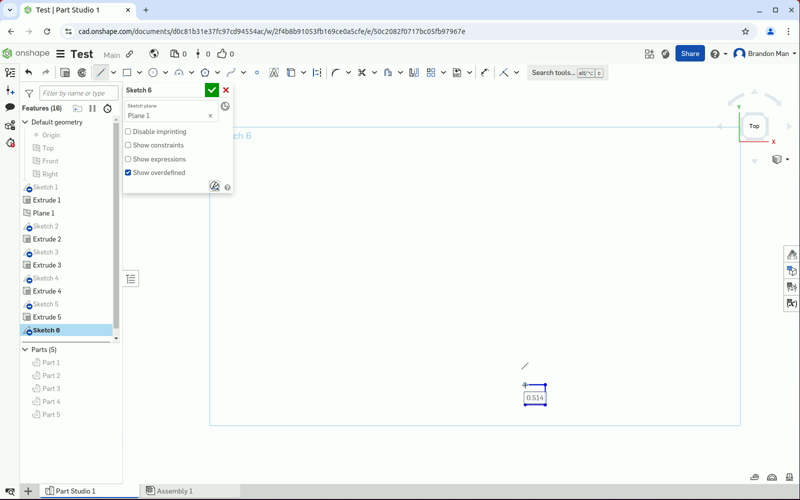
scroll(-6)
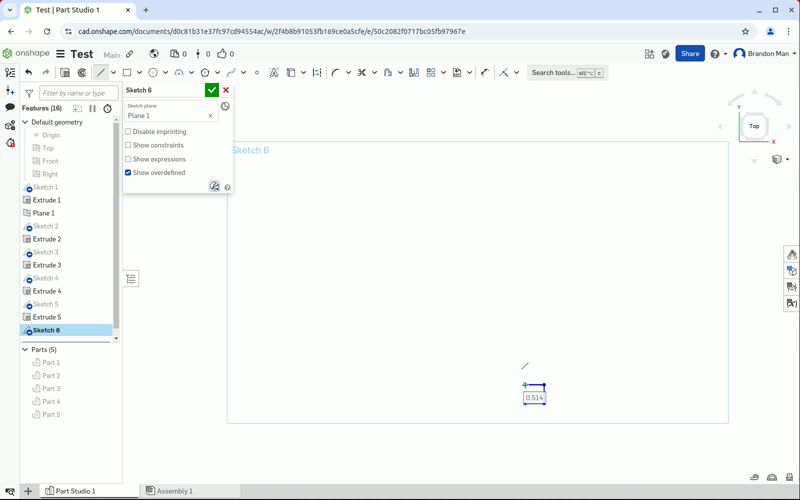
scroll(-6)
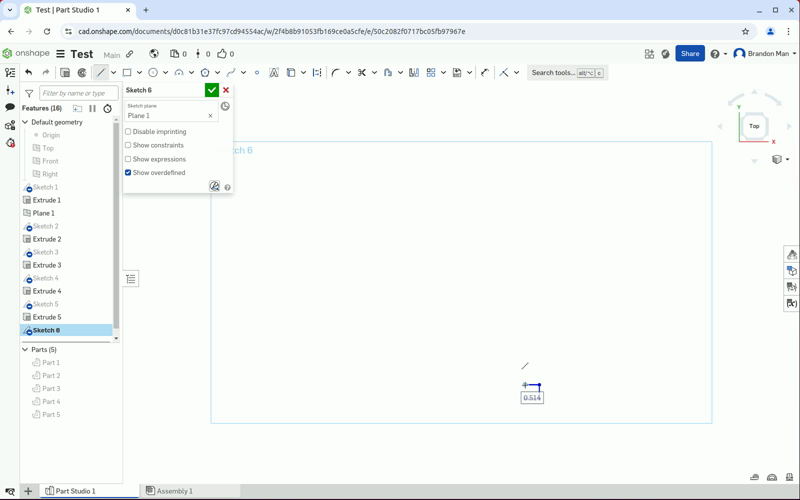
scroll(-6)
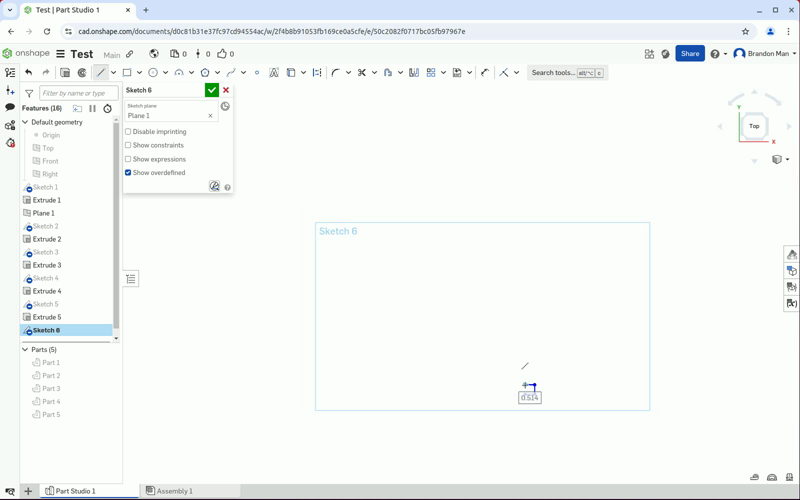
scroll(-6)
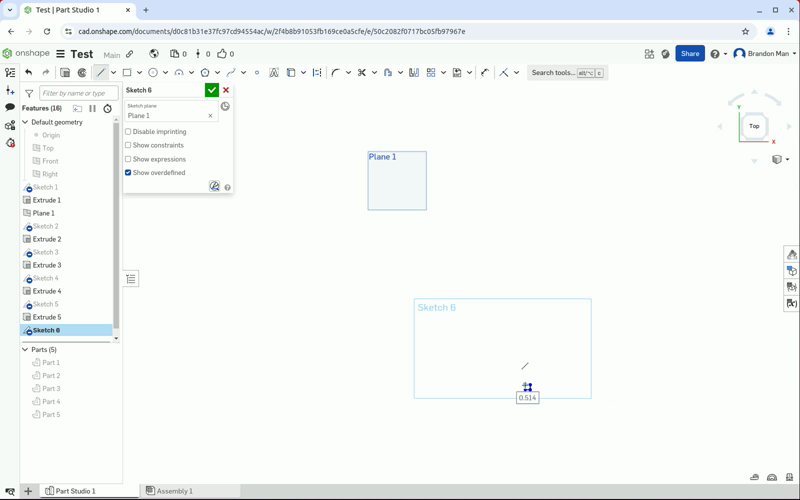
scroll(-6)
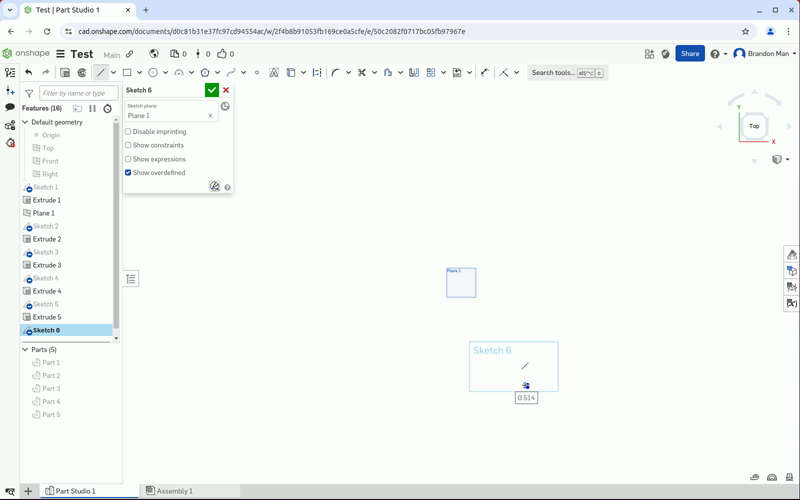
key_up(shift)
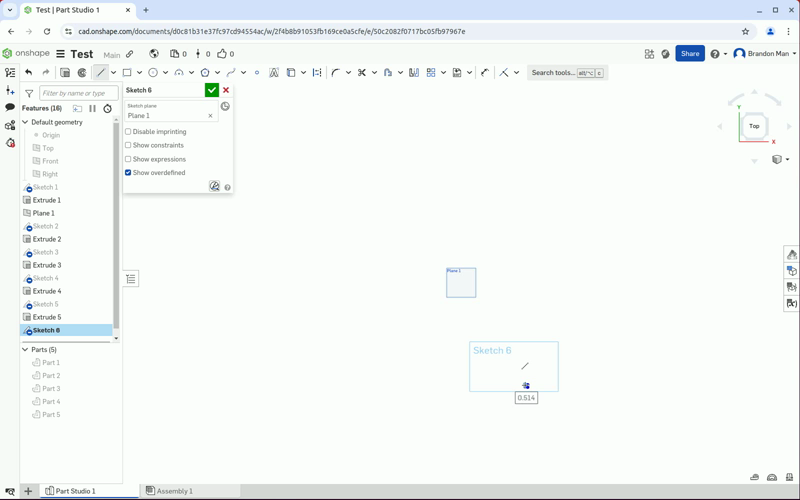
mouse_move(555, 384)
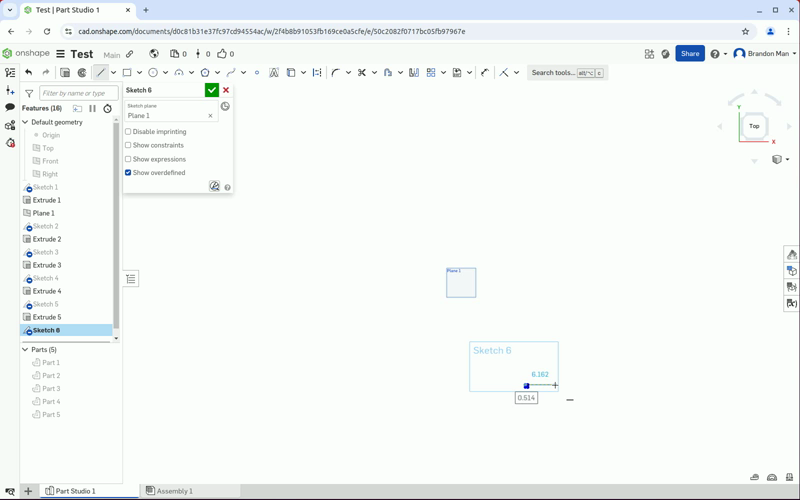
key_down(shift)
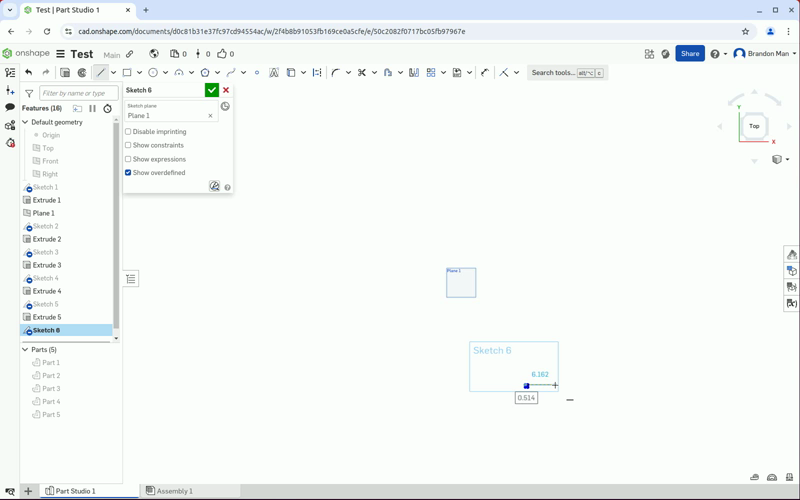
mouse_move(525, 387)
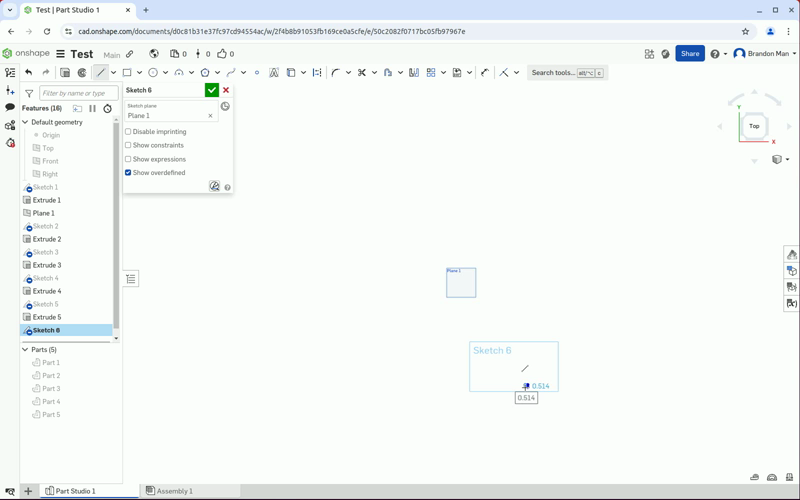
scroll(6)
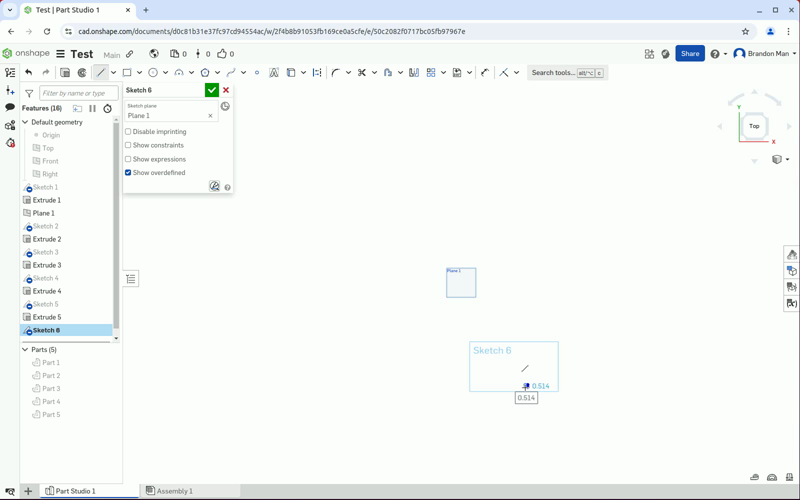
scroll(6)
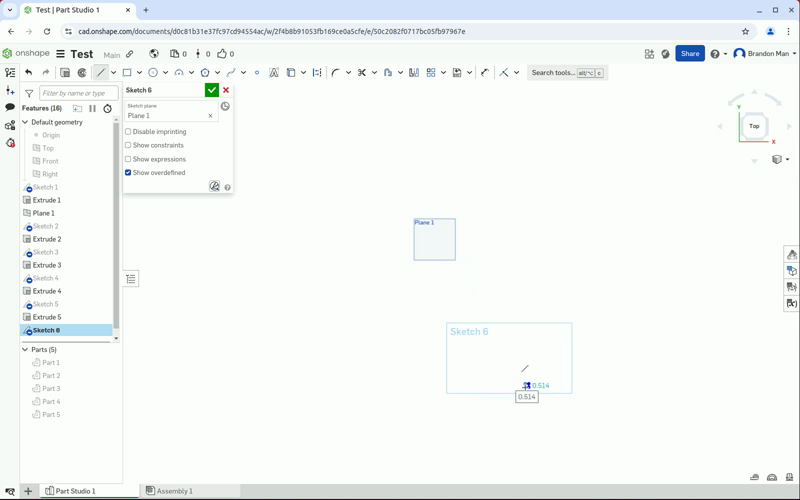
scroll(6)
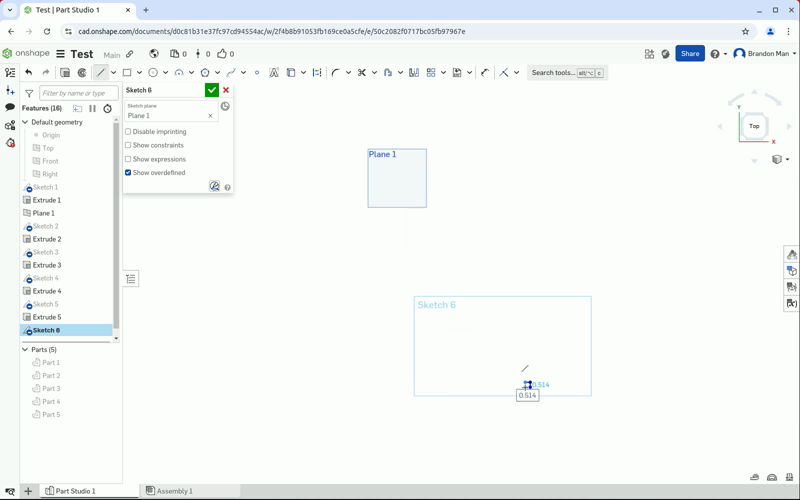
scroll(6)
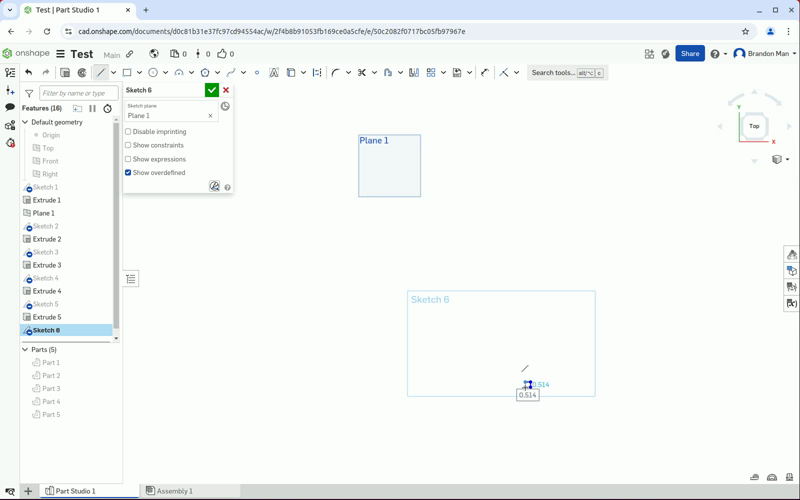
scroll(6)
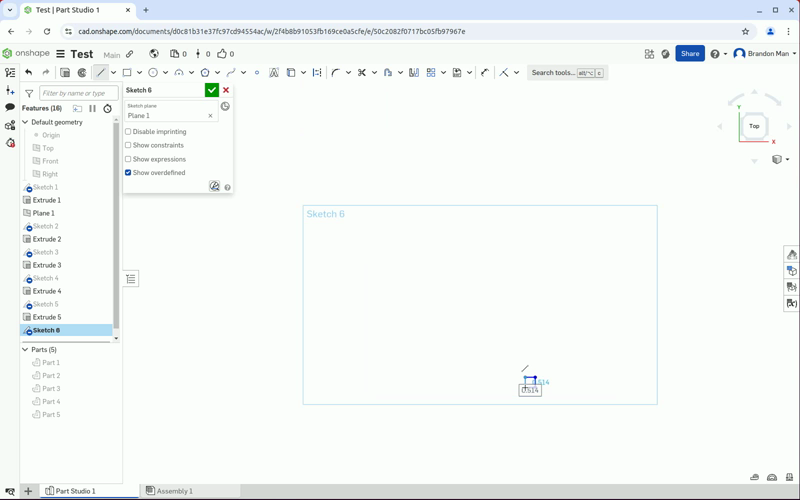
scroll(6)
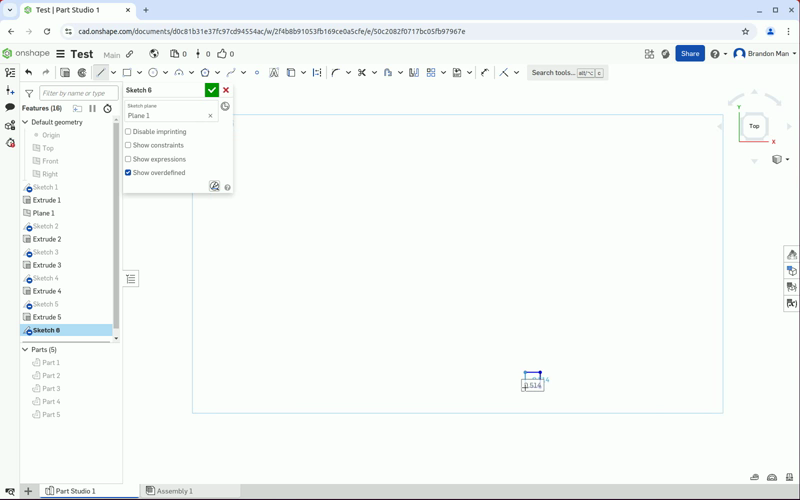
scroll(6)
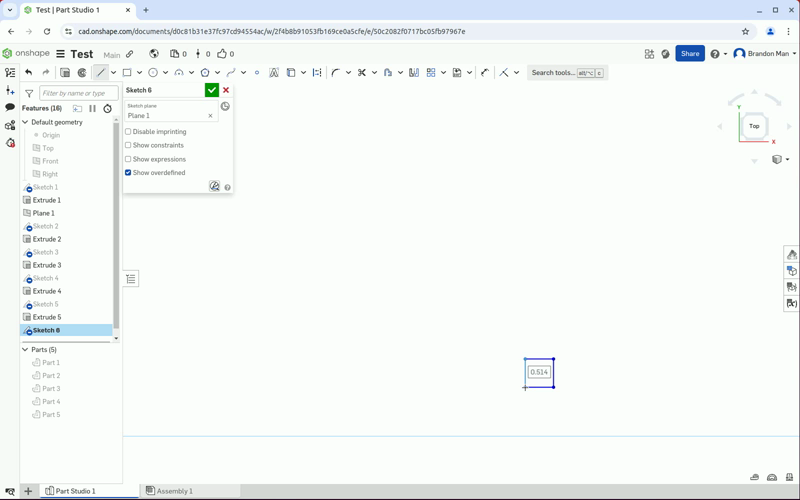
key_up(shift)
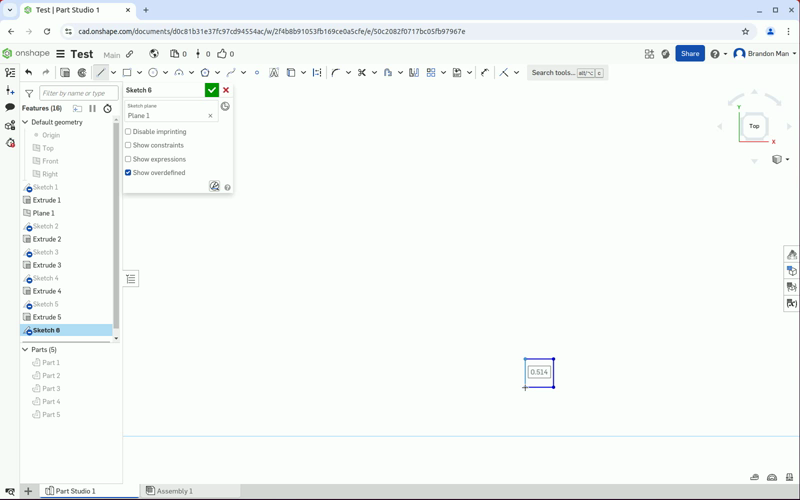
click(525, 387)
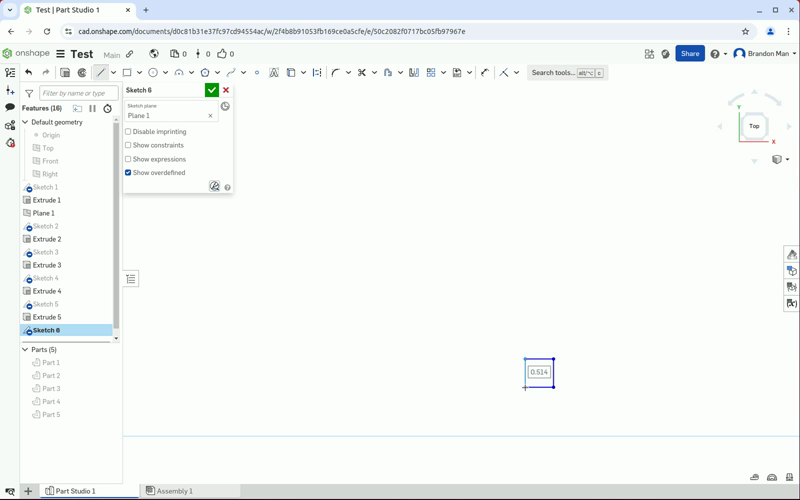
scroll(-6)
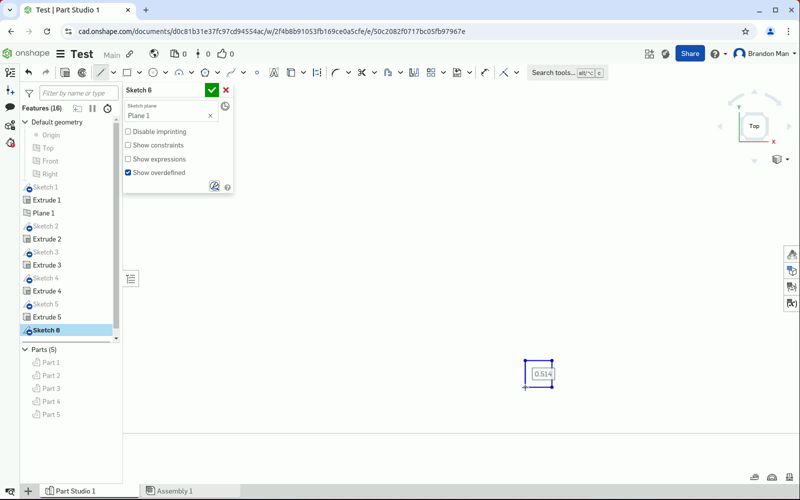
scroll(-6)
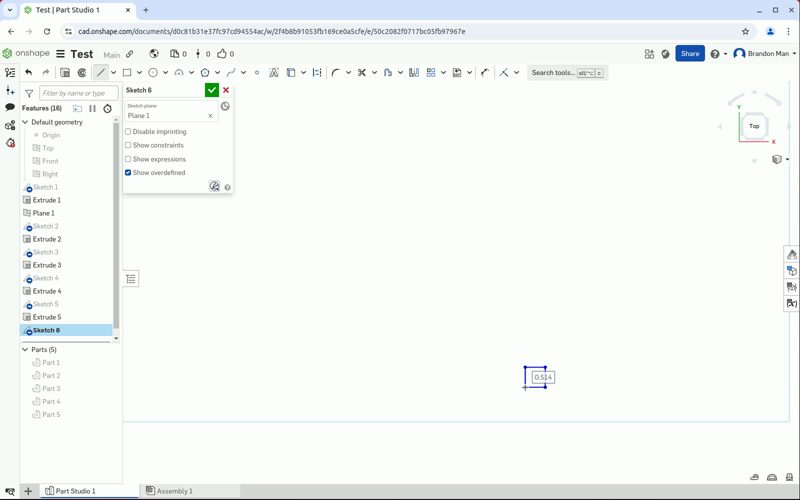
scroll(-6)
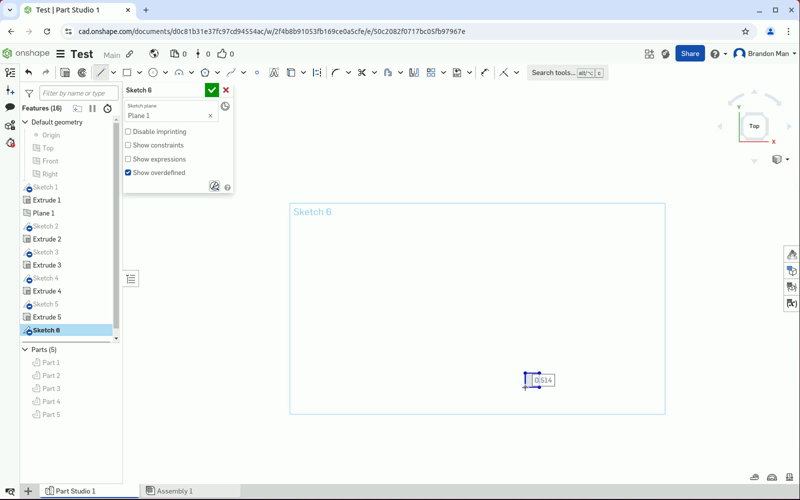
scroll(-6)
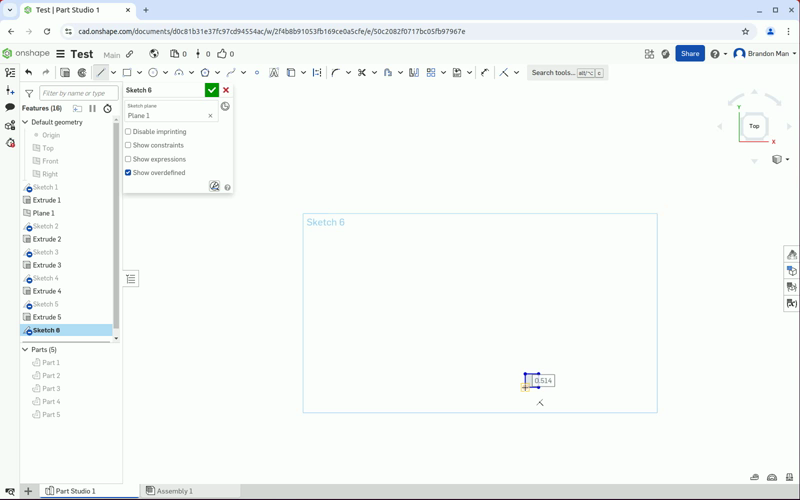
scroll(-6)
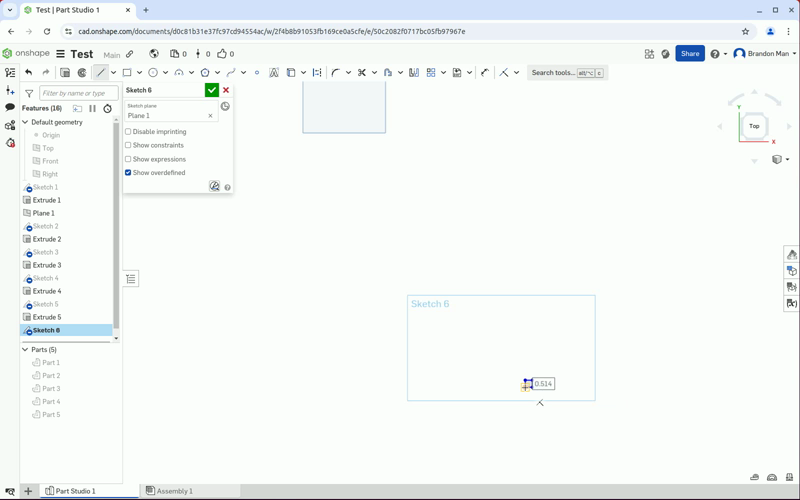
scroll(-6)
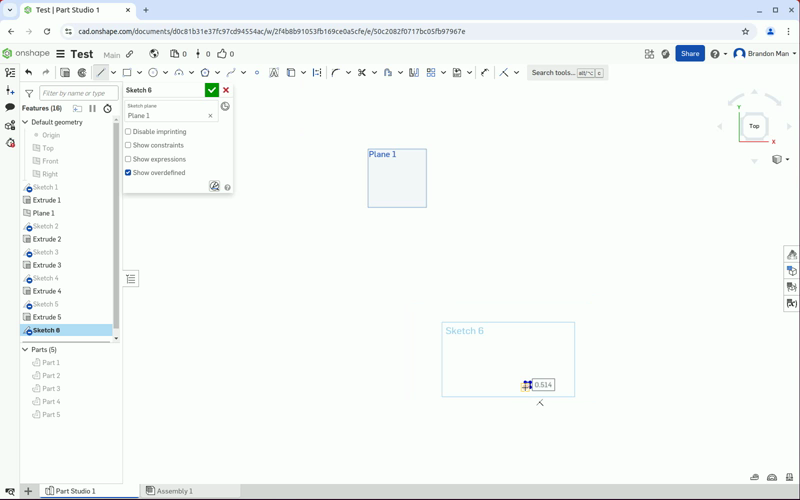
scroll(-6)
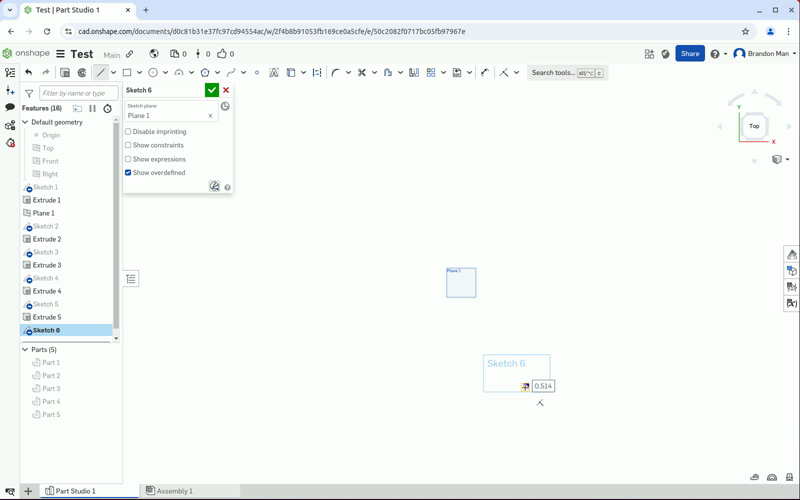
key(esc)
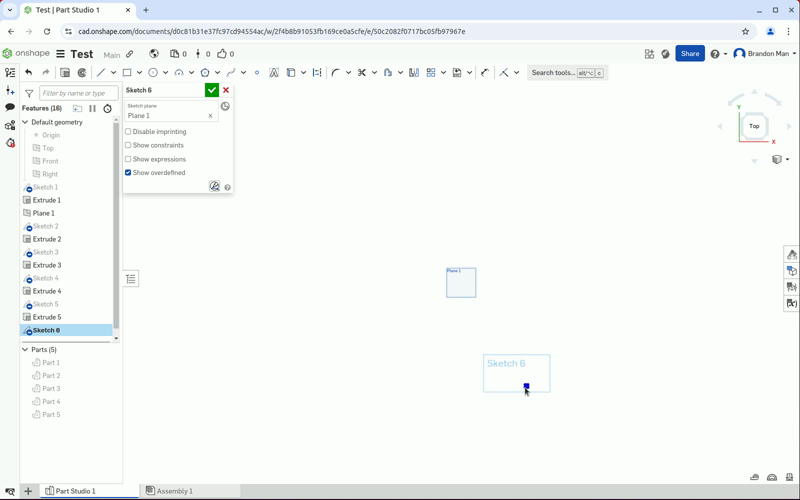
mouse_move(526, 386)
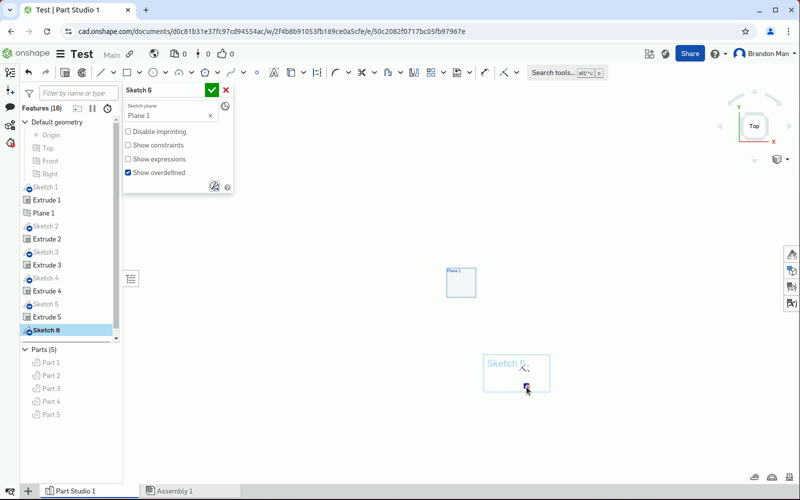
scroll(6)
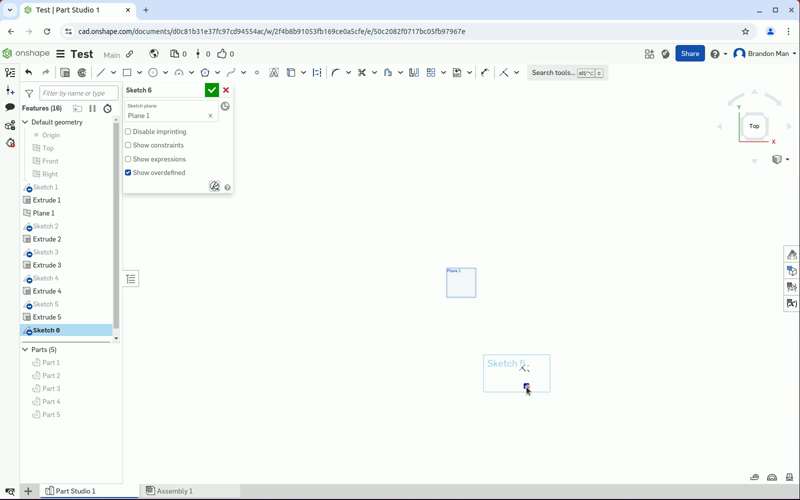
scroll(6)
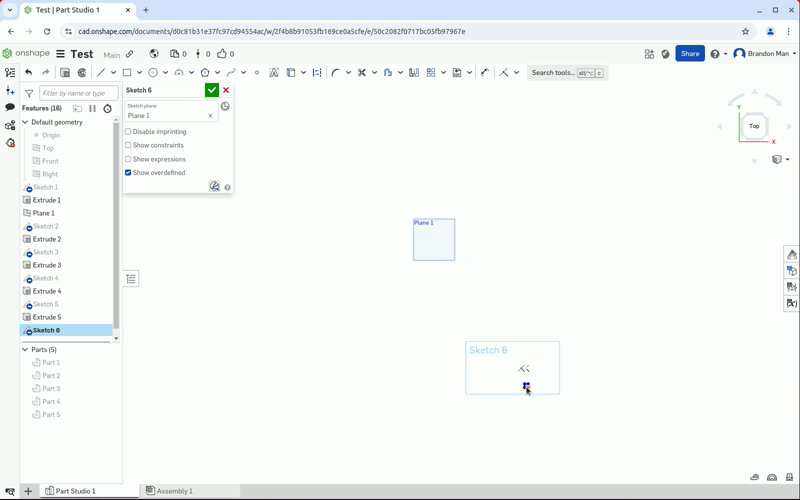
scroll(6)
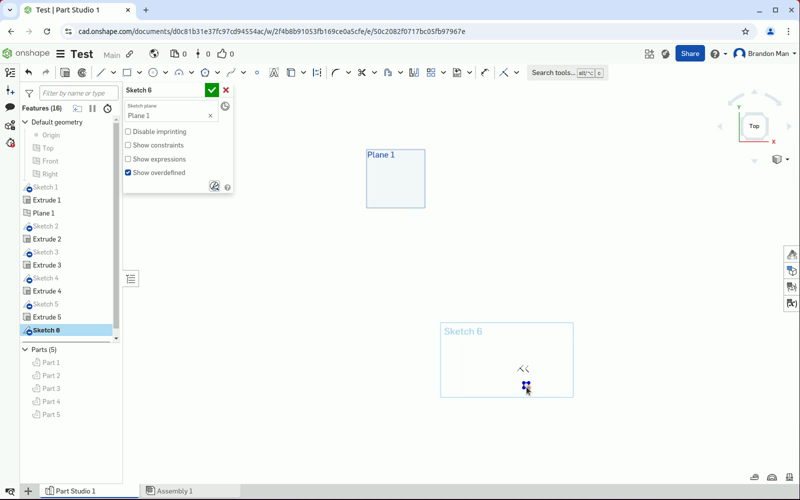
scroll(6)
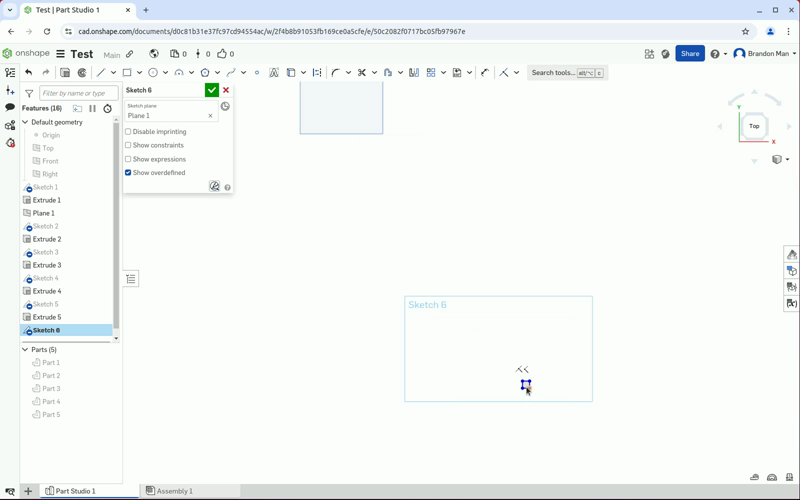
scroll(6)
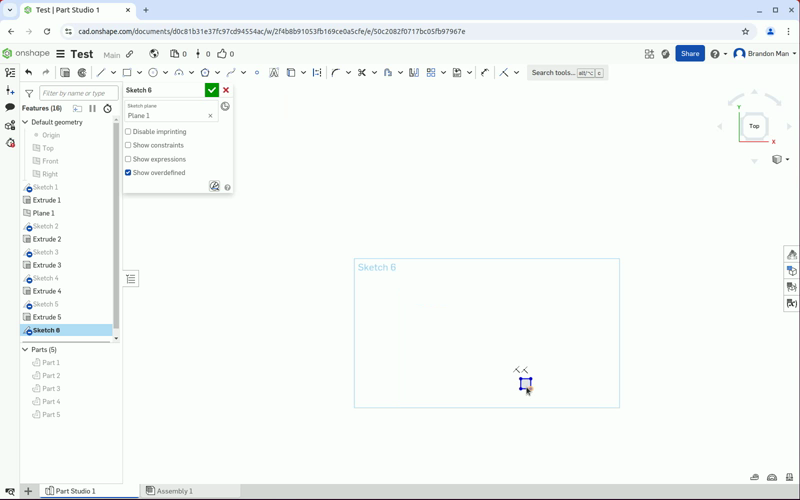
scroll(6)
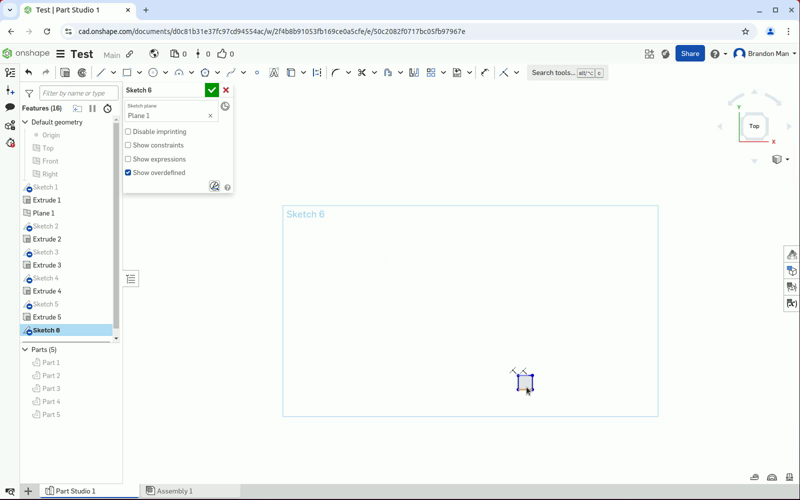
scroll(6)
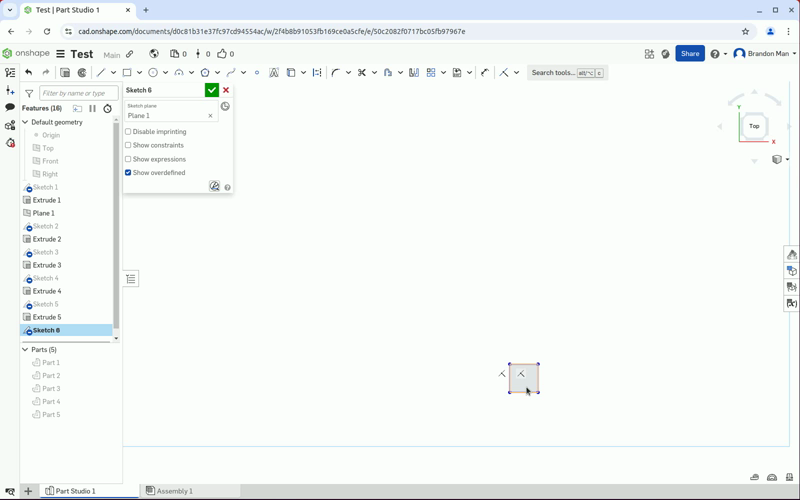
click(526, 386)
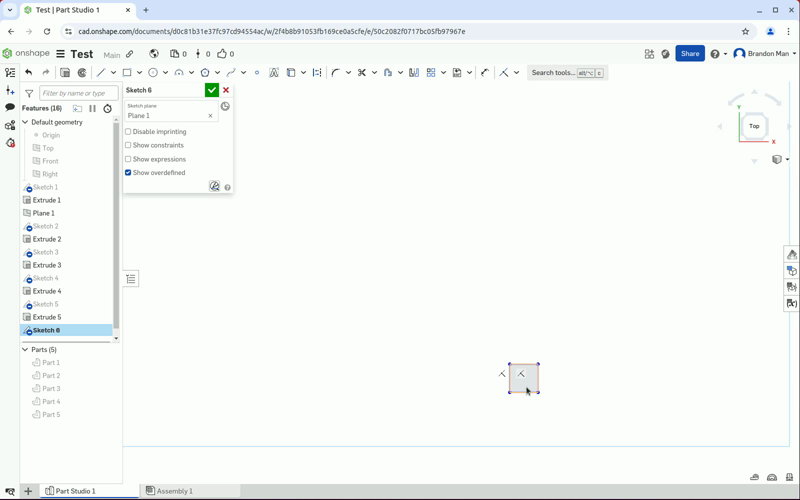
scroll(-6)
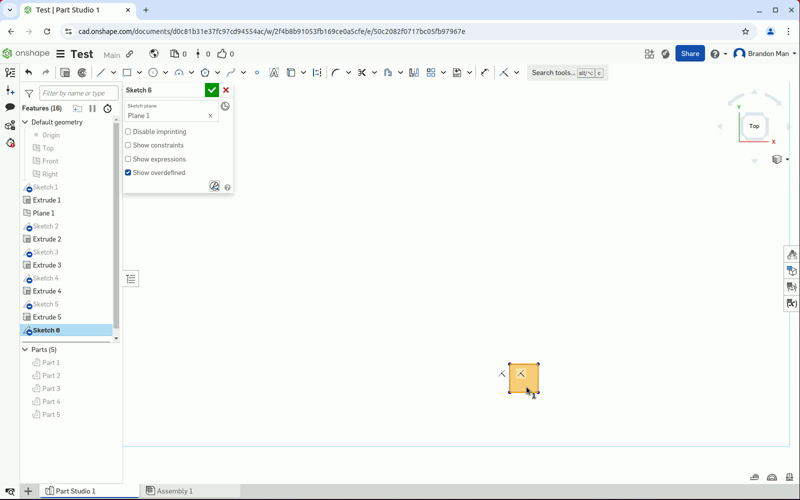
scroll(-6)
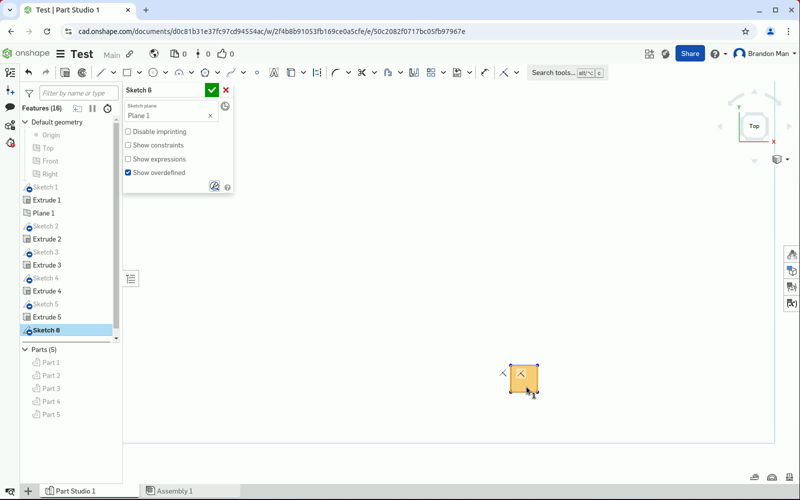
scroll(-6)
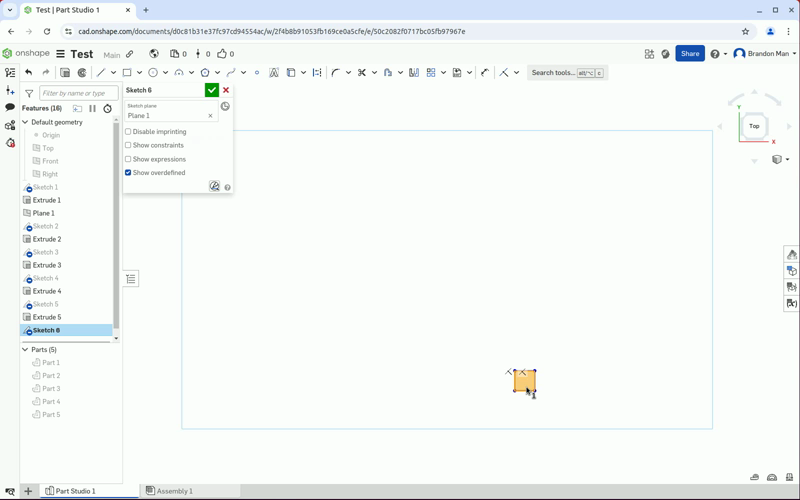
scroll(-6)
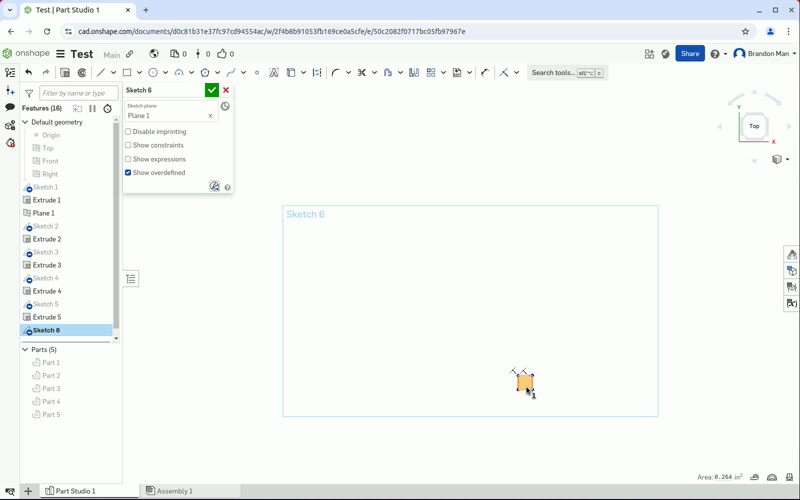
scroll(-6)
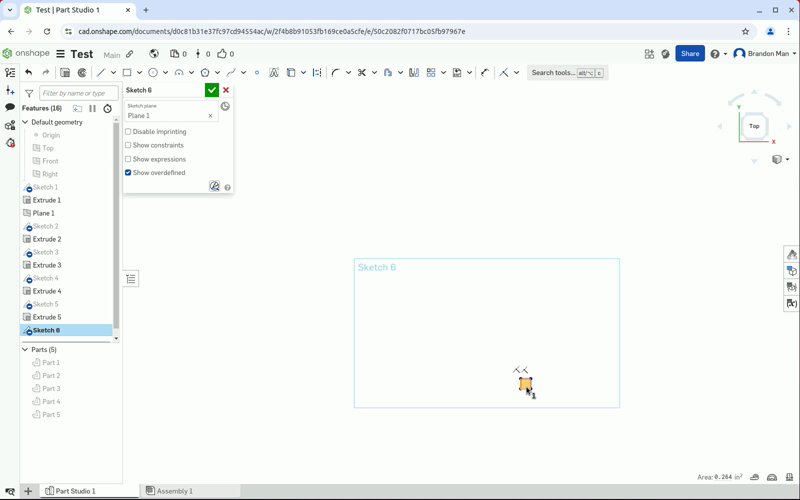
scroll(-6)
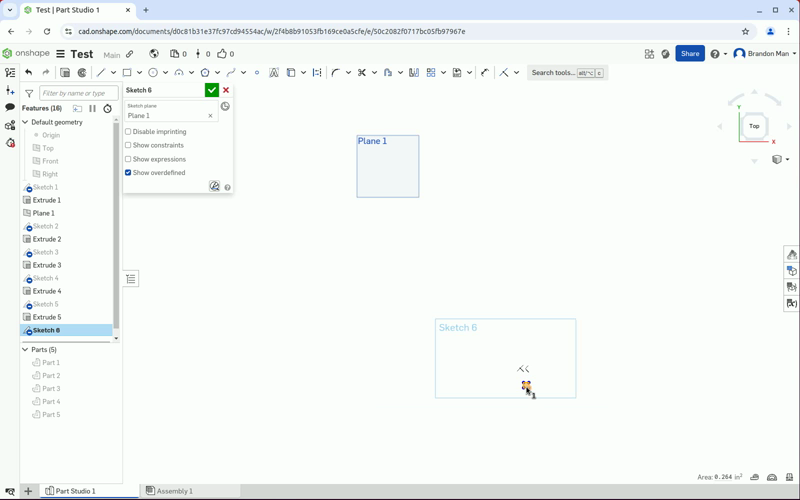
scroll(-6)
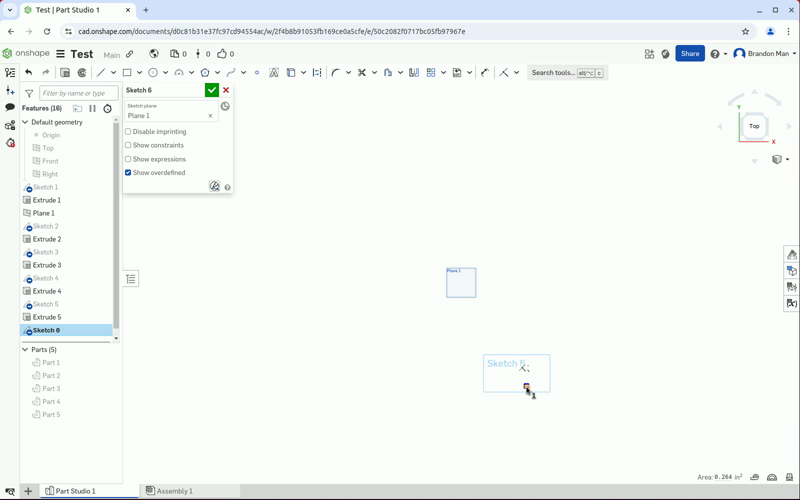
mouse_move(73, 352)
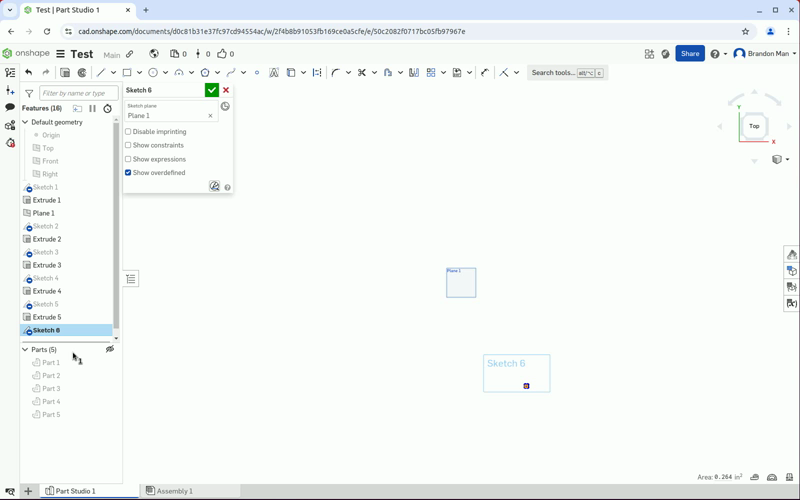
key(shift+y)
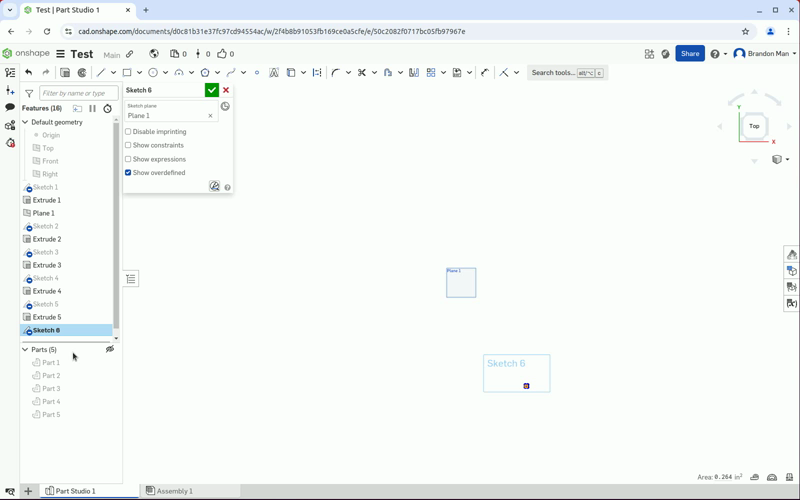
key(shift+e)
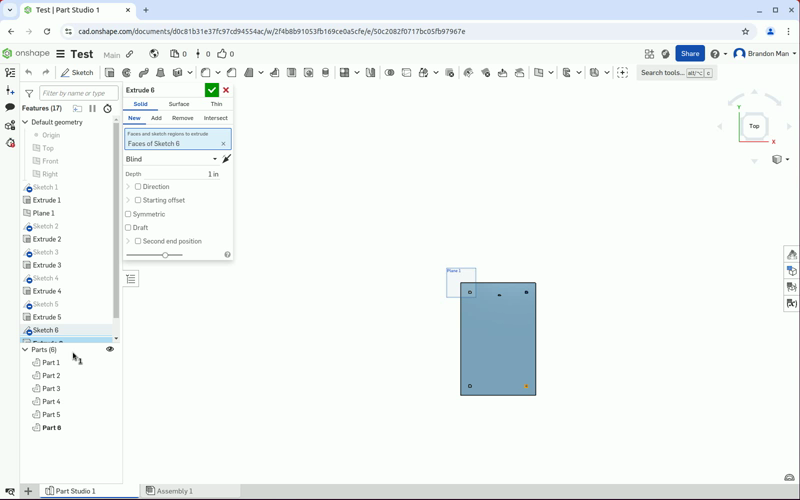
mouse_move(143, 106)
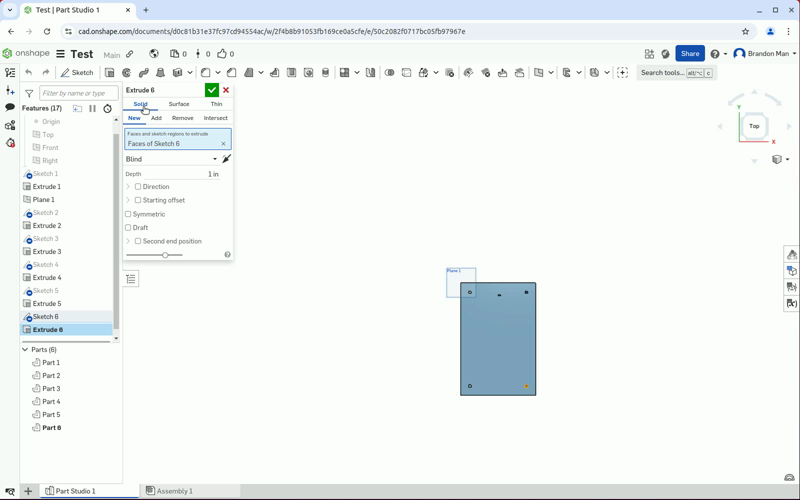
click(143, 106)
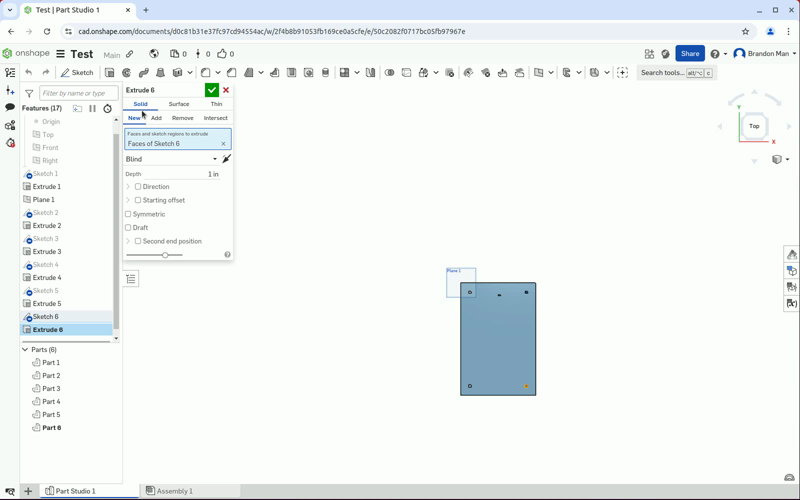
mouse_move(137, 120)
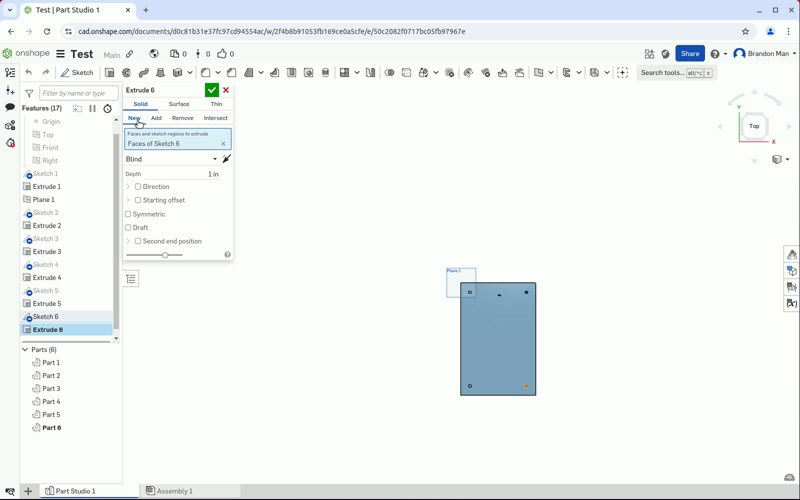
click(137, 120)
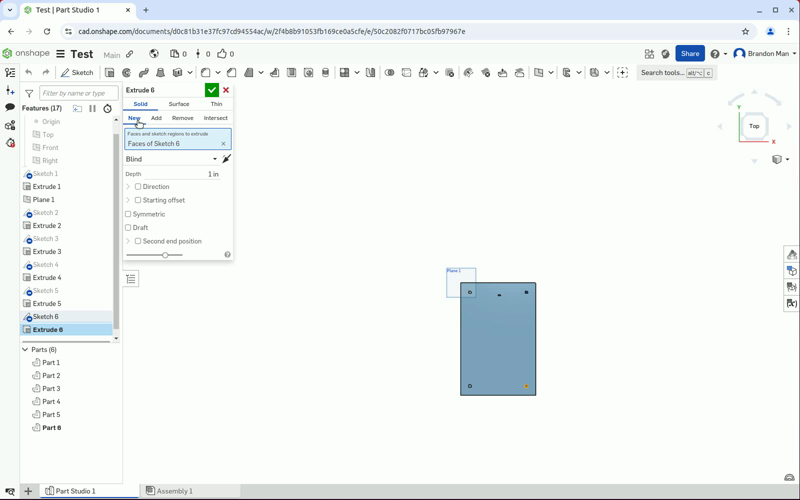
key(tab, 4)
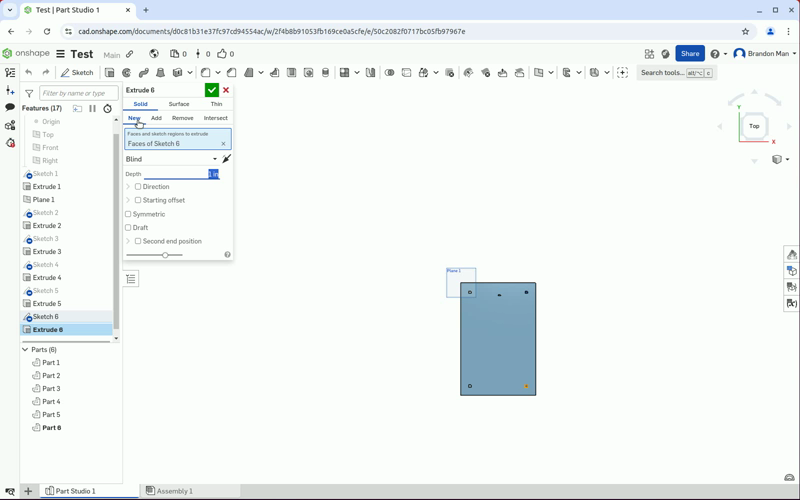
text(3.37)
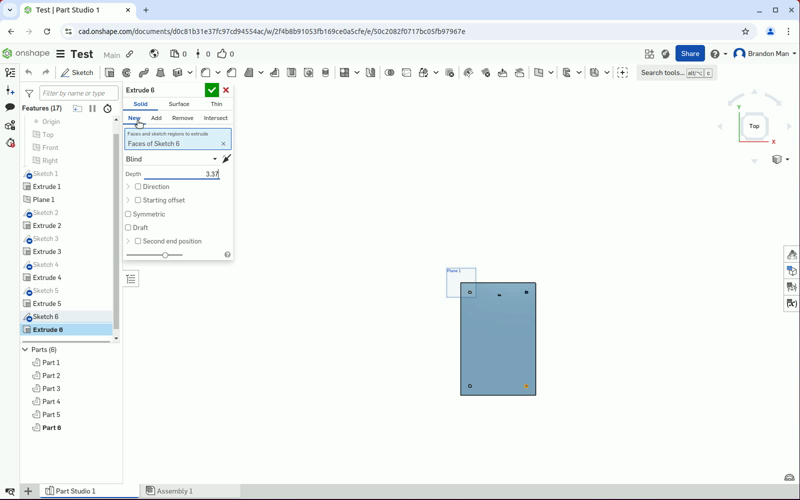
key(enter)
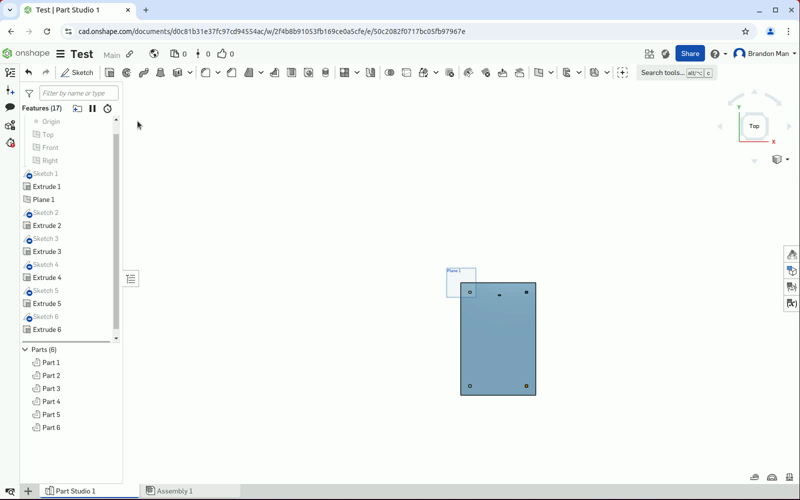
key(shift+h)
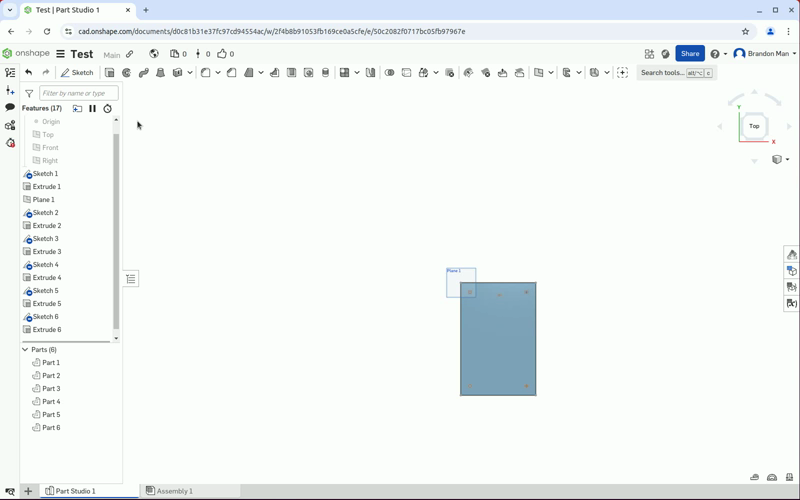
key(shift+h)
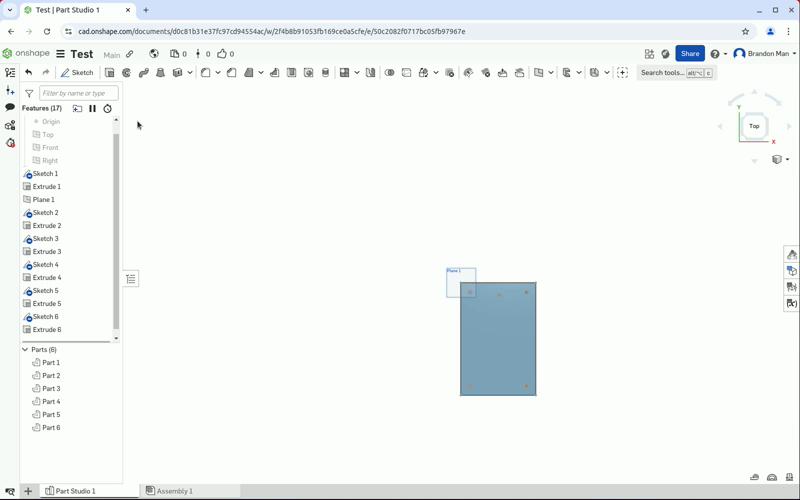
key(shift+7)
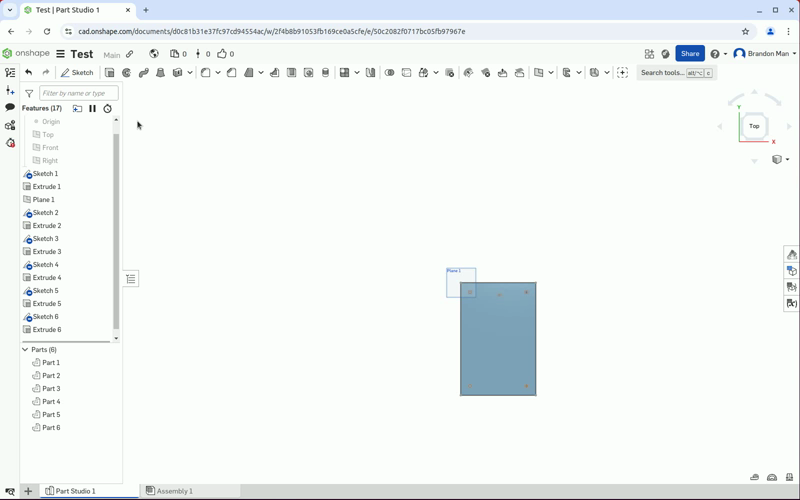
key(up, 3)
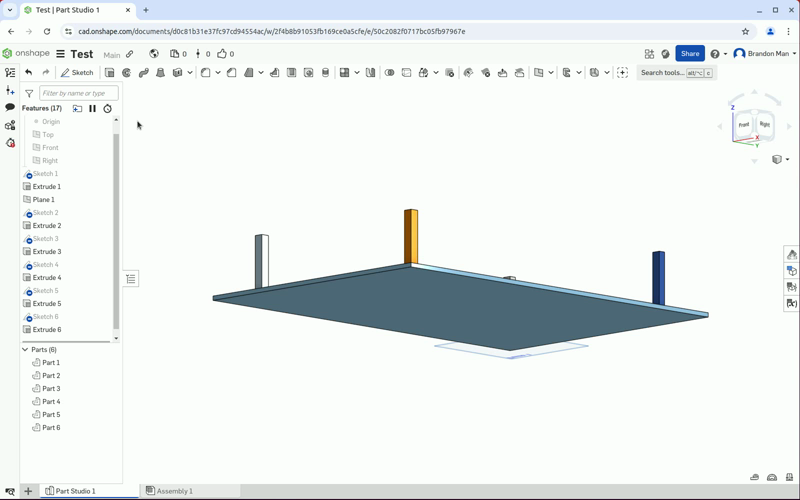
key(left, 3)
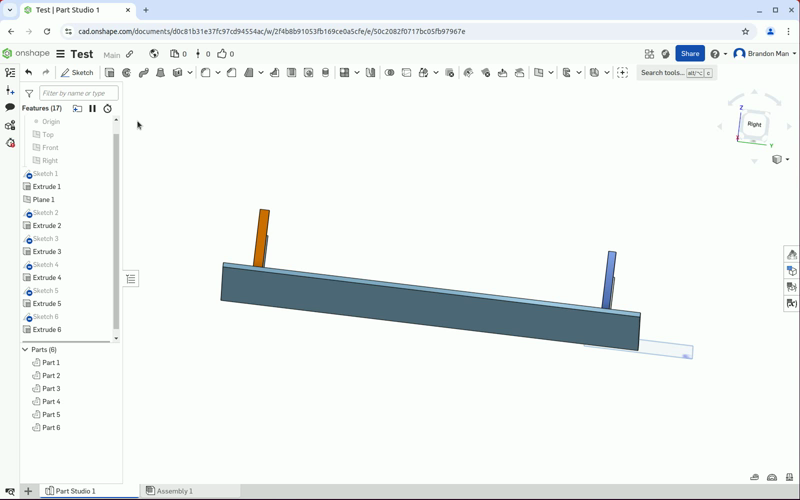
key(right, 3)
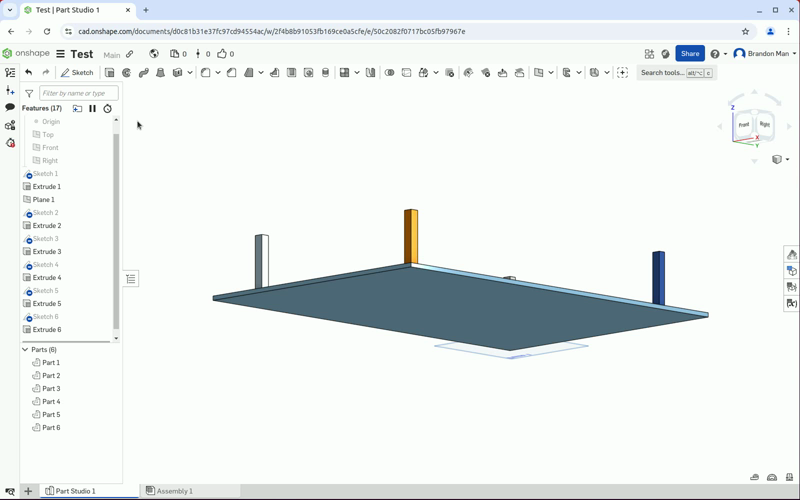
key(down, 3)
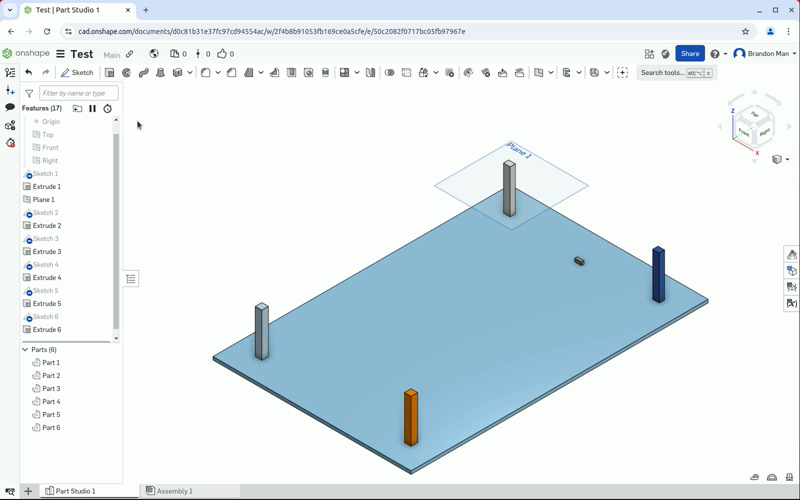
mouse_move(69, 176)
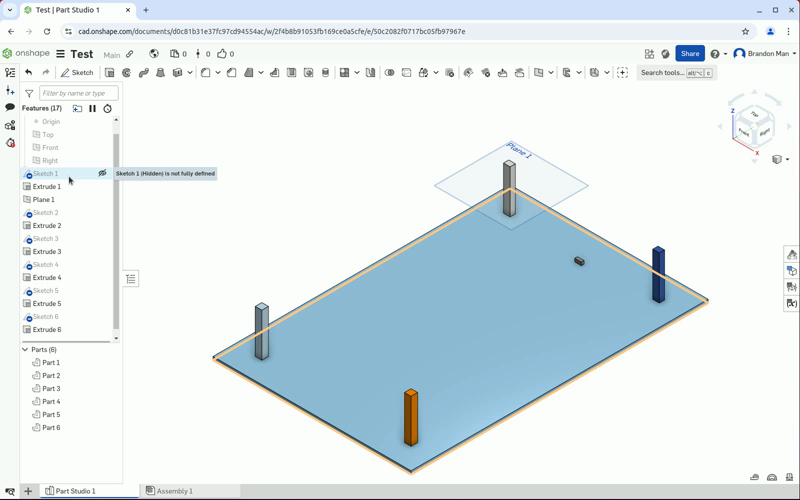
click(69, 176)